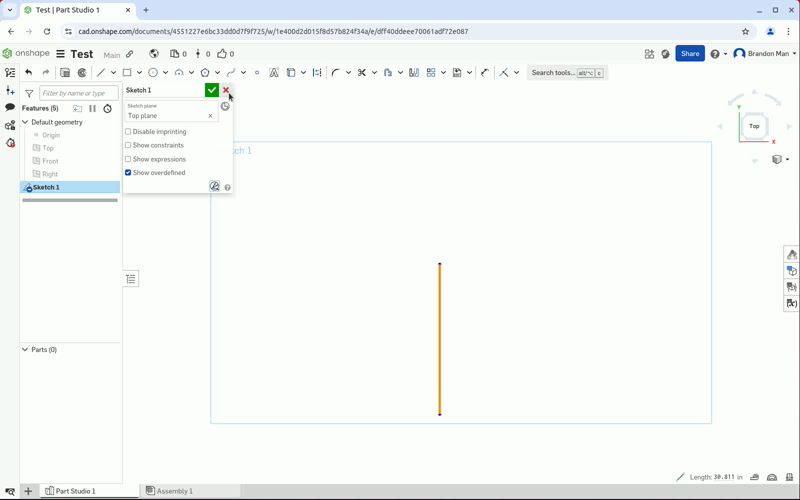
key(shift+h)
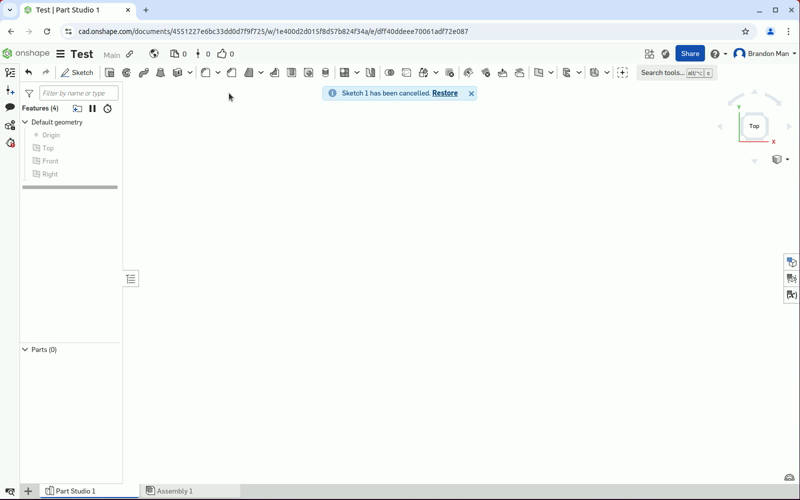
mouse_move(73, 352)
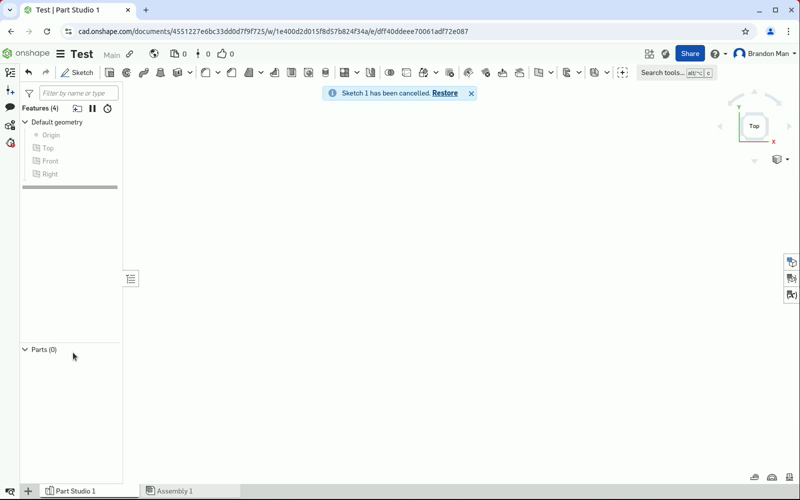
key(y)
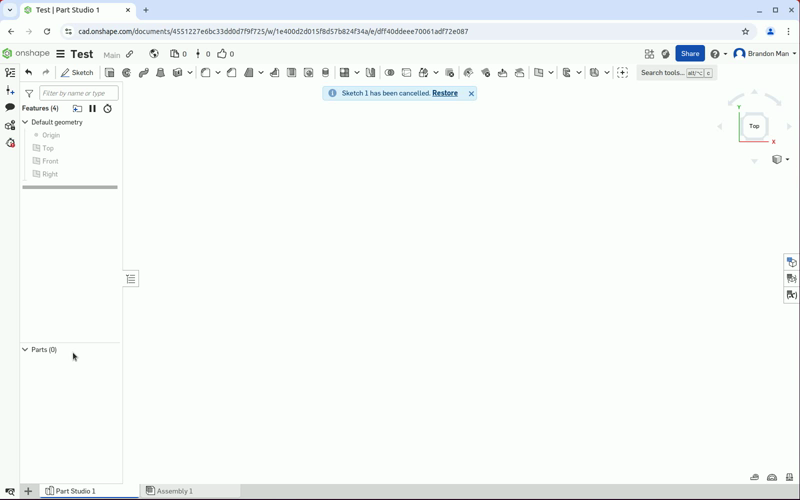
key(shift+p)
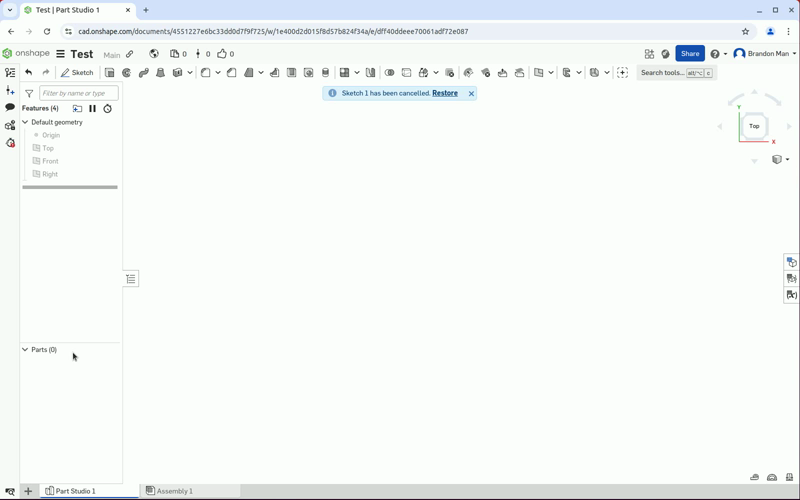
key(space)
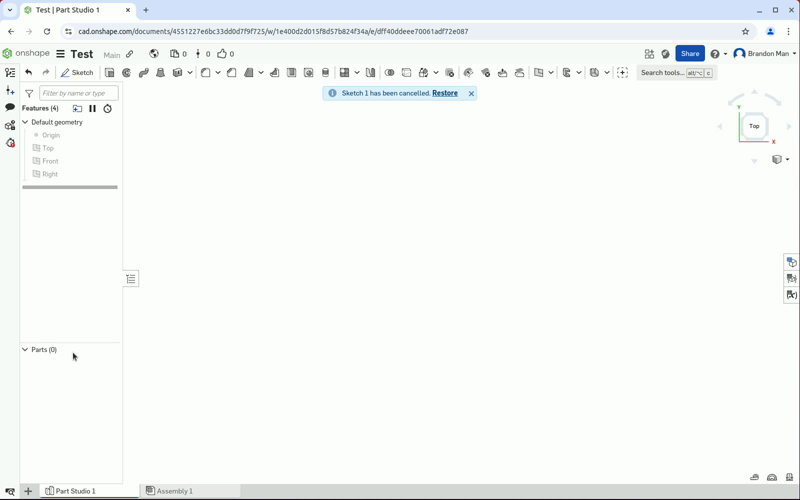
key_down(shift)
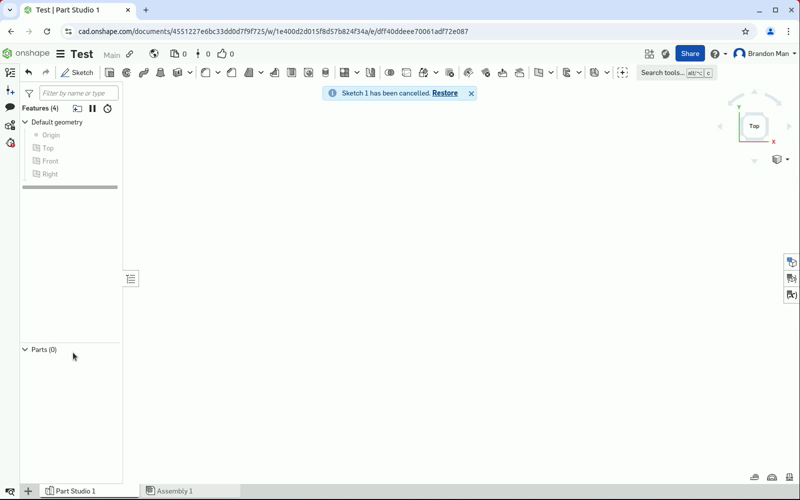
key(up)
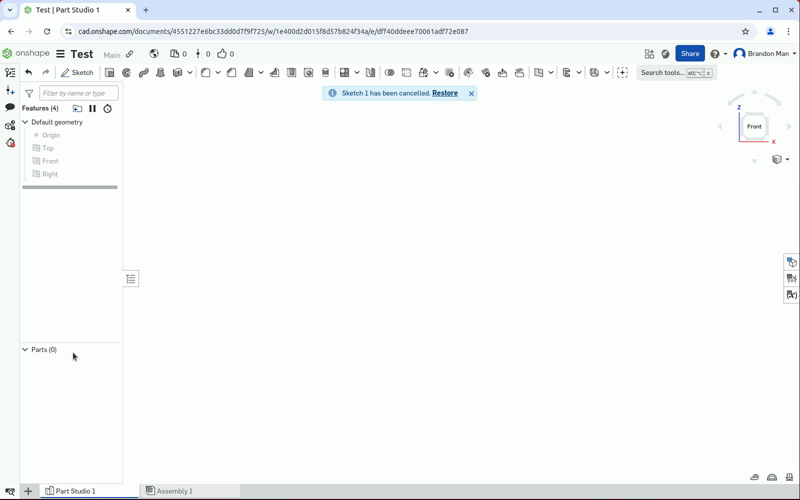
key_up(shift)
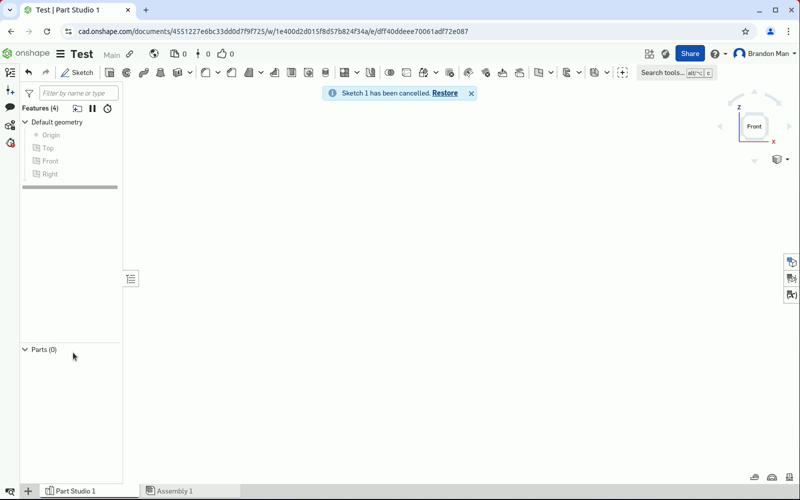
mouse_move(73, 352)
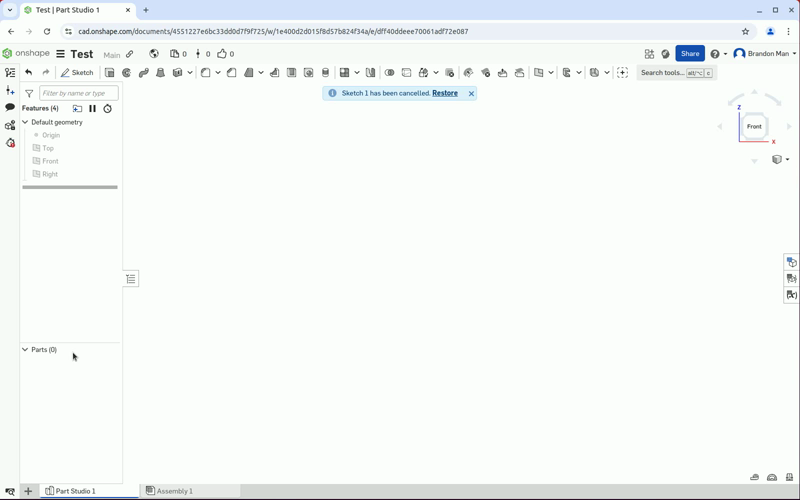
key(shift+y)
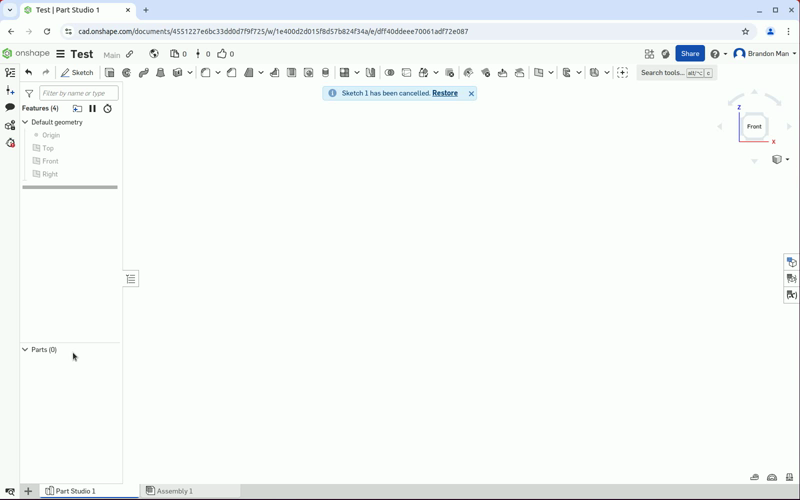
key(shift+s)
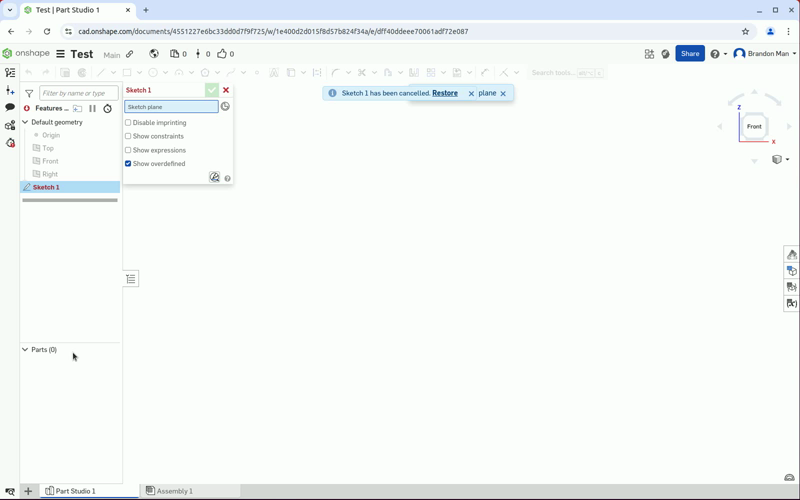
mouse_move(73, 163)
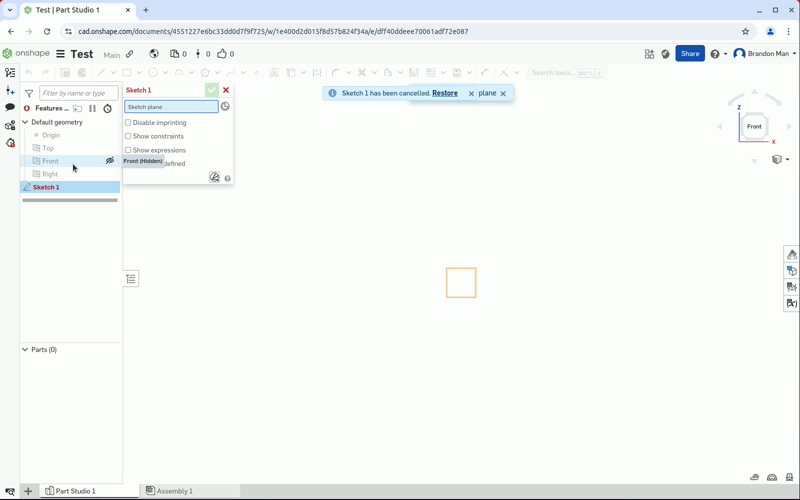
click(73, 163)
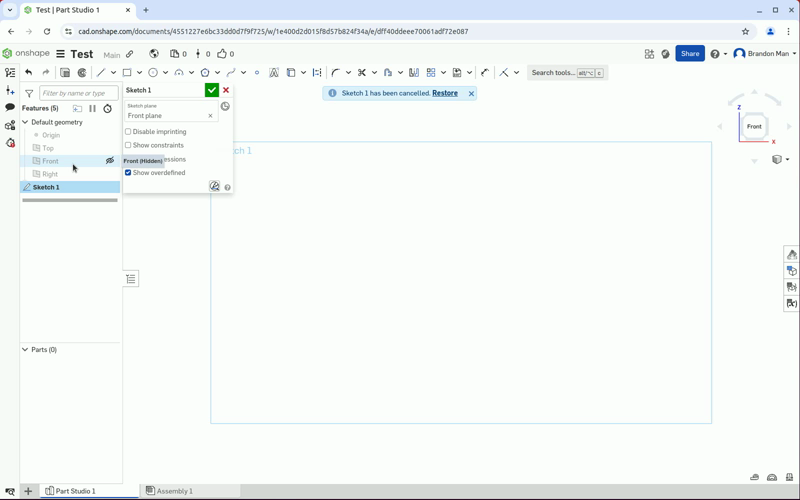
mouse_move(73, 352)
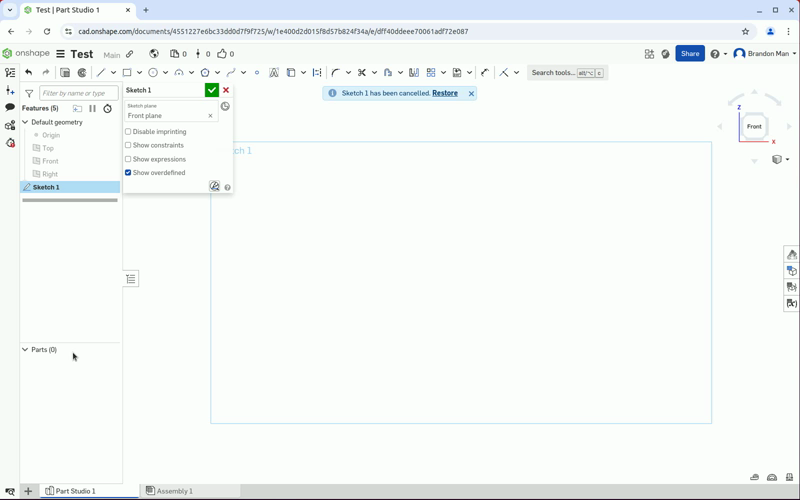
key(y)
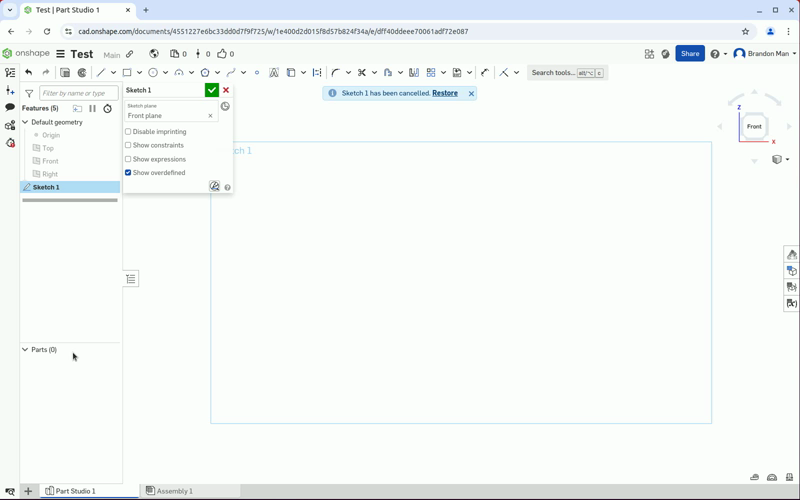
key(a)
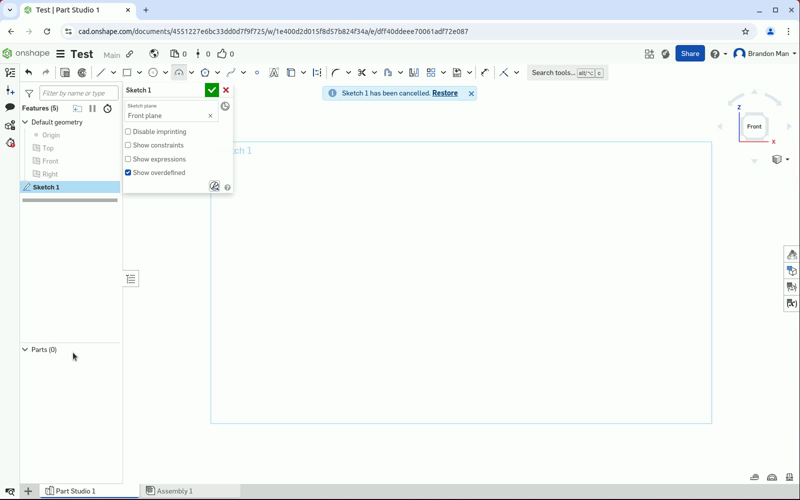
key_down(shift)
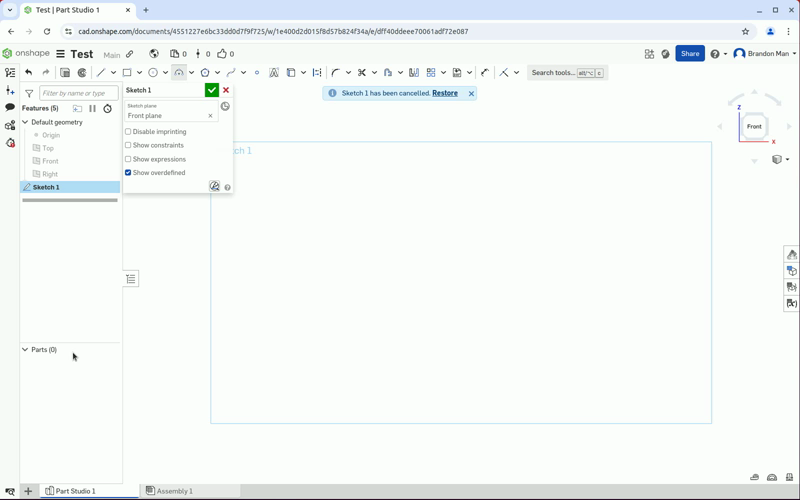
mouse_move(460, 224)
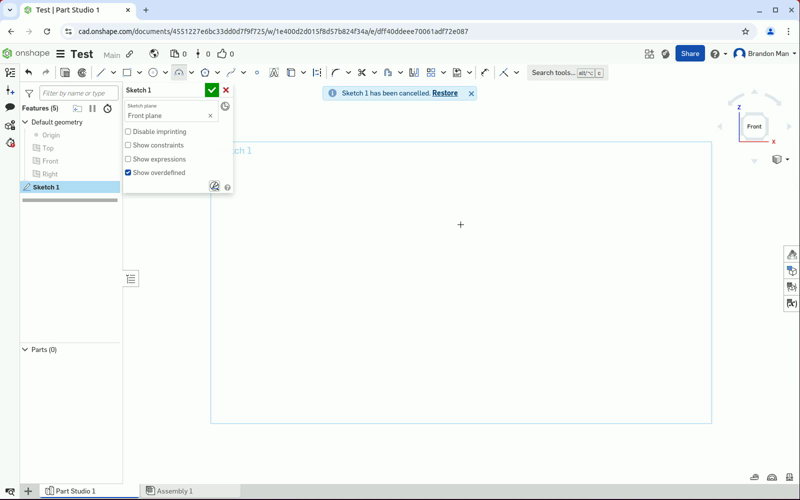
click(460, 224)
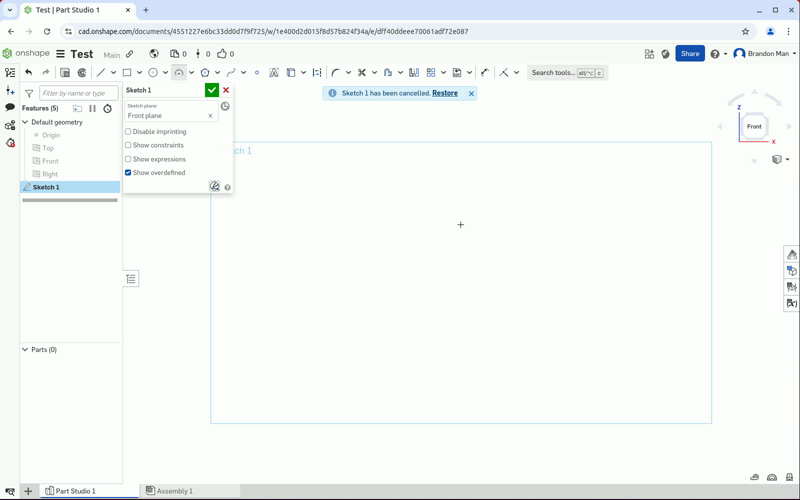
key_up(shift)
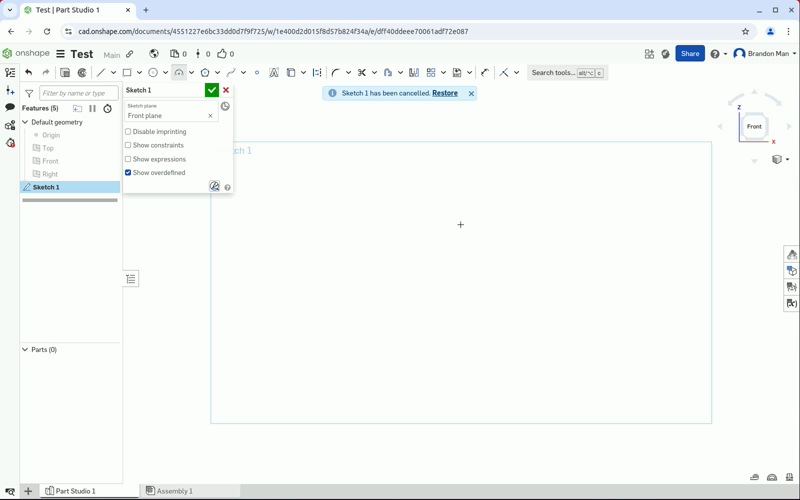
key_down(shift)
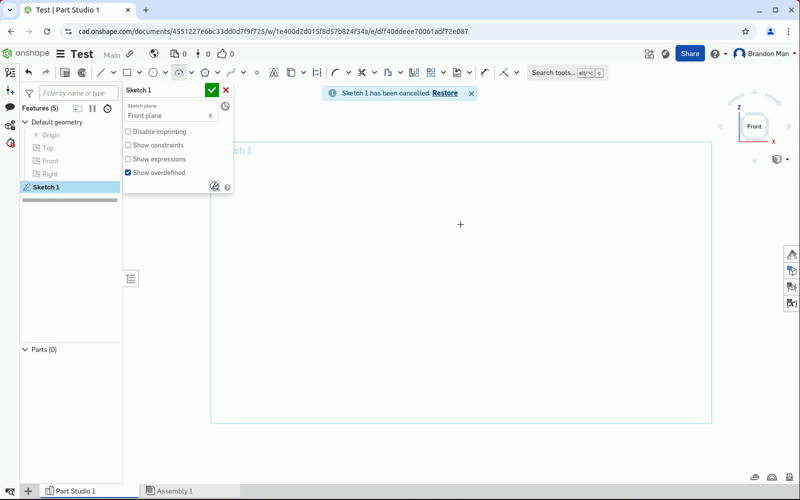
mouse_move(520, 283)
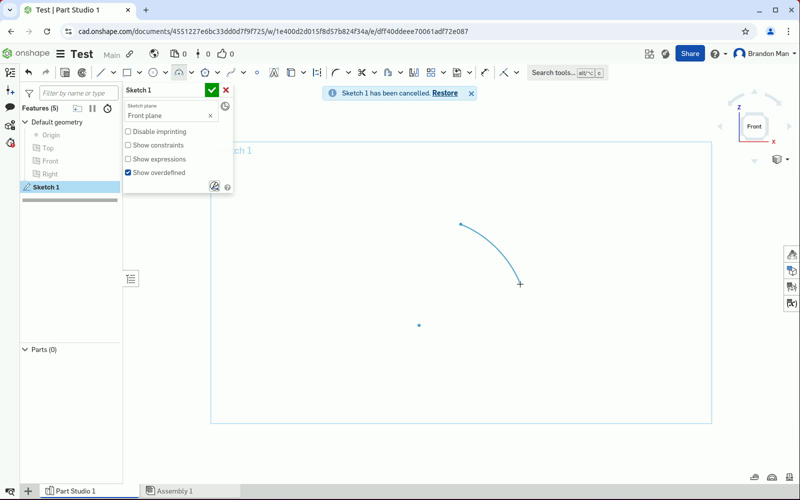
click(520, 283)
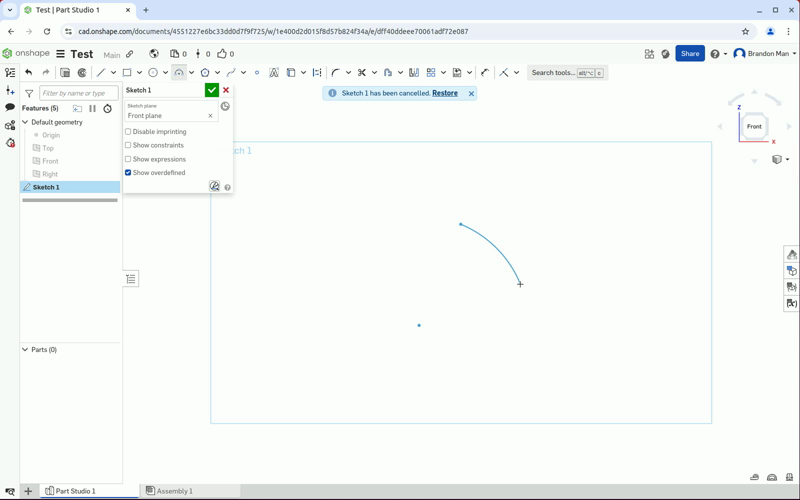
mouse_move(502, 241)
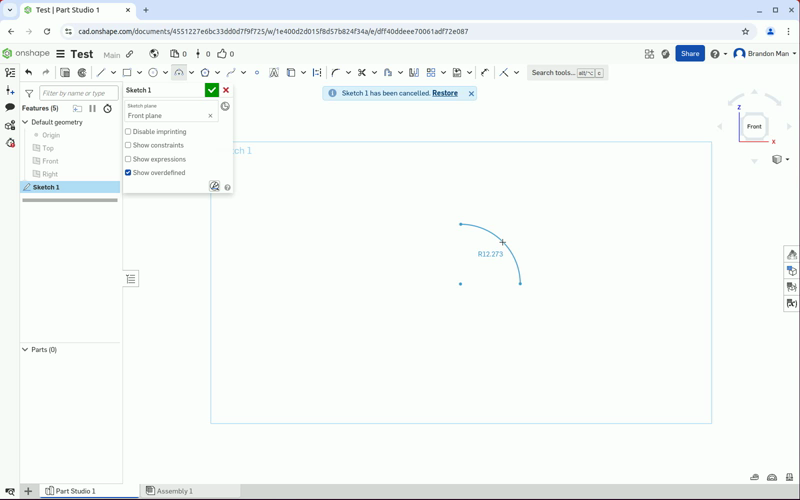
click(502, 241)
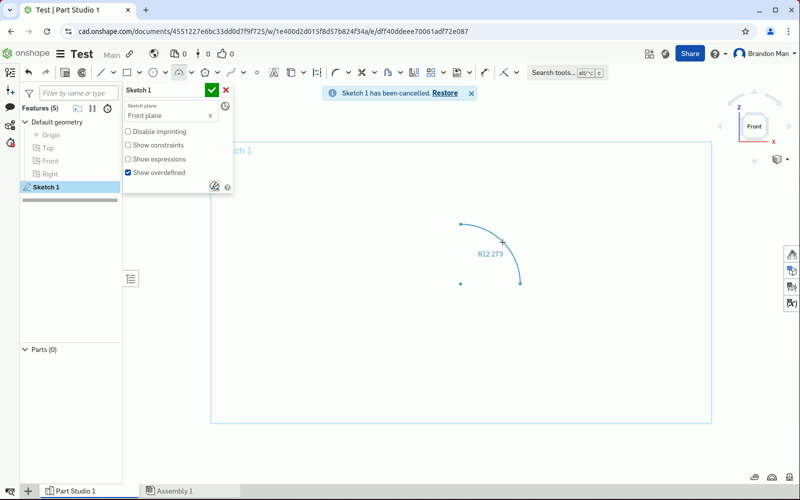
key_up(shift)
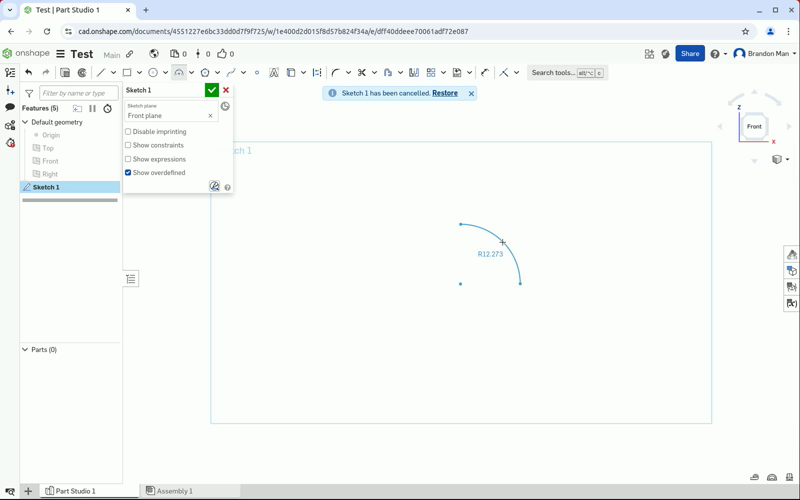
key(esc)
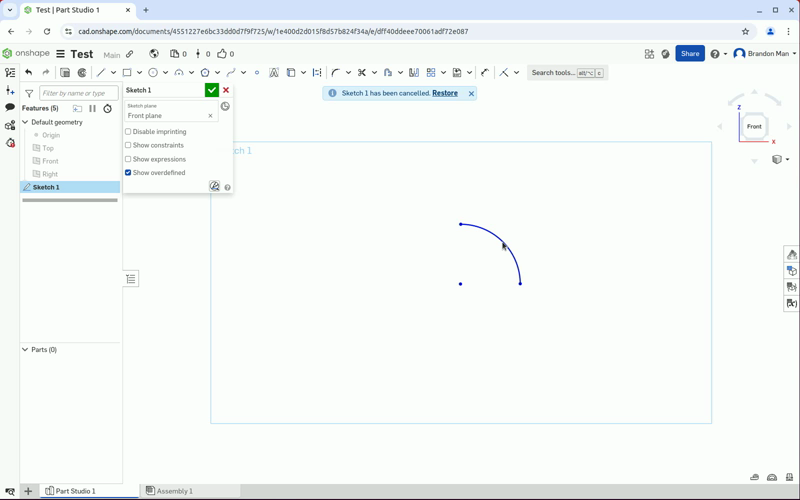
key(l)
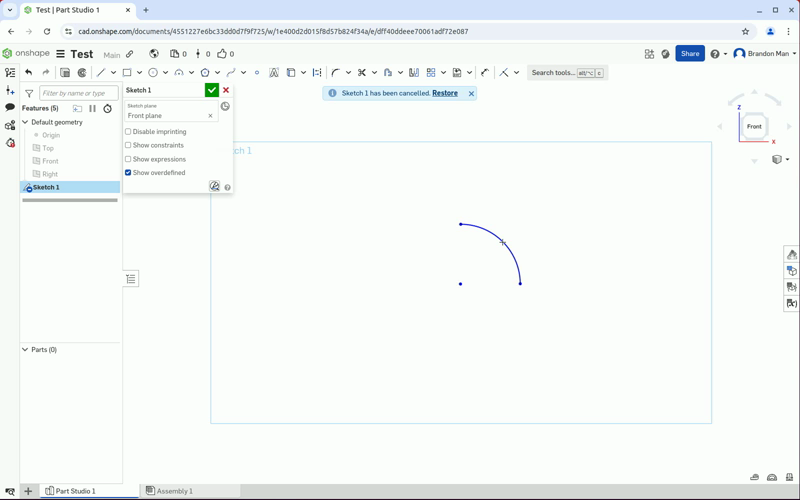
mouse_move(520, 283)
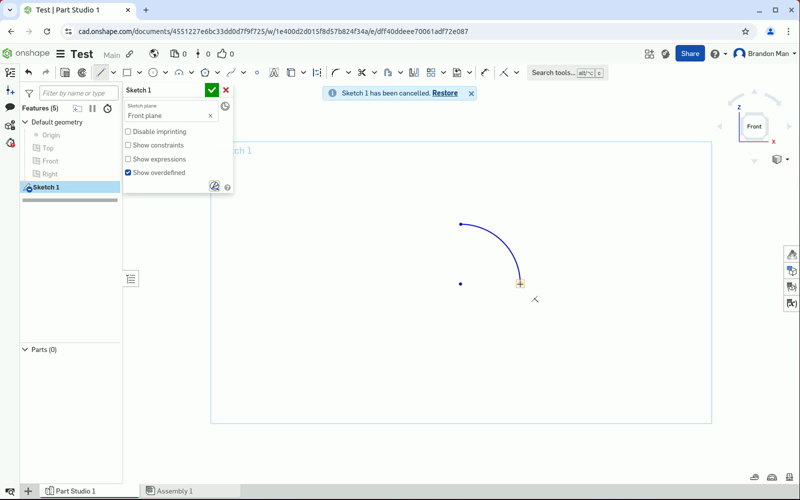
click(520, 283)
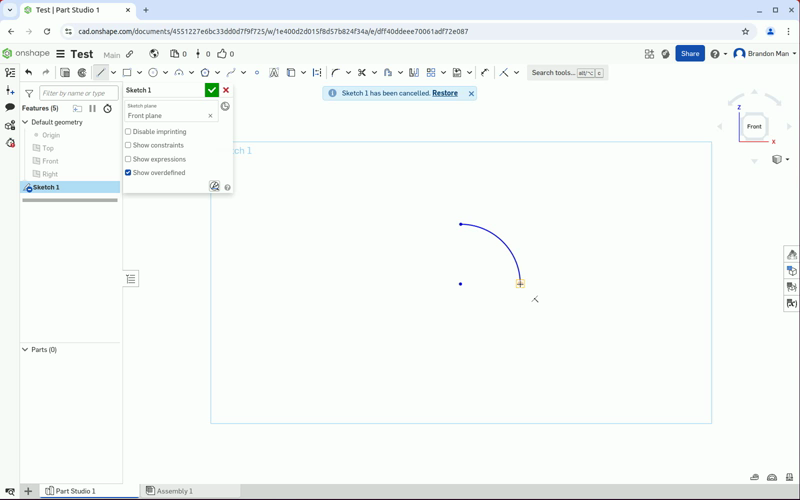
key_down(shift)
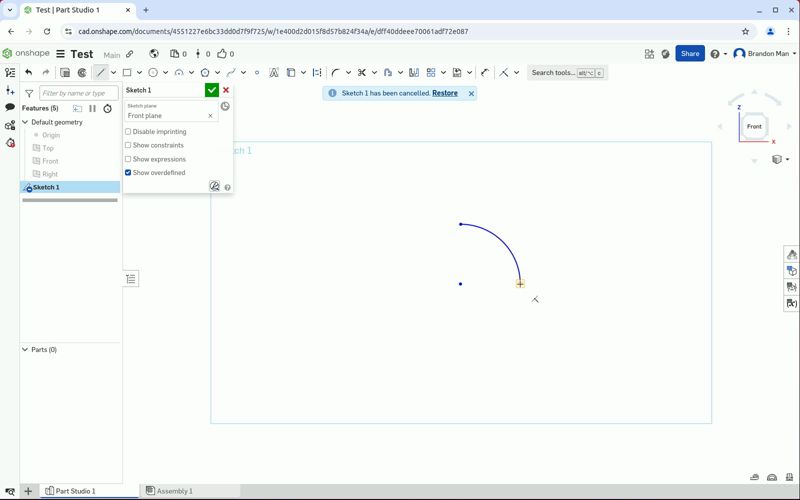
mouse_move(536, 224)
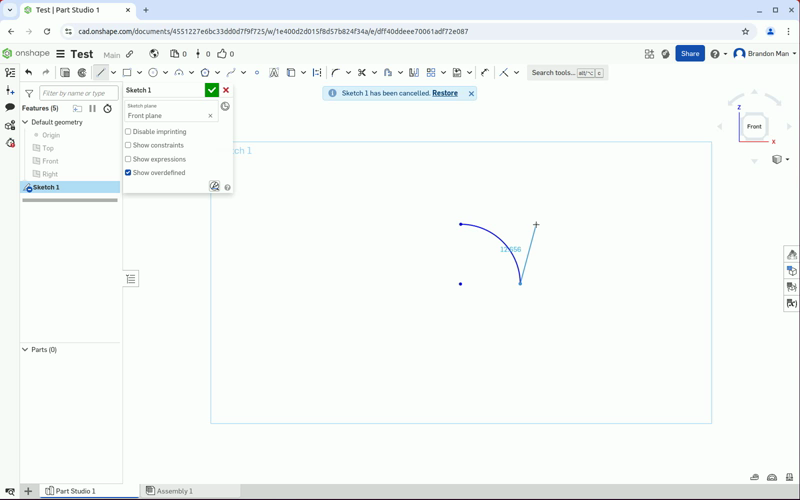
click(536, 224)
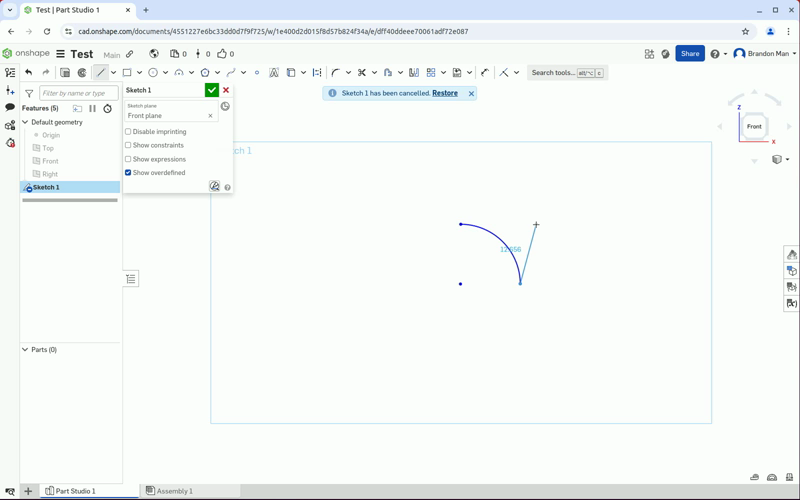
key_up(shift)
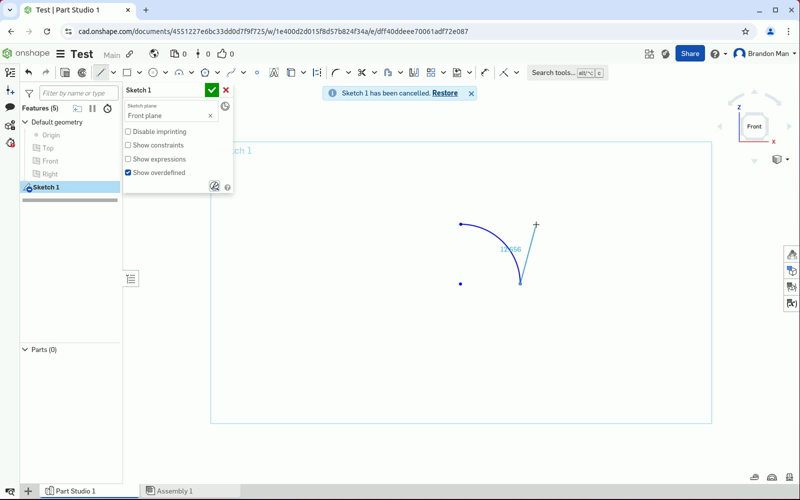
key_down(shift)
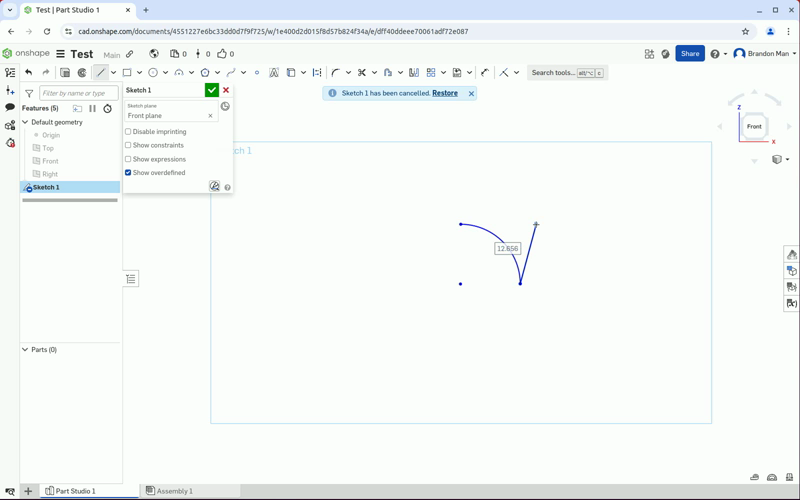
mouse_move(460, 224)
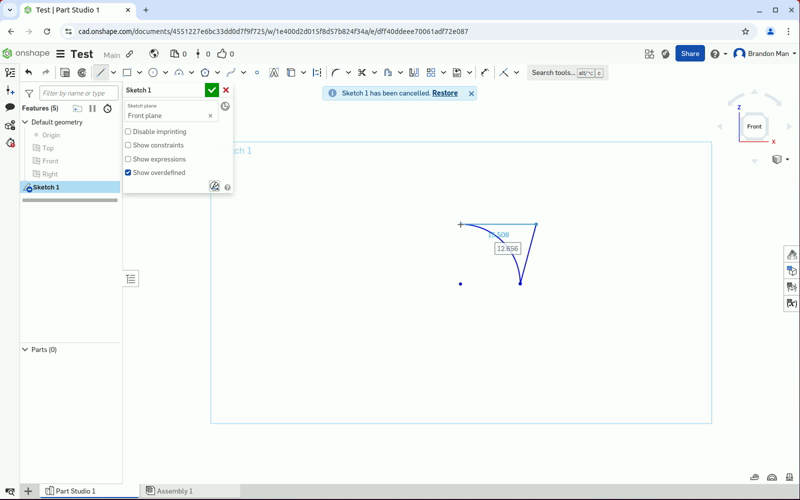
key_up(shift)
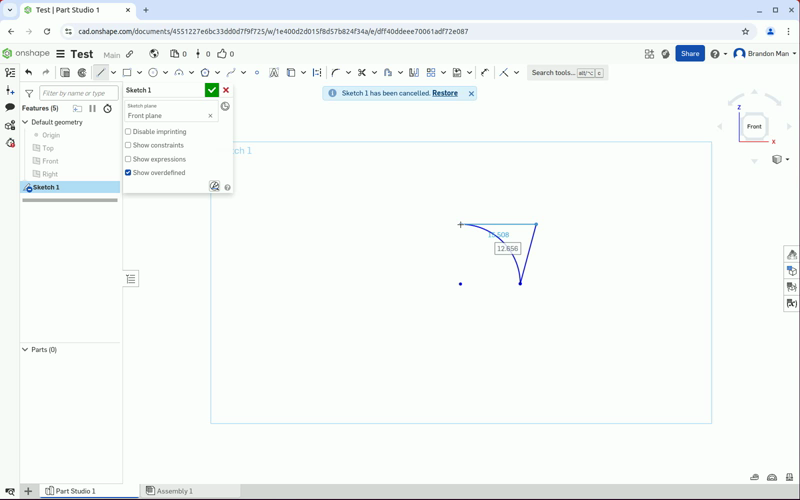
click(460, 224)
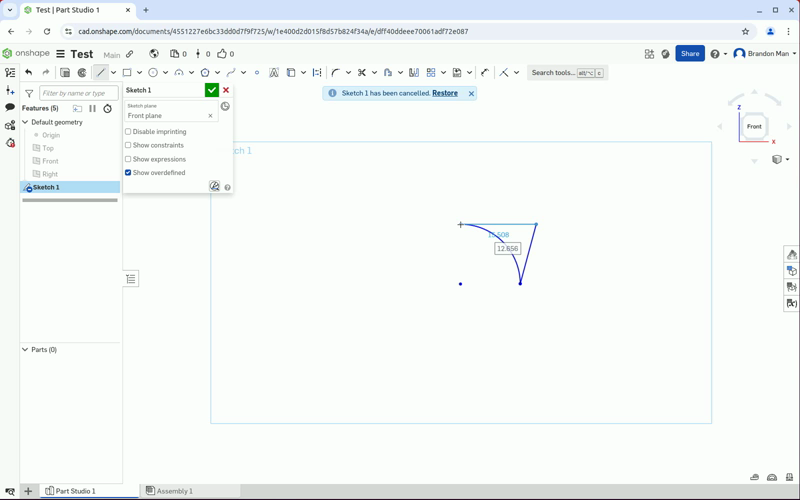
key(esc)
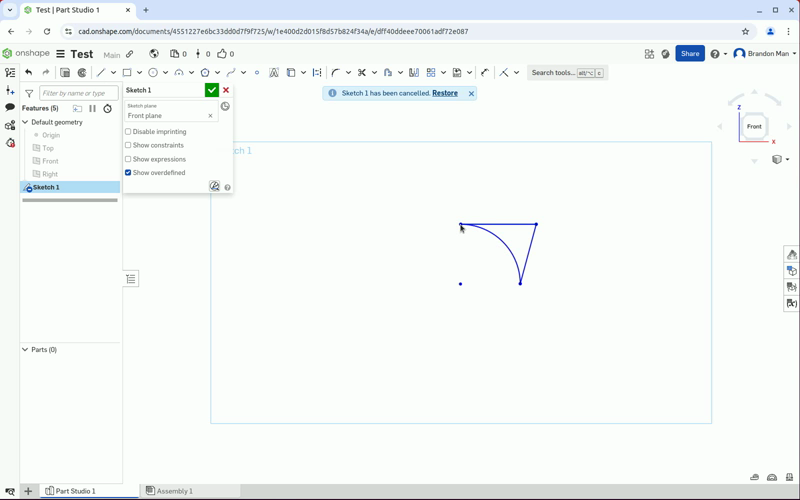
mouse_move(509, 239)
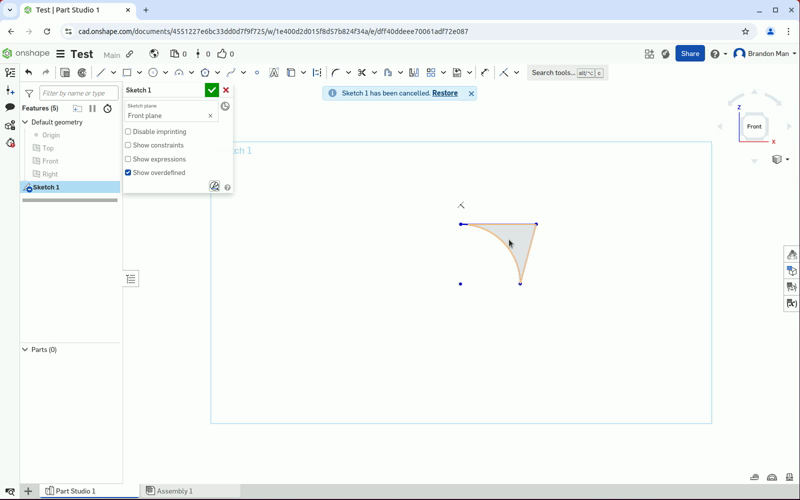
scroll(6)
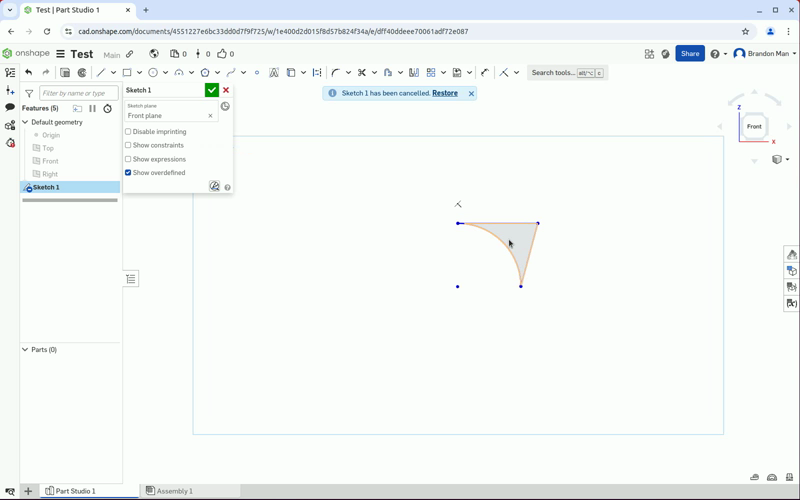
scroll(6)
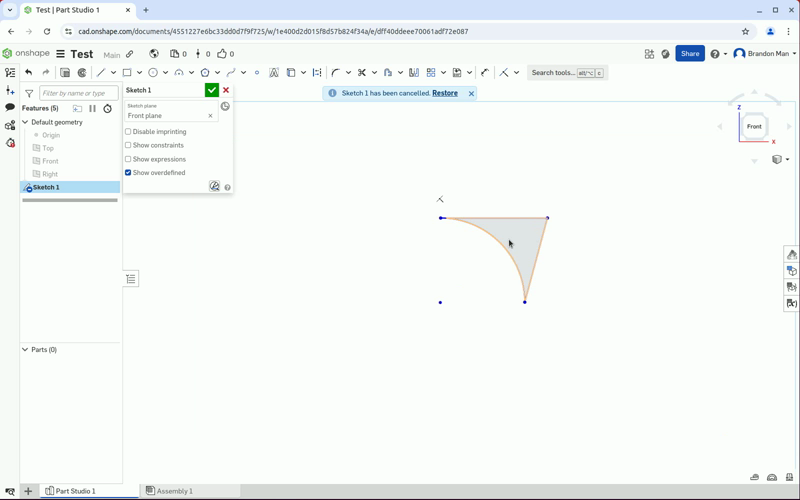
scroll(6)
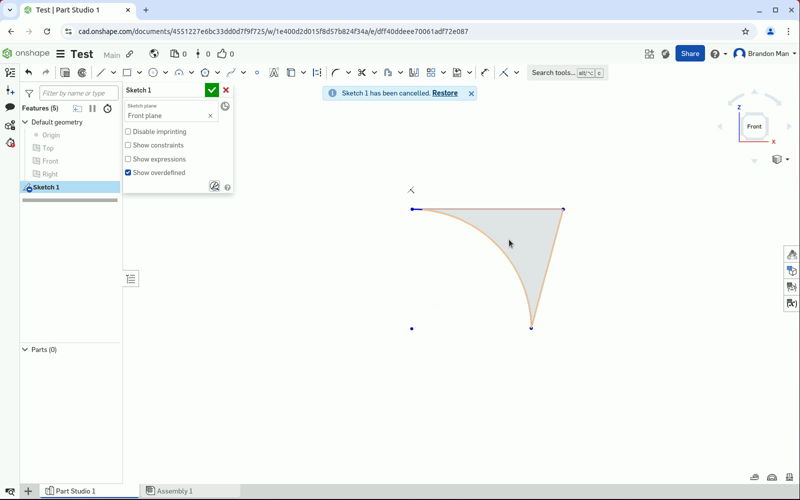
scroll(6)
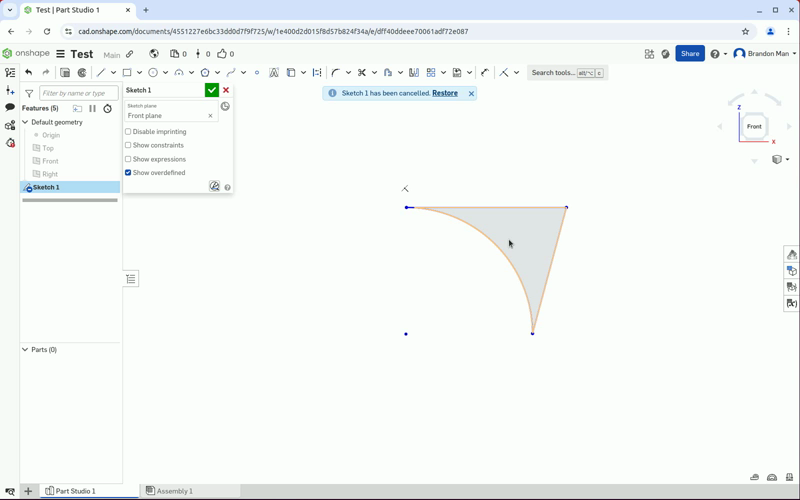
scroll(6)
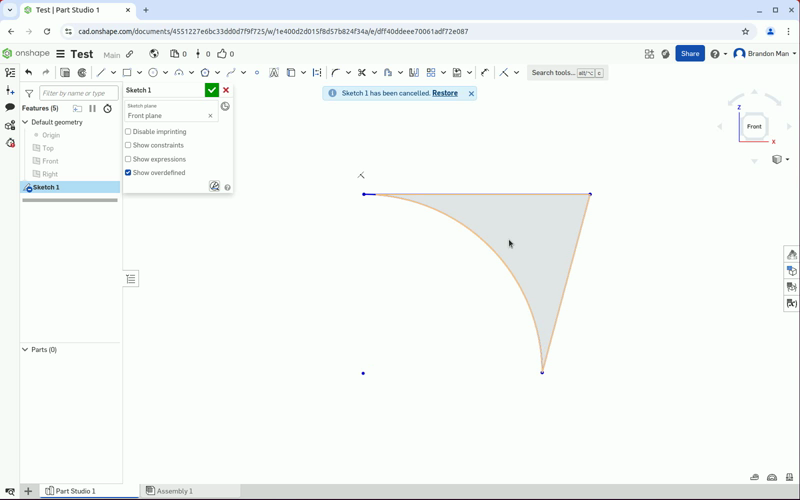
scroll(6)
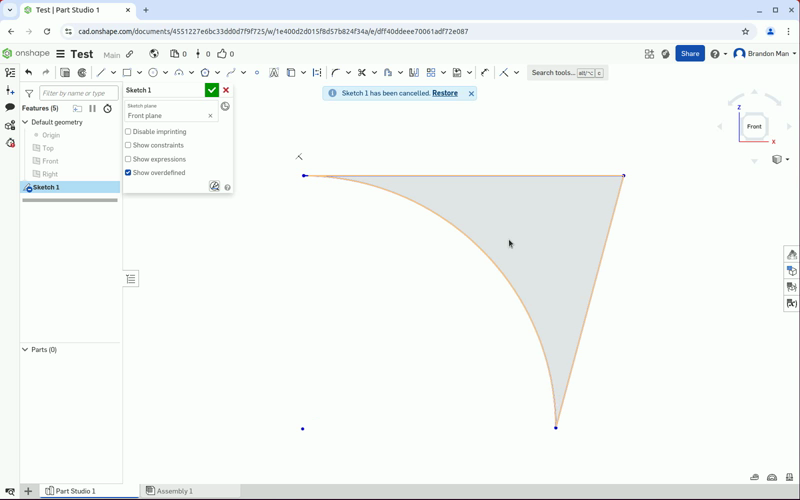
scroll(6)
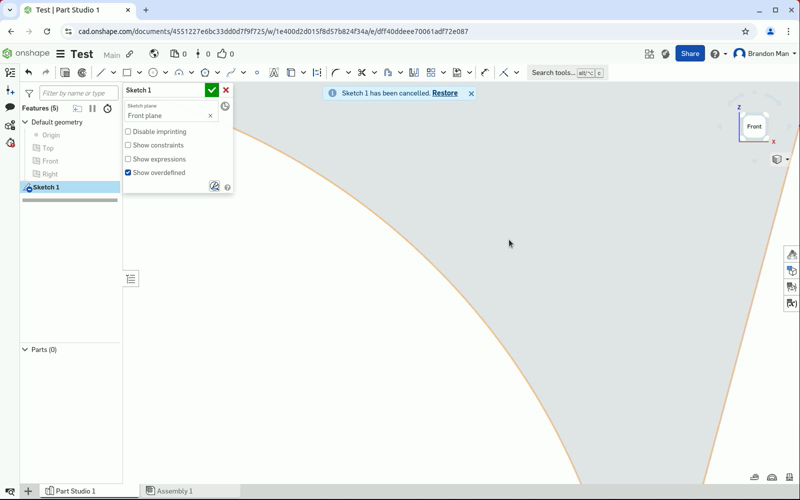
click(509, 239)
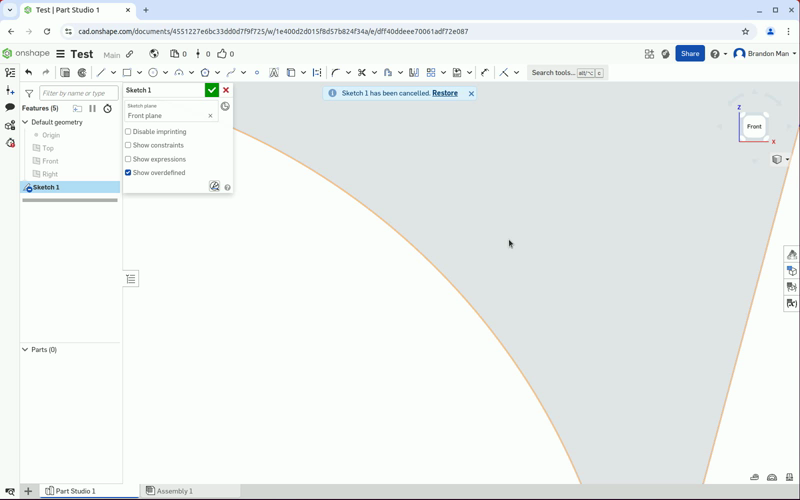
scroll(-6)
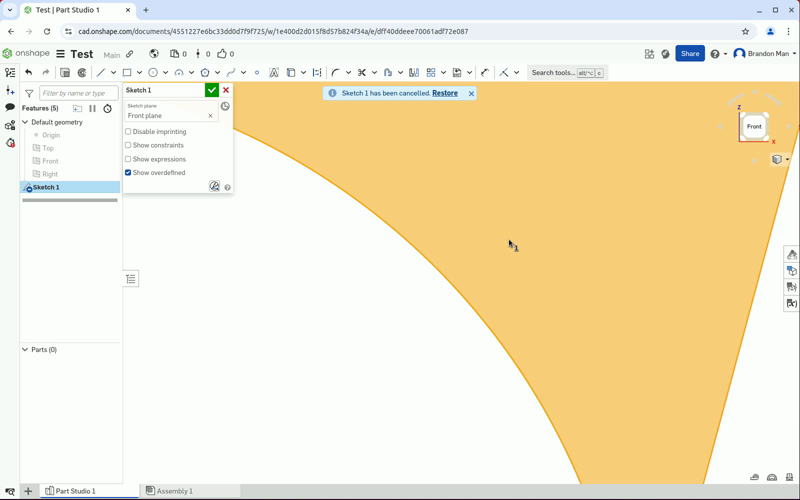
scroll(-6)
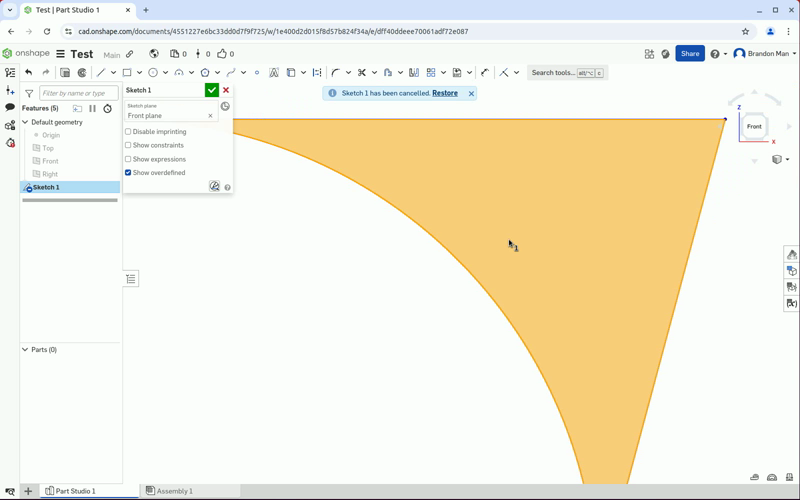
scroll(-6)
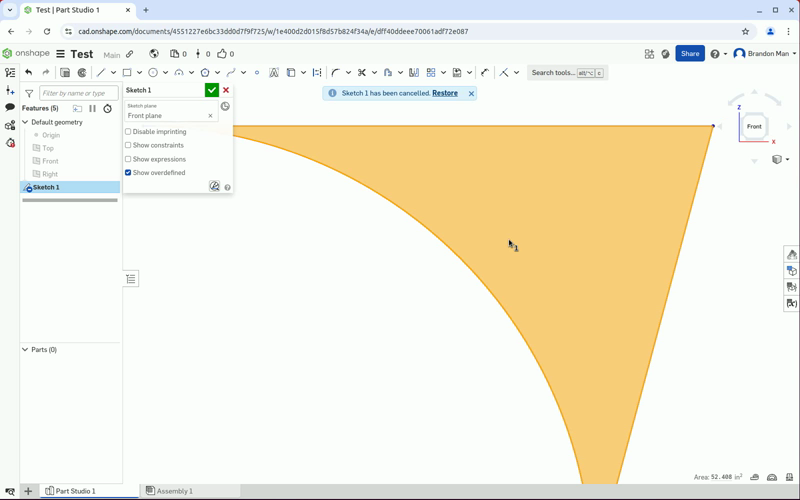
scroll(-6)
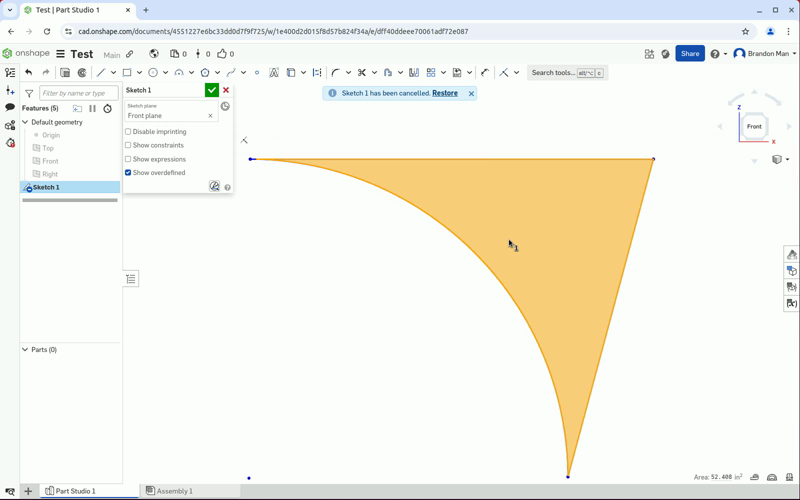
scroll(-6)
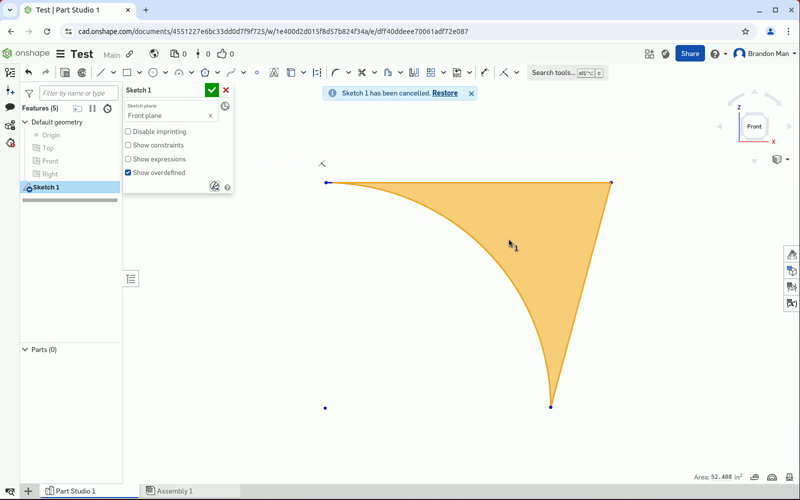
scroll(-6)
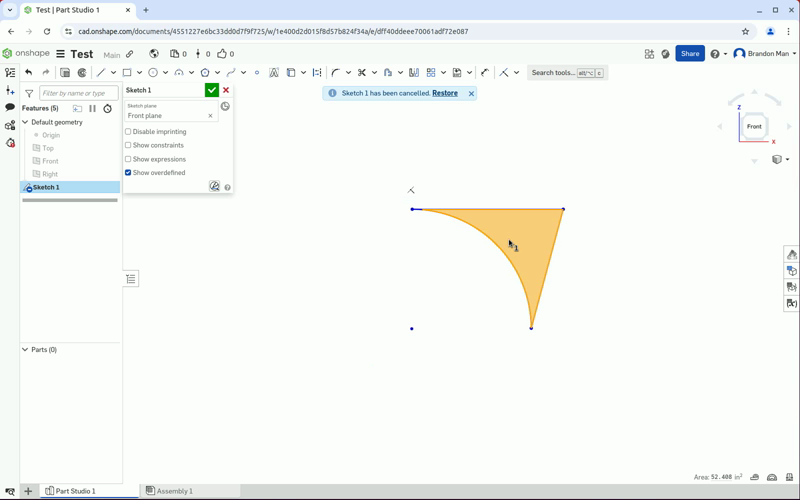
scroll(-6)
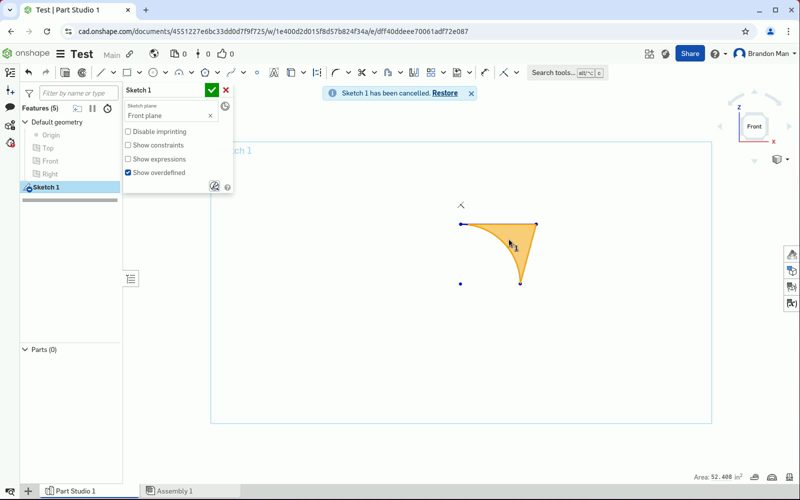
mouse_move(73, 352)
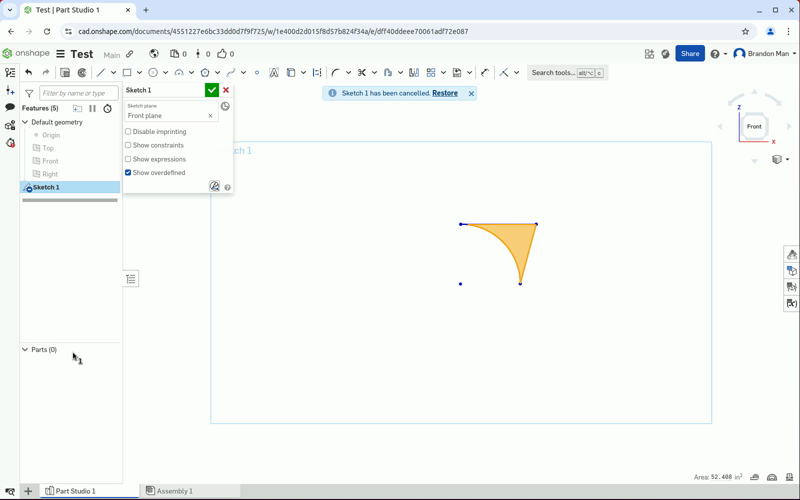
key(shift+y)
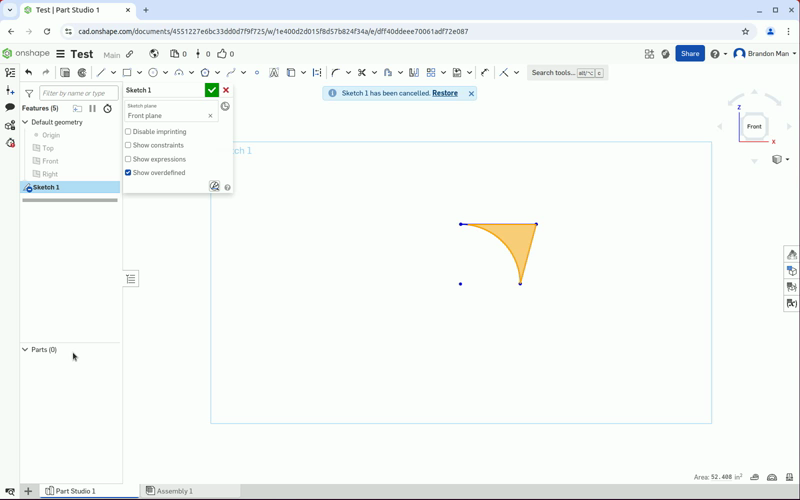
key(shift+e)
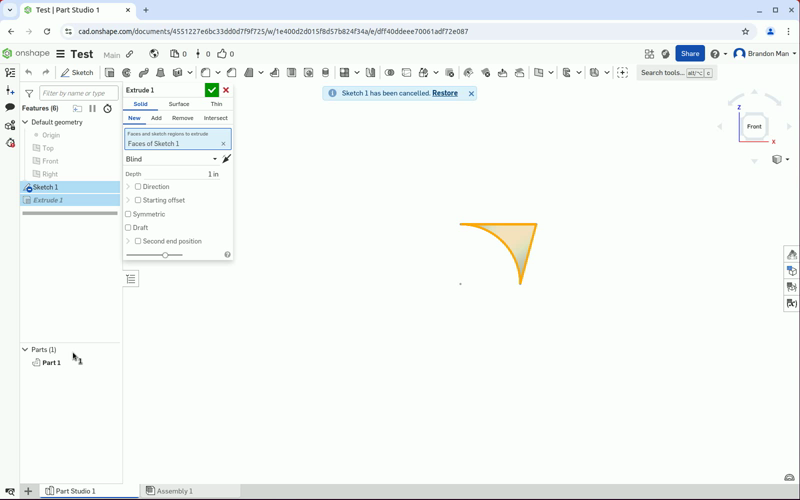
mouse_move(143, 106)
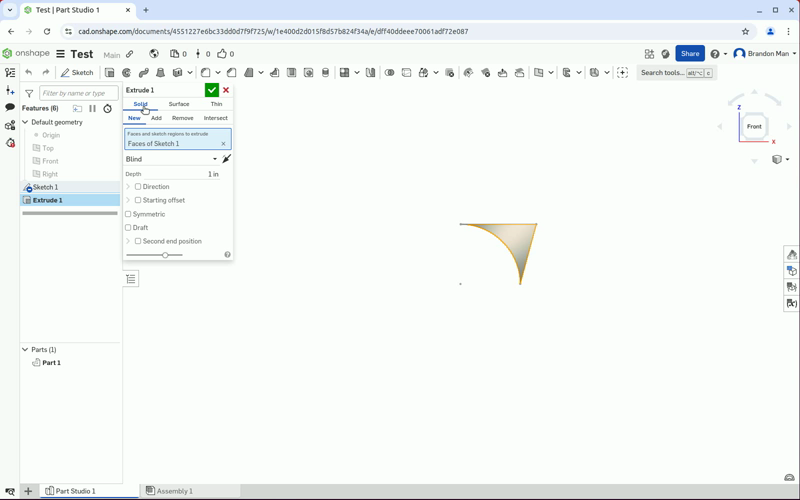
click(143, 106)
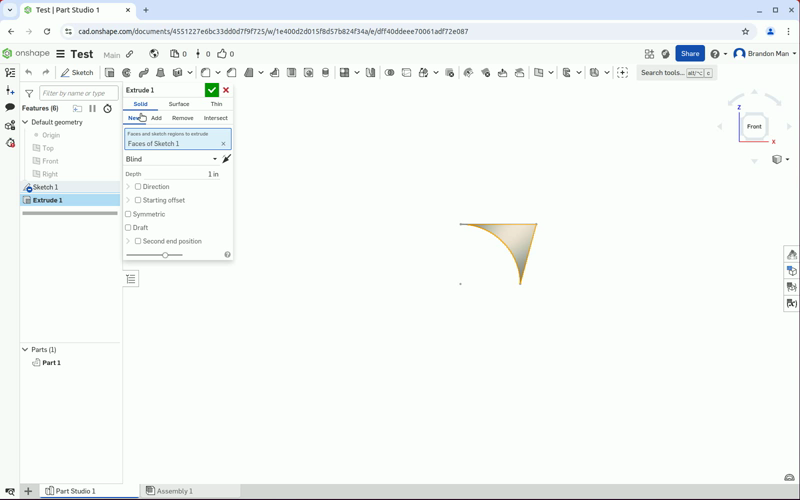
mouse_move(137, 120)
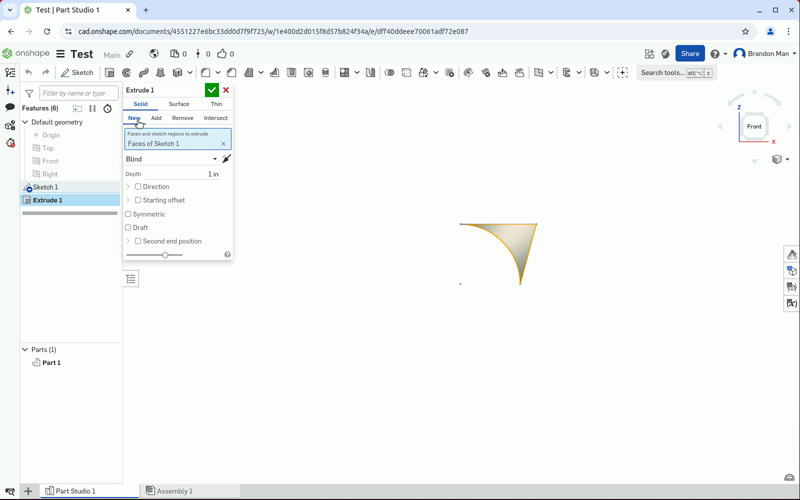
click(137, 120)
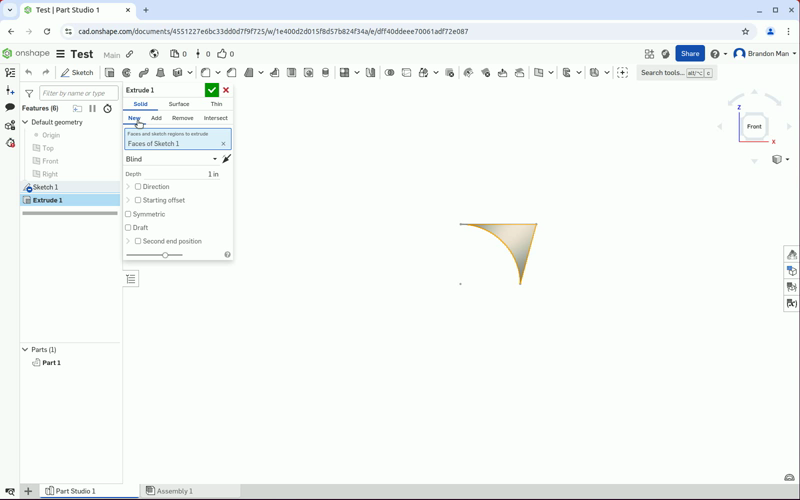
key(tab, 4)
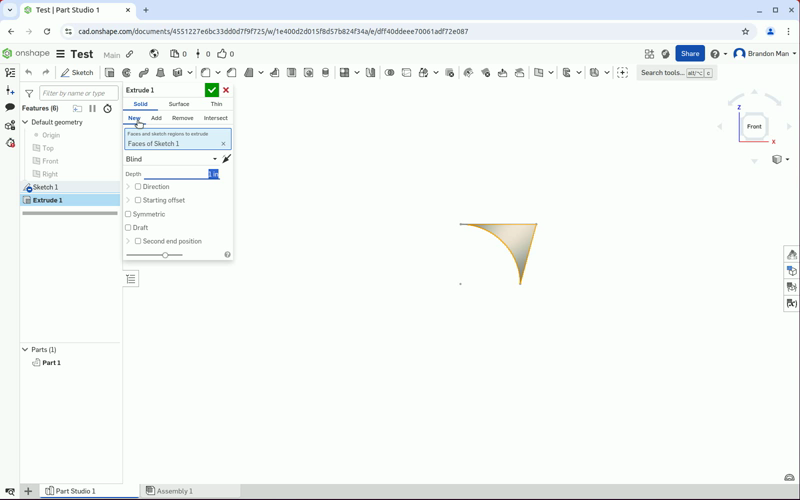
text(2.648)
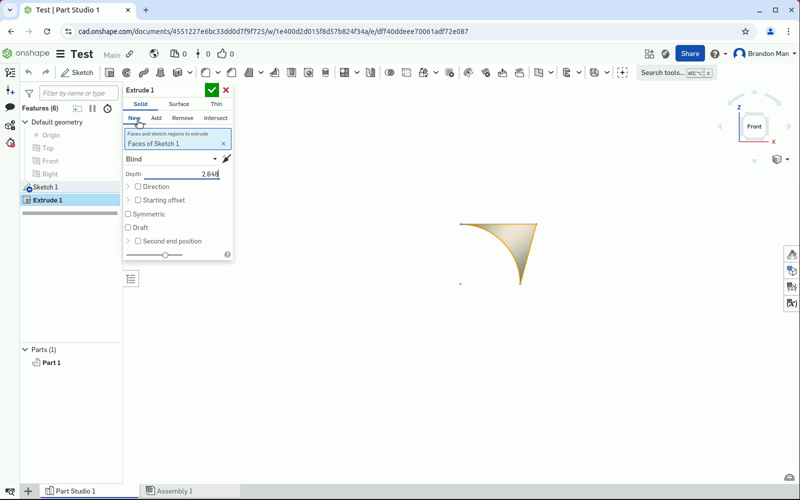
key(enter)
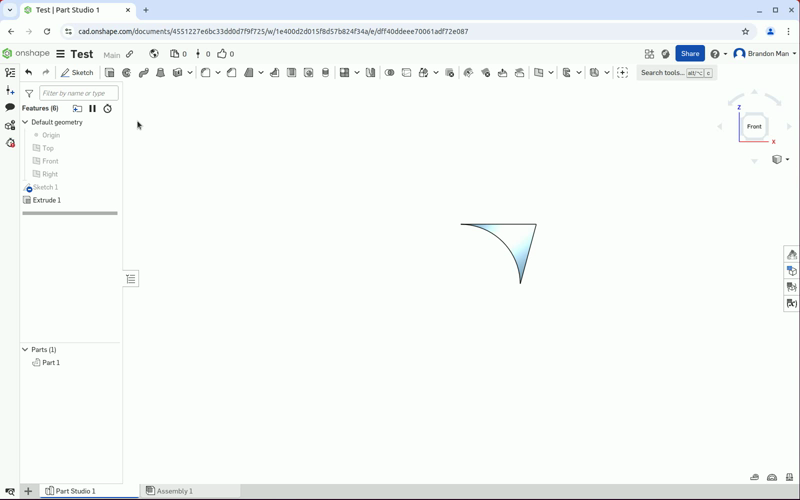
key(shift+h)
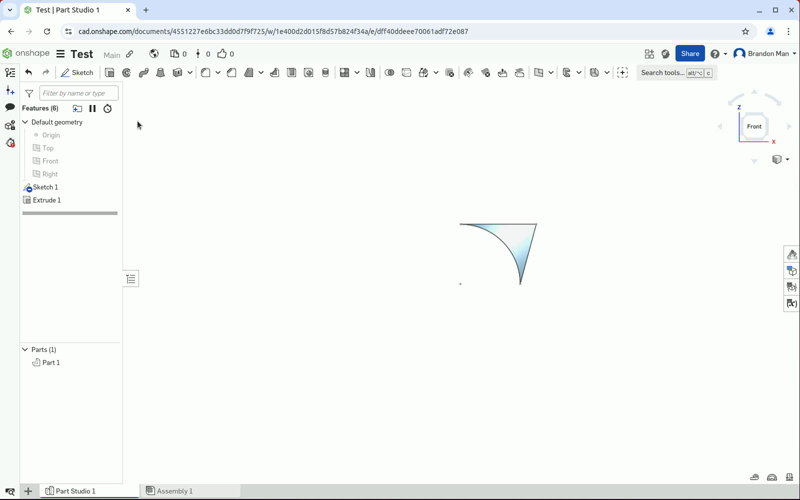
key(shift+h)
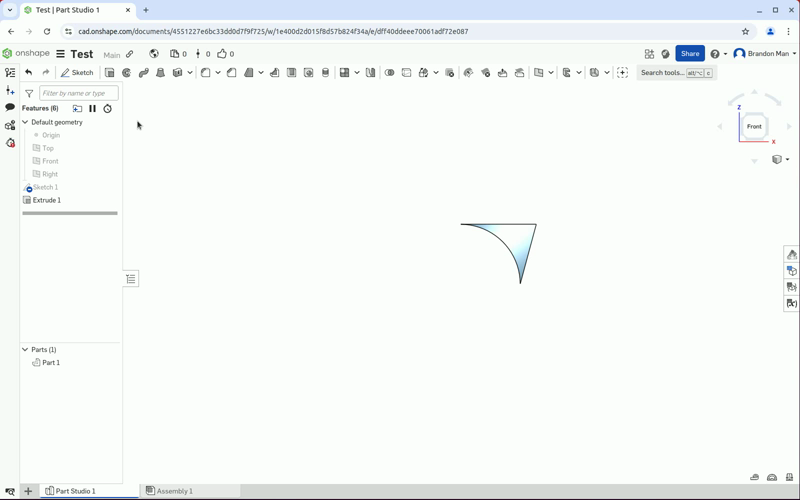
mouse_move(73, 189)
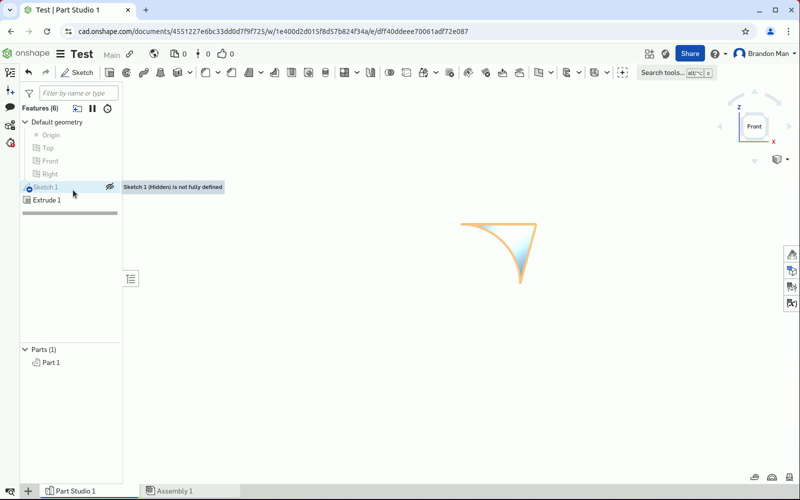
click(73, 189)
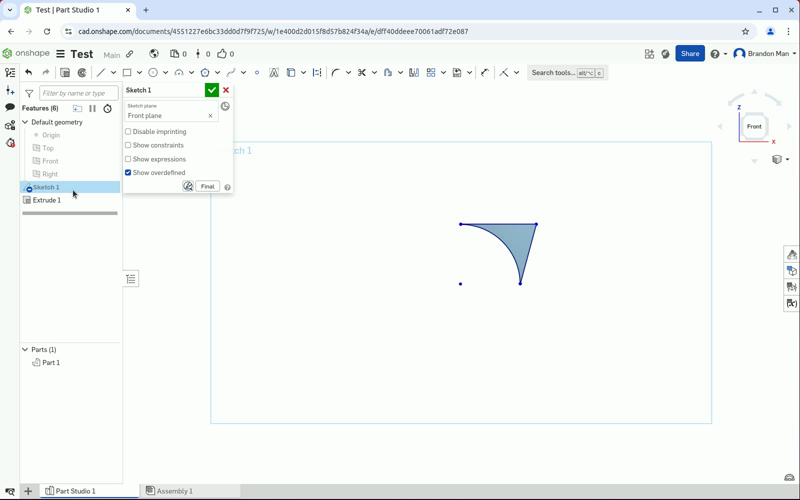
mouse_move(229, 92)
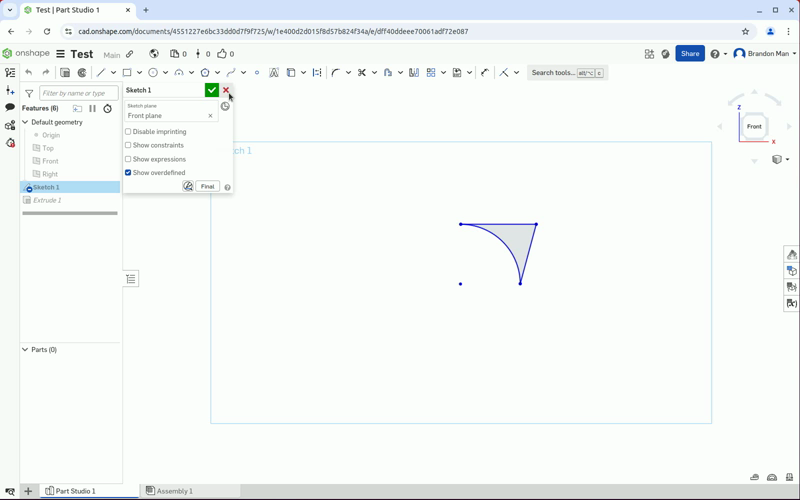
click(229, 92)
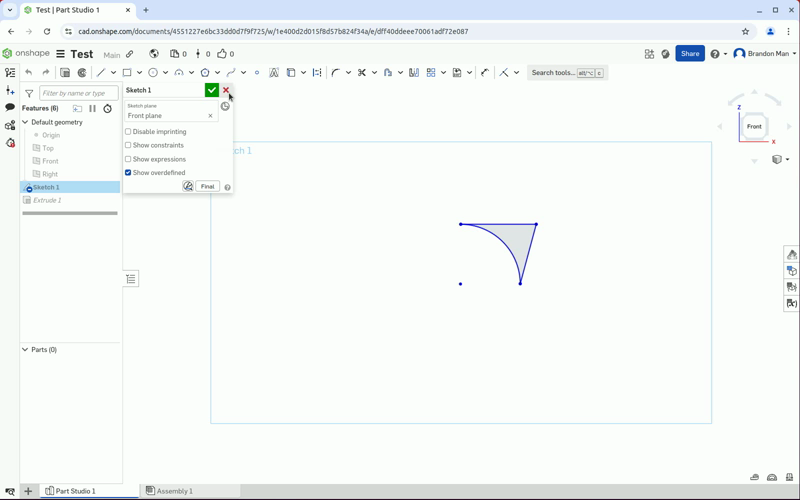
key(shift+s)
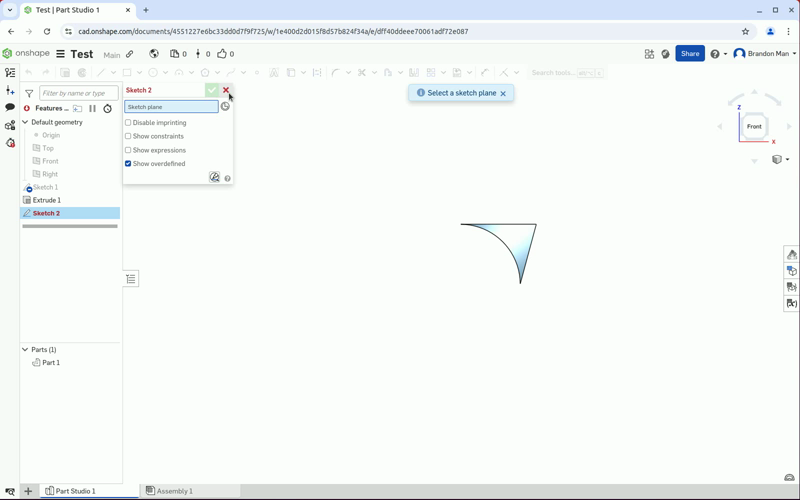
mouse_move(73, 163)
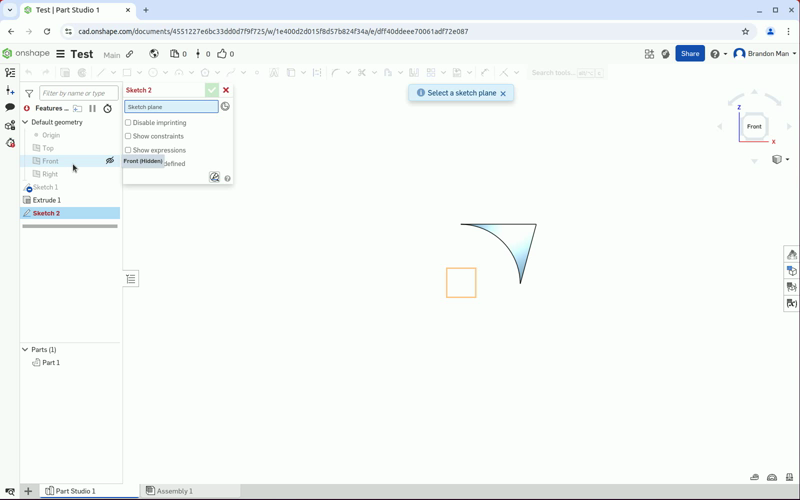
click(73, 163)
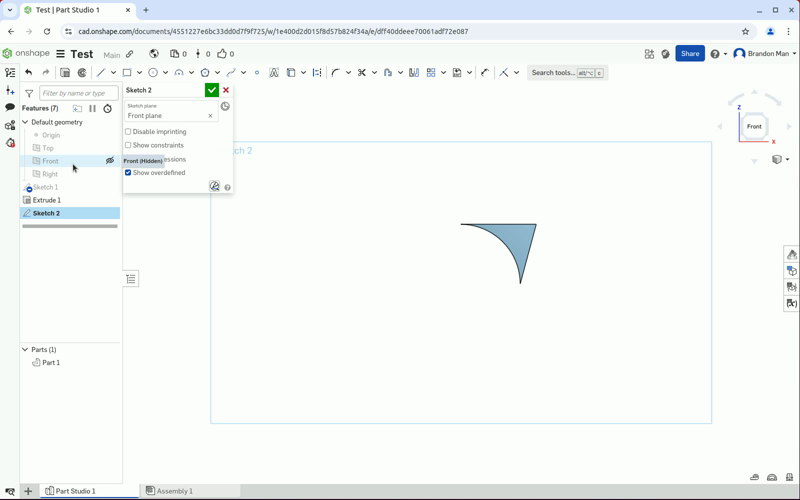
mouse_move(73, 352)
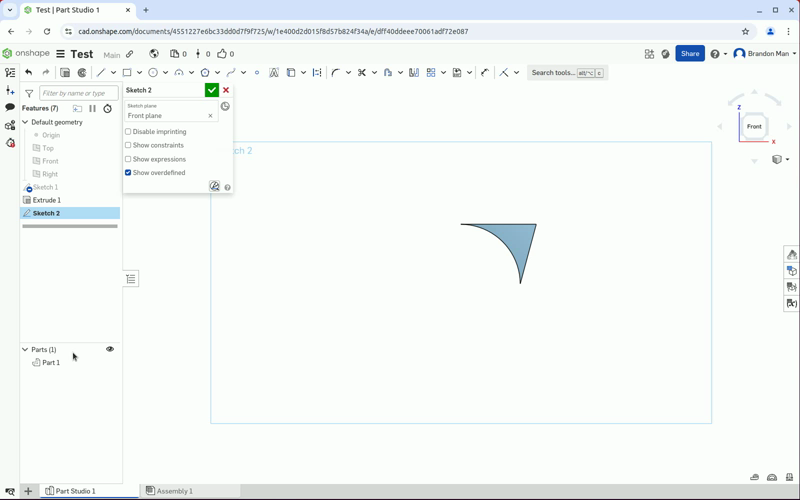
key(y)
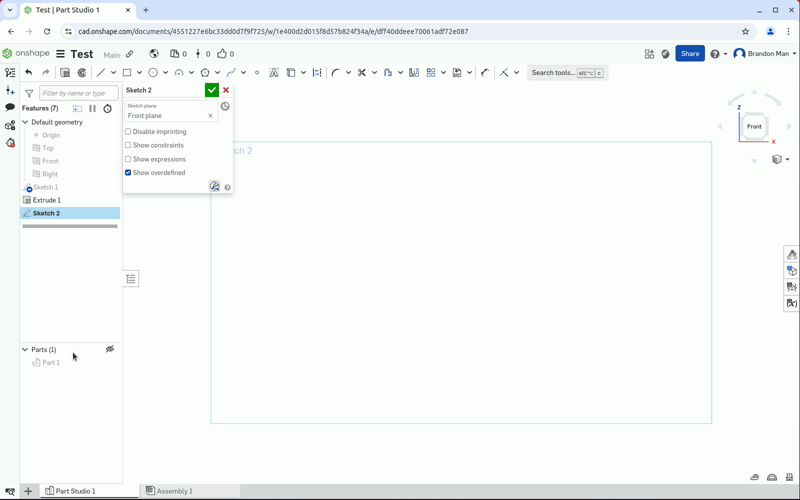
key(l)
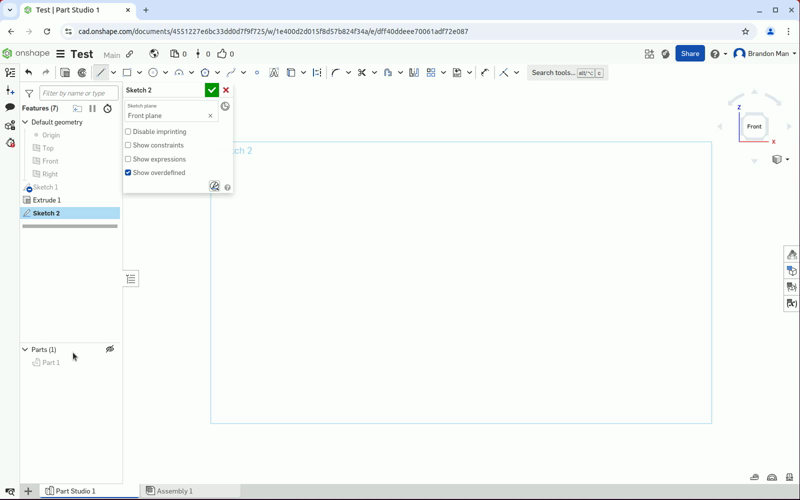
key_down(shift)
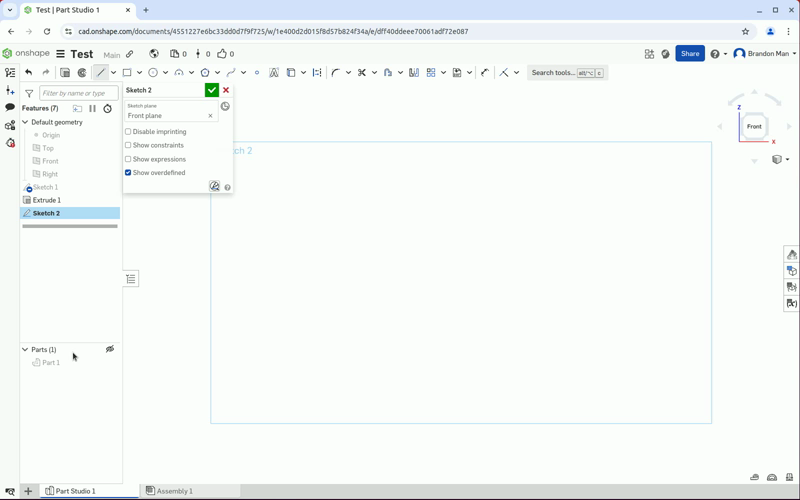
mouse_move(385, 224)
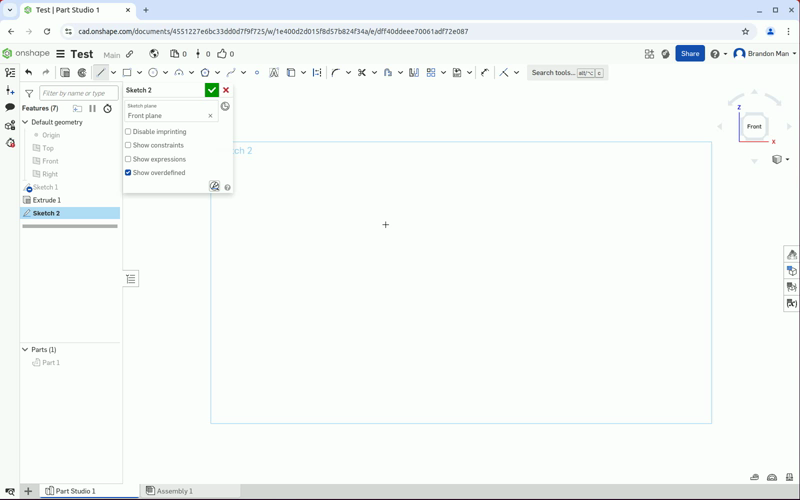
click(385, 224)
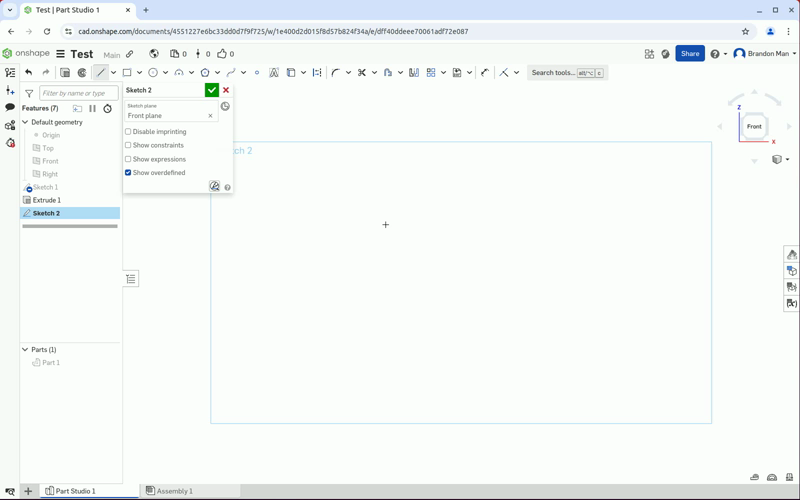
key_up(shift)
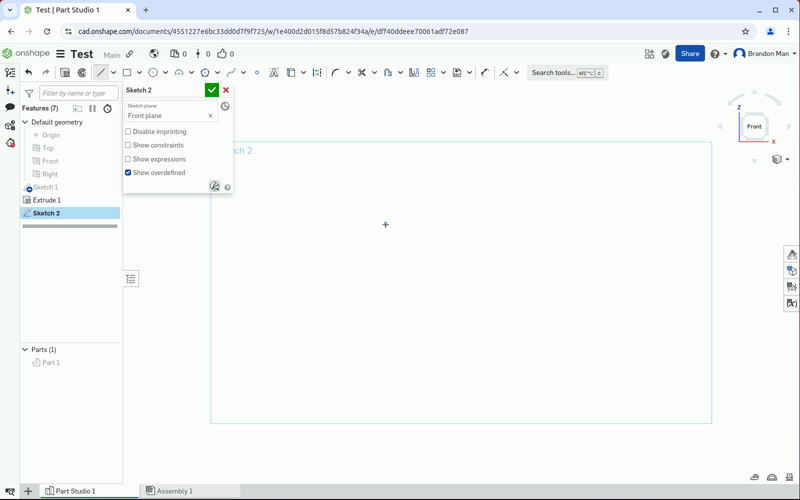
key_down(shift)
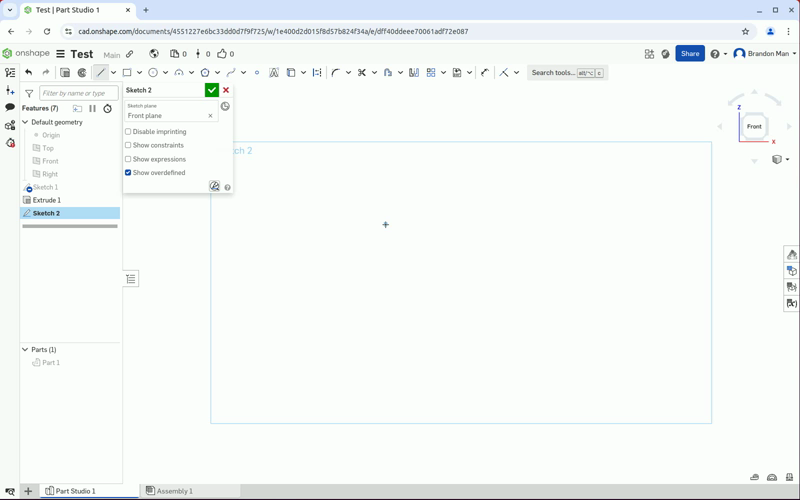
mouse_move(401, 283)
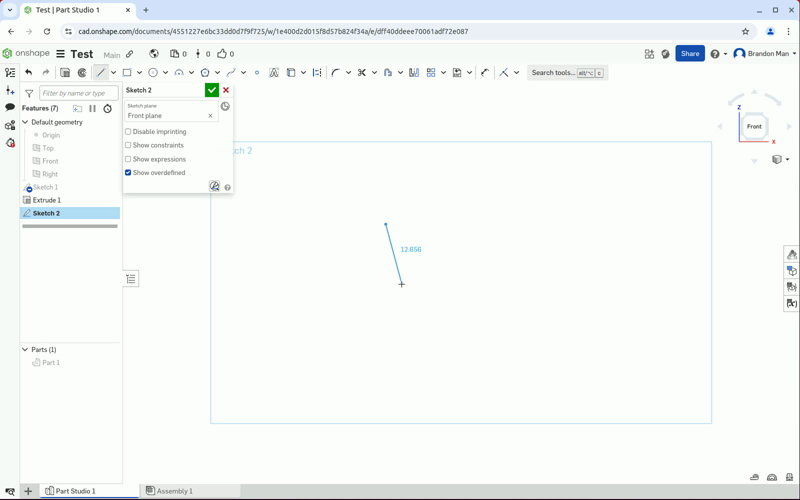
click(401, 283)
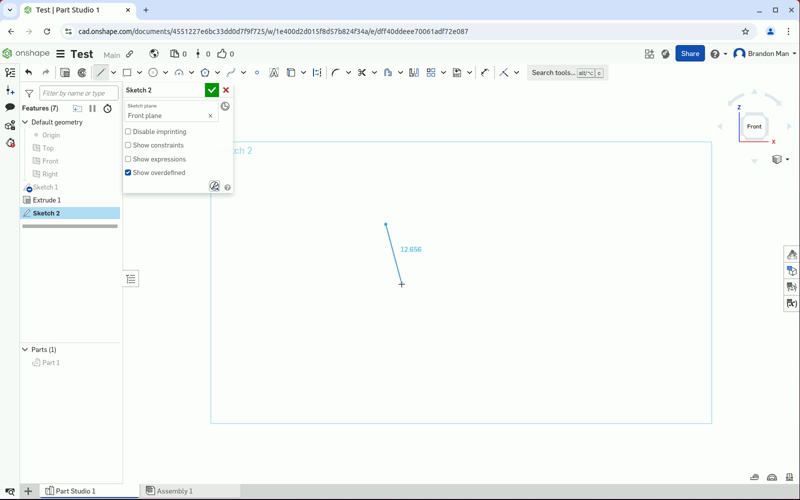
key_up(shift)
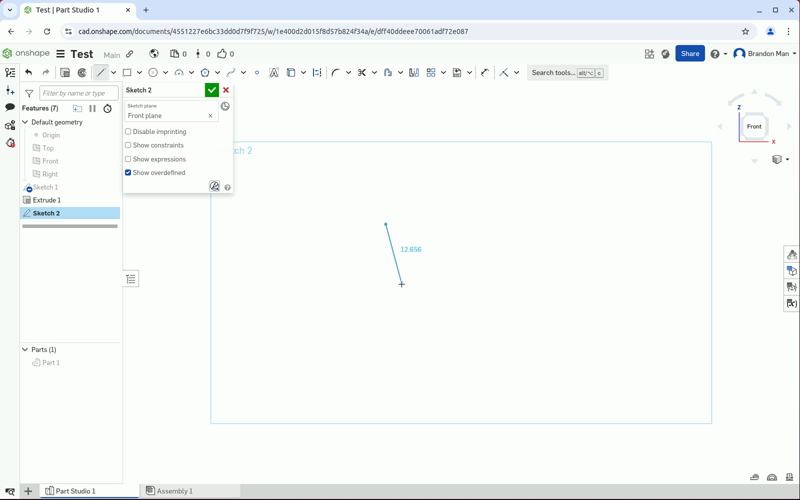
key(esc)
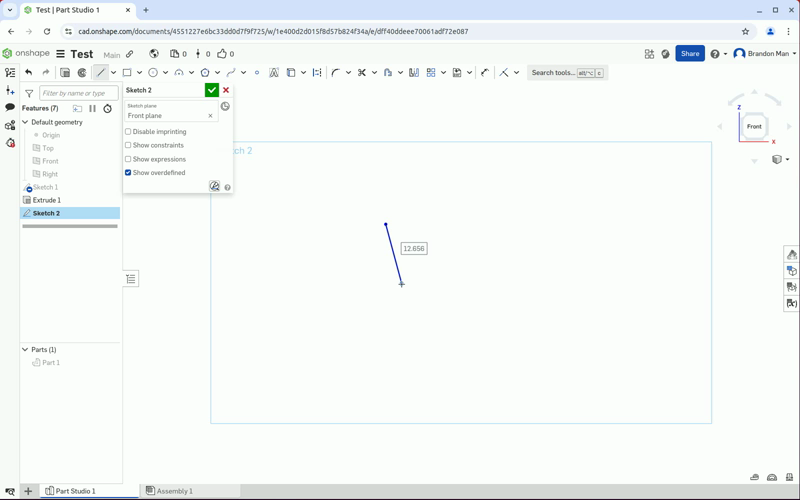
key(a)
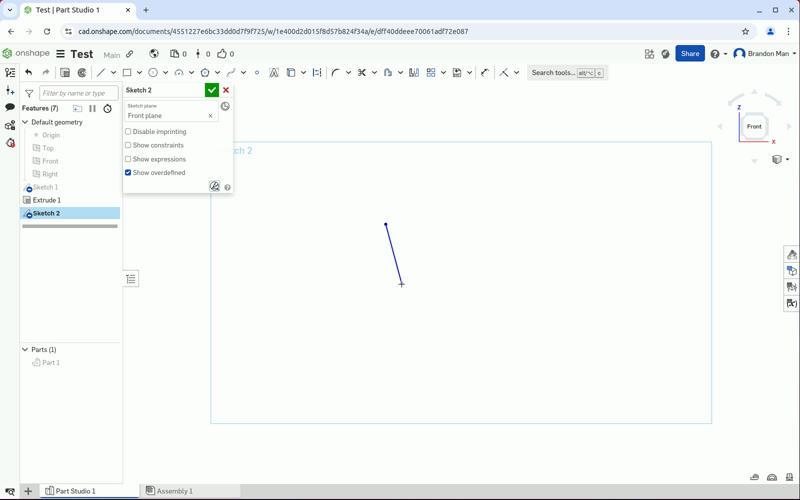
mouse_move(401, 283)
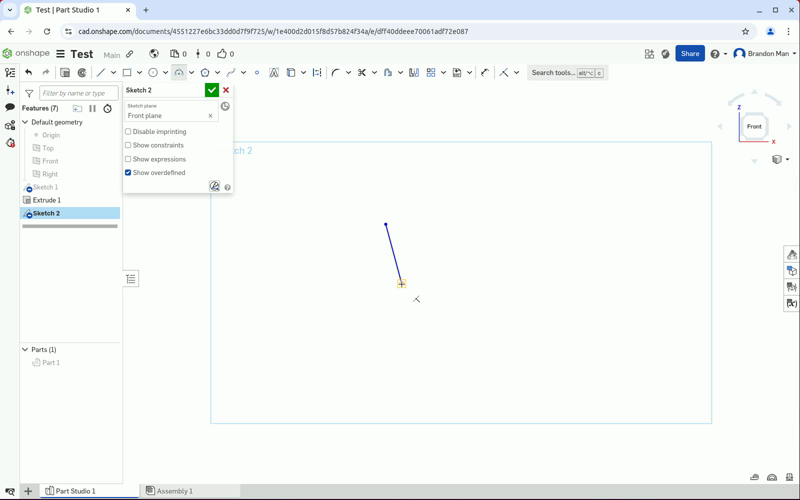
click(401, 283)
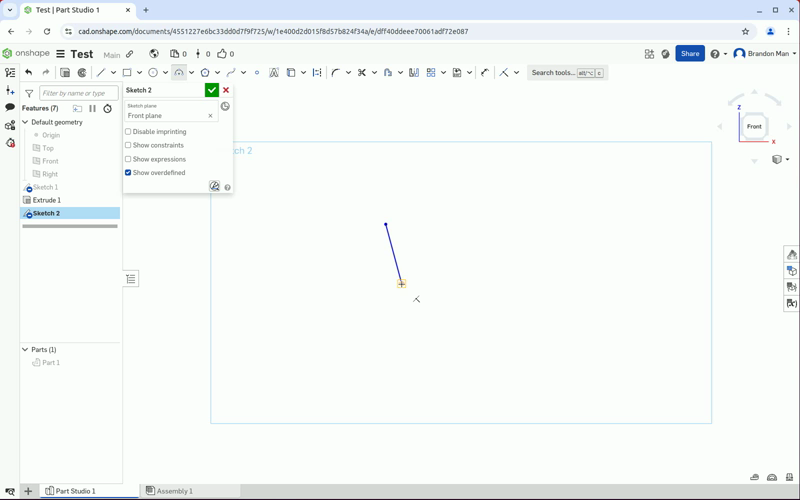
key_down(shift)
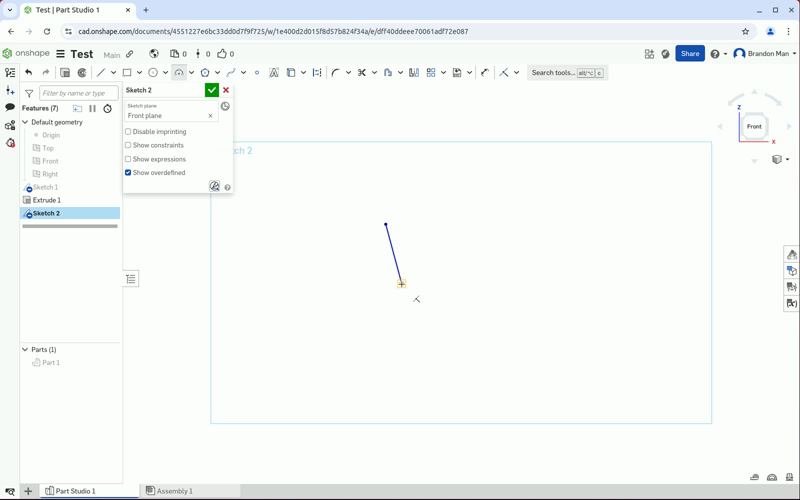
mouse_move(461, 224)
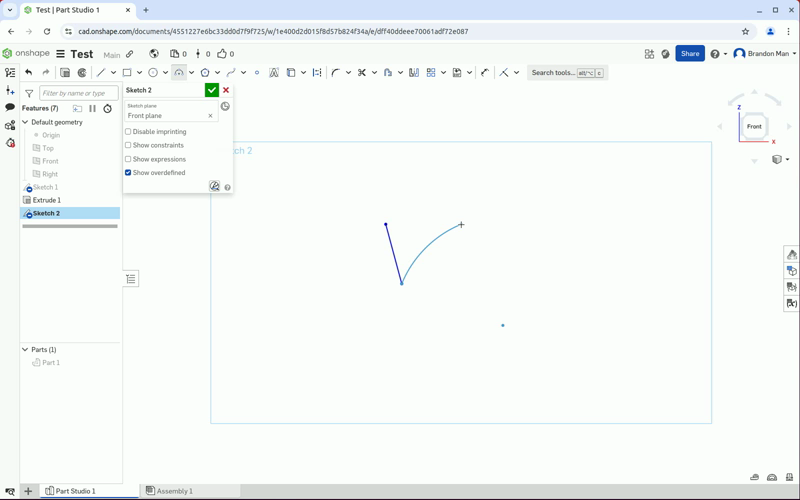
click(461, 224)
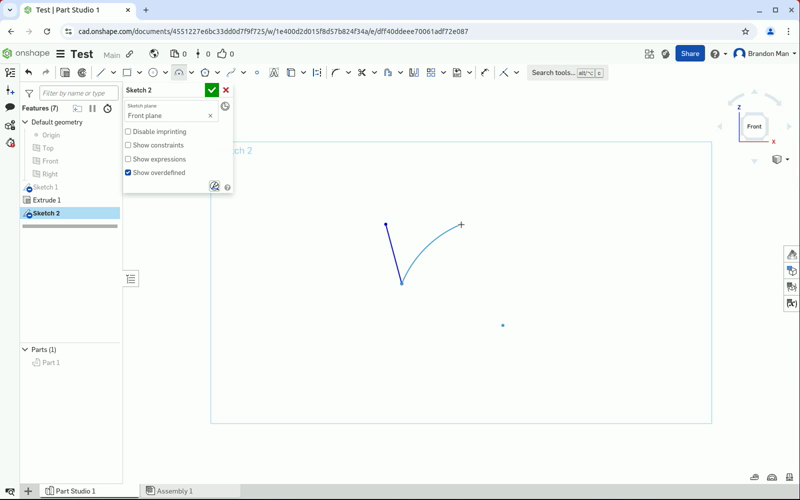
mouse_move(419, 241)
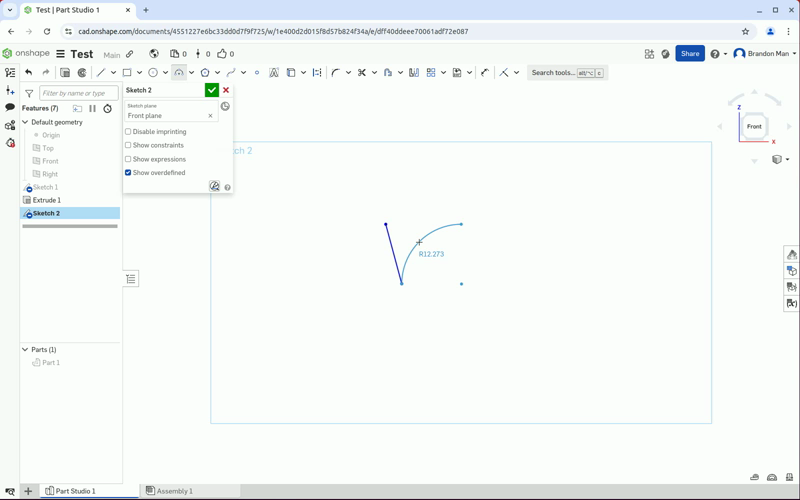
click(419, 241)
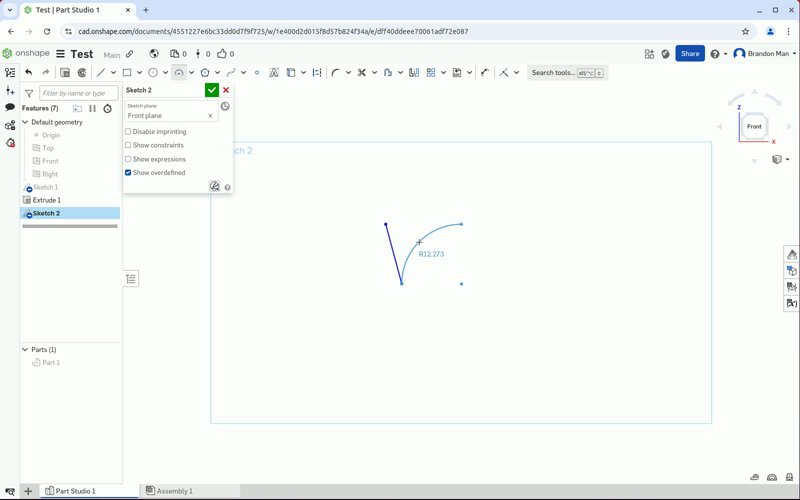
key_up(shift)
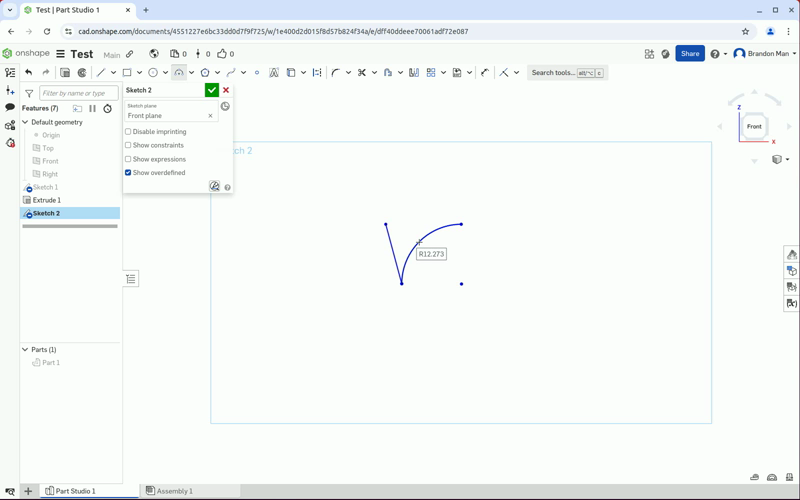
key(esc)
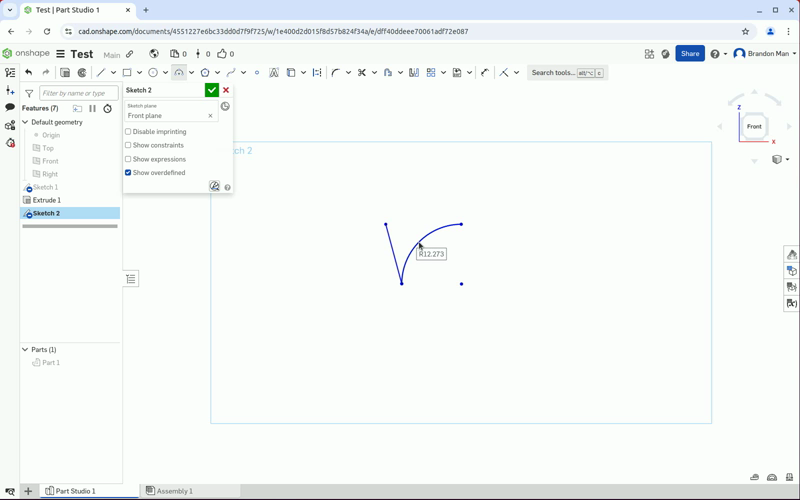
key(l)
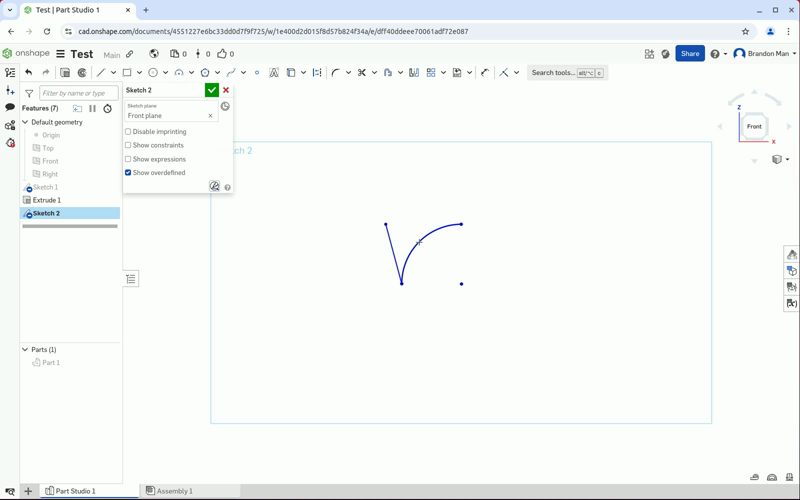
mouse_move(461, 224)
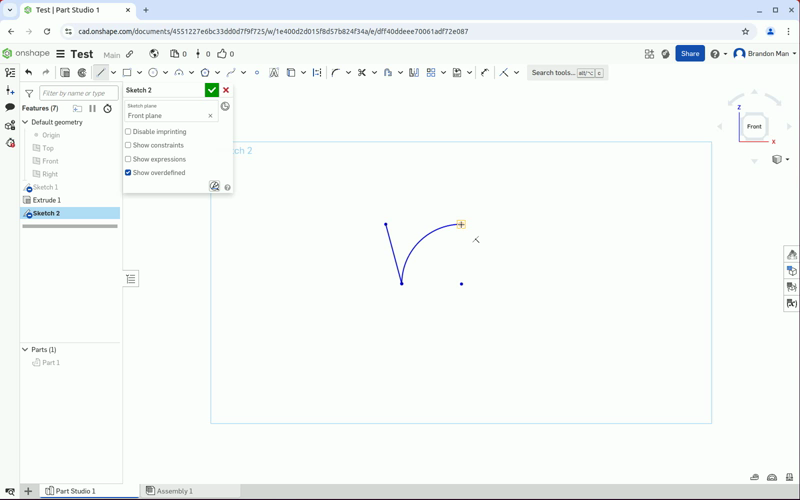
click(461, 224)
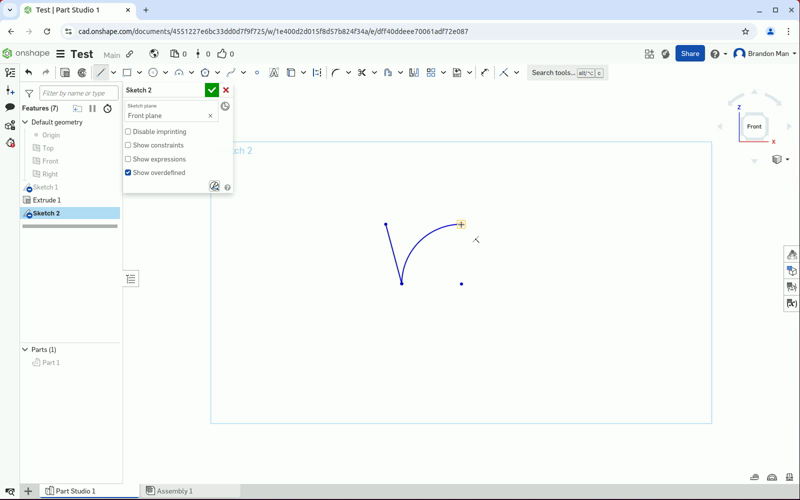
key_down(shift)
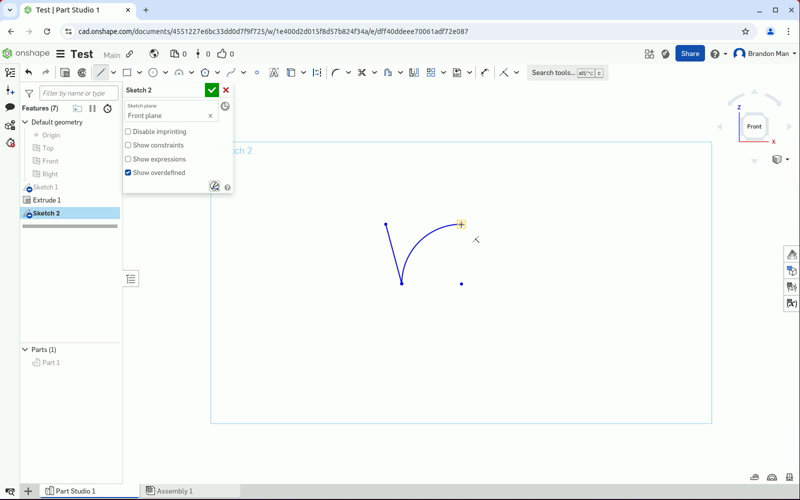
mouse_move(385, 224)
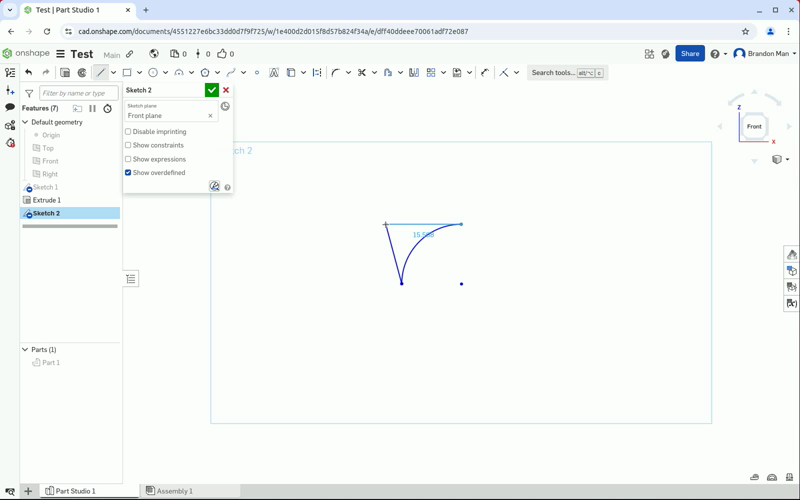
key_up(shift)
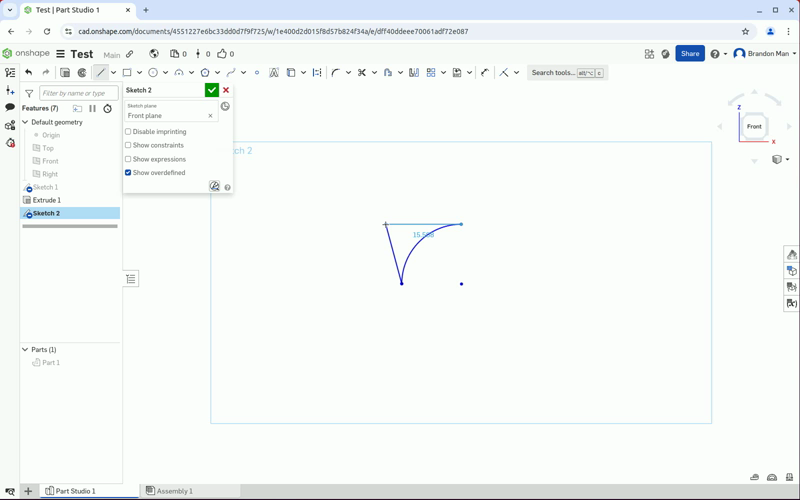
click(385, 224)
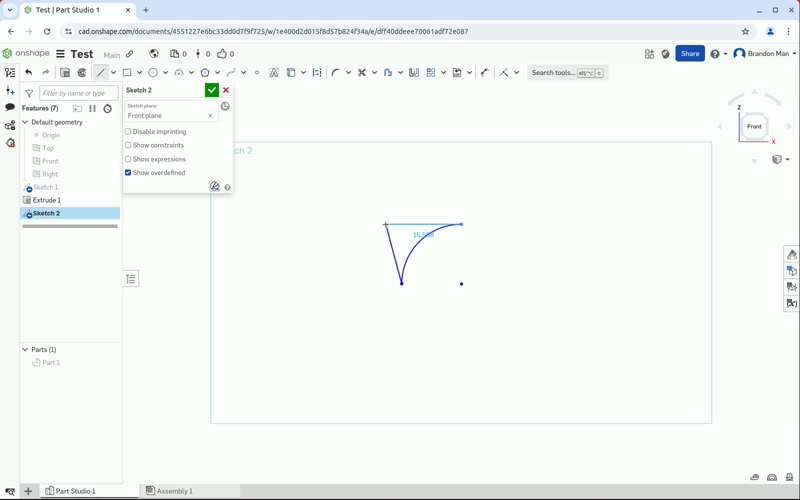
key(esc)
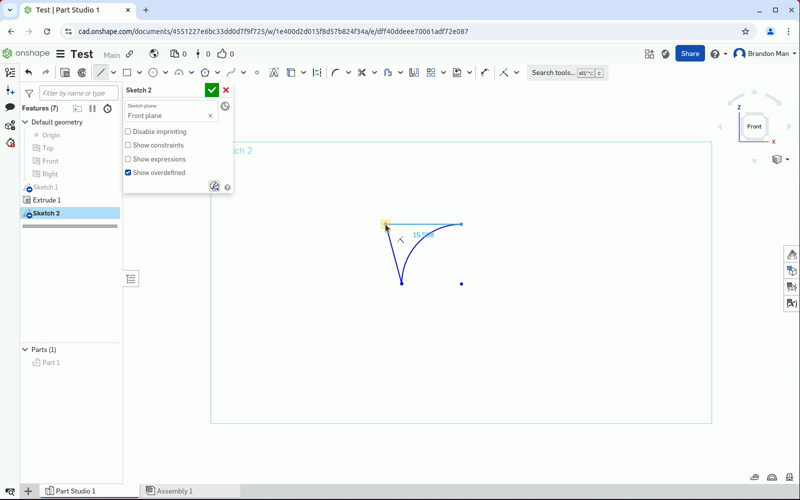
mouse_move(388, 226)
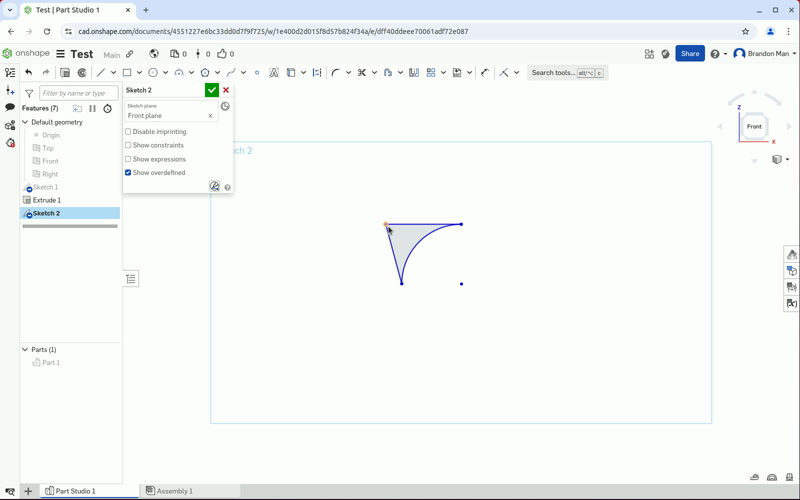
scroll(6)
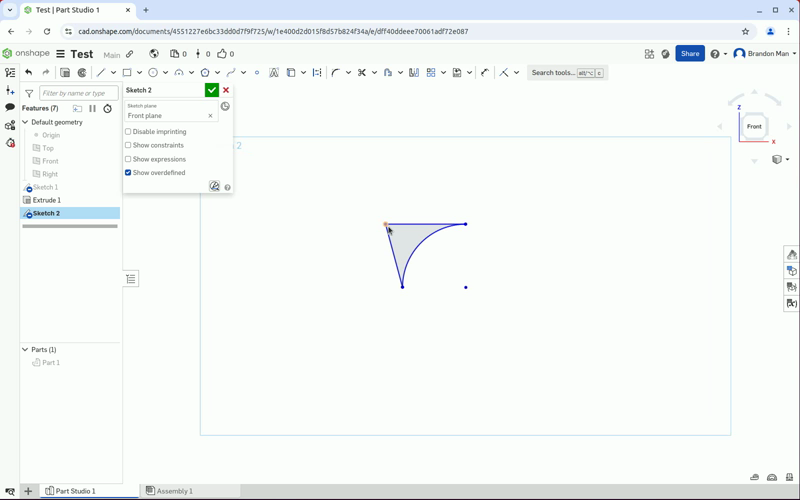
scroll(6)
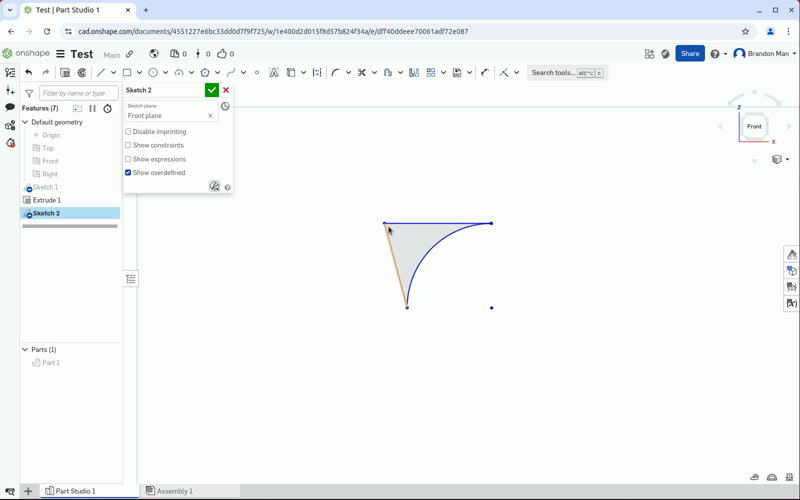
scroll(6)
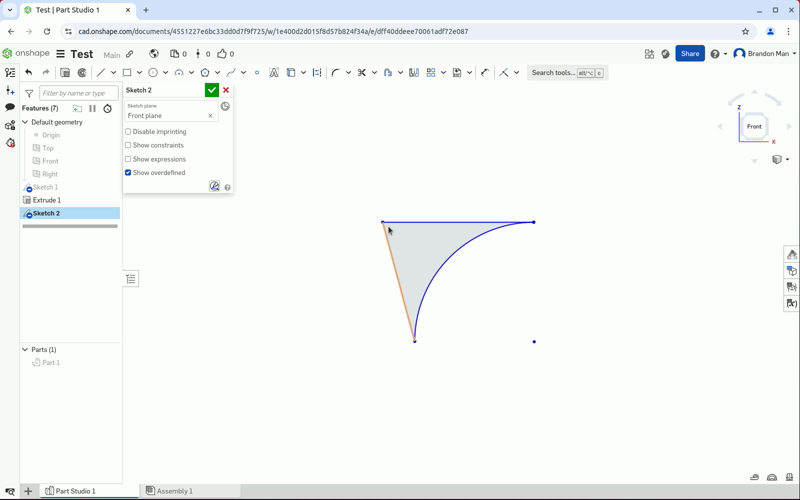
scroll(6)
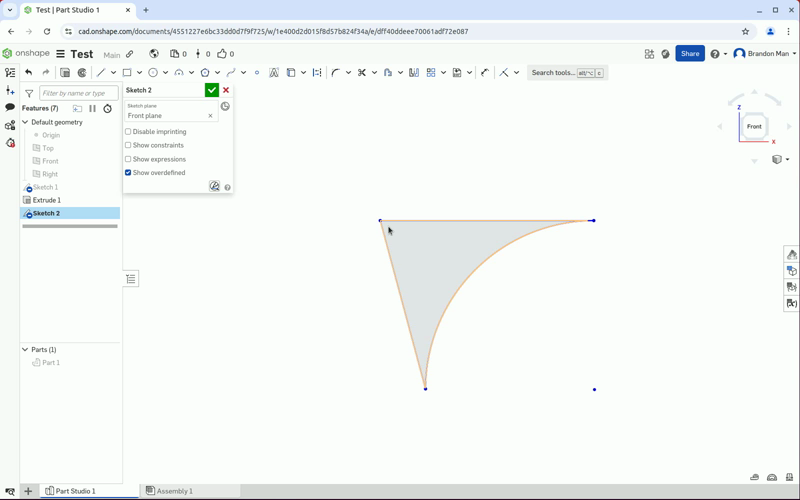
scroll(6)
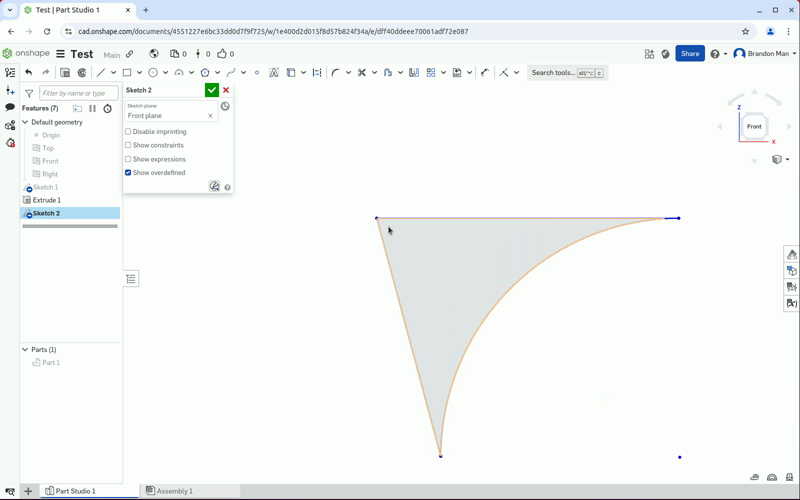
scroll(6)
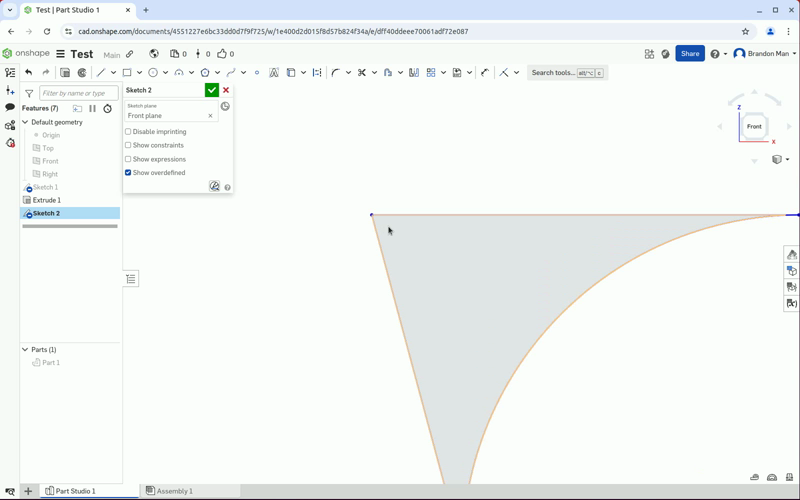
scroll(6)
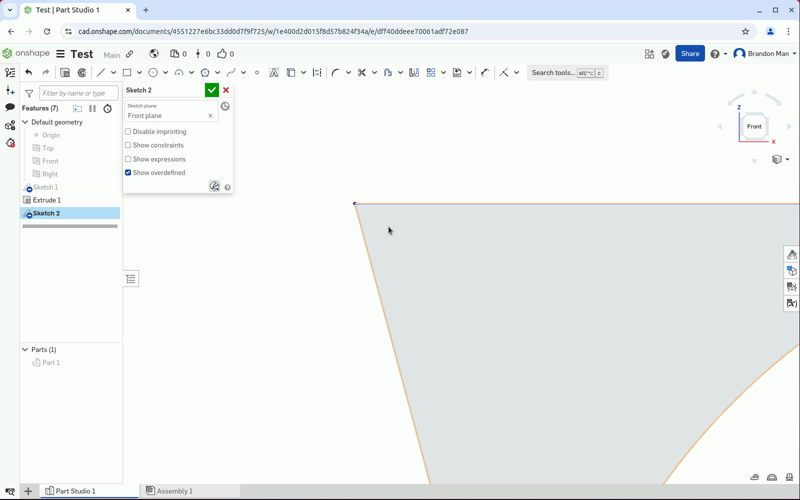
click(388, 226)
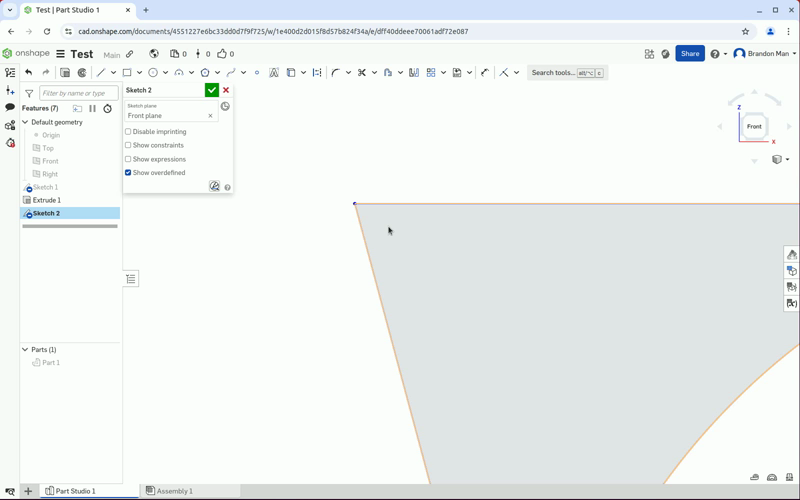
scroll(-6)
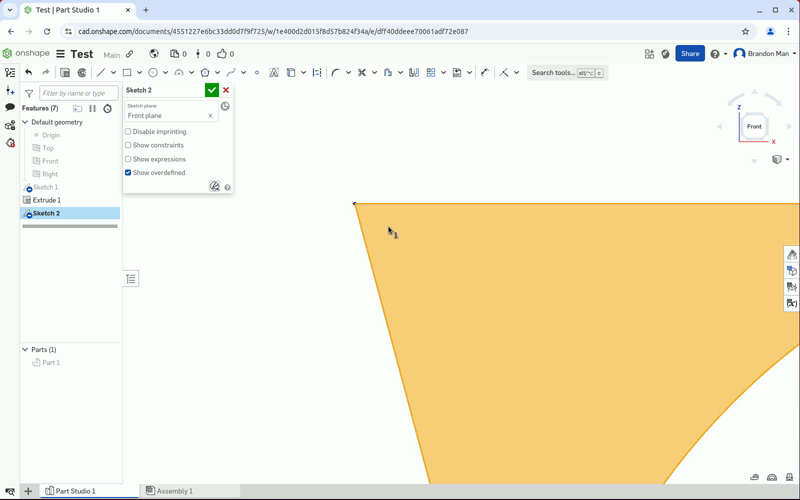
scroll(-6)
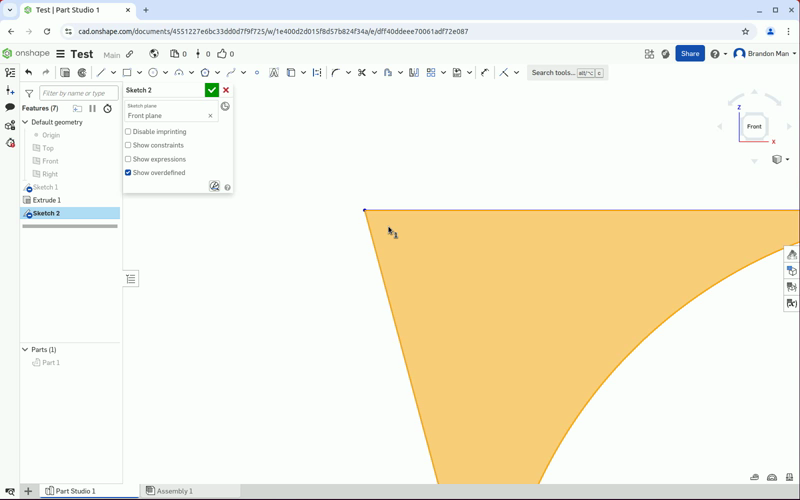
scroll(-6)
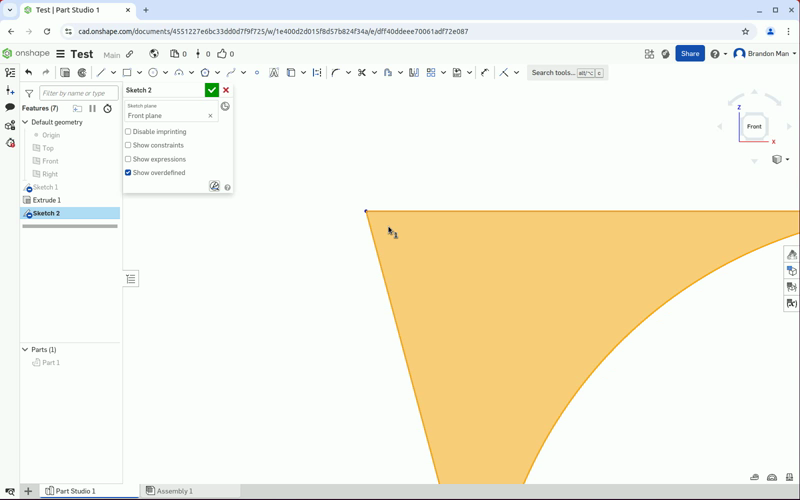
scroll(-6)
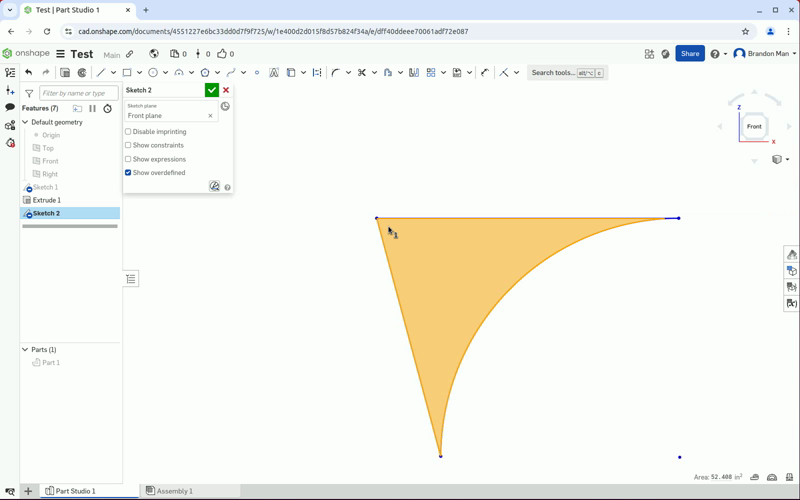
scroll(-6)
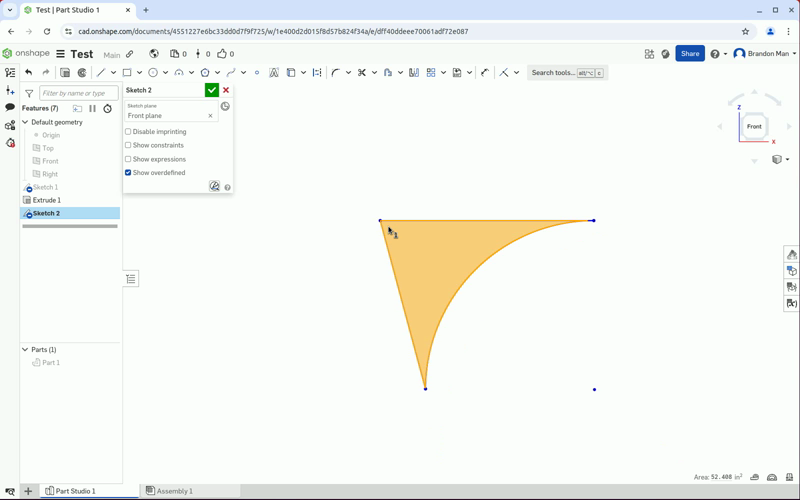
scroll(-6)
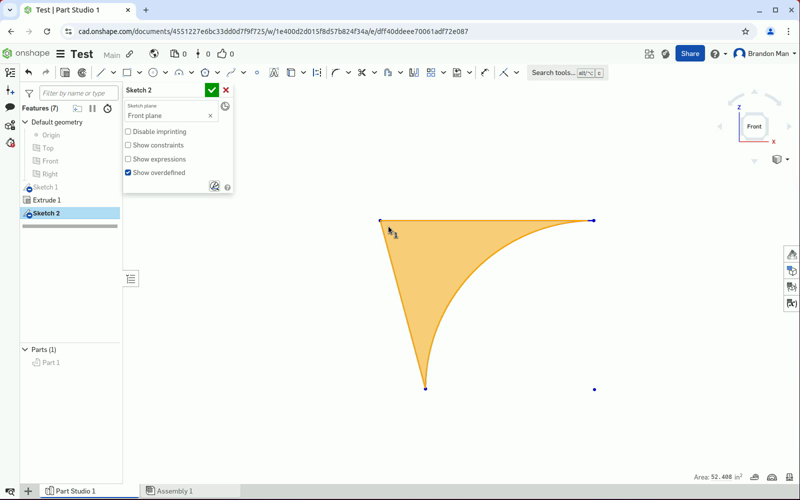
scroll(-6)
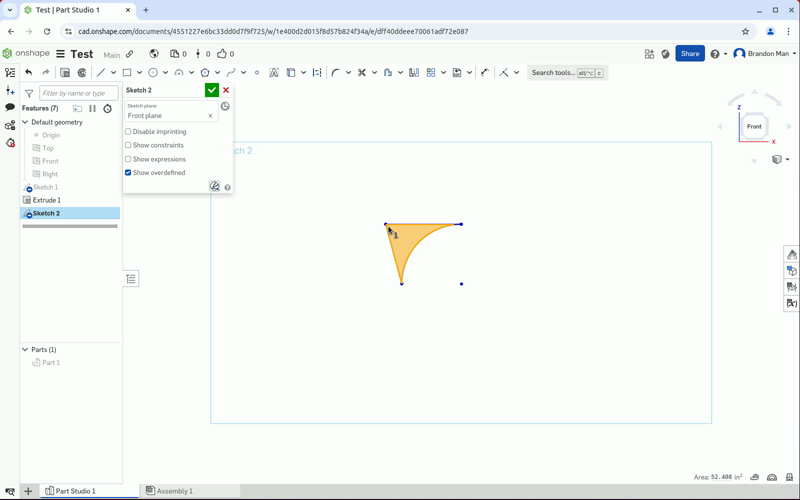
mouse_move(73, 352)
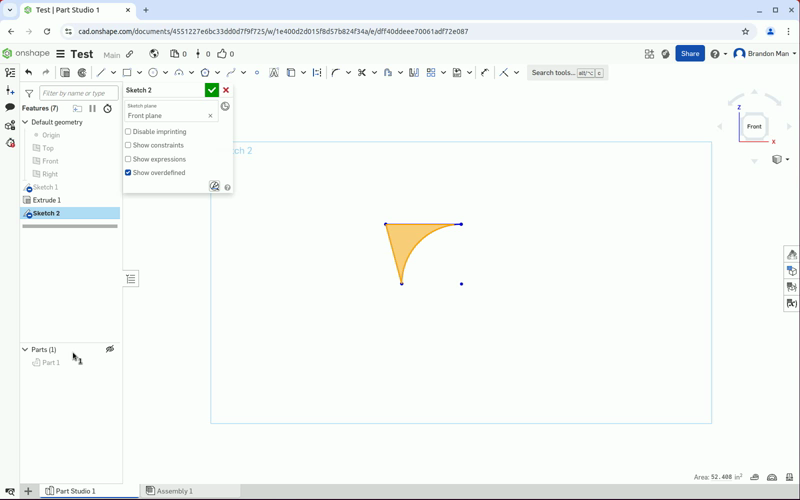
key(shift+y)
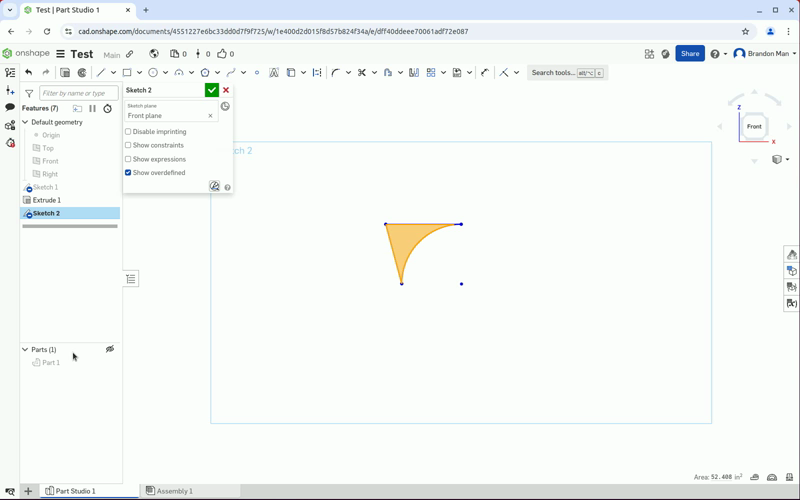
key(shift+e)
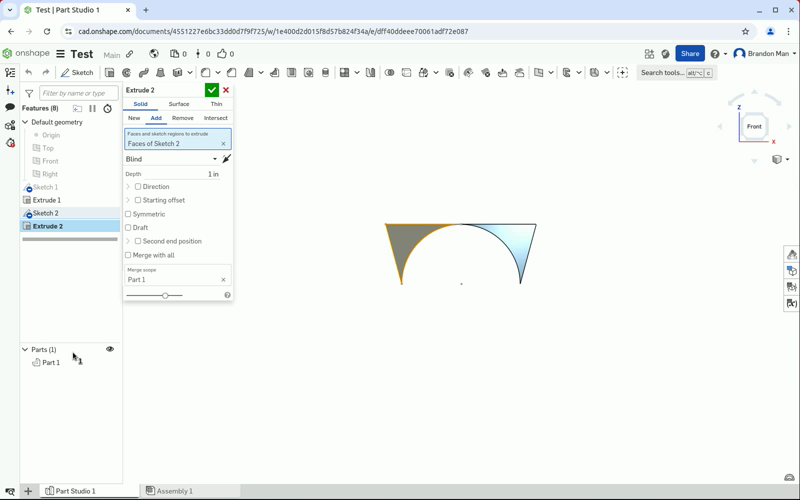
mouse_move(143, 106)
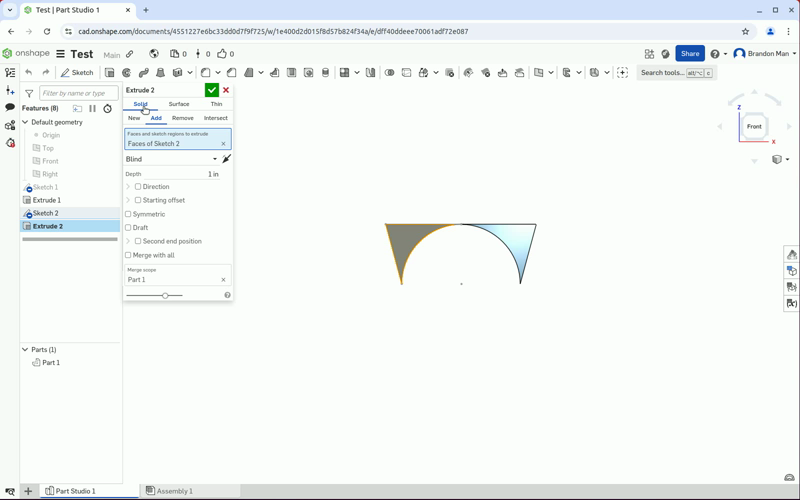
click(143, 106)
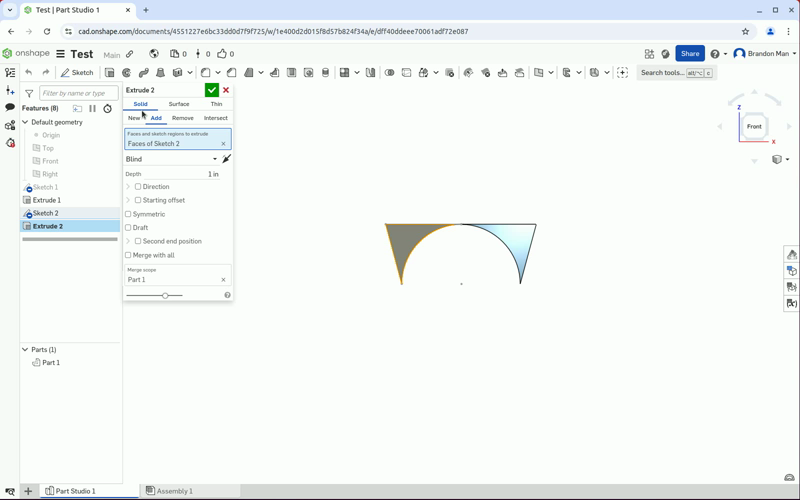
mouse_move(137, 120)
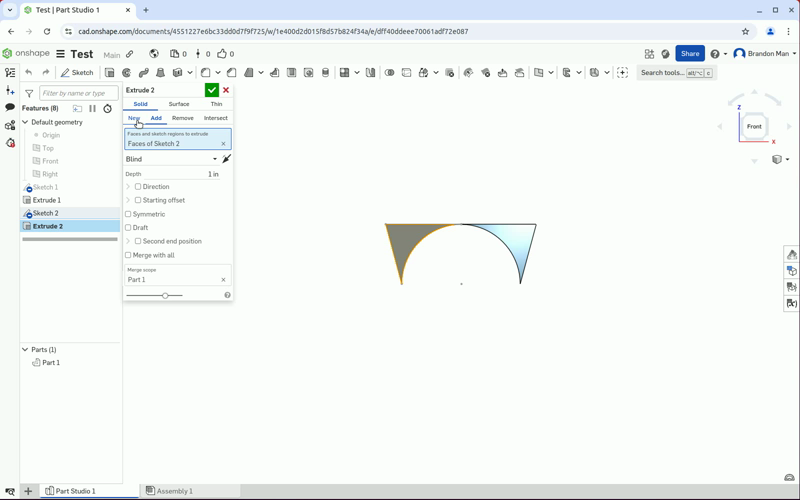
click(137, 120)
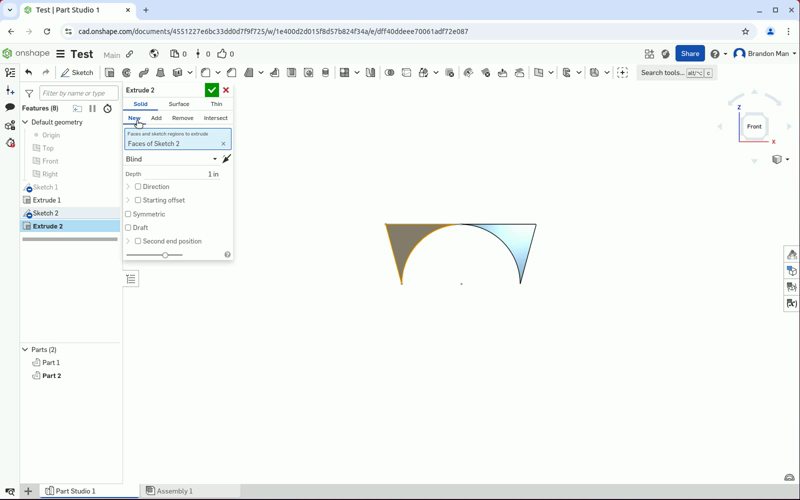
key(tab, 4)
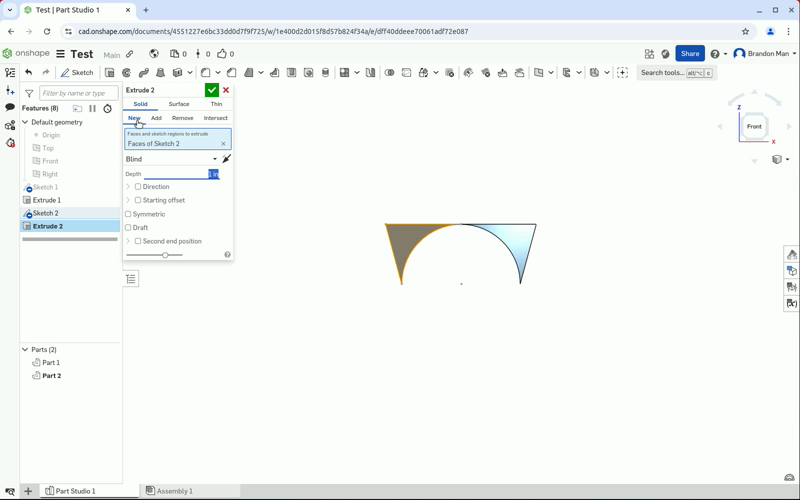
text(2.648)
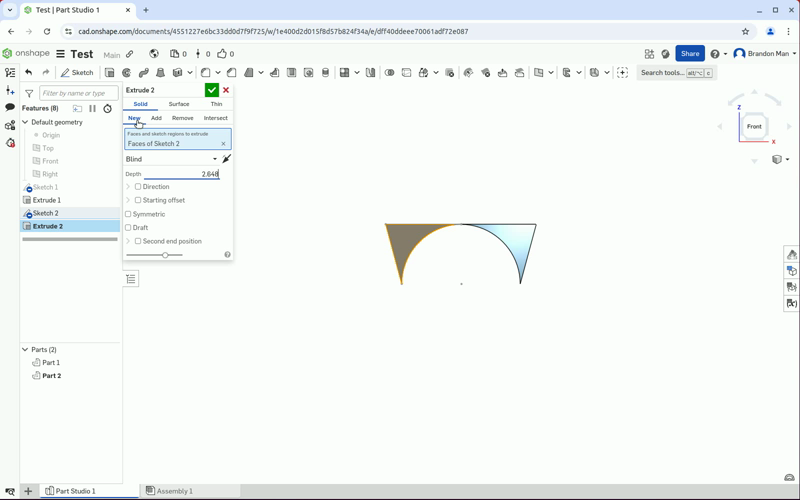
key(enter)
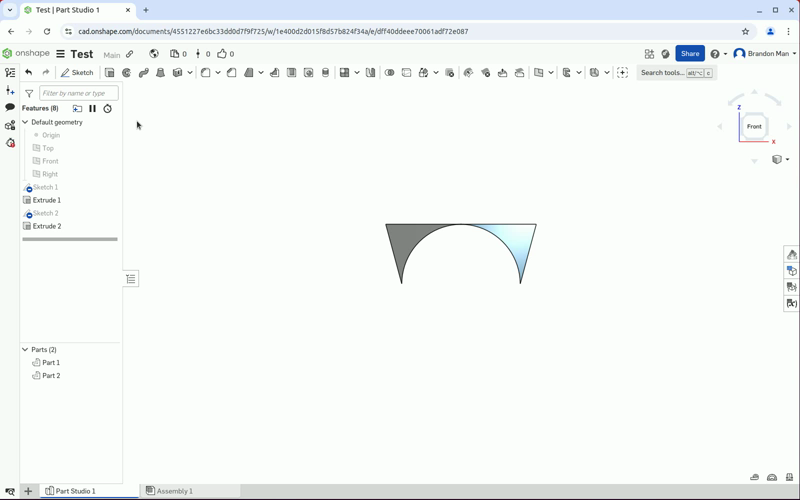
key(shift+h)
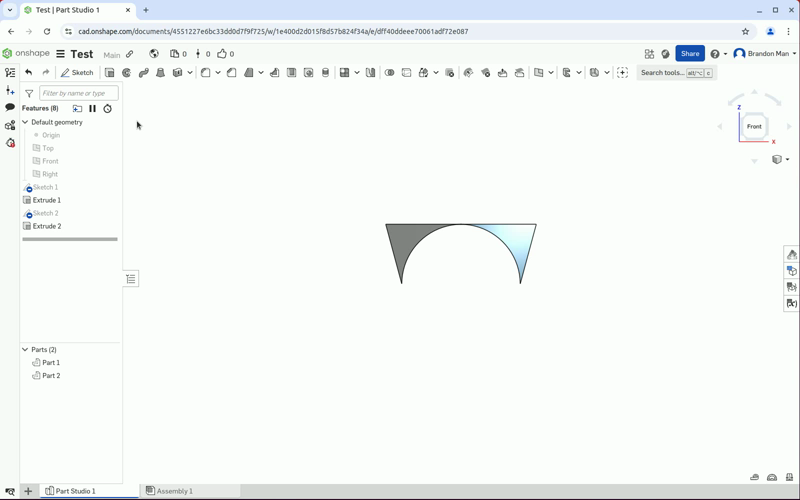
key(shift+h)
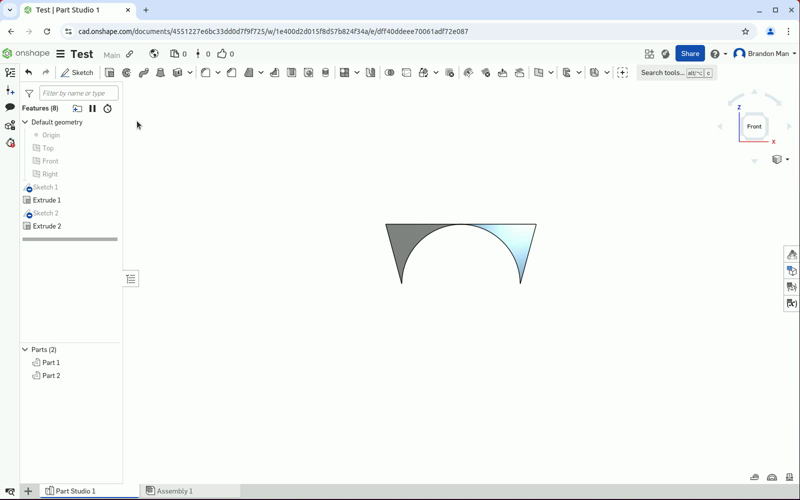
mouse_move(73, 189)
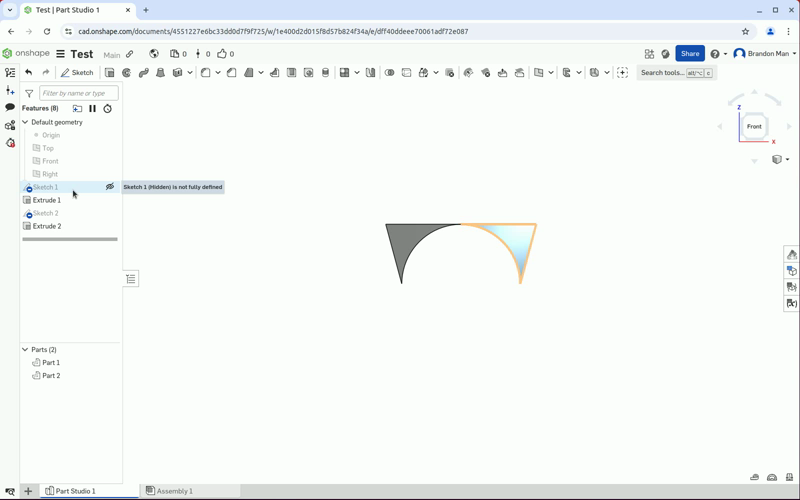
click(73, 189)
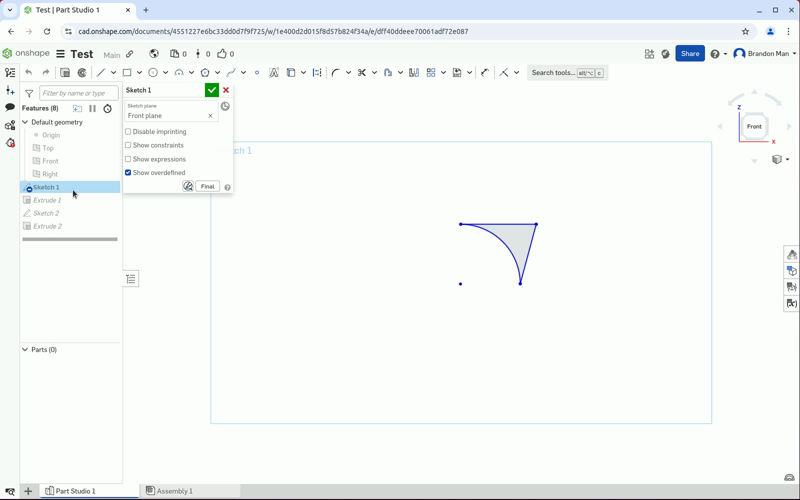
mouse_move(229, 92)
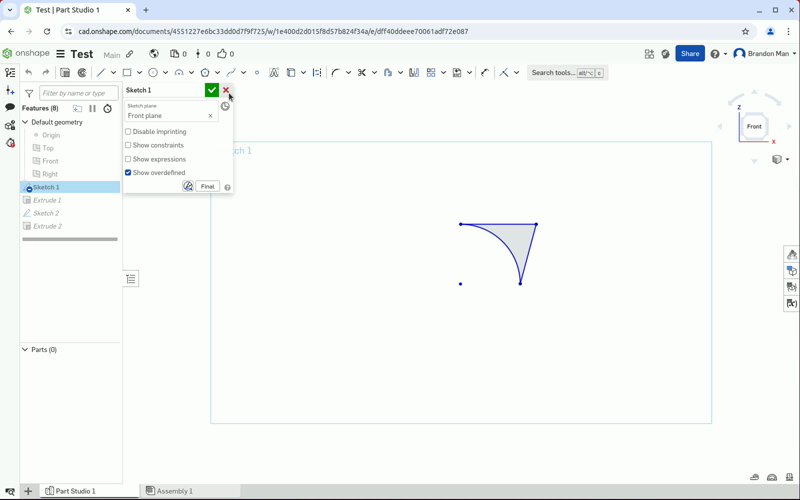
click(229, 92)
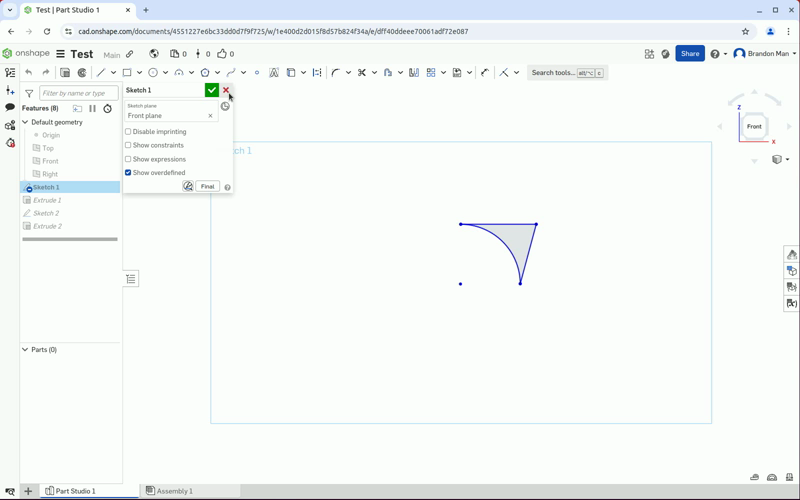
key(shift+s)
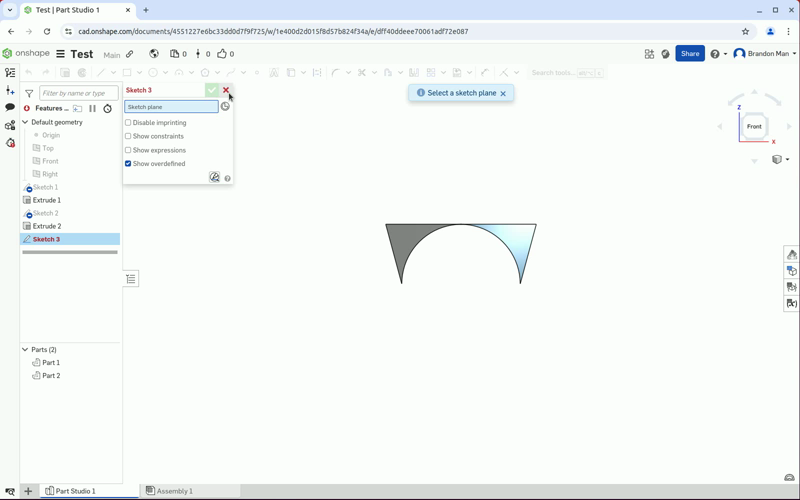
mouse_move(73, 163)
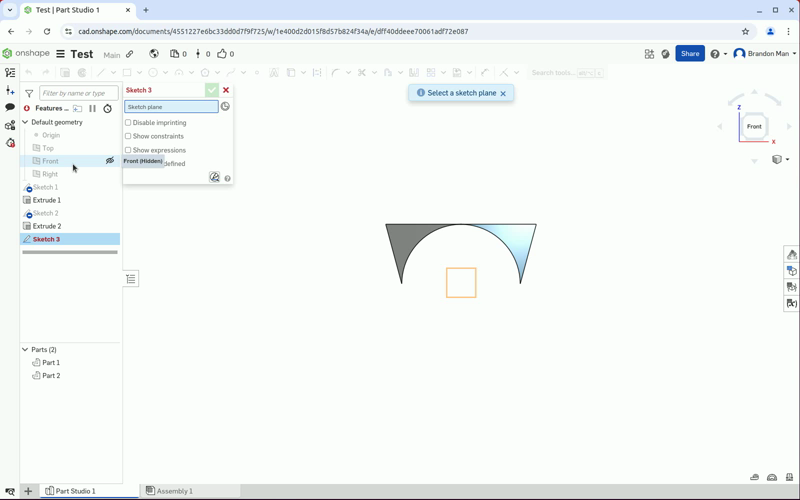
click(73, 163)
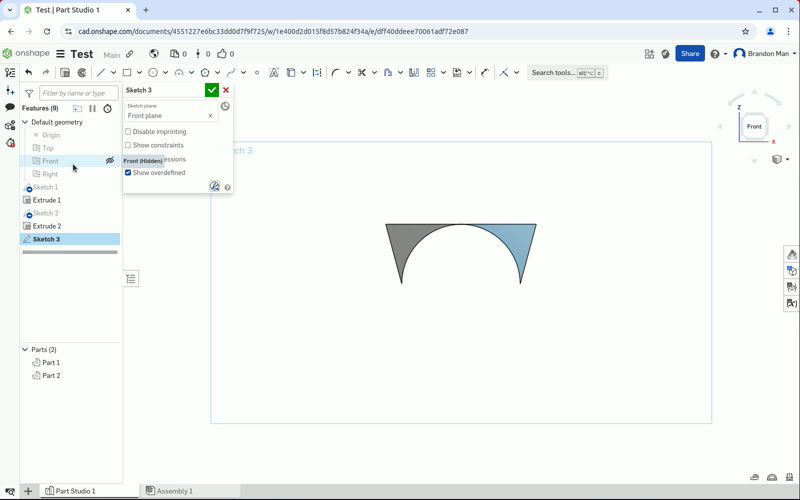
mouse_move(73, 352)
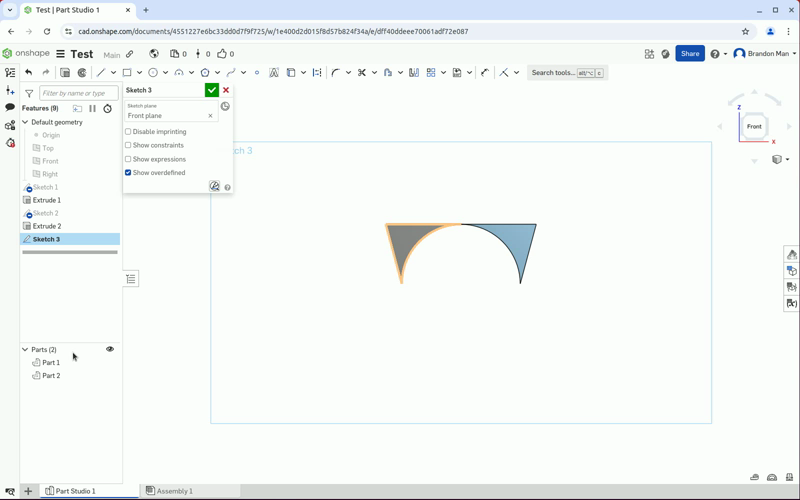
key(y)
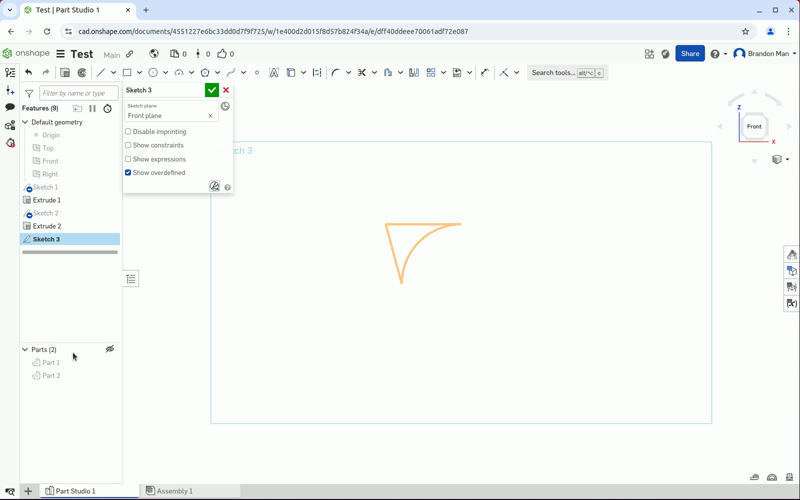
key(c)
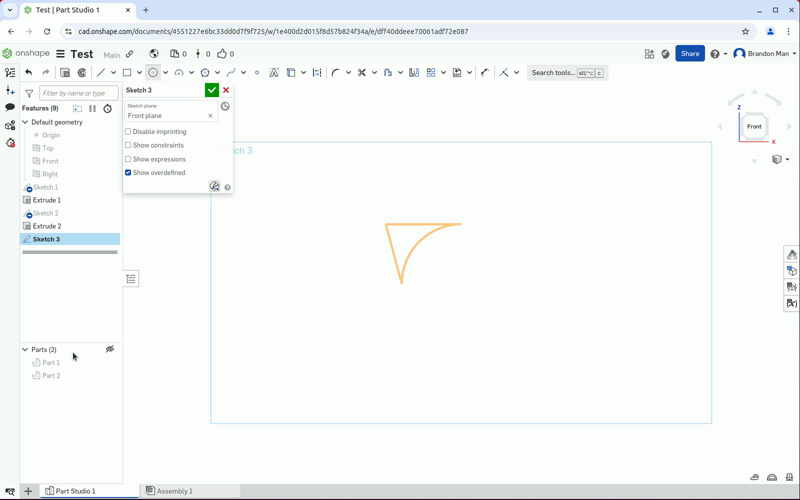
key_down(shift)
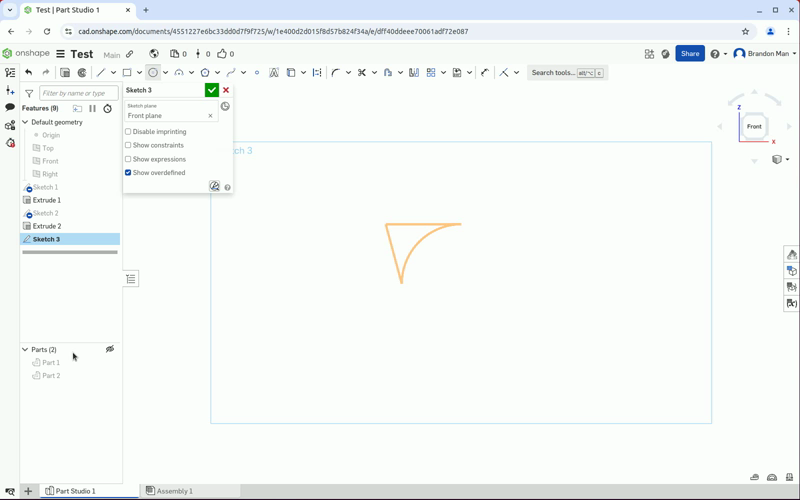
mouse_move(461, 282)
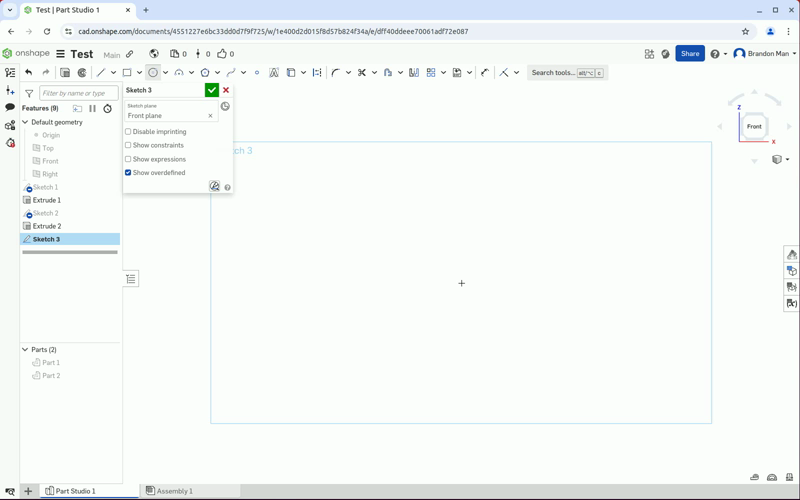
click(461, 282)
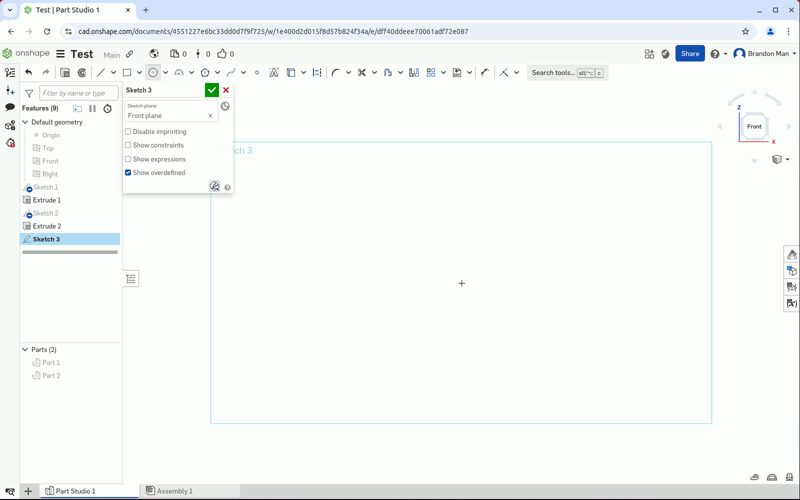
key_up(shift)
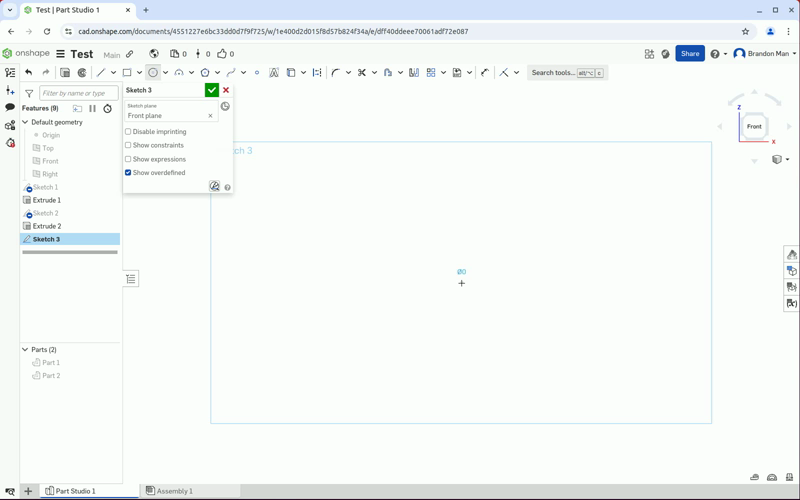
mouse_move(521, 282)
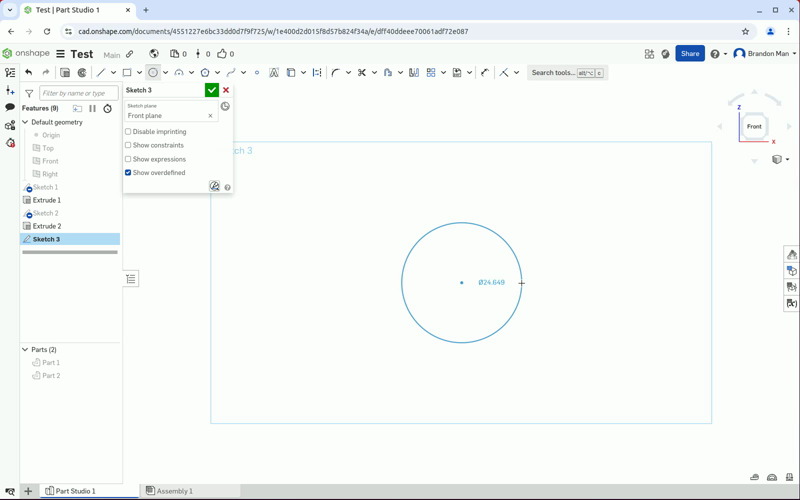
click(521, 282)
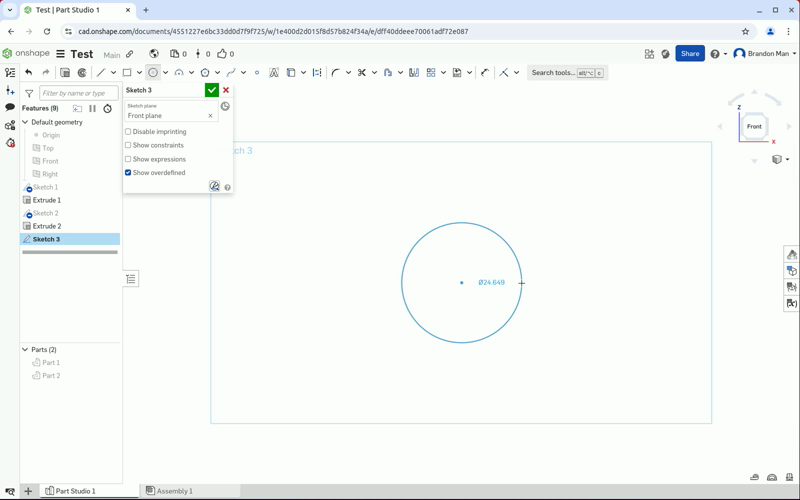
key(esc)
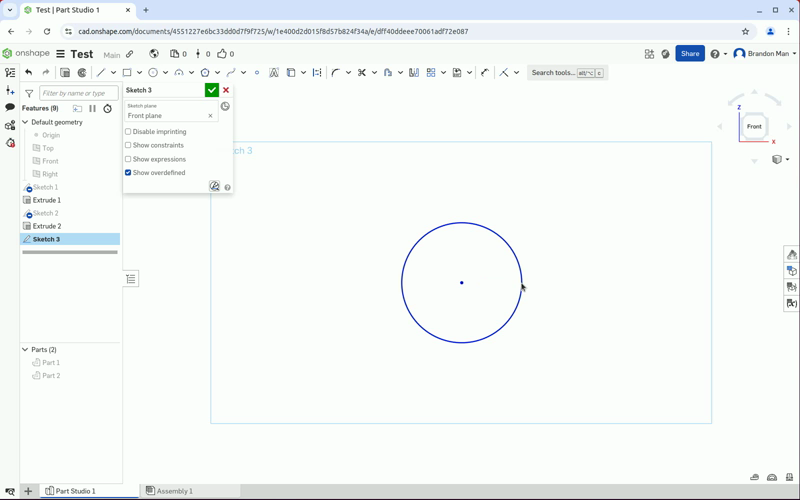
key(c)
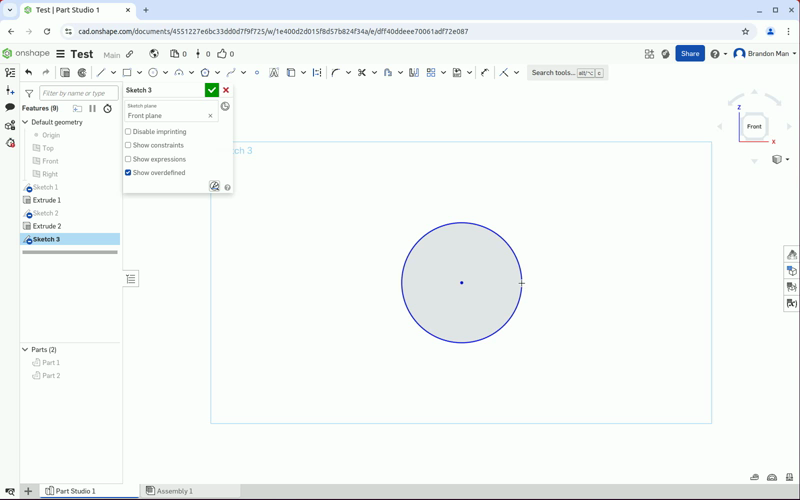
key_down(shift)
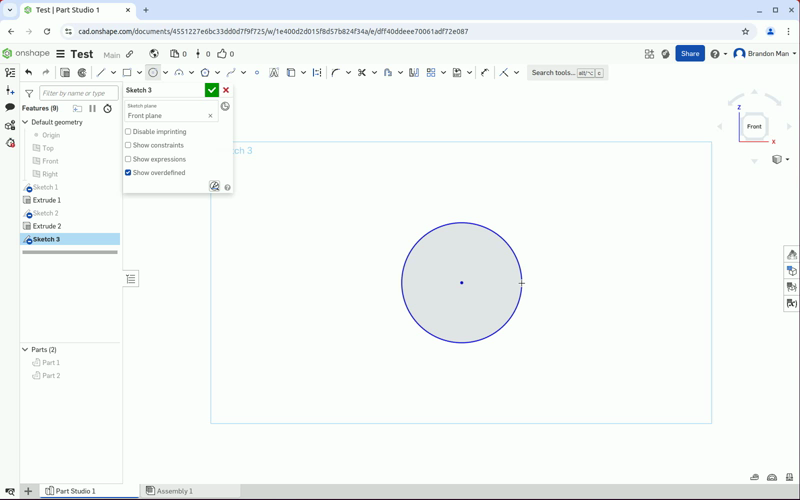
mouse_move(461, 282)
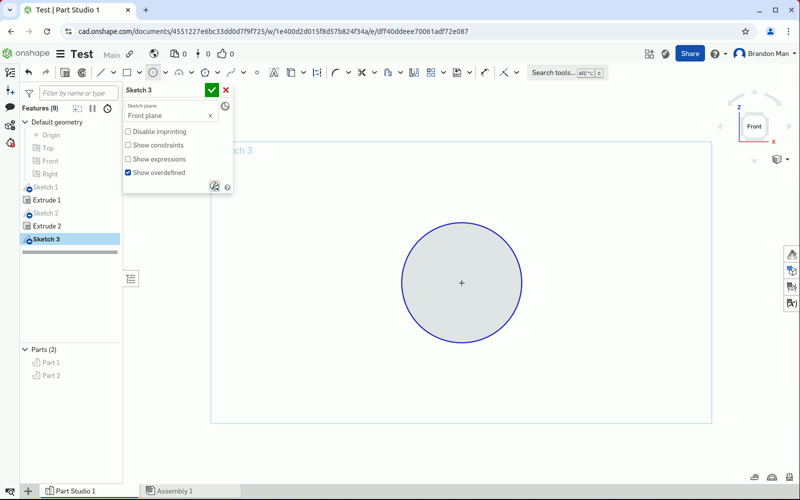
click(461, 282)
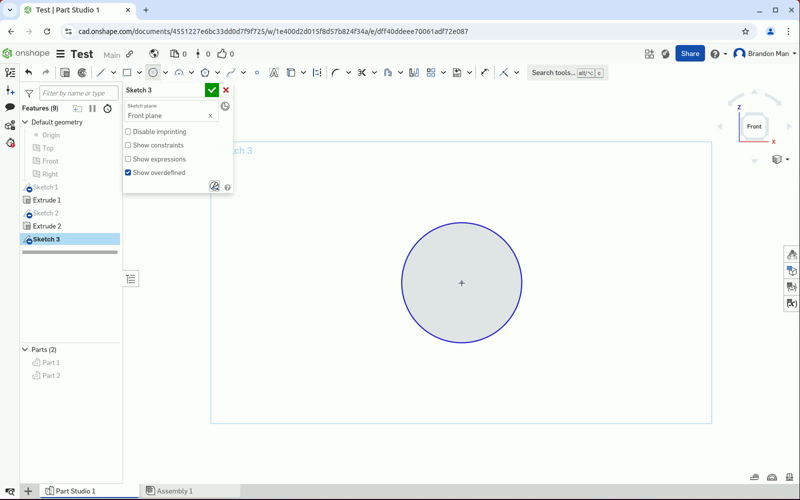
key_up(shift)
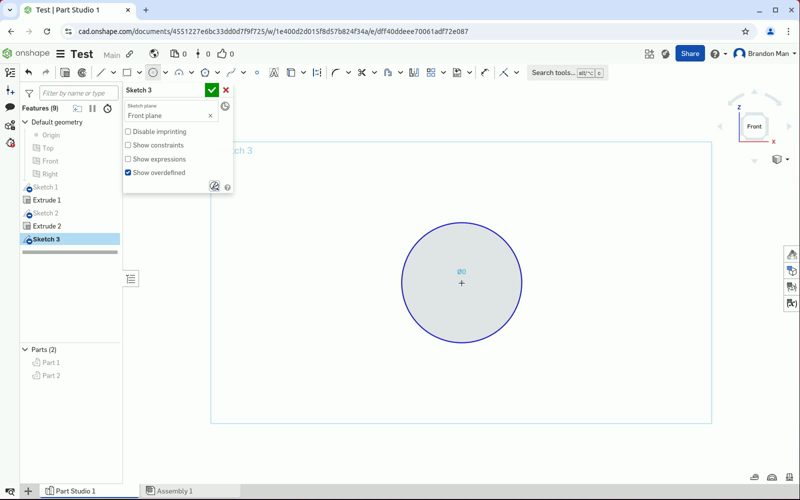
mouse_move(505, 282)
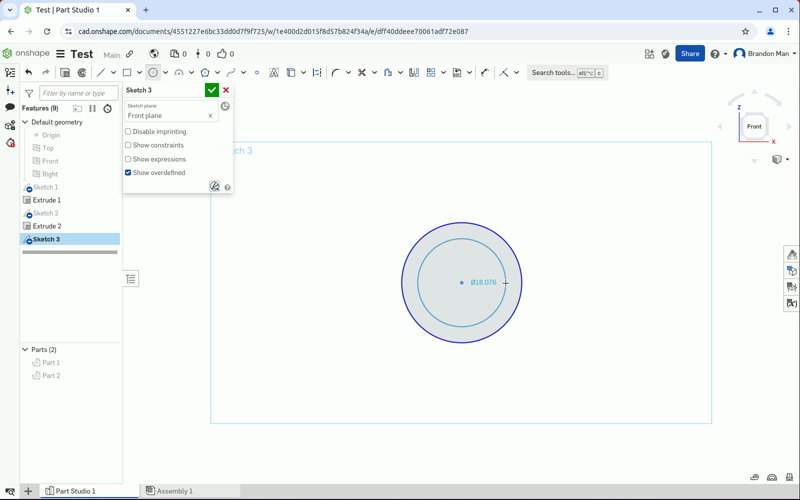
click(505, 282)
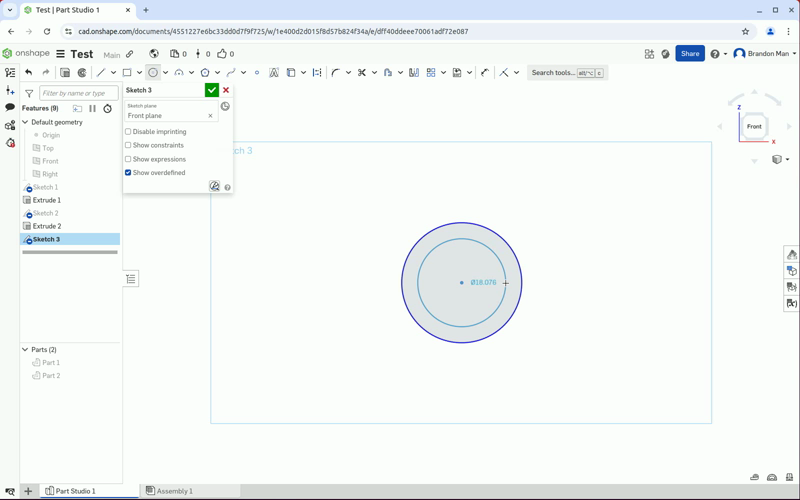
key(esc)
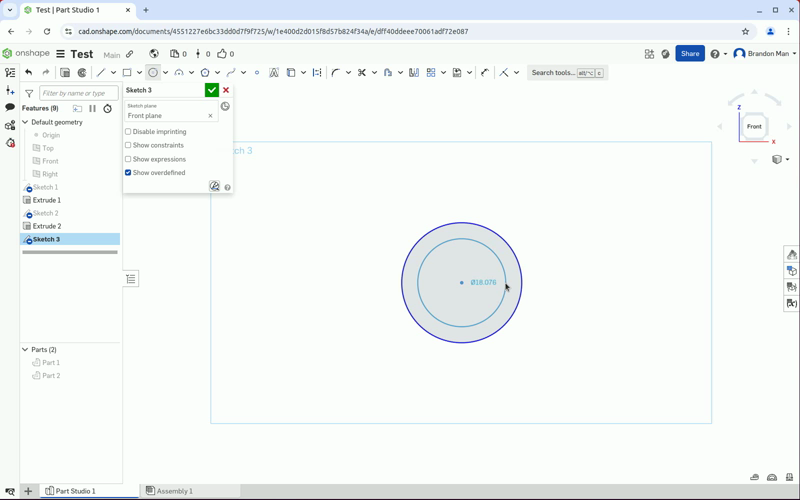
mouse_move(420, 252)
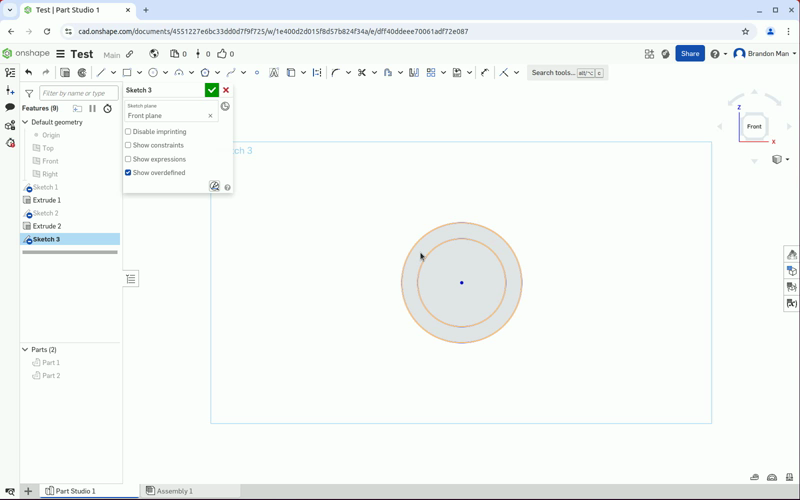
click(420, 252)
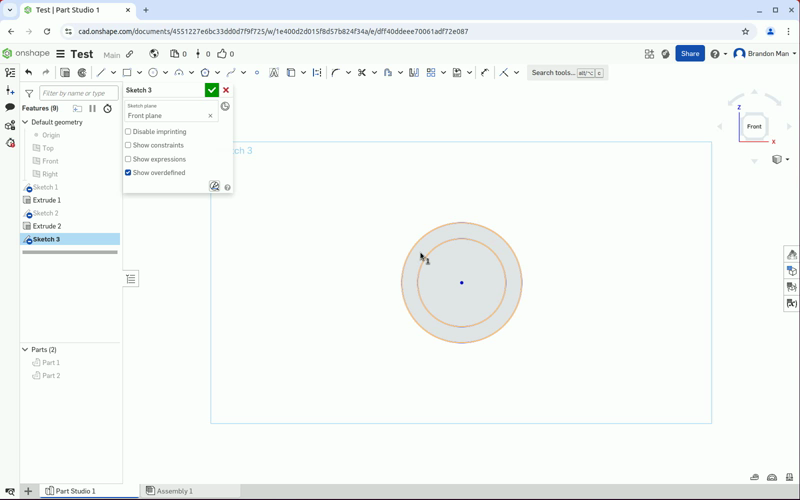
mouse_move(73, 352)
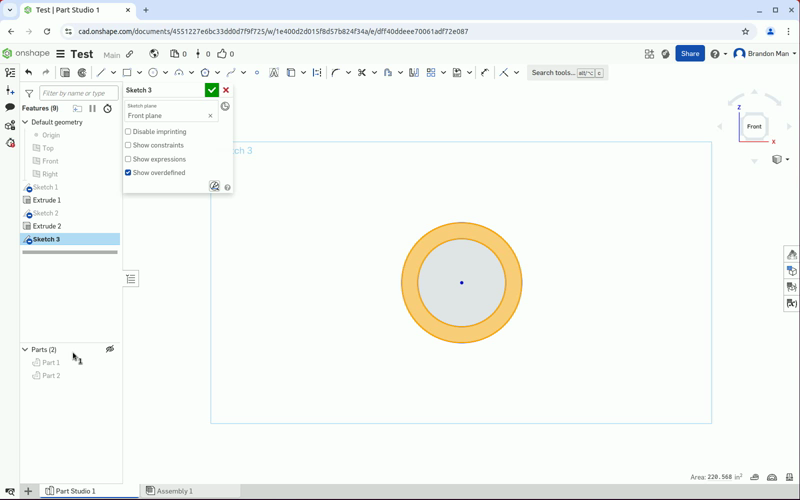
key(shift+y)
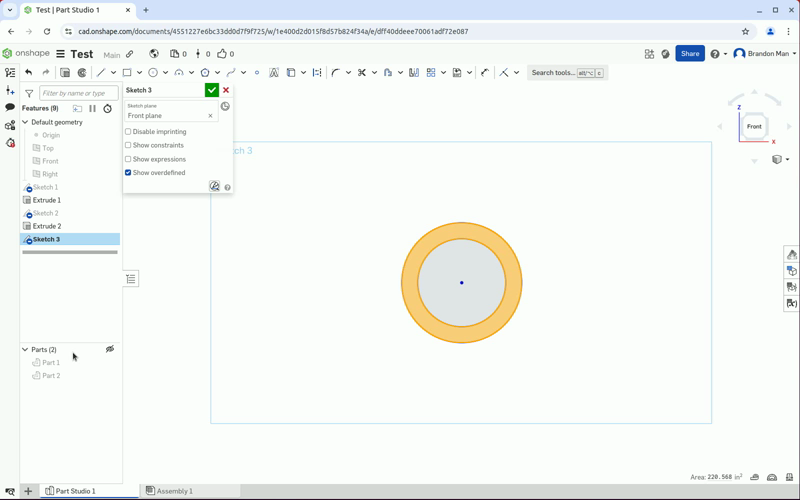
key(shift+e)
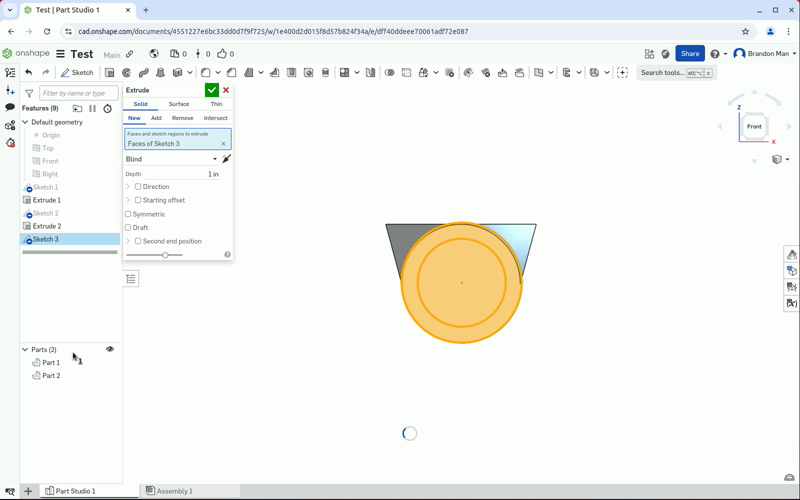
mouse_move(143, 106)
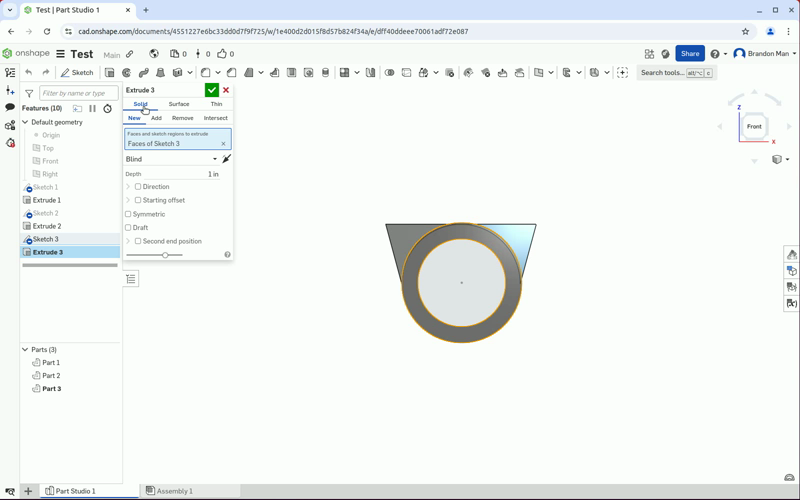
click(143, 106)
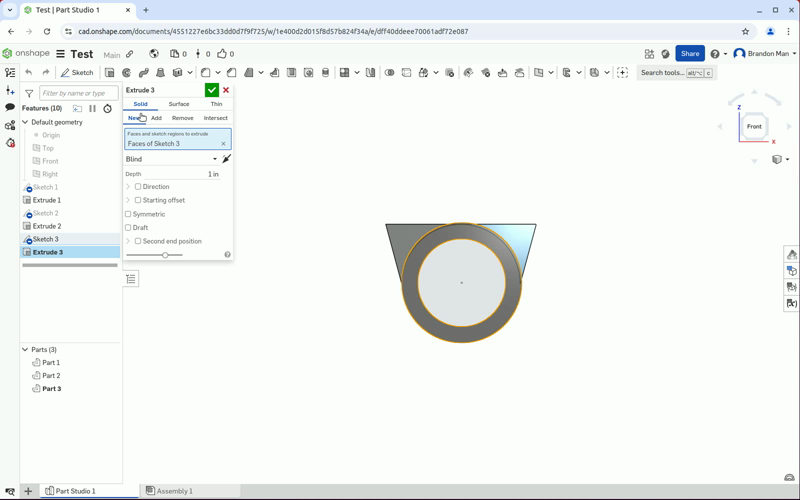
mouse_move(137, 120)
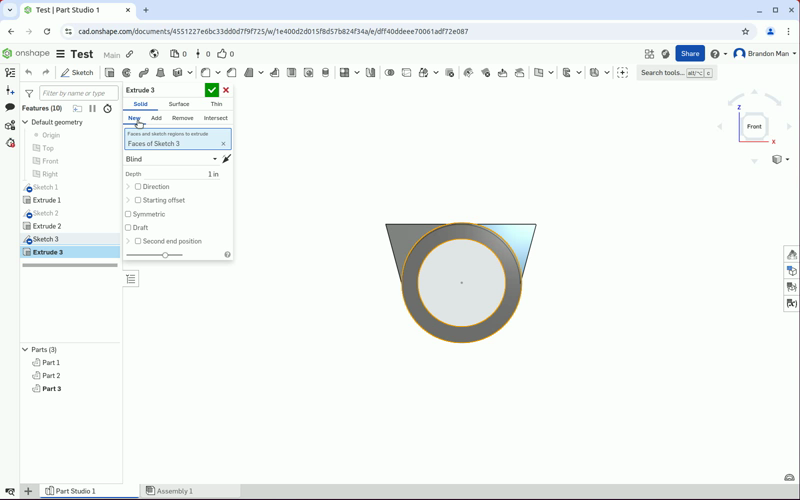
click(137, 120)
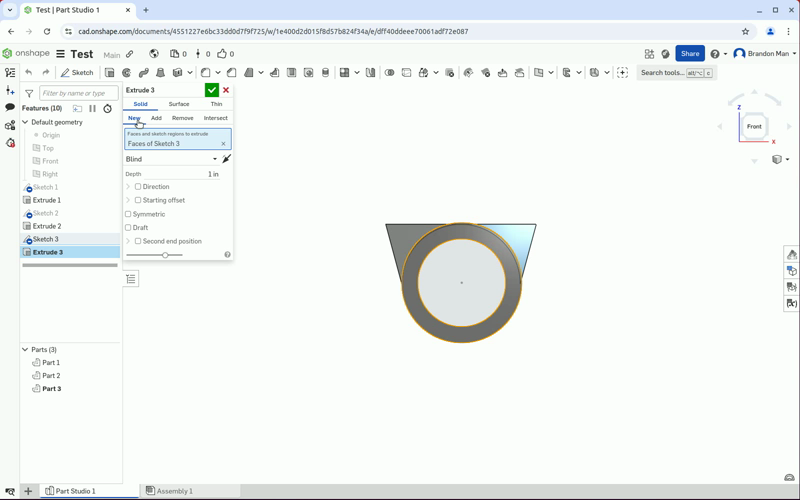
key(tab, 4)
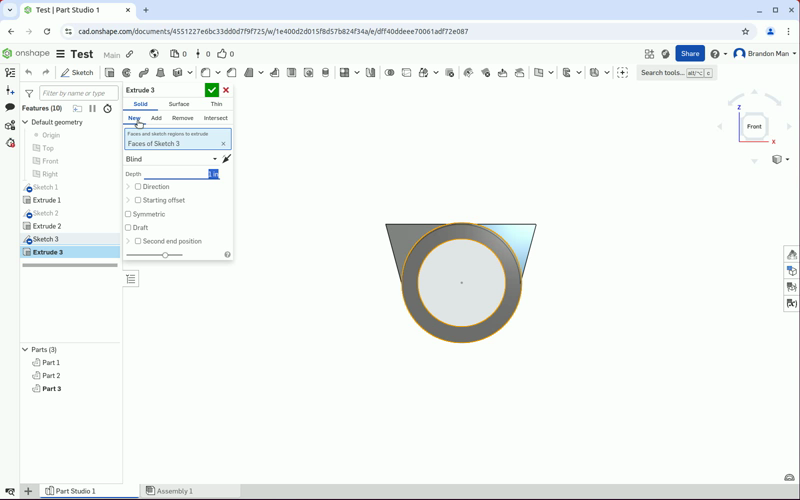
text(2.648)
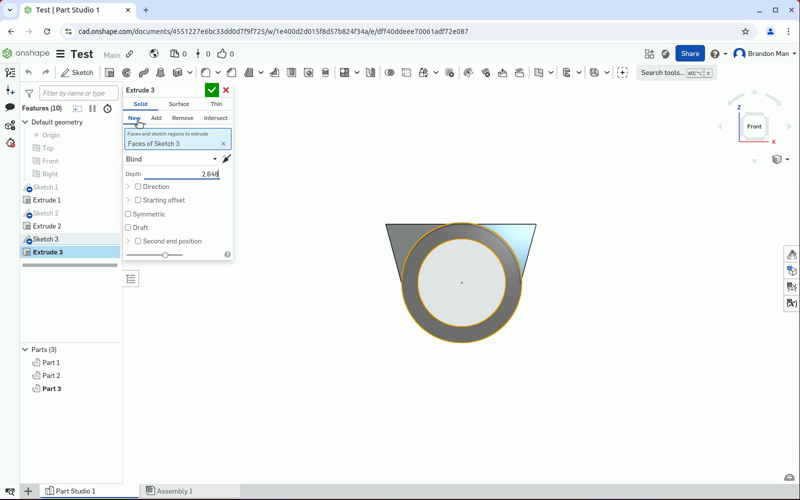
key(enter)
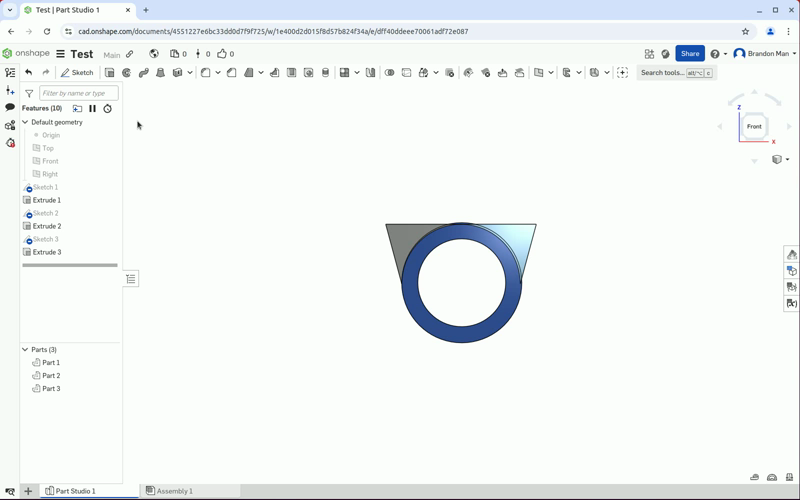
key(shift+h)
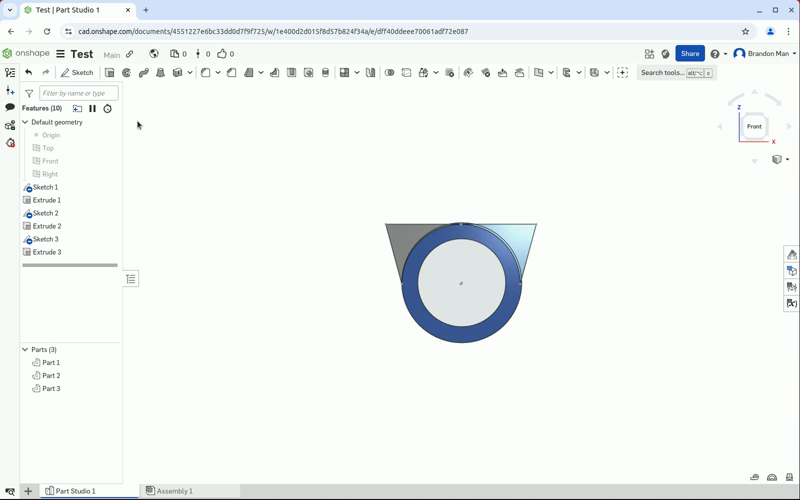
key(shift+h)
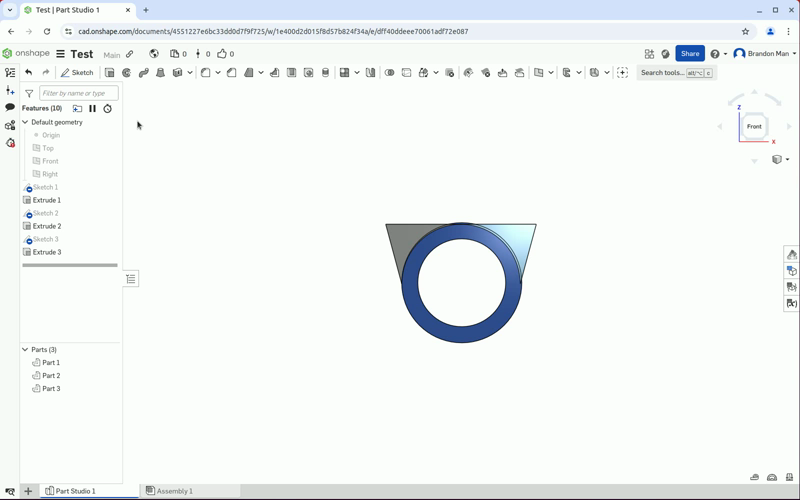
mouse_move(73, 189)
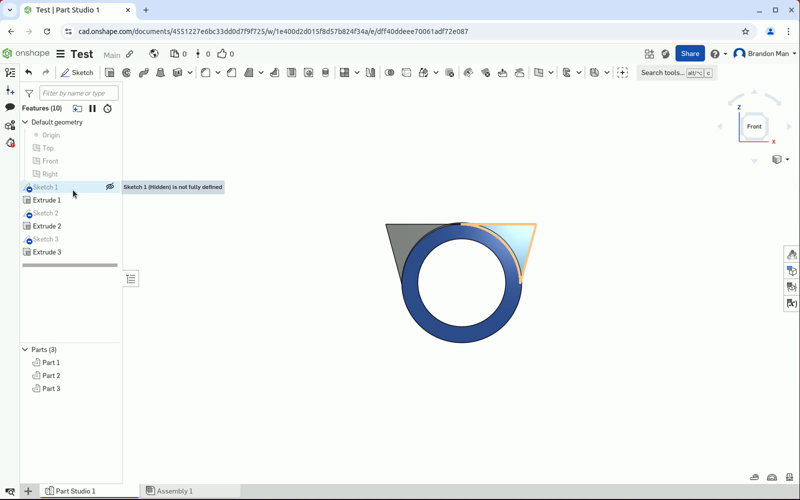
click(73, 189)
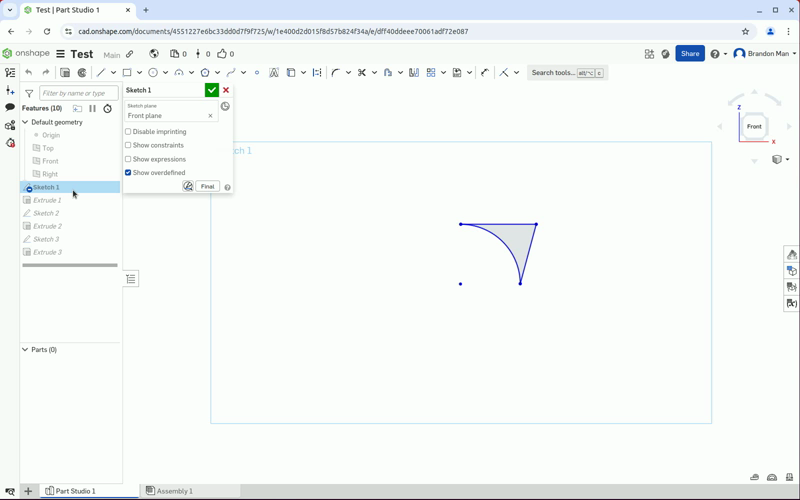
mouse_move(229, 92)
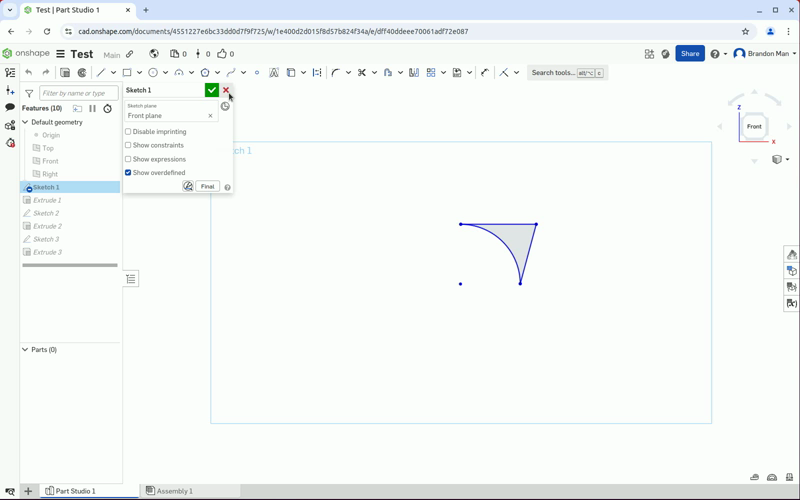
click(229, 92)
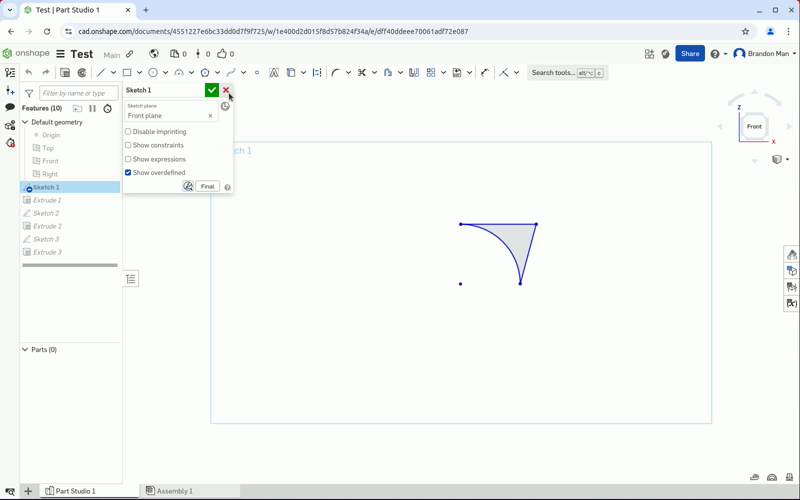
key(shift+s)
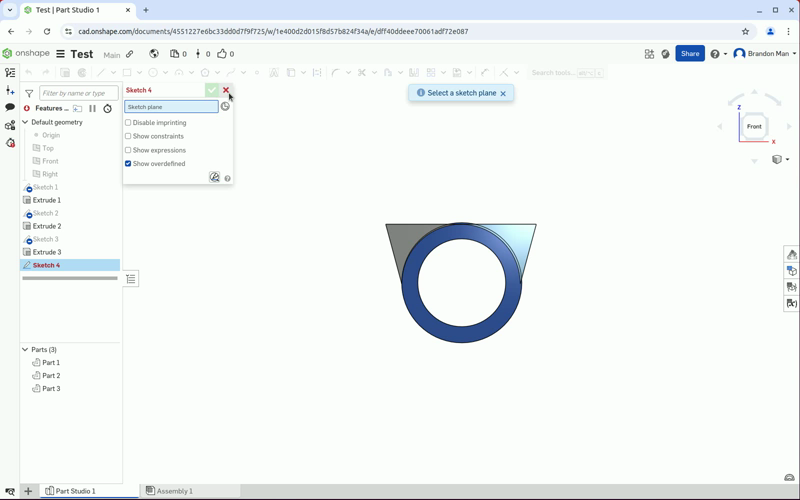
mouse_move(73, 163)
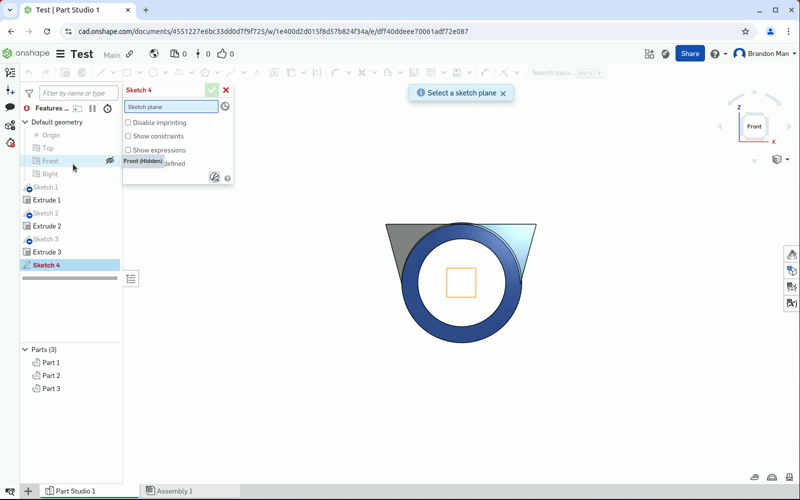
click(73, 163)
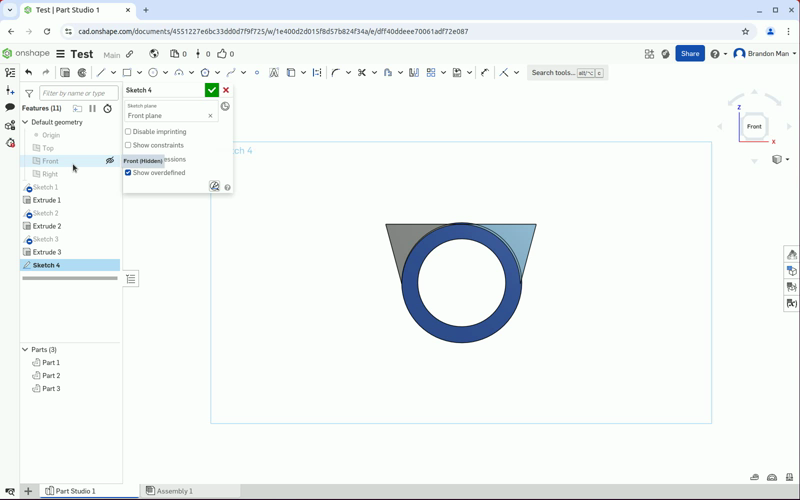
mouse_move(73, 352)
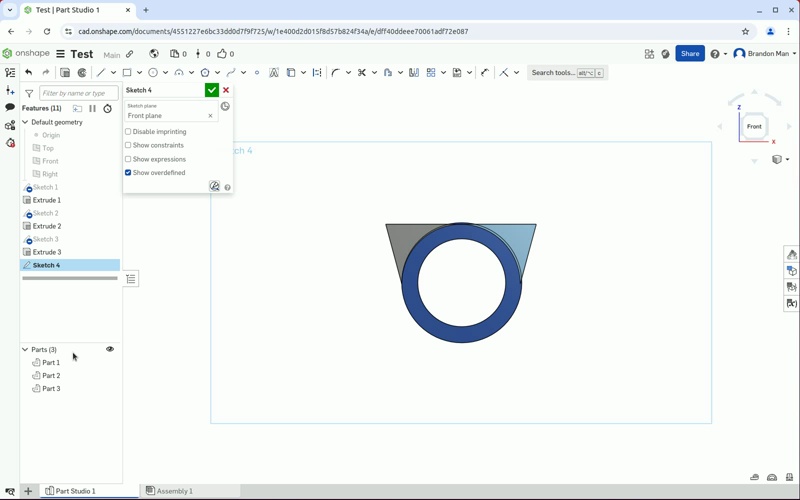
key(y)
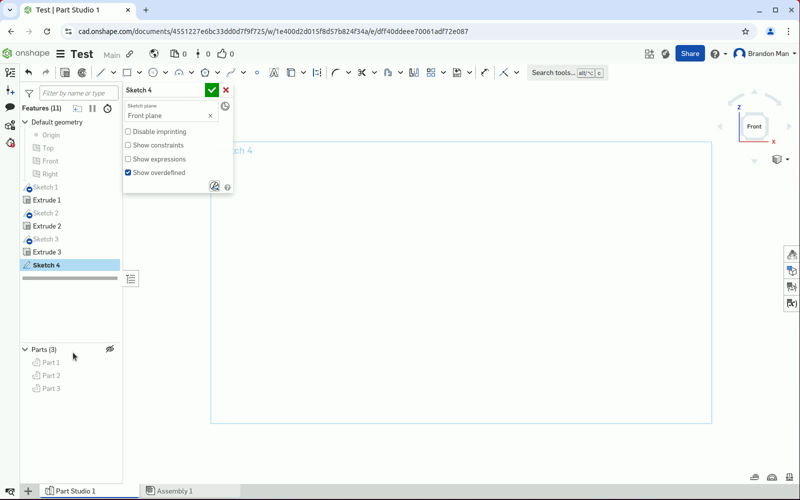
key(l)
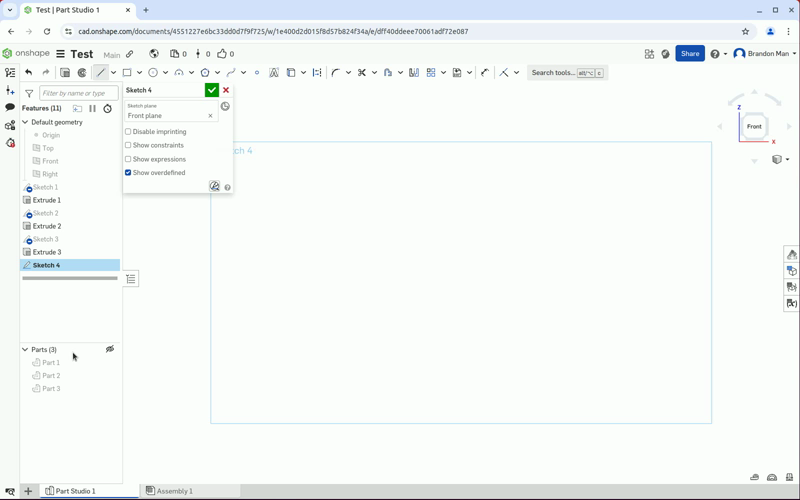
key_down(shift)
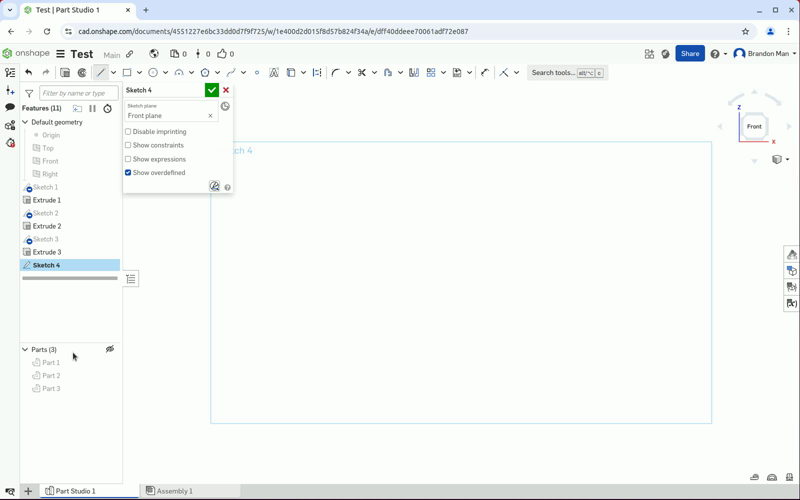
mouse_move(385, 224)
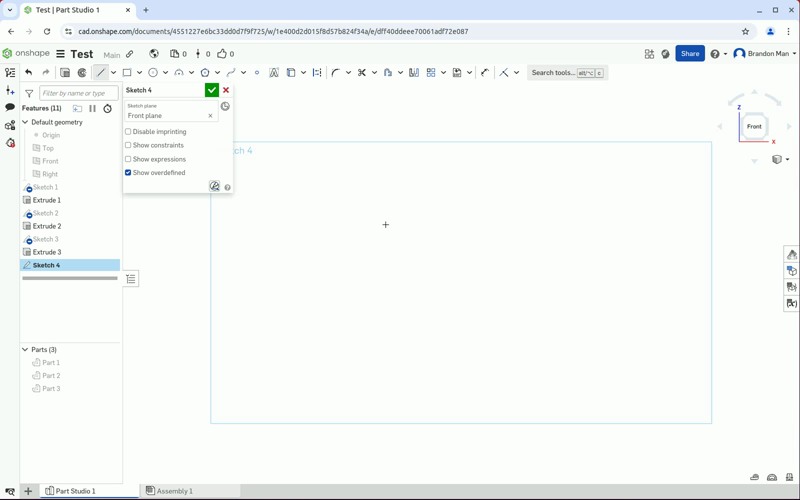
click(385, 224)
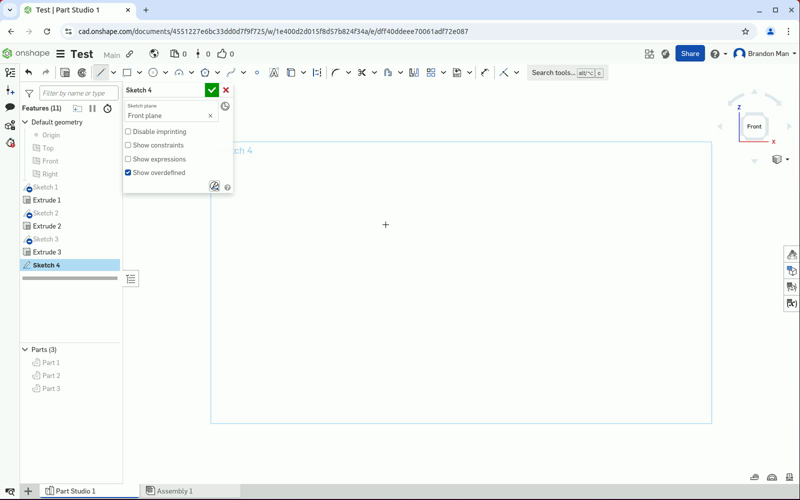
key_up(shift)
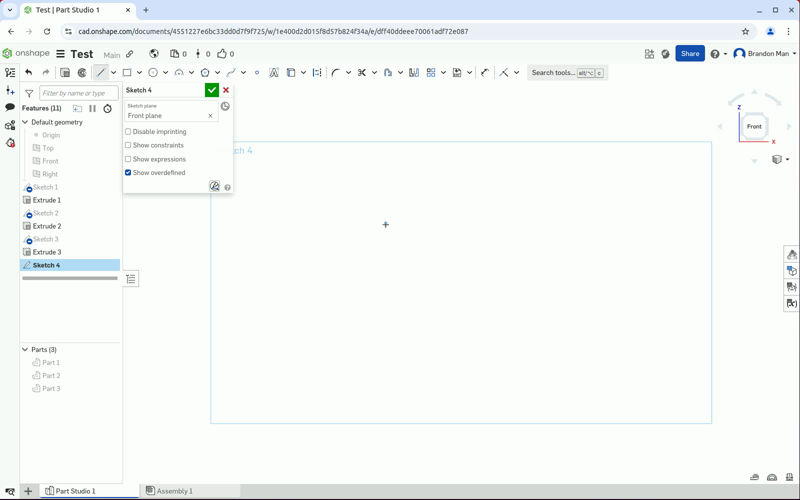
key_down(shift)
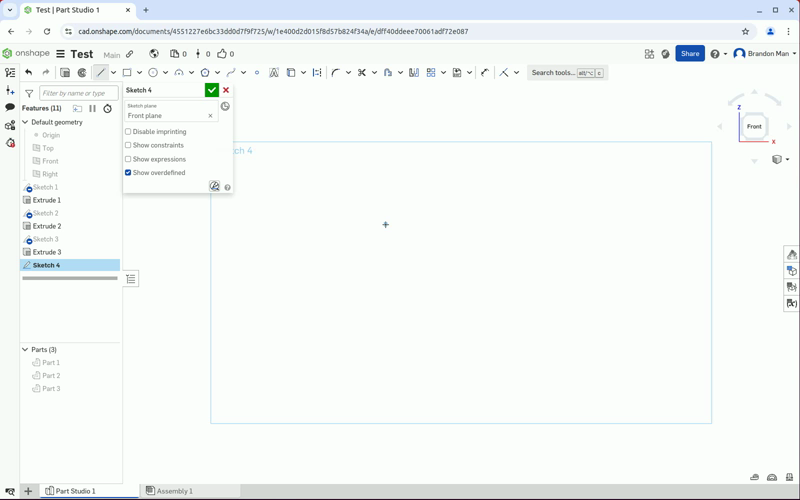
mouse_move(461, 224)
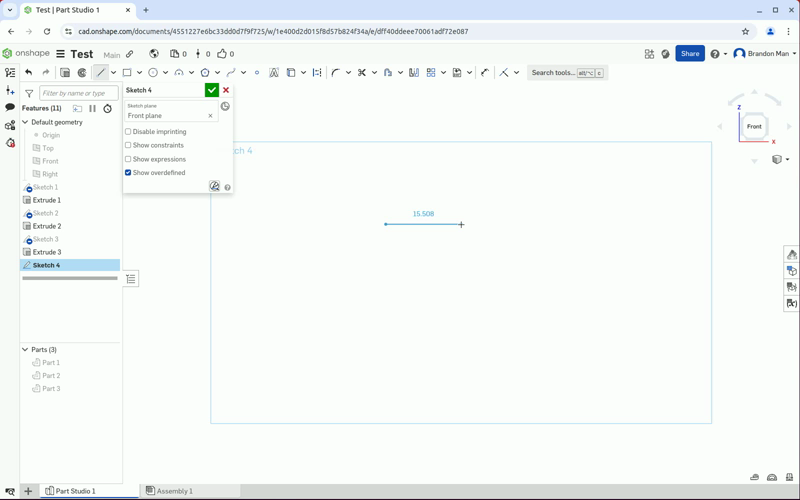
click(461, 224)
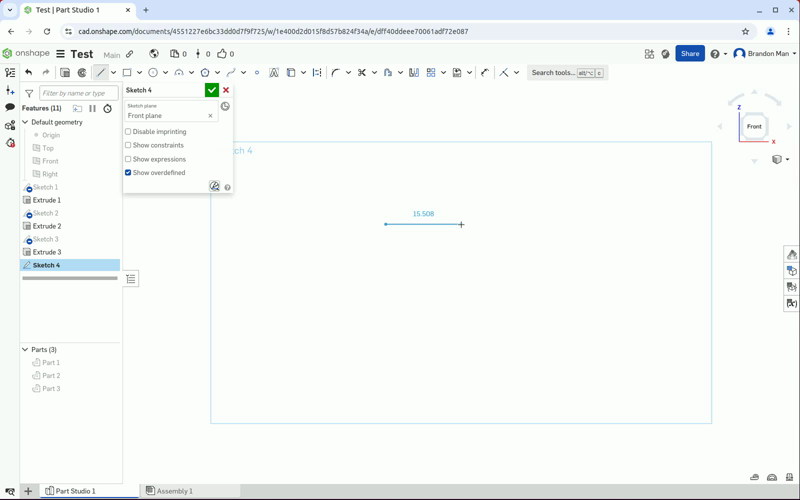
key_up(shift)
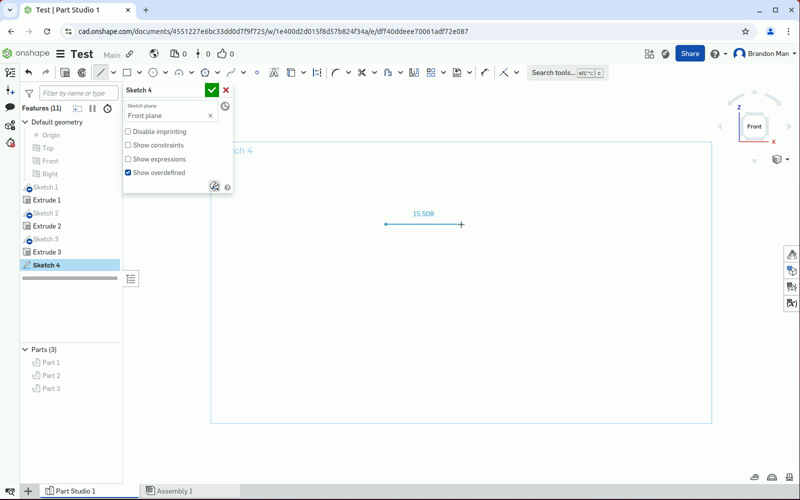
key_down(shift)
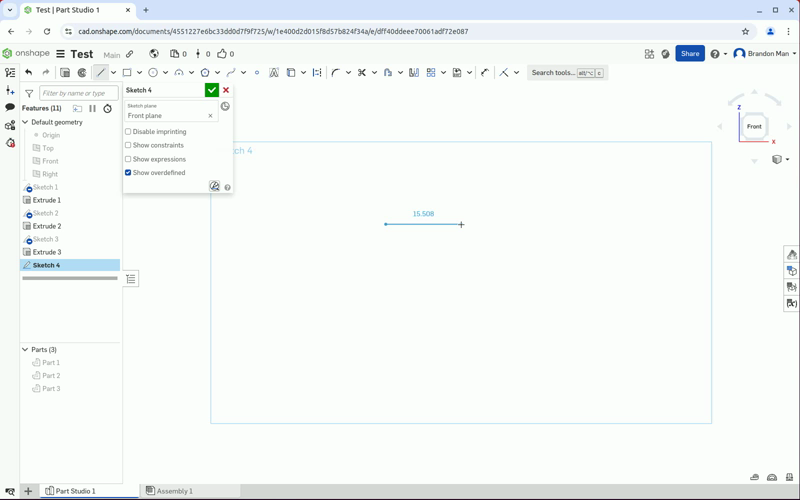
mouse_move(535, 224)
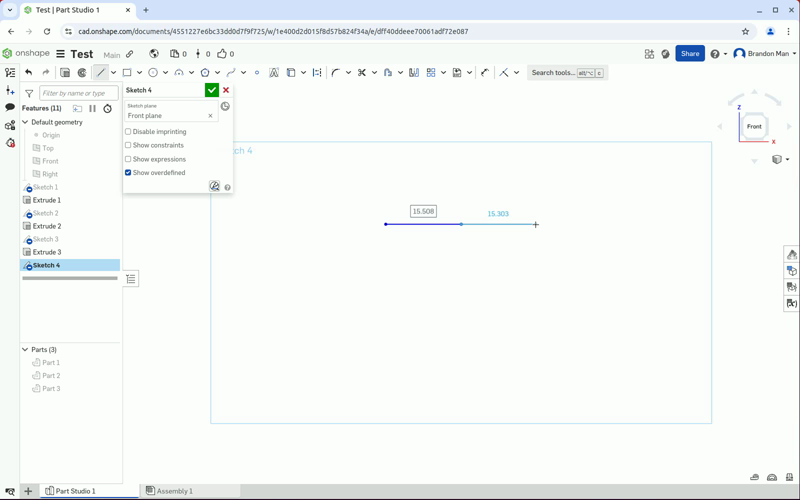
click(535, 224)
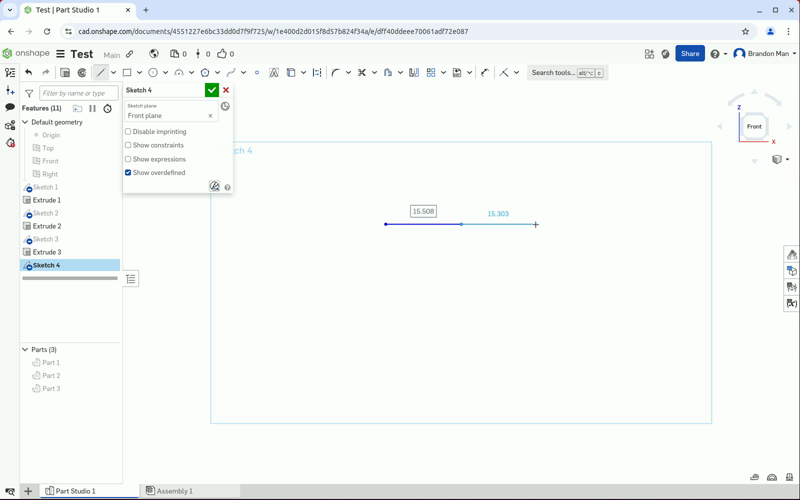
key_up(shift)
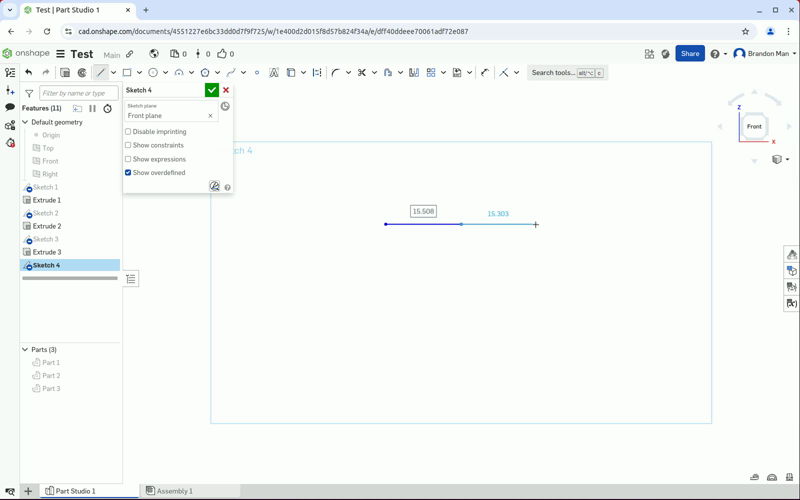
key_down(shift)
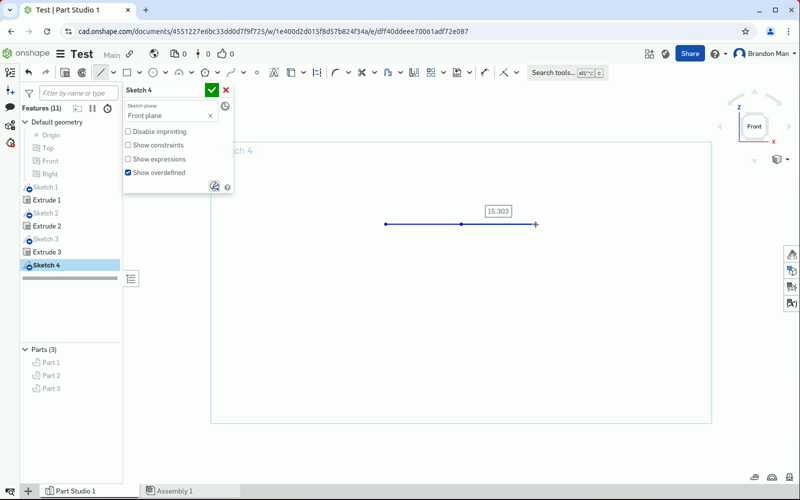
mouse_move(565, 224)
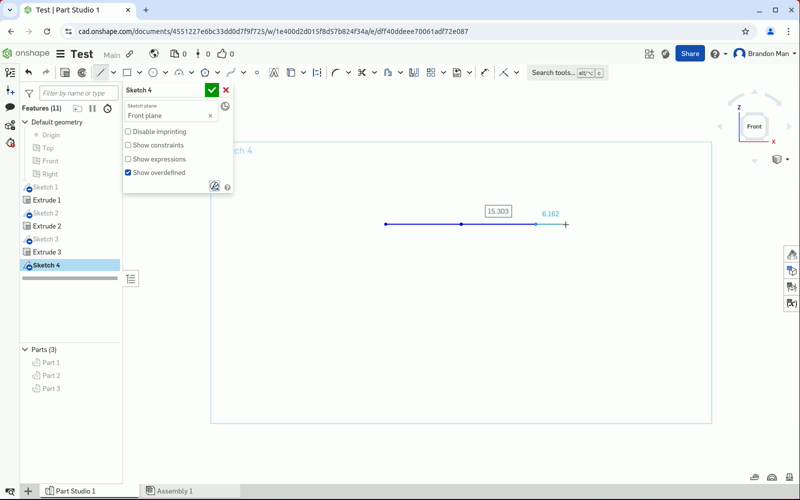
mouse_move(535, 192)
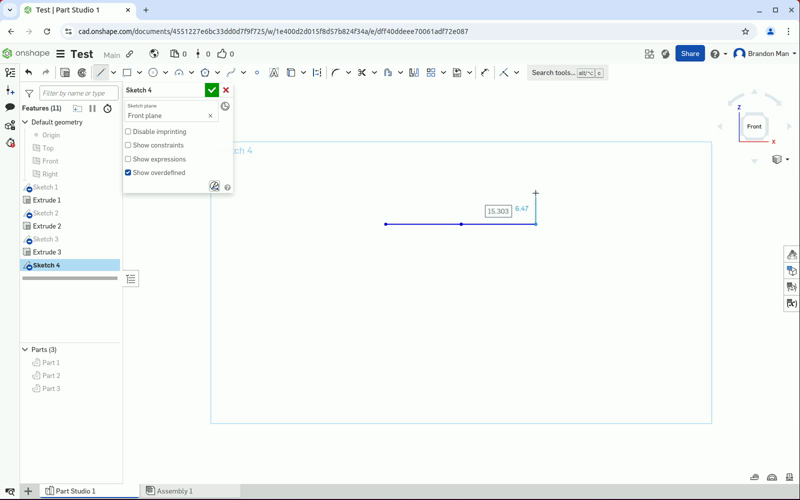
click(535, 192)
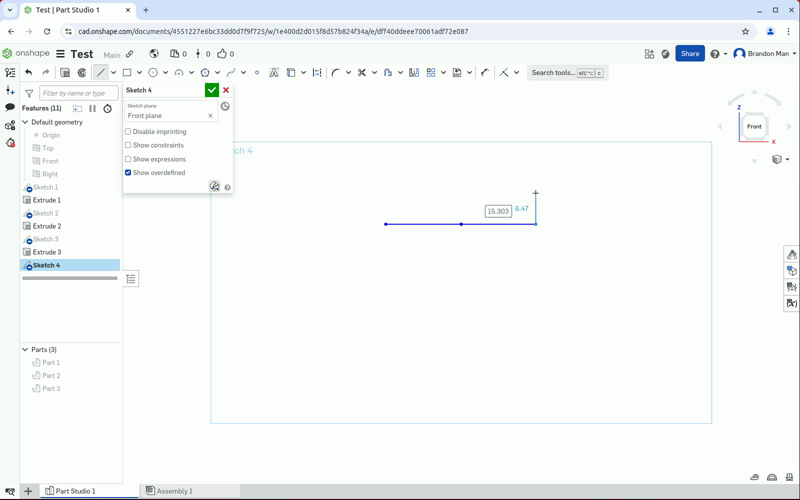
key_up(shift)
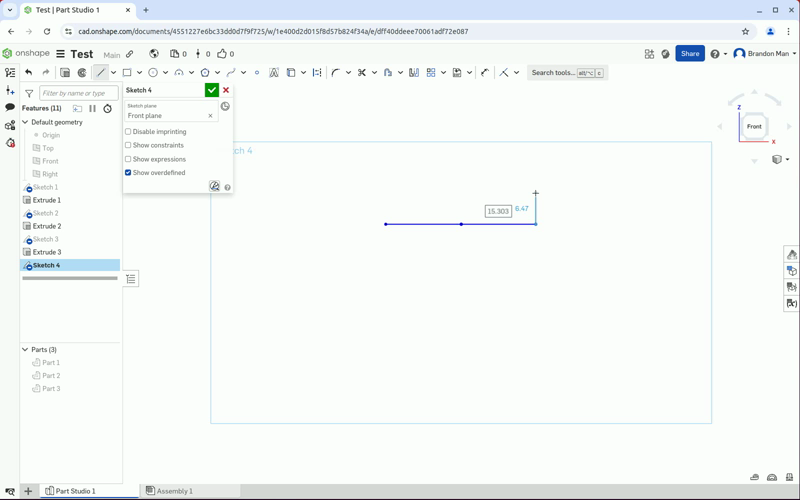
key(esc)
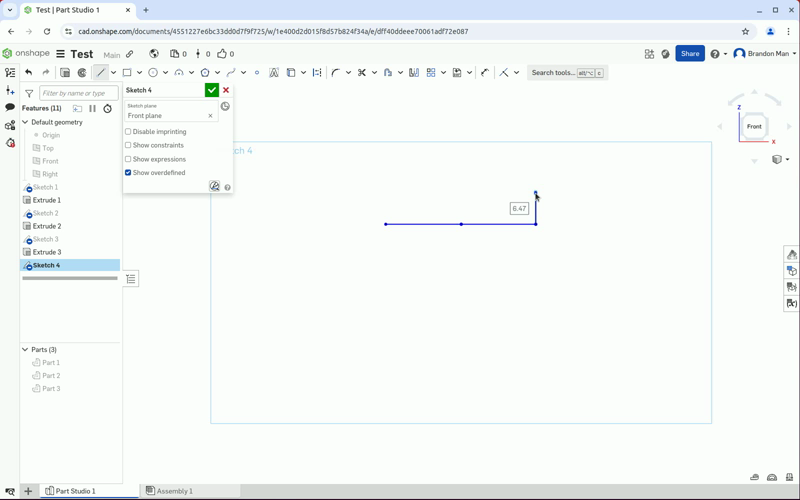
key(a)
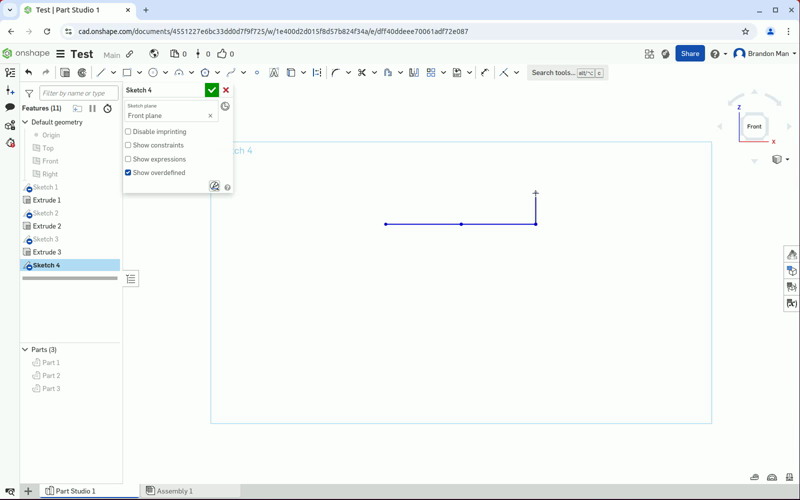
mouse_move(535, 192)
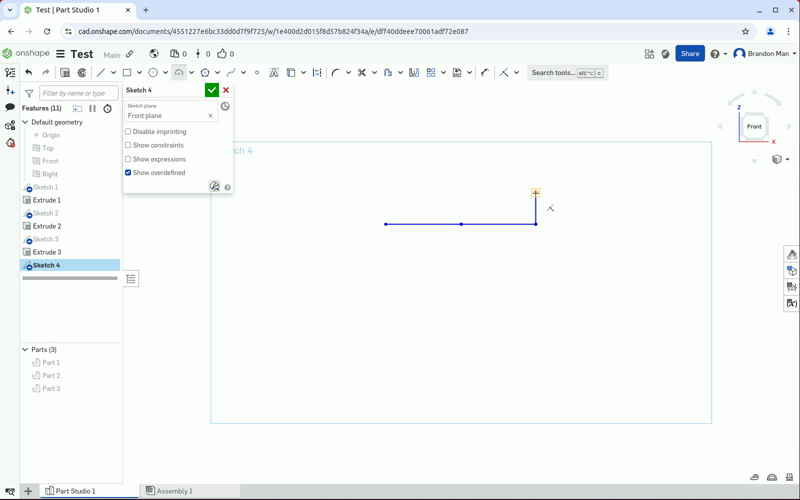
click(535, 192)
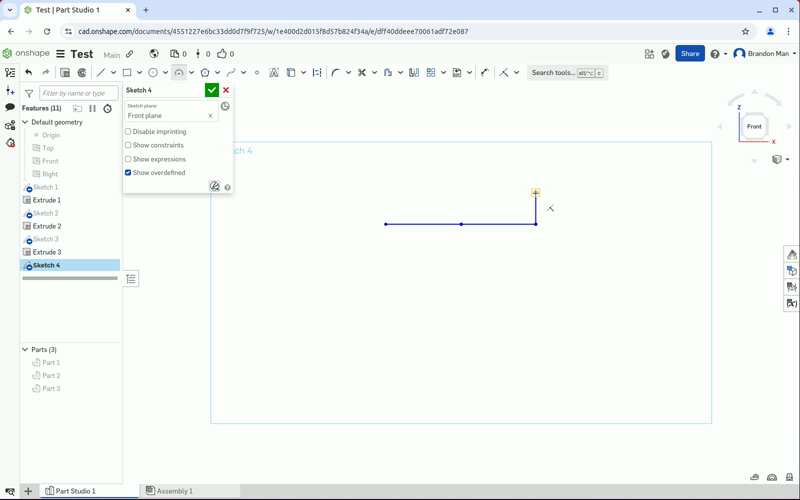
key_down(shift)
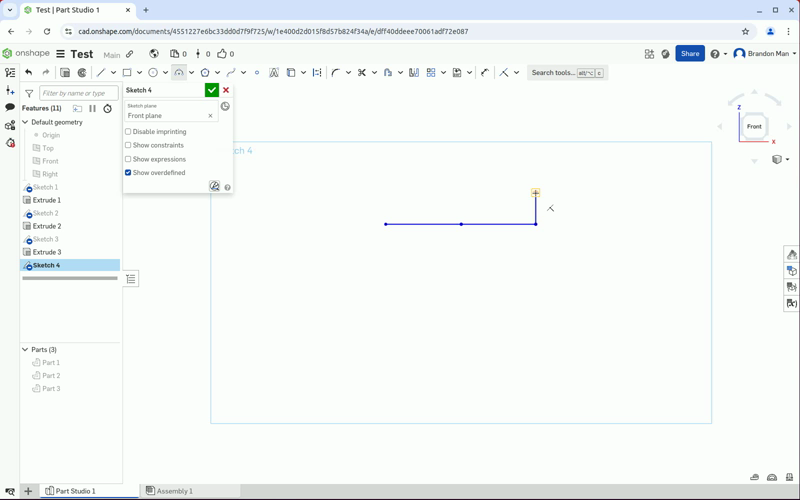
mouse_move(513, 170)
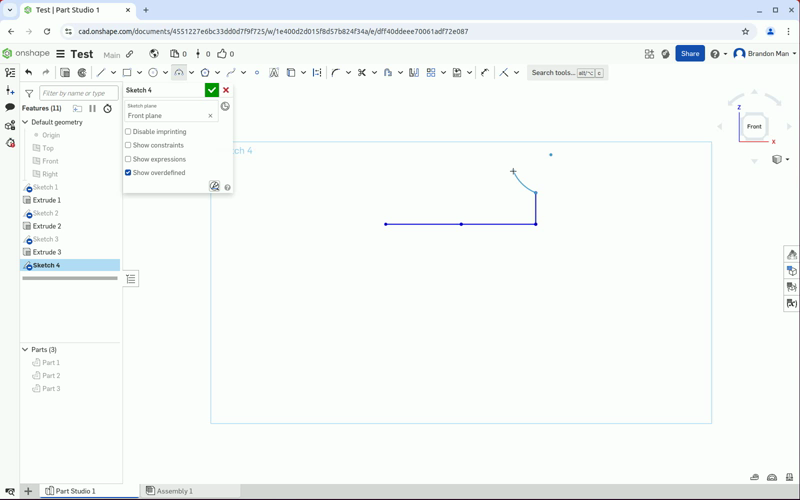
click(513, 170)
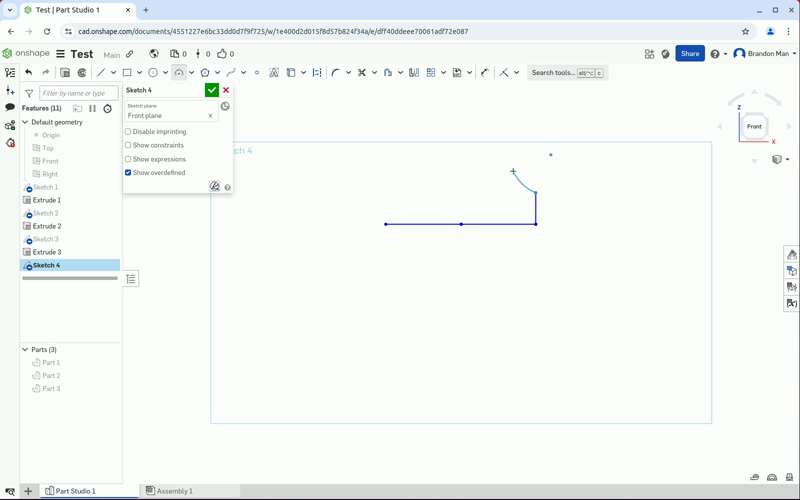
mouse_move(528, 177)
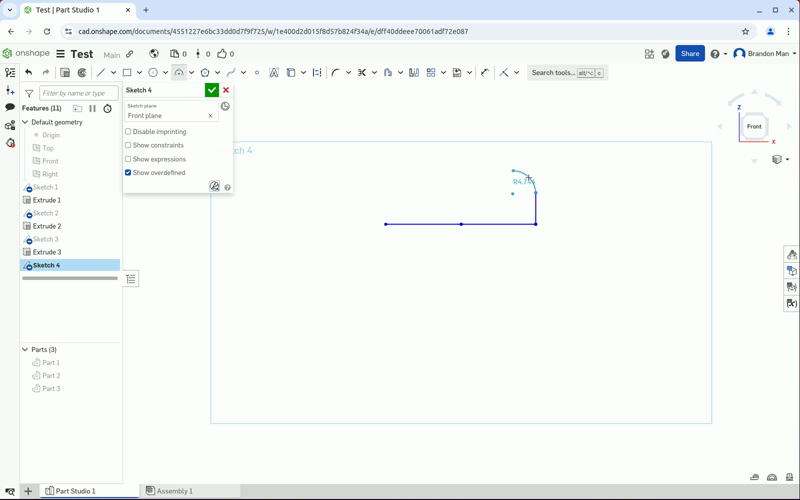
click(528, 177)
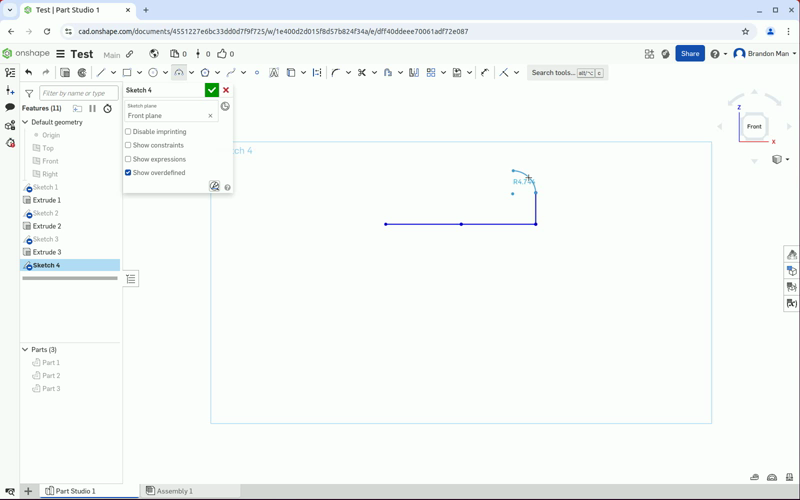
key_up(shift)
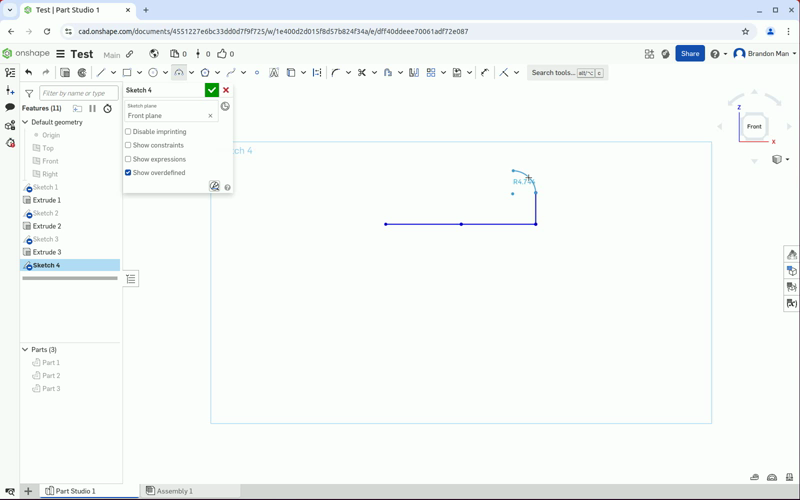
mouse_move(513, 170)
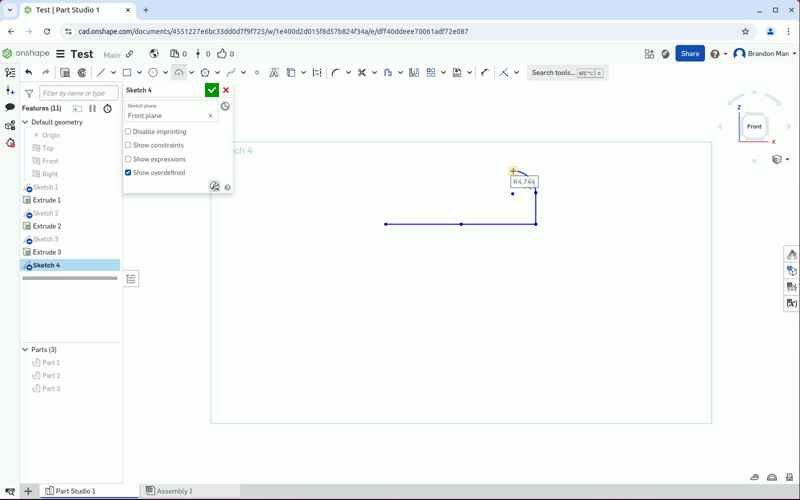
click(513, 170)
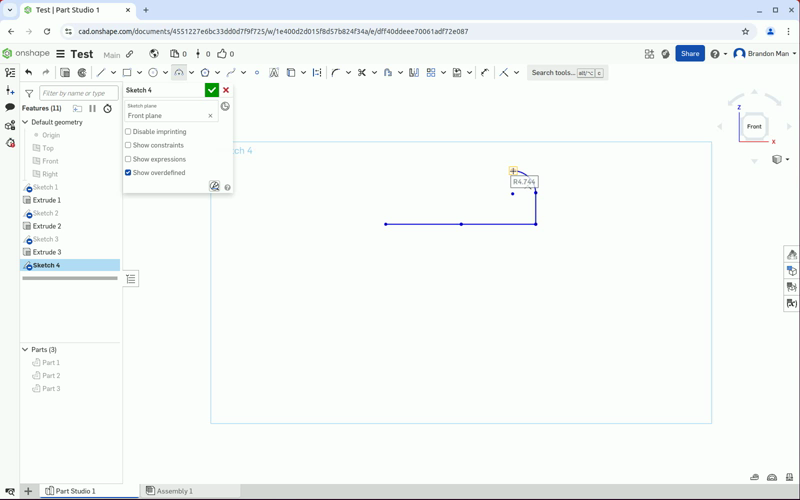
key_down(shift)
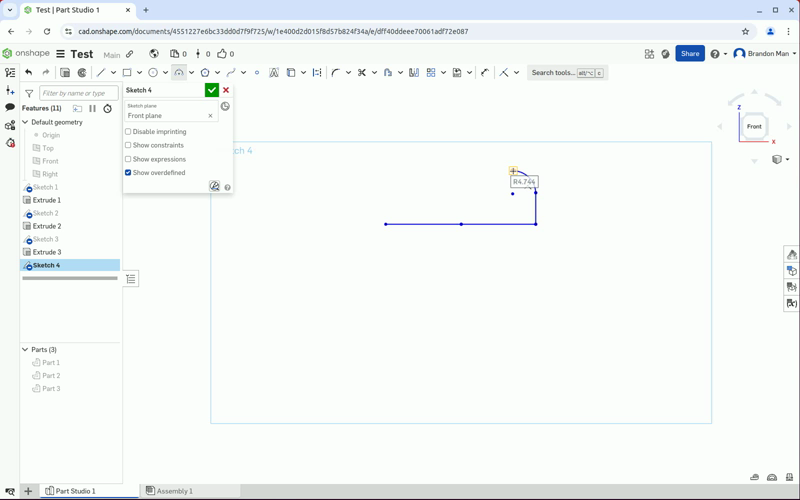
mouse_move(407, 170)
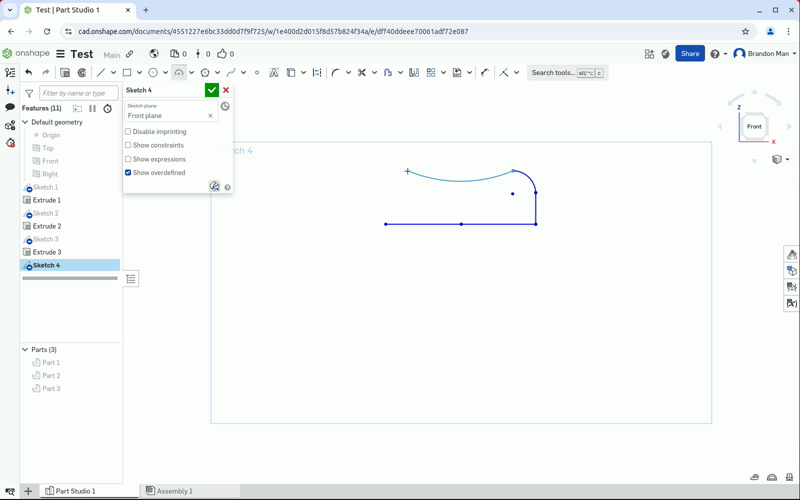
click(407, 170)
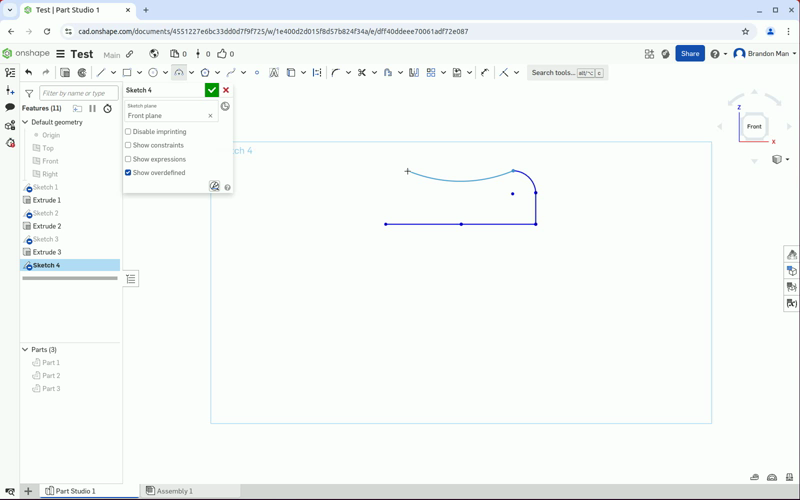
mouse_move(460, 189)
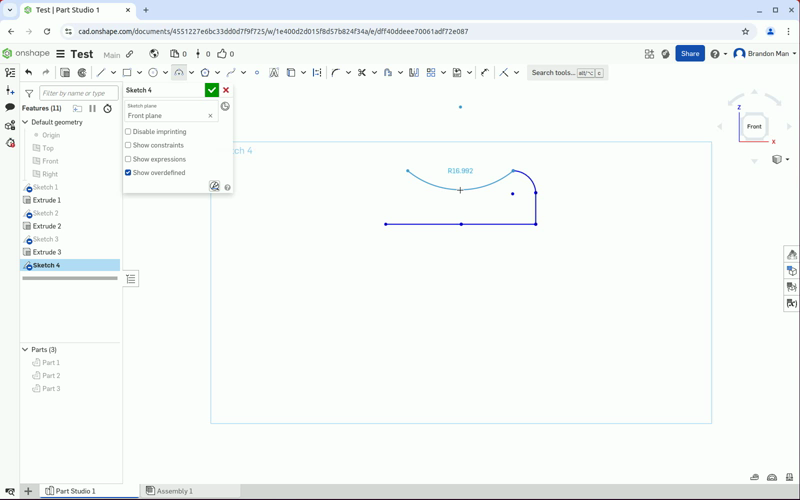
click(460, 189)
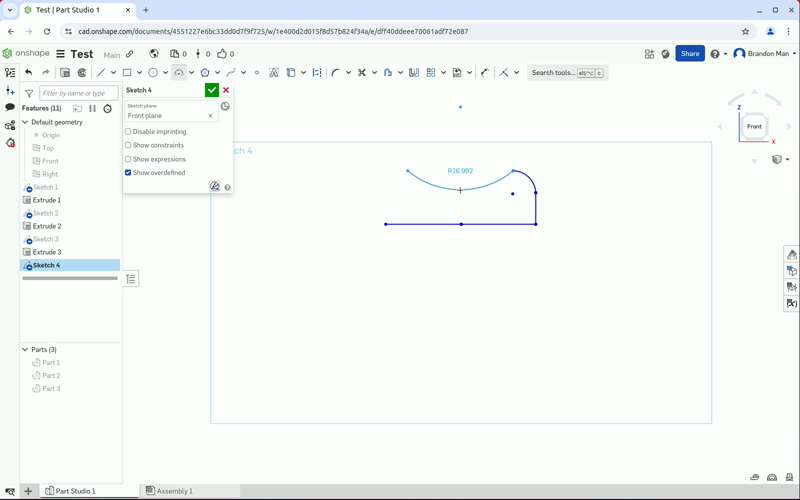
key_up(shift)
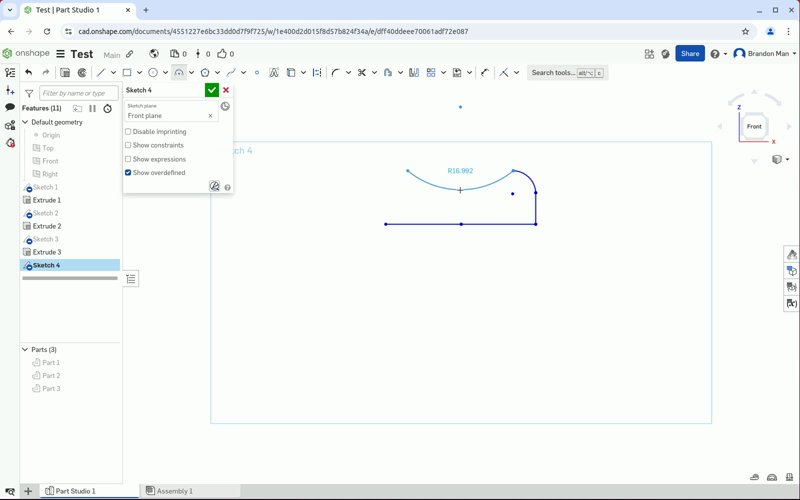
mouse_move(407, 170)
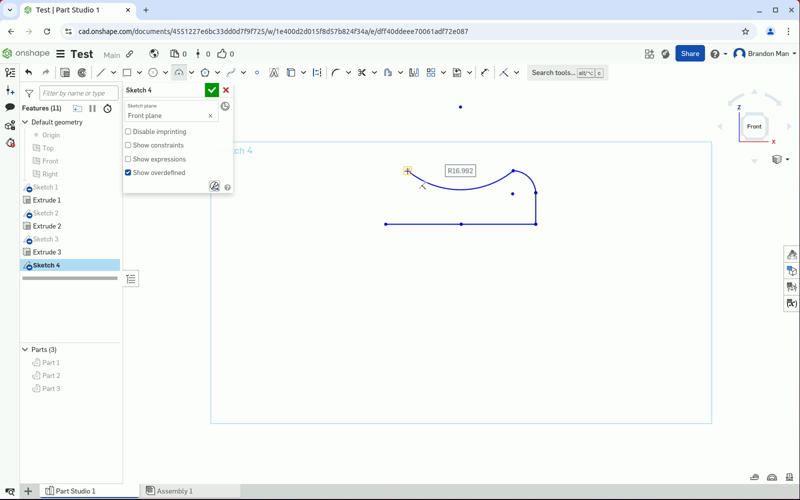
click(407, 170)
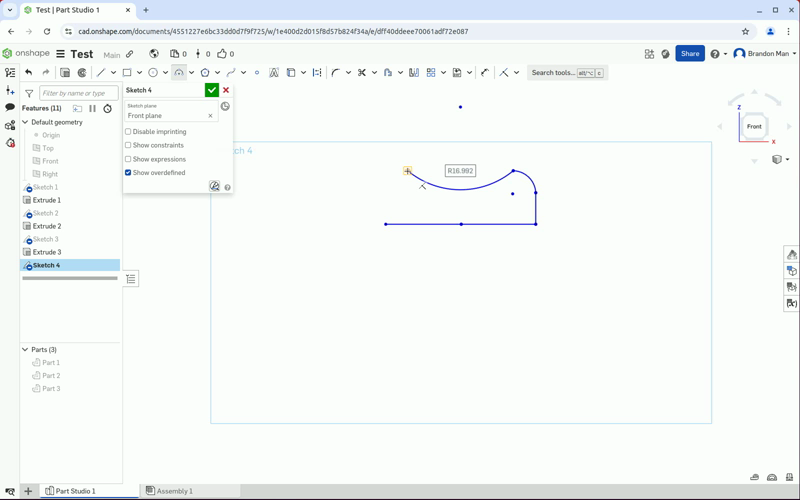
key_down(shift)
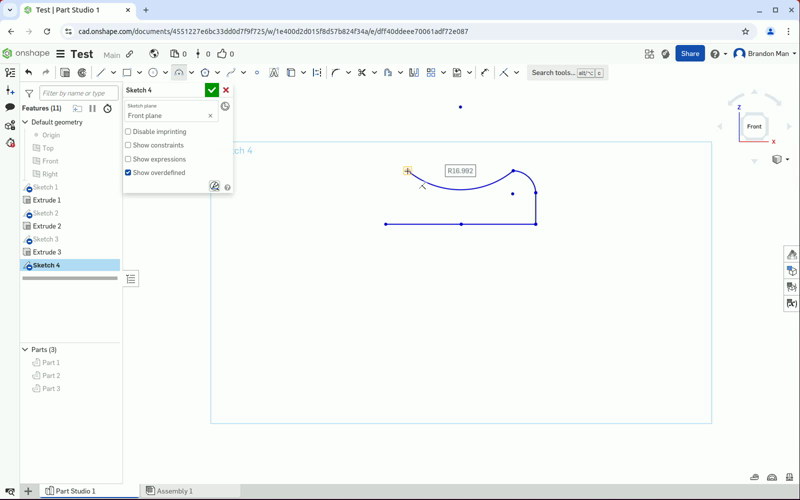
mouse_move(385, 192)
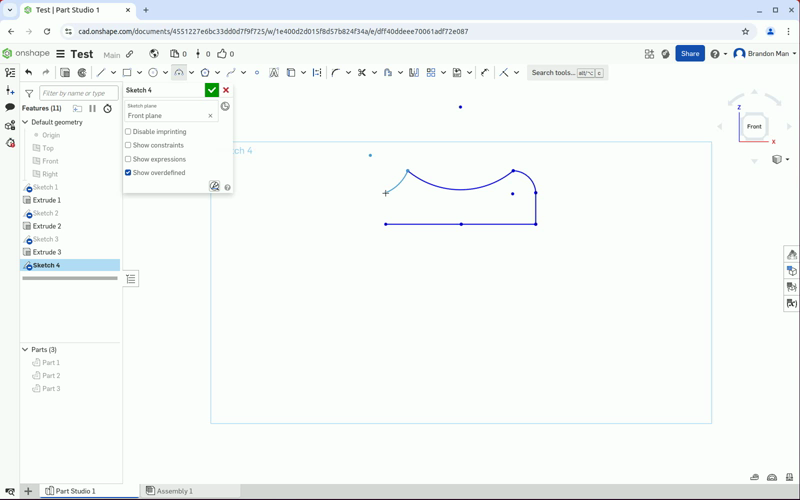
click(385, 192)
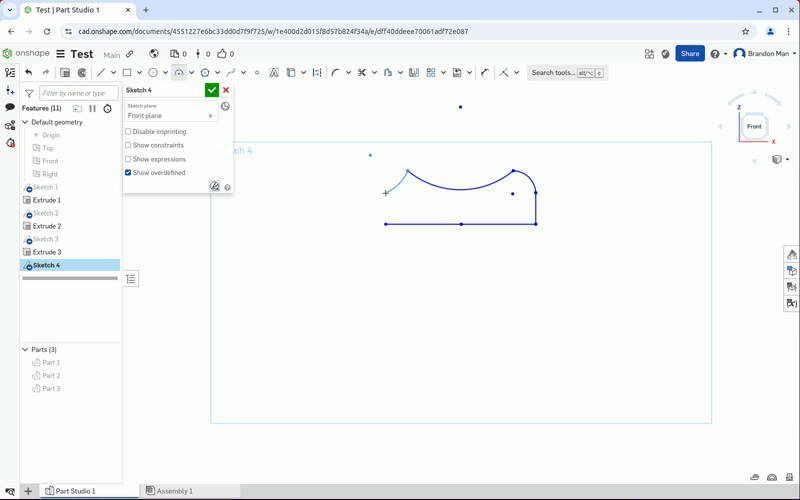
mouse_move(392, 177)
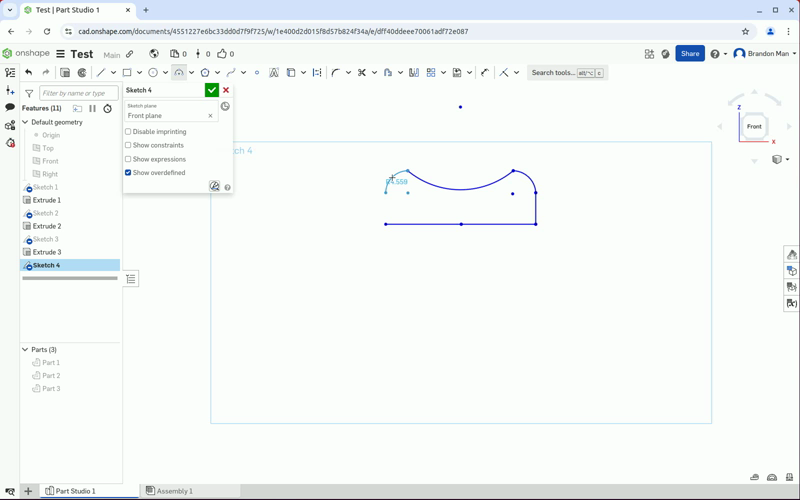
click(392, 177)
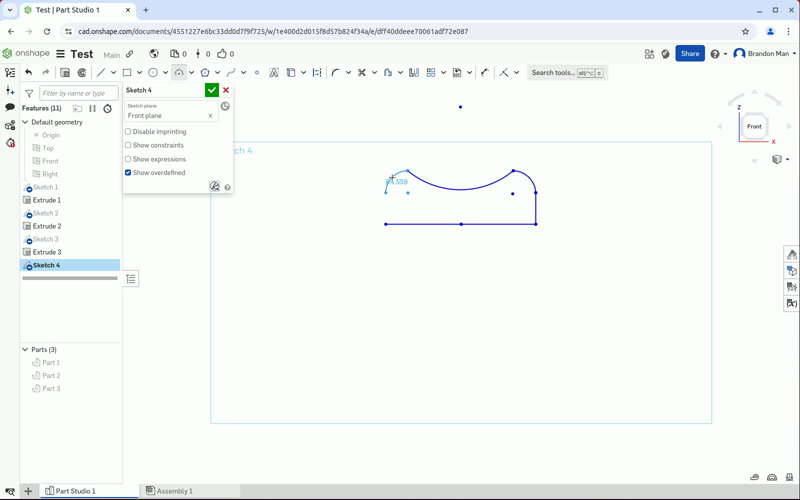
key_up(shift)
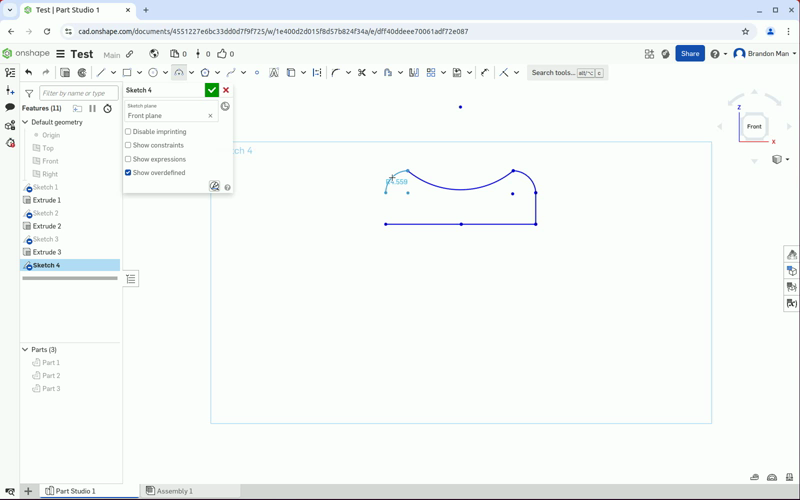
key(esc)
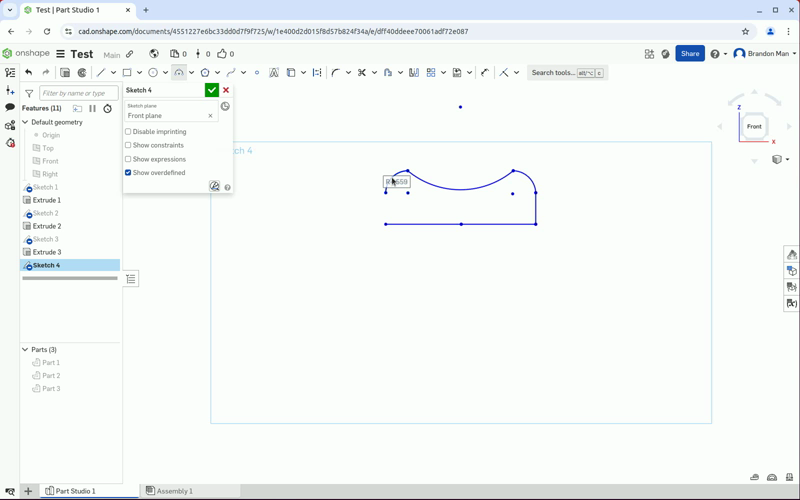
key(l)
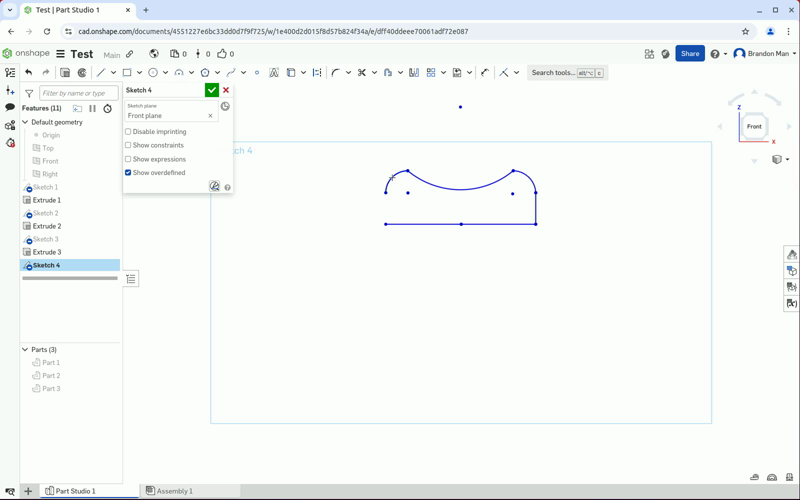
mouse_move(385, 192)
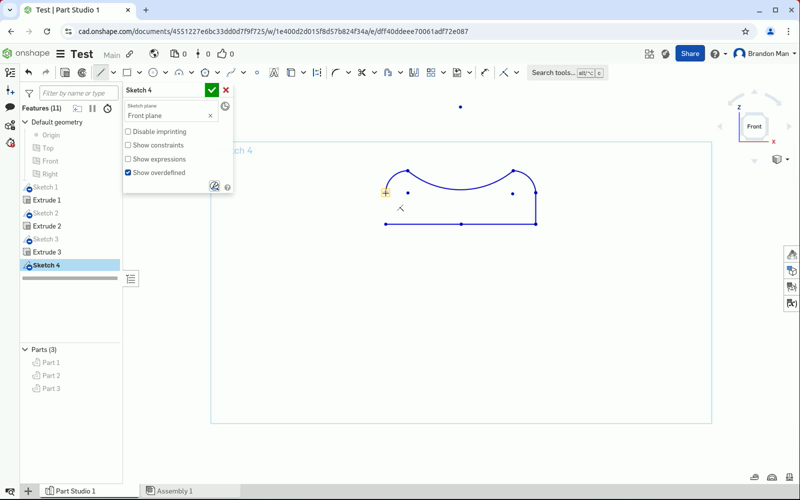
click(385, 192)
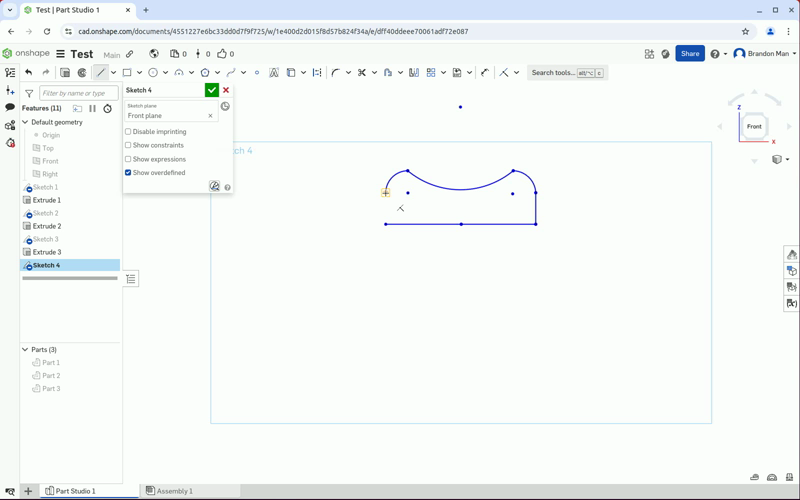
mouse_move(415, 192)
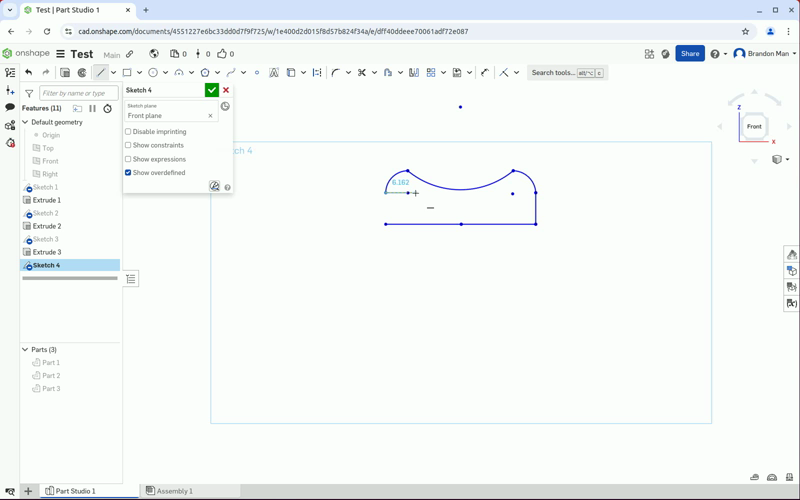
key_down(shift)
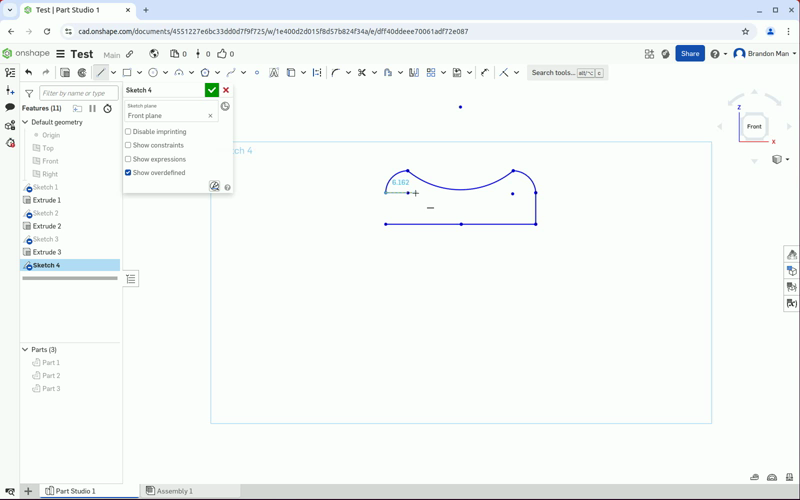
mouse_move(385, 224)
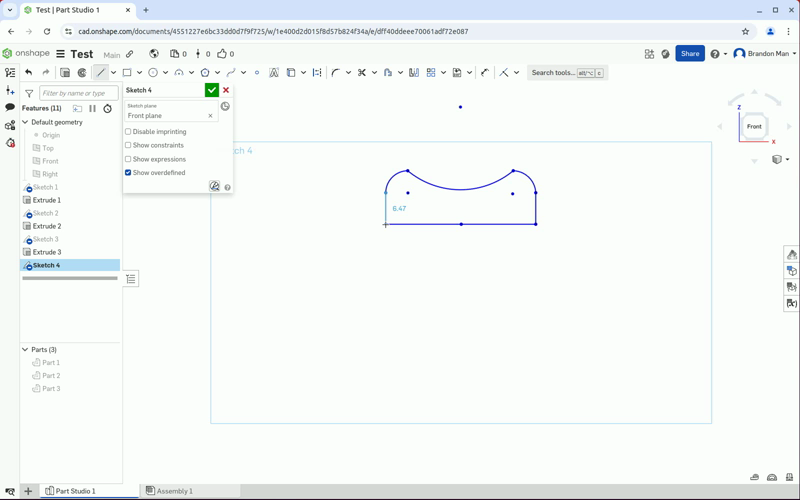
key_up(shift)
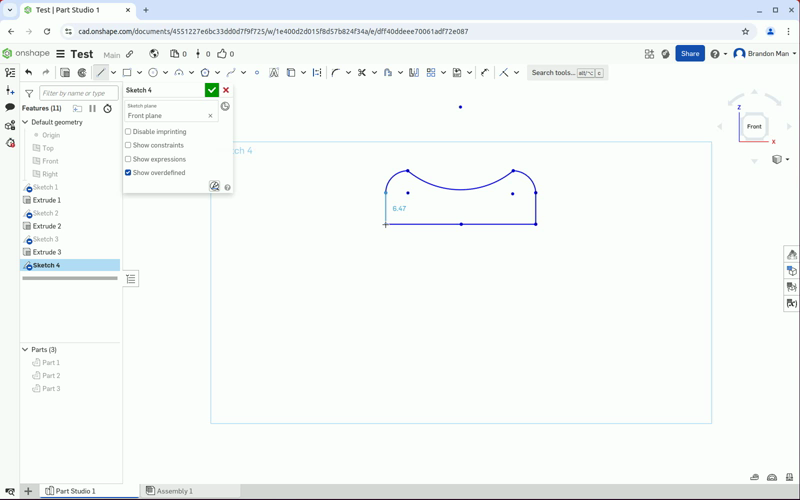
click(385, 224)
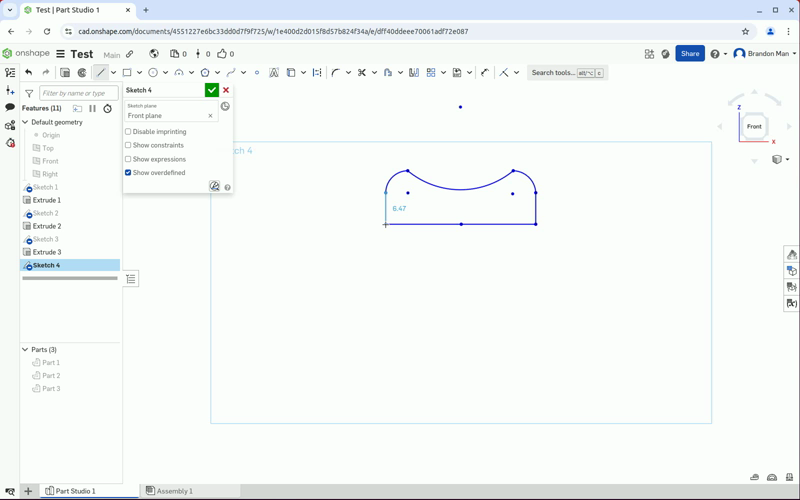
key(esc)
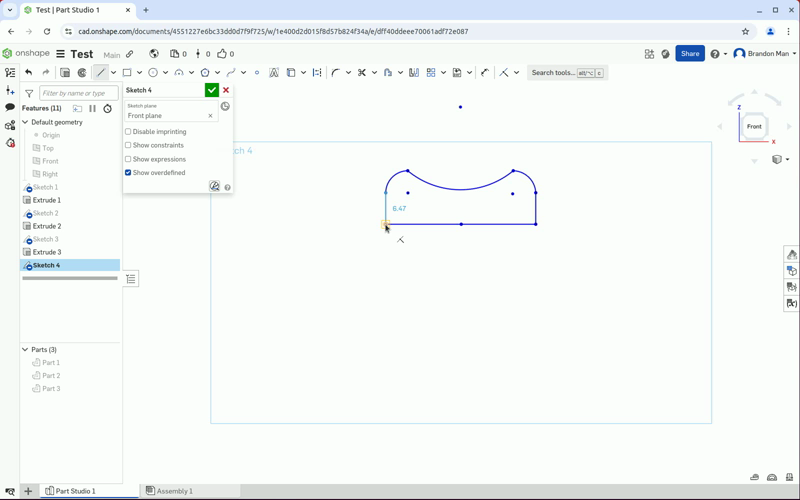
key(c)
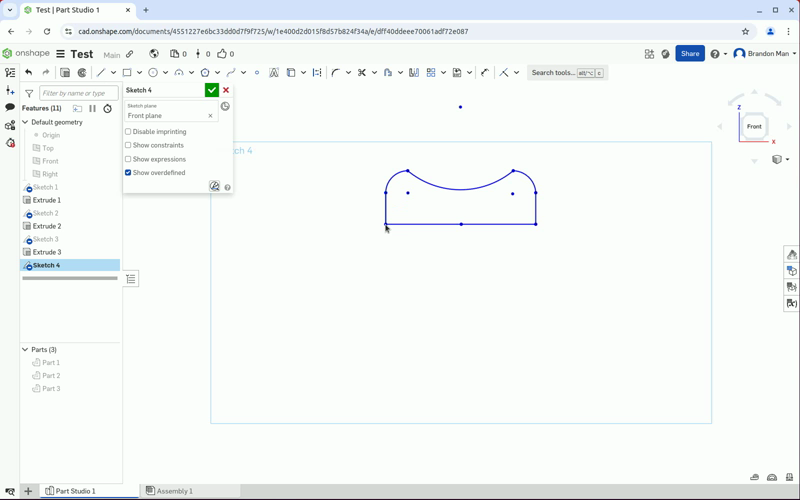
key_down(shift)
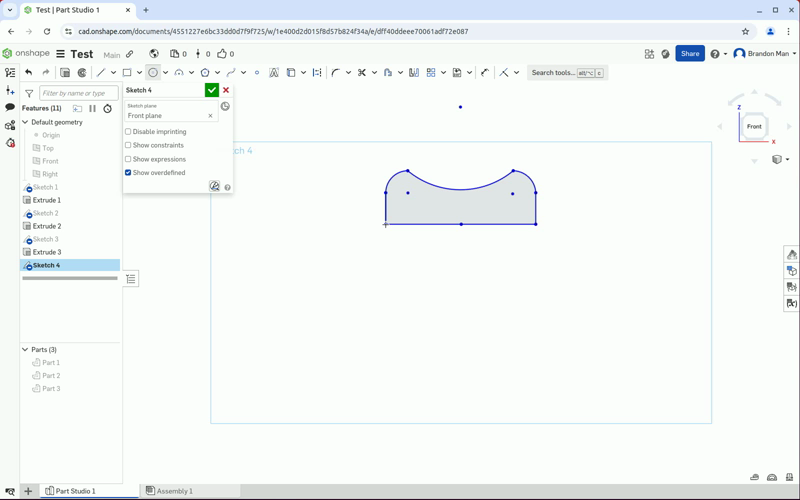
mouse_move(403, 186)
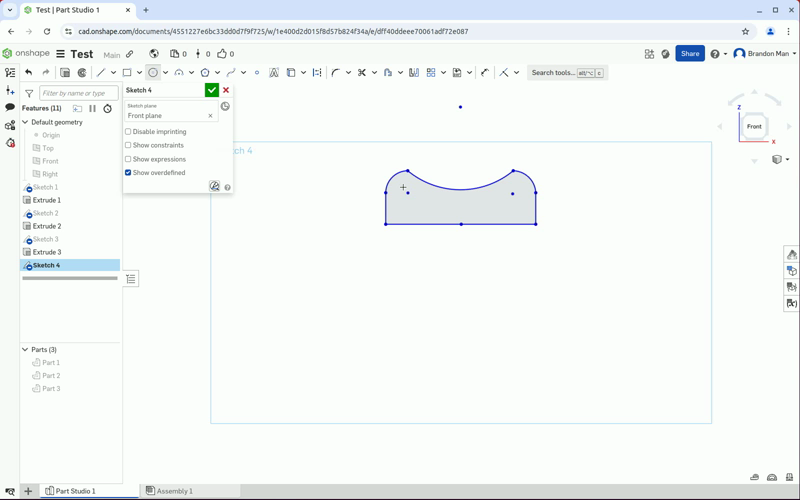
click(403, 186)
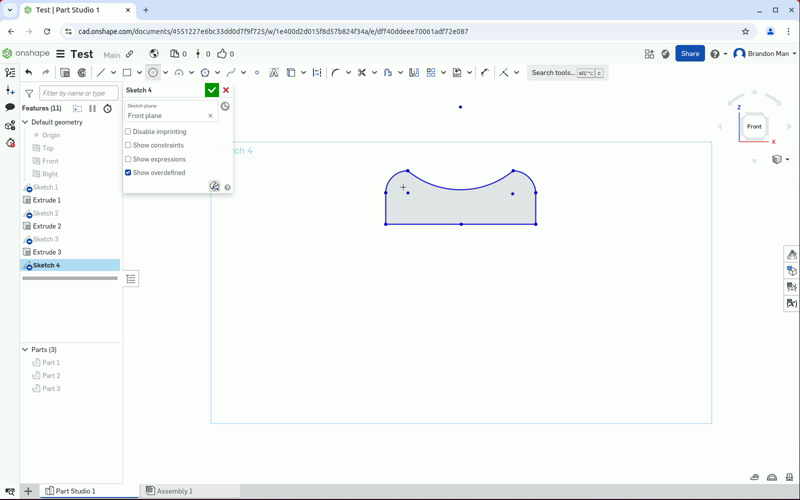
key_up(shift)
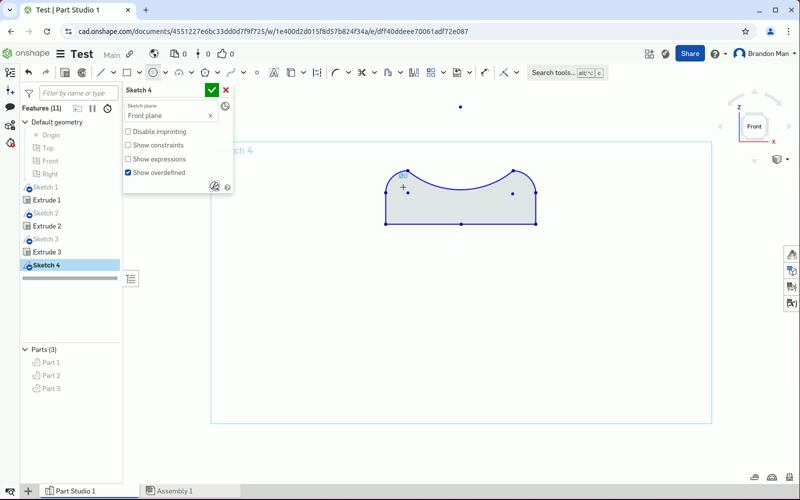
mouse_move(409, 186)
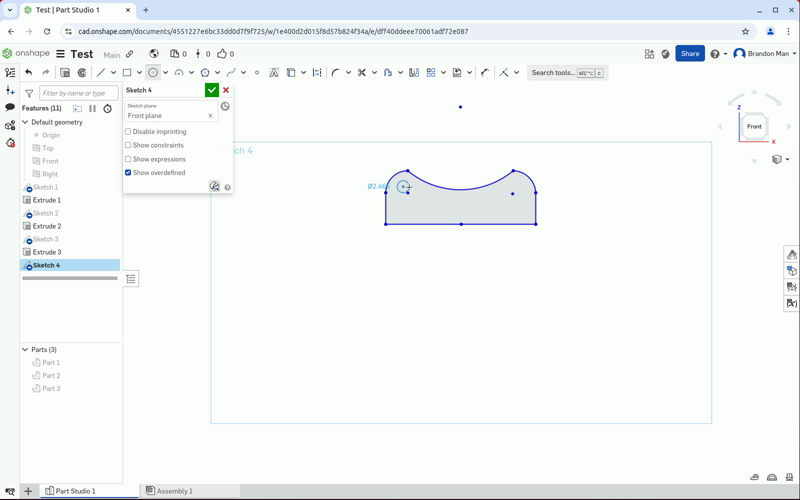
click(409, 186)
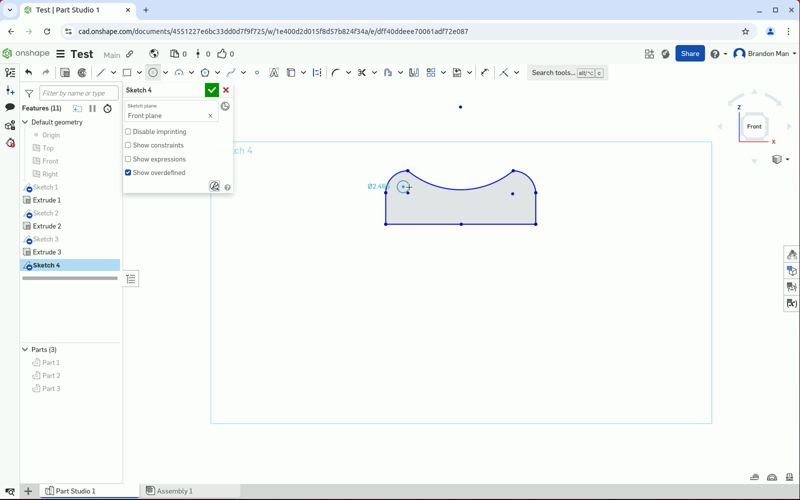
key(esc)
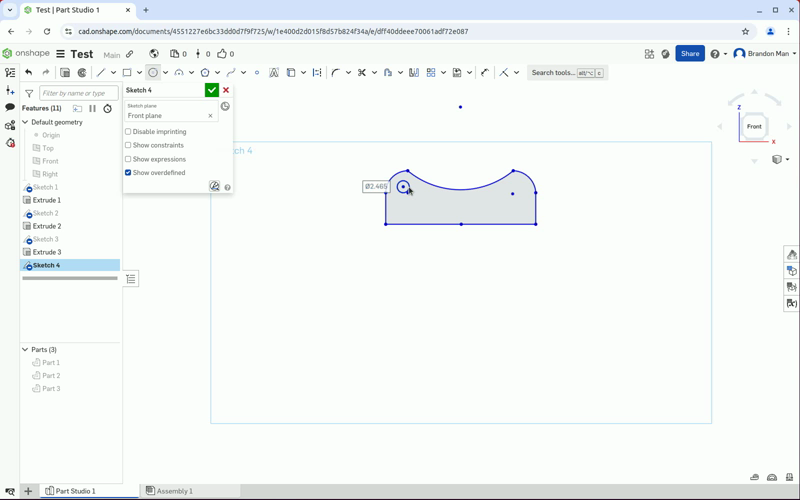
key(c)
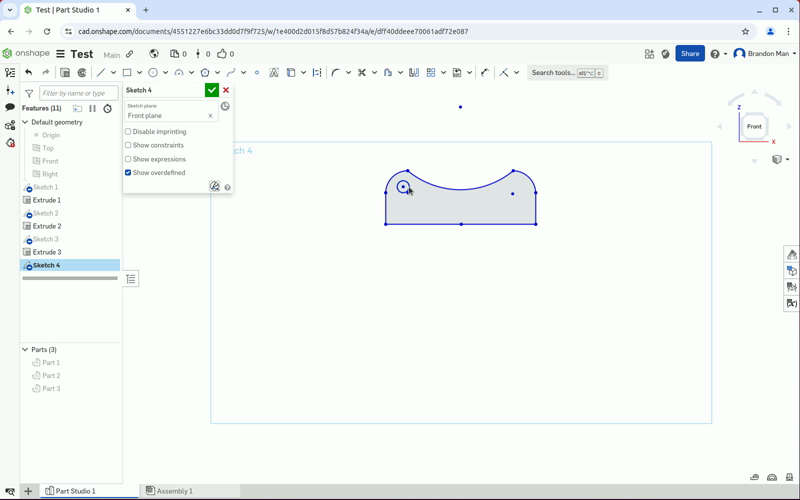
key_down(shift)
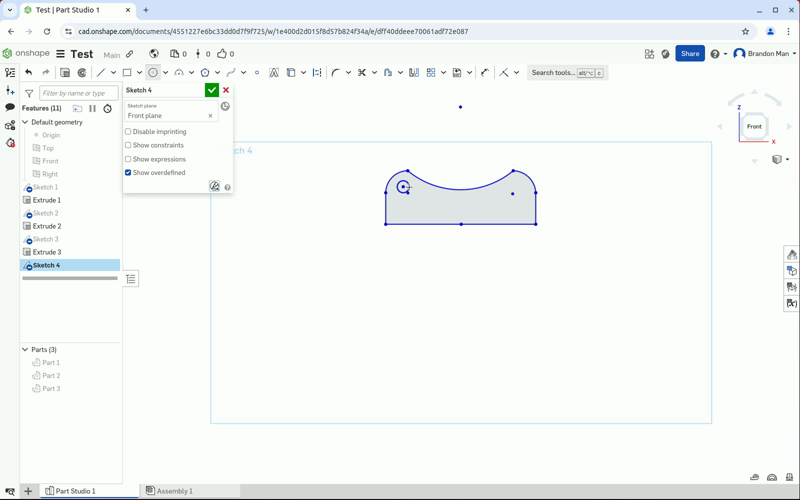
mouse_move(518, 186)
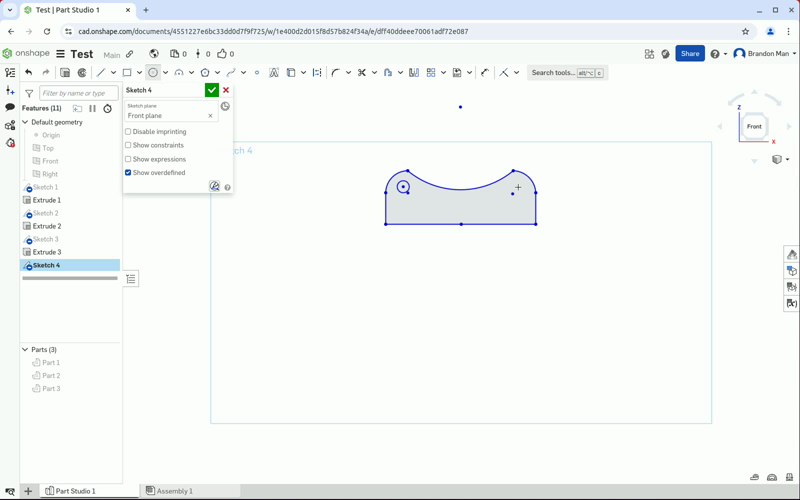
click(518, 186)
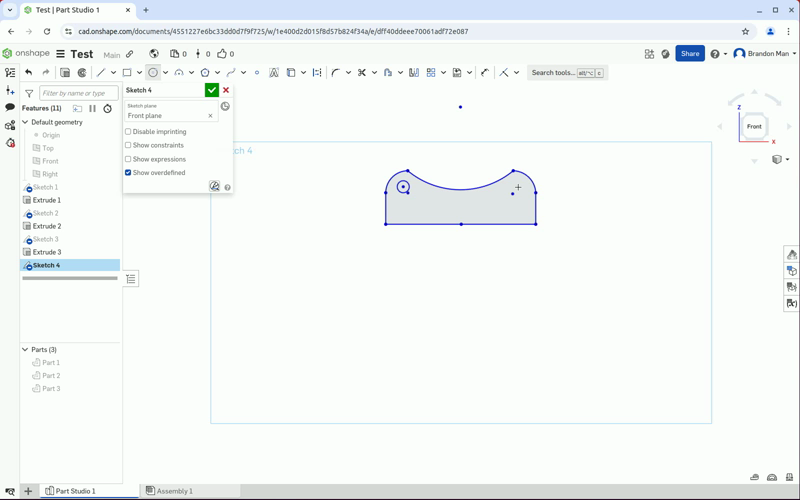
key_up(shift)
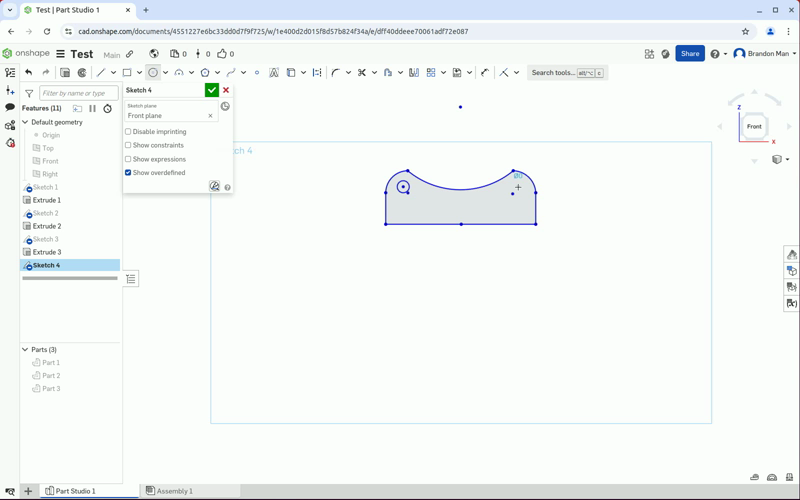
mouse_move(524, 186)
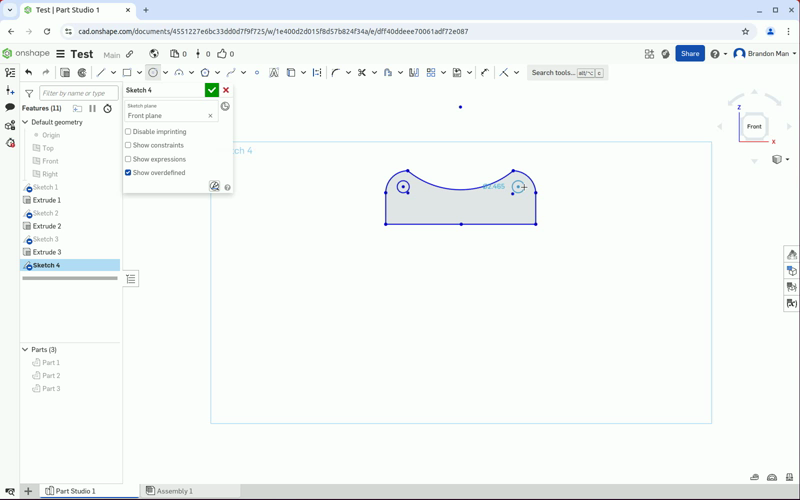
click(524, 186)
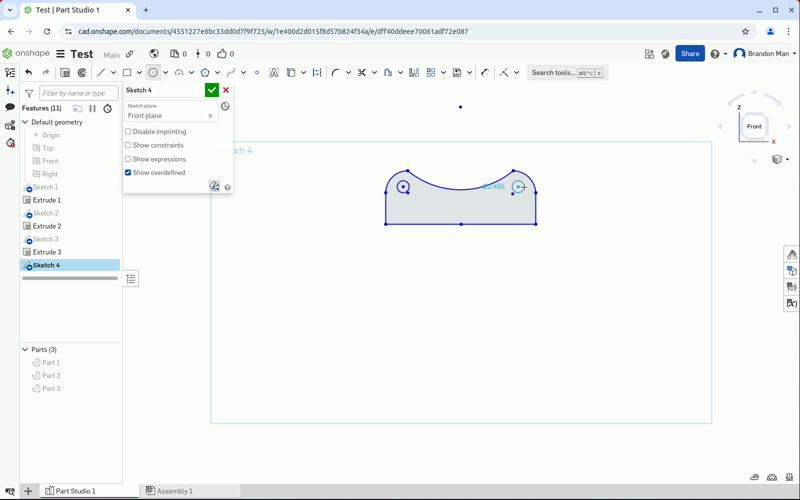
key(esc)
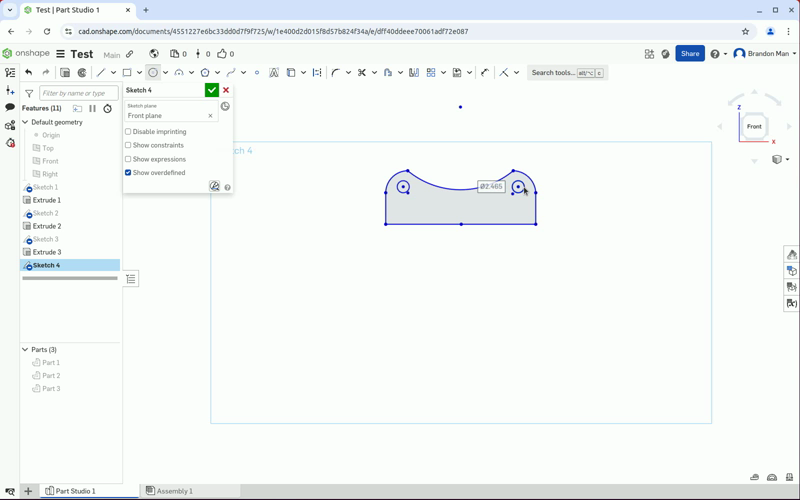
mouse_move(468, 209)
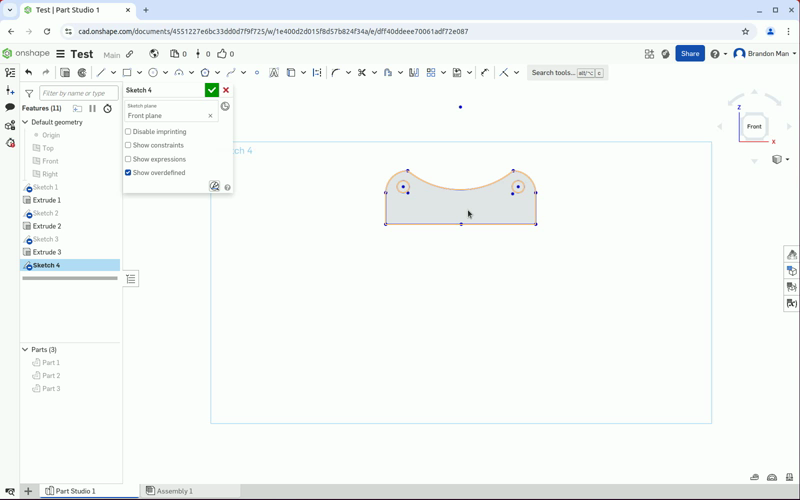
click(468, 209)
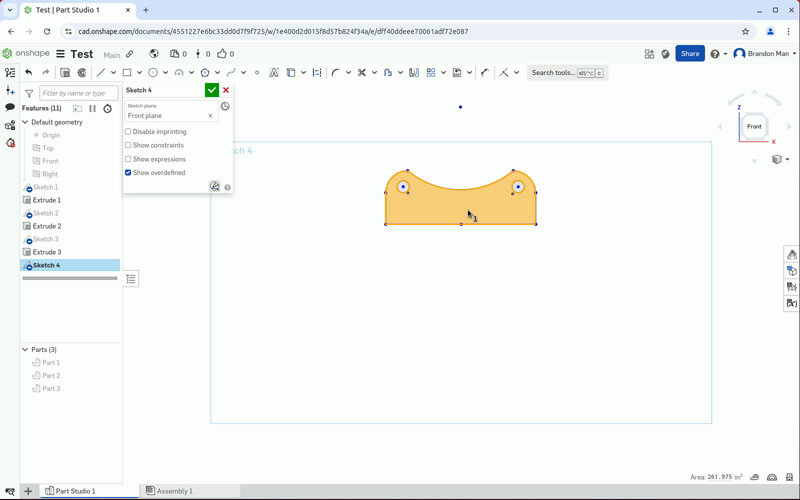
mouse_move(73, 352)
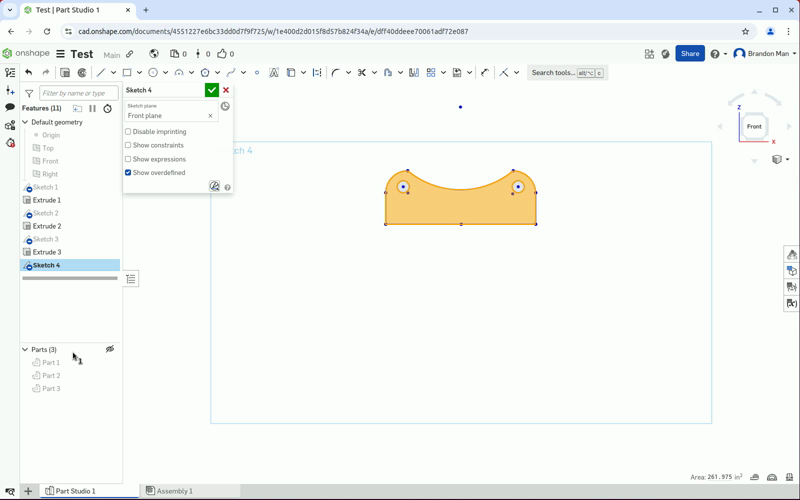
key(shift+y)
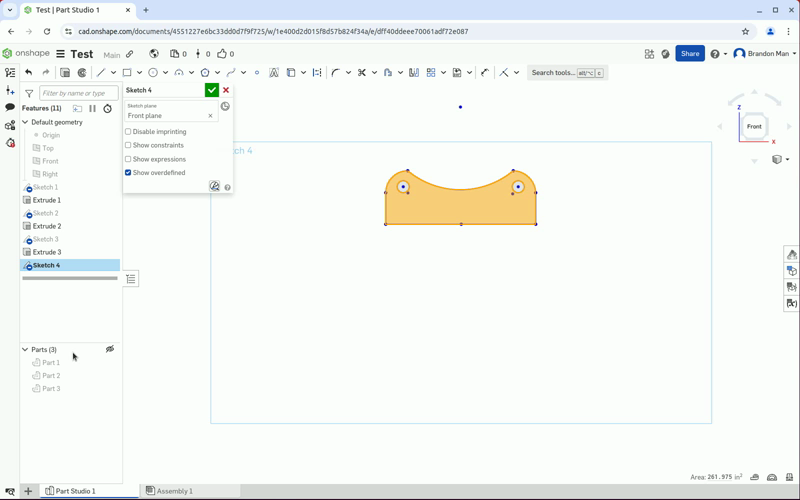
key(shift+e)
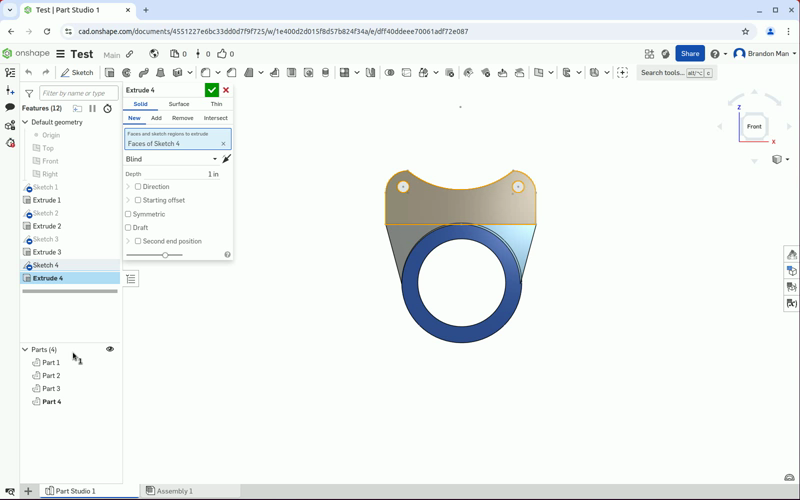
mouse_move(143, 106)
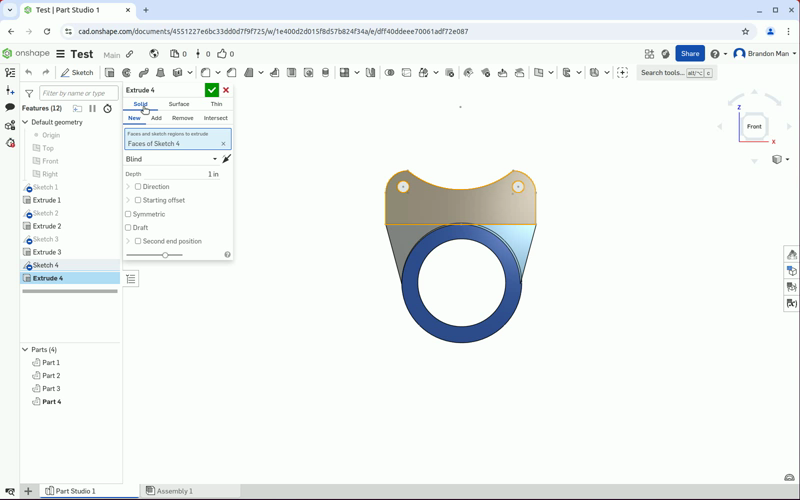
click(143, 106)
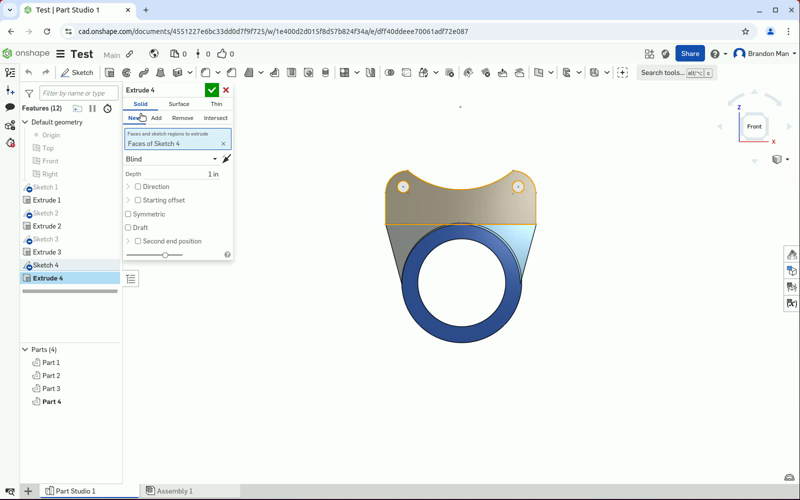
mouse_move(137, 120)
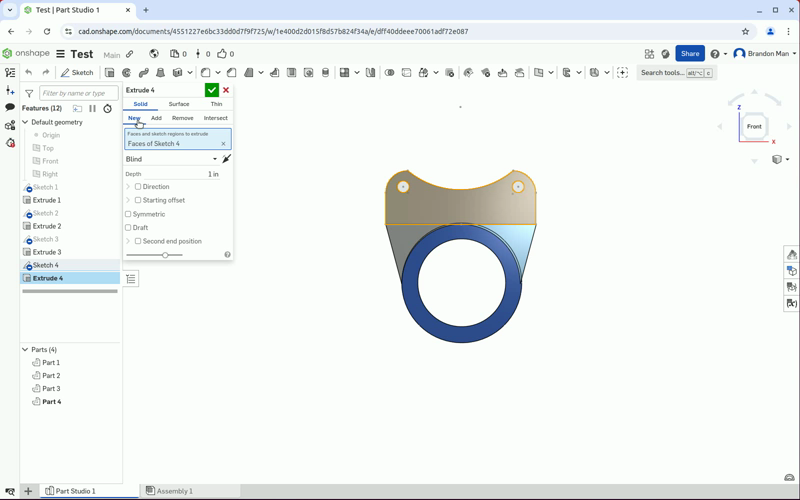
click(137, 120)
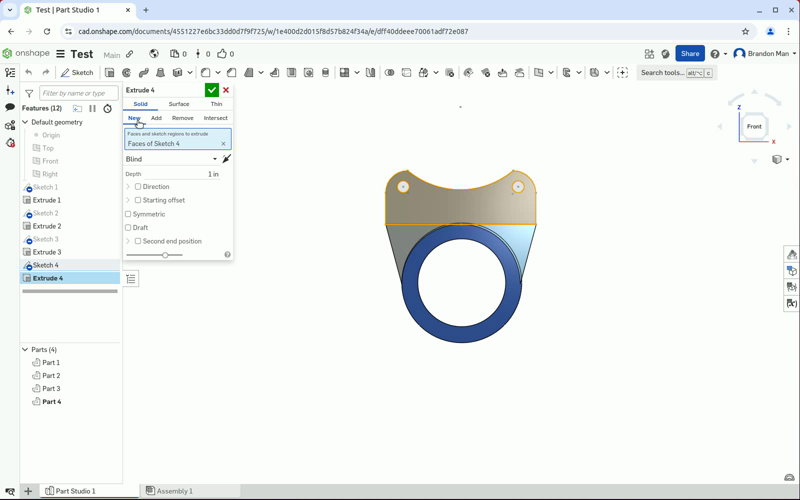
key(tab, 4)
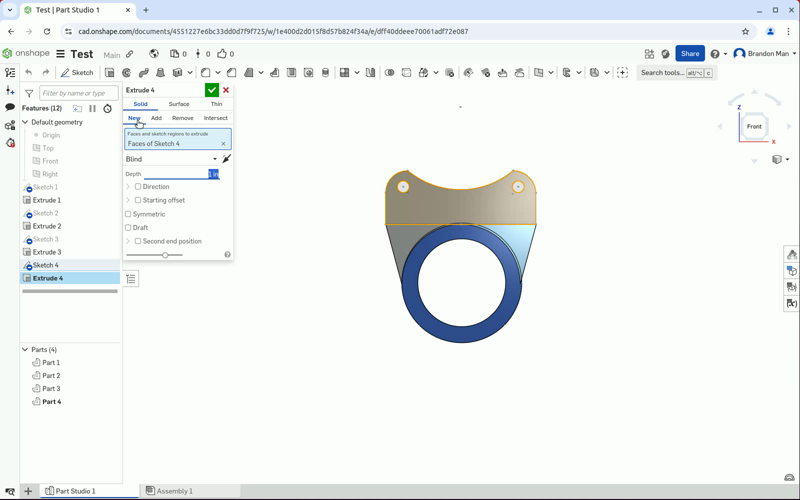
text(2.648)
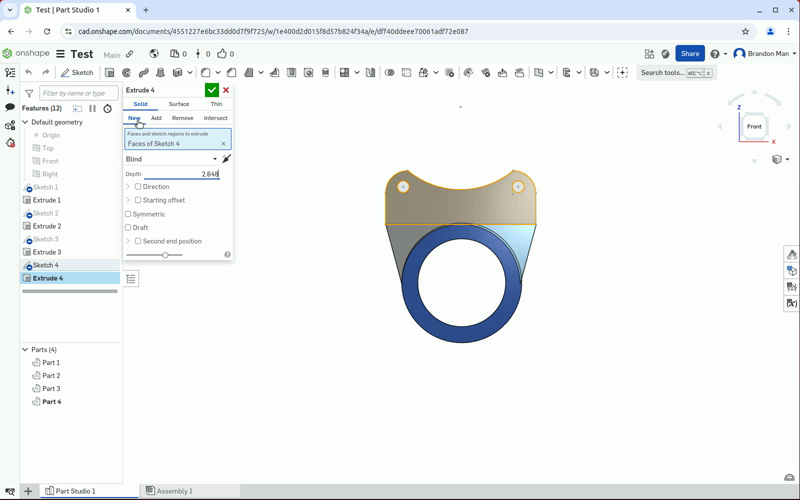
key(enter)
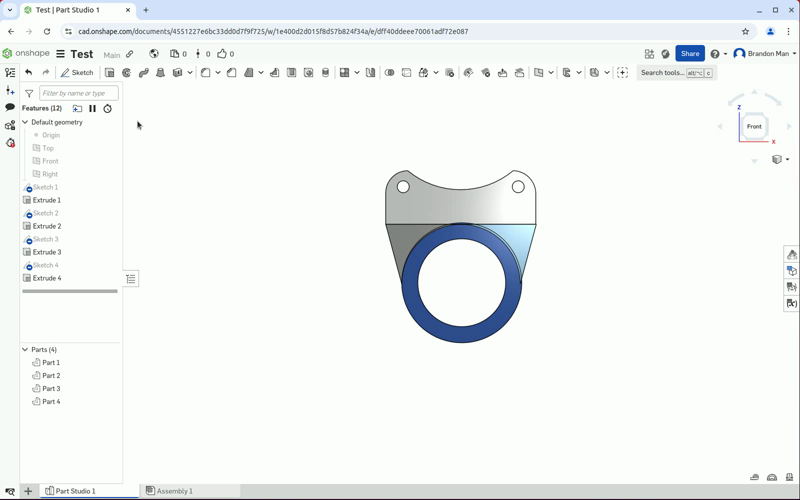
key(shift+h)
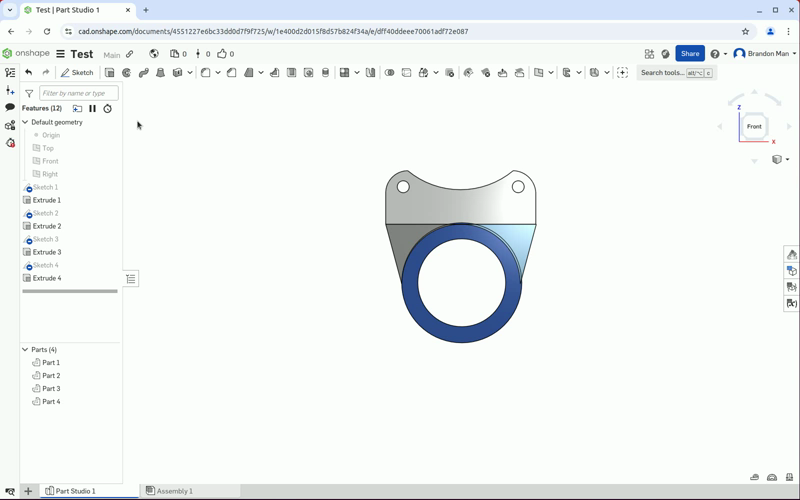
key(shift+h)
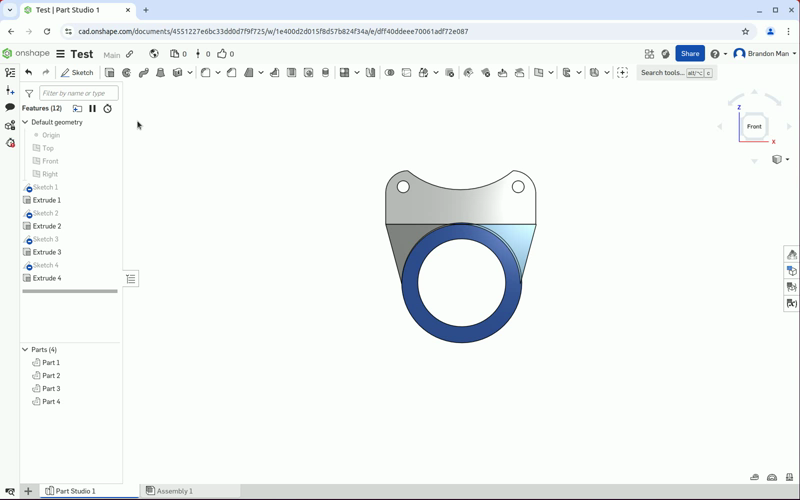
mouse_move(73, 189)
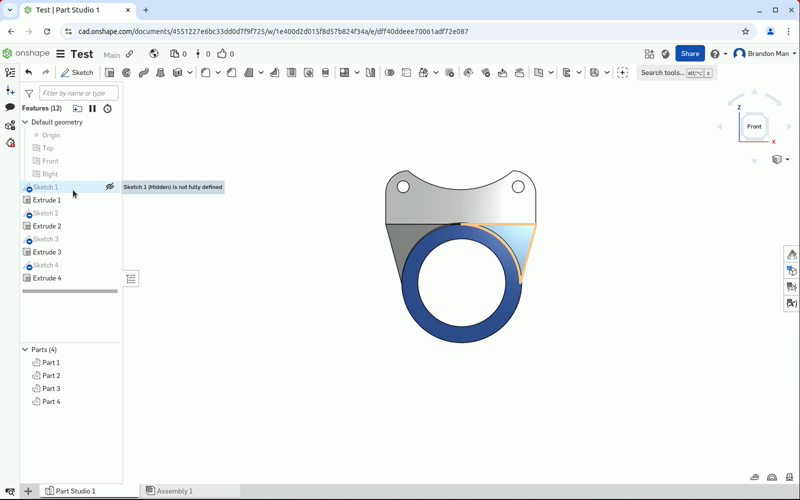
click(73, 189)
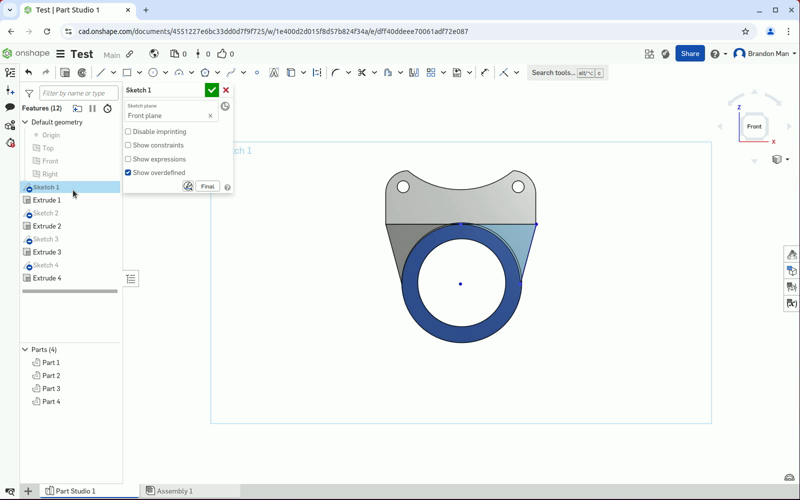
mouse_move(229, 92)
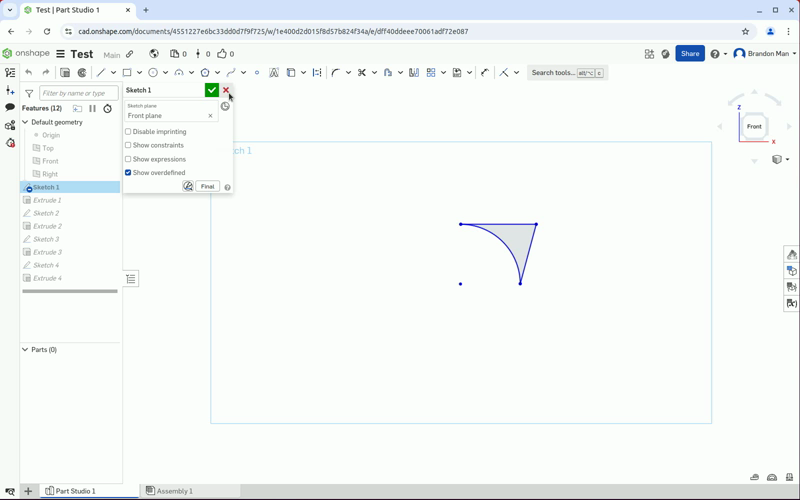
click(229, 92)
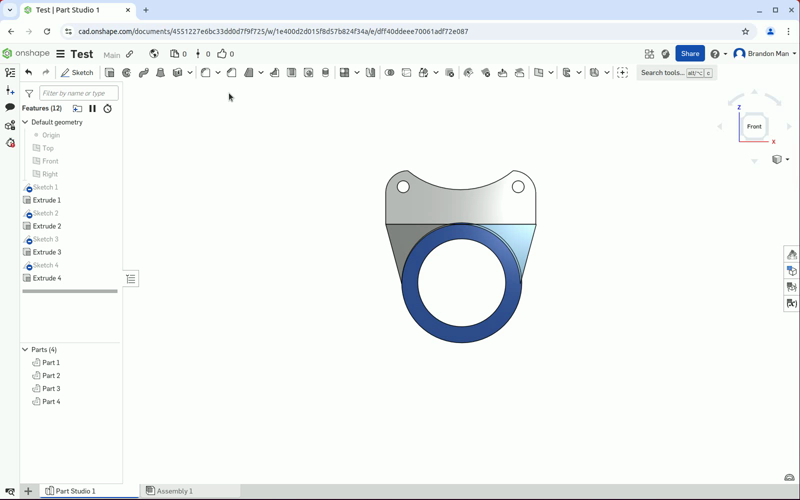
mouse_move(541, 75)
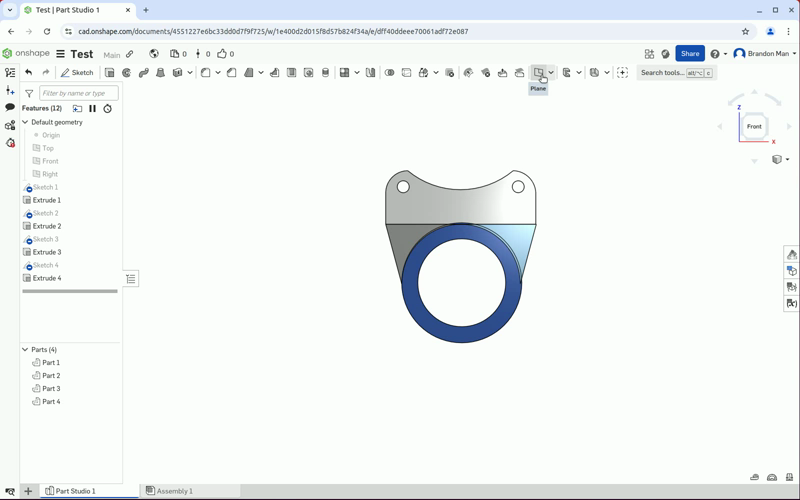
click(541, 75)
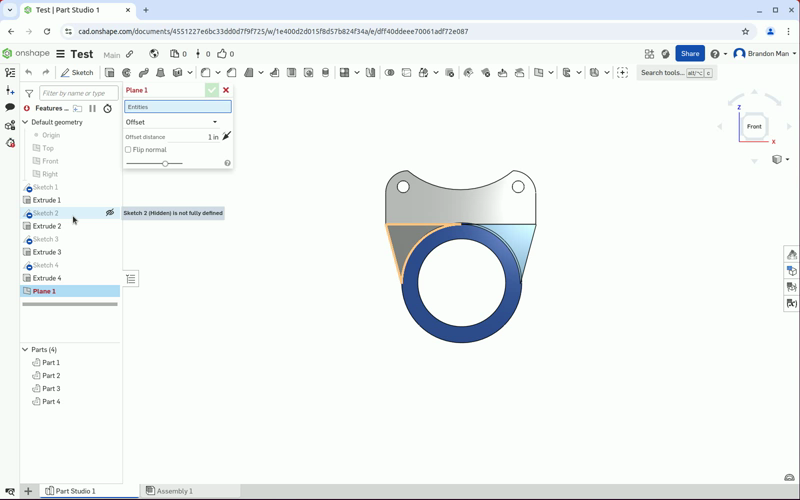
scroll(3)
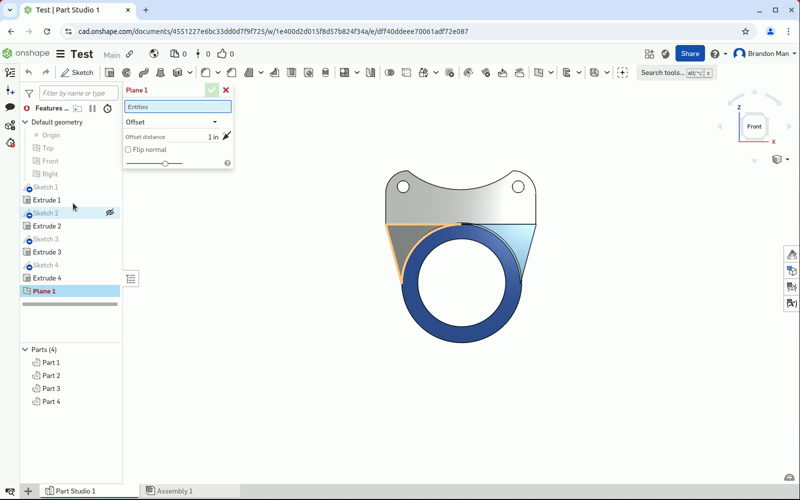
mouse_move(73, 163)
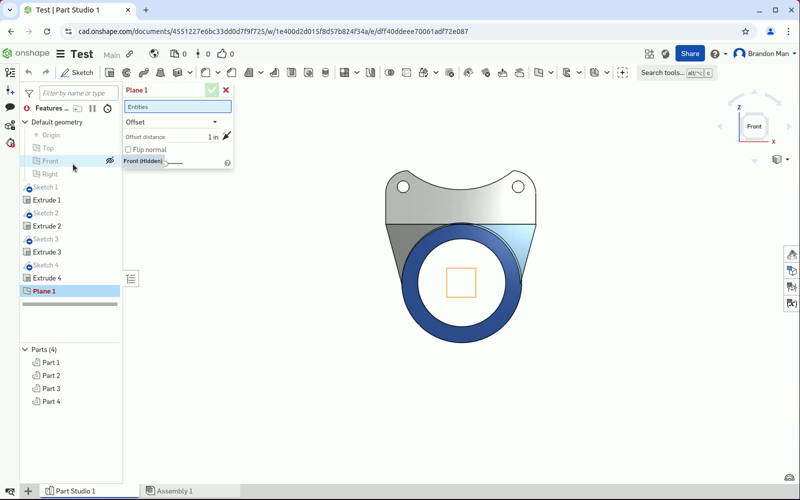
click(73, 163)
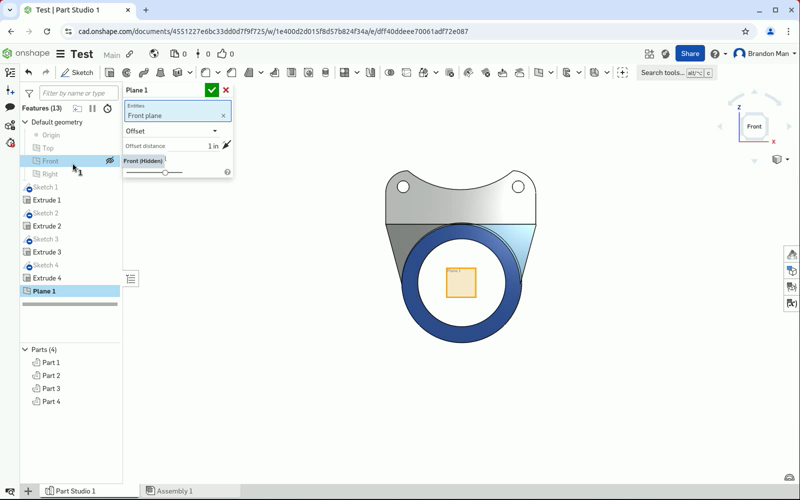
key(tab, 2)
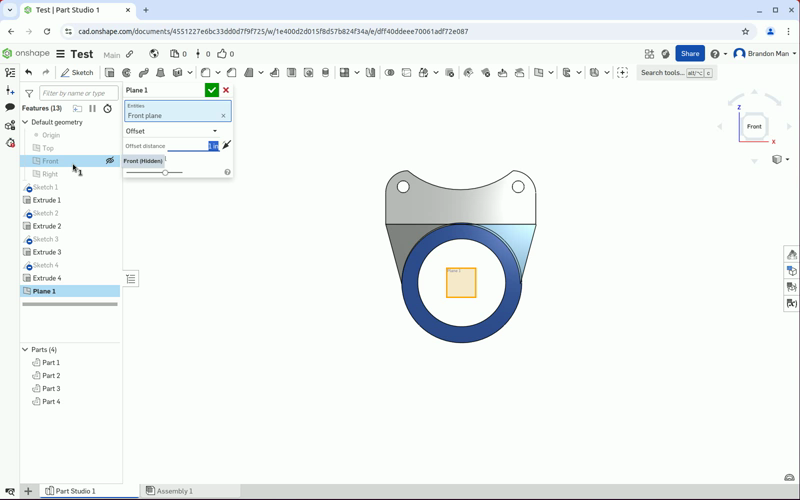
text(2.65)
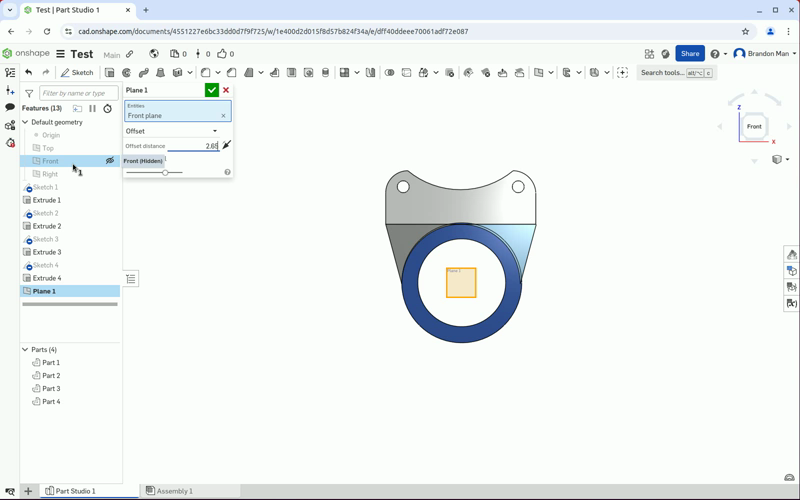
key(enter, 2)
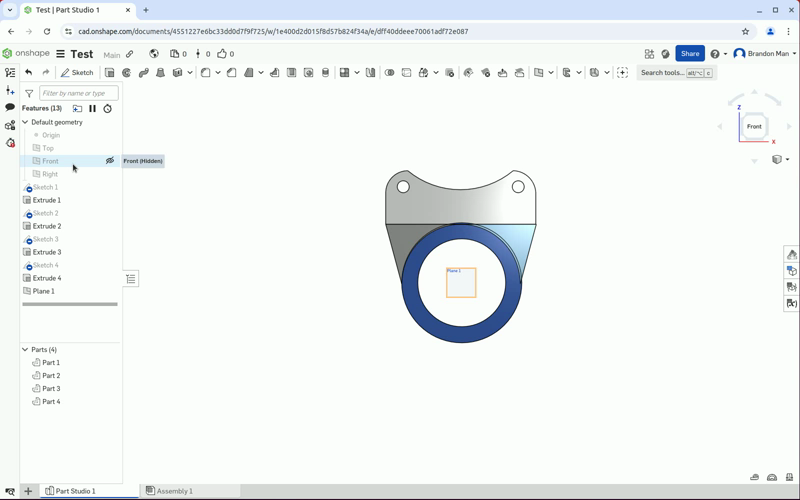
key(shift+s)
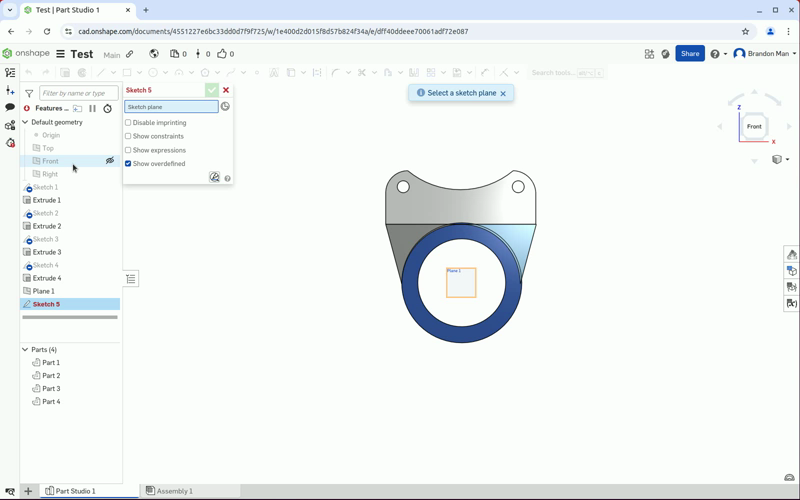
mouse_move(73, 293)
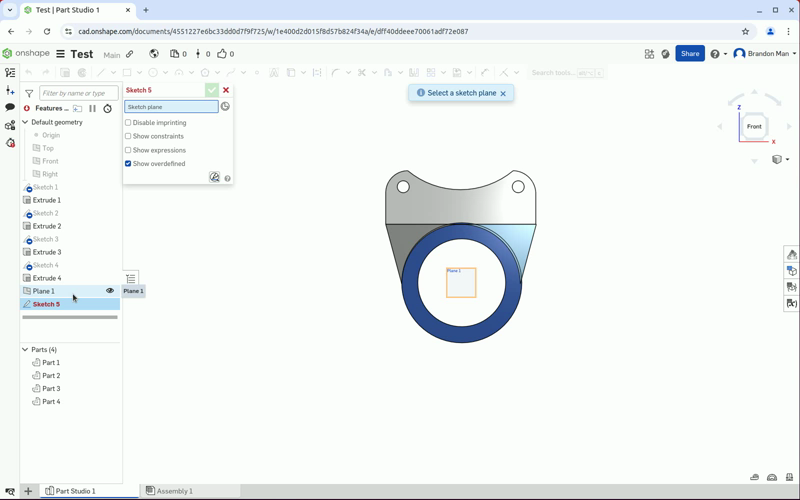
click(73, 293)
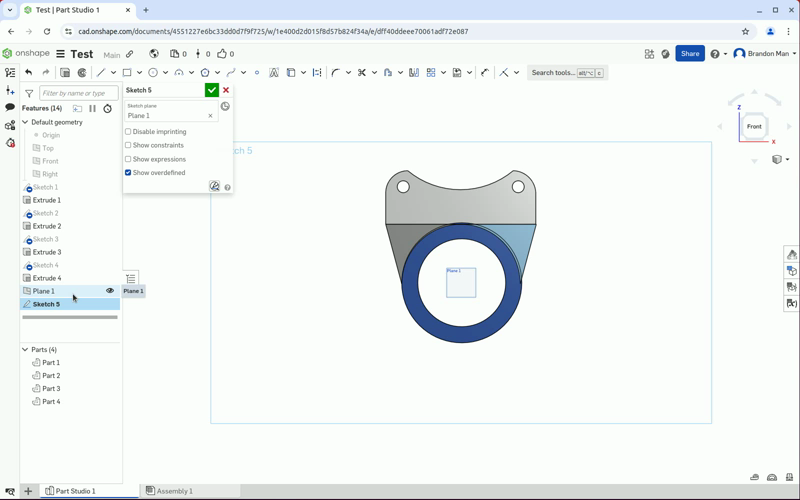
mouse_move(73, 352)
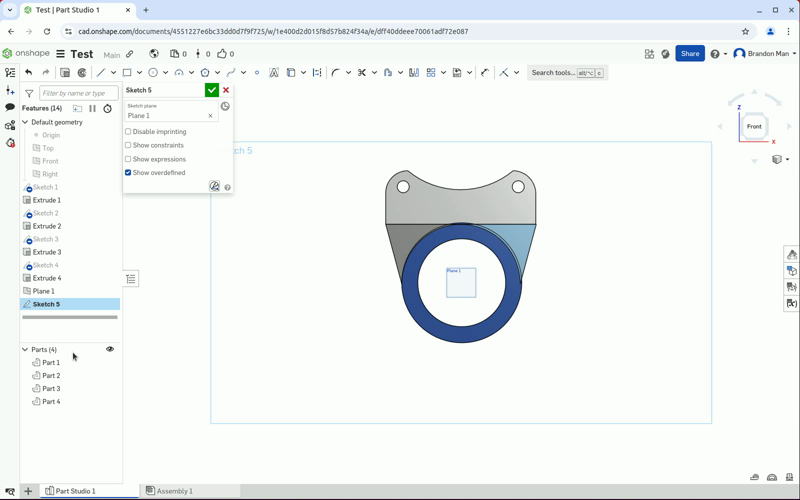
key(y)
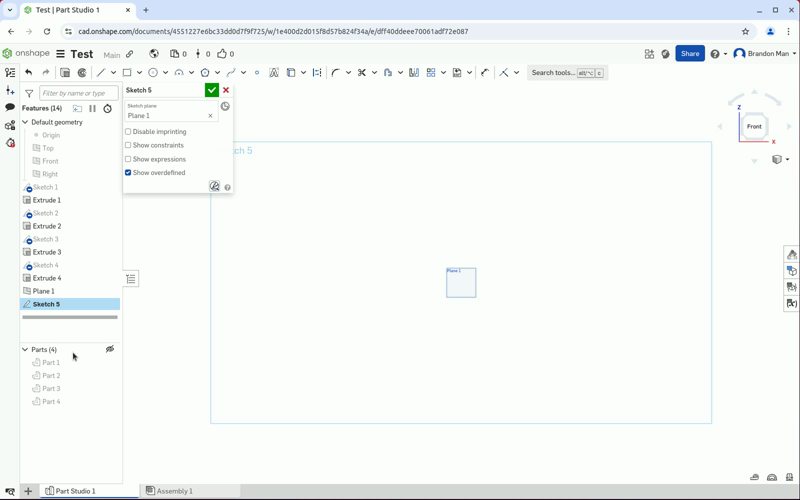
key(l)
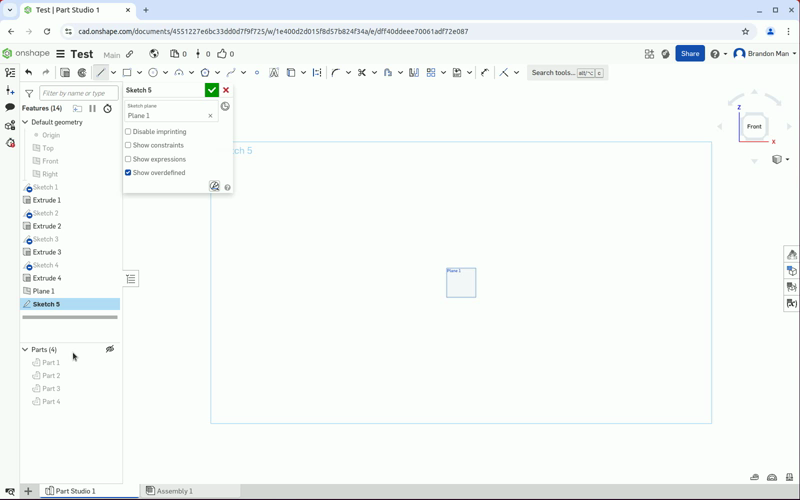
key_down(shift)
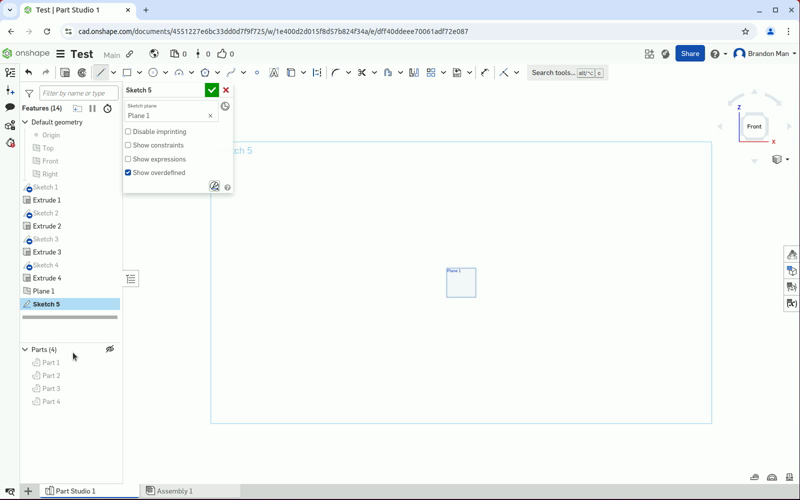
mouse_move(385, 224)
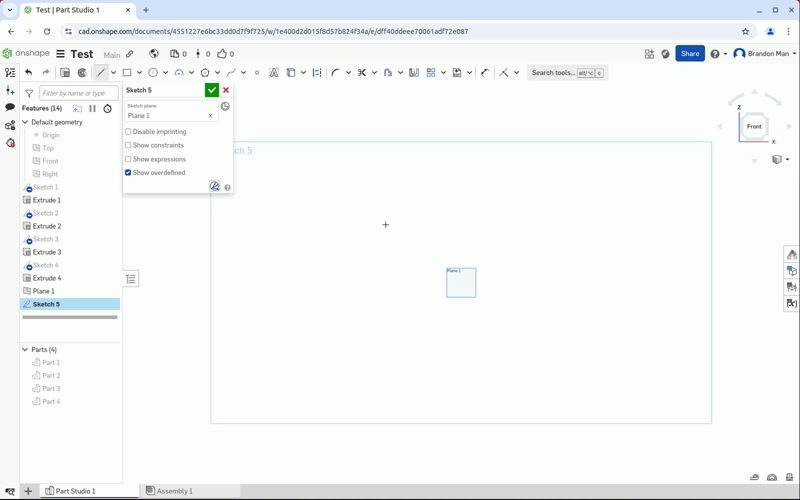
click(385, 224)
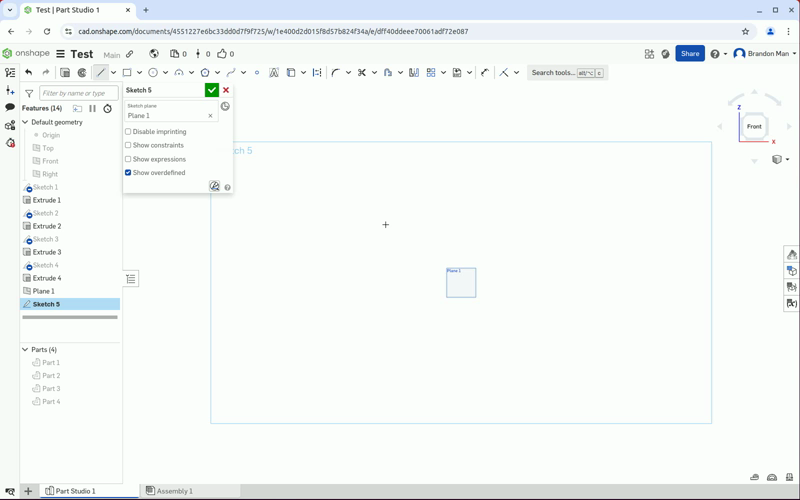
key_up(shift)
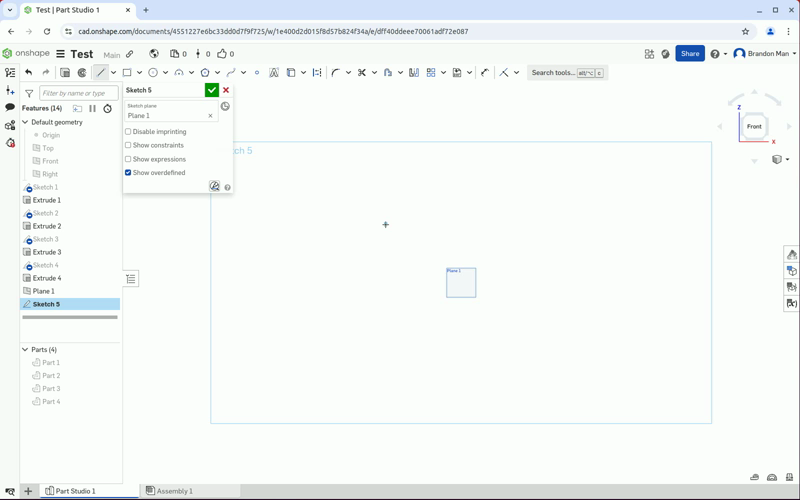
key_down(shift)
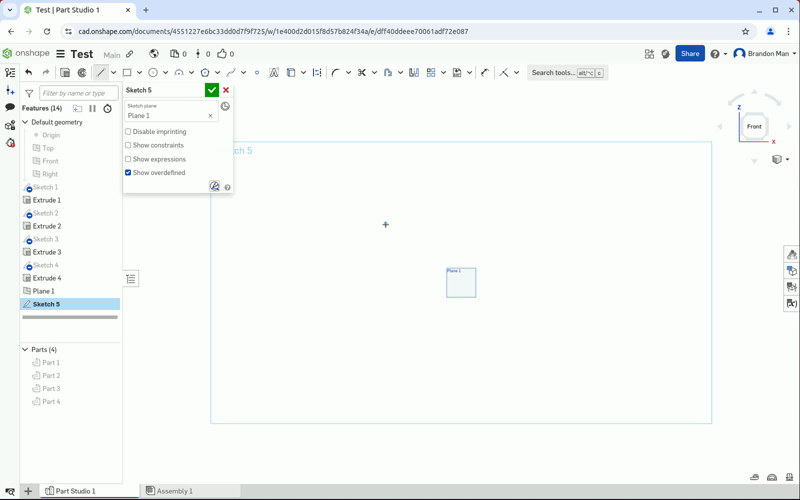
mouse_move(401, 282)
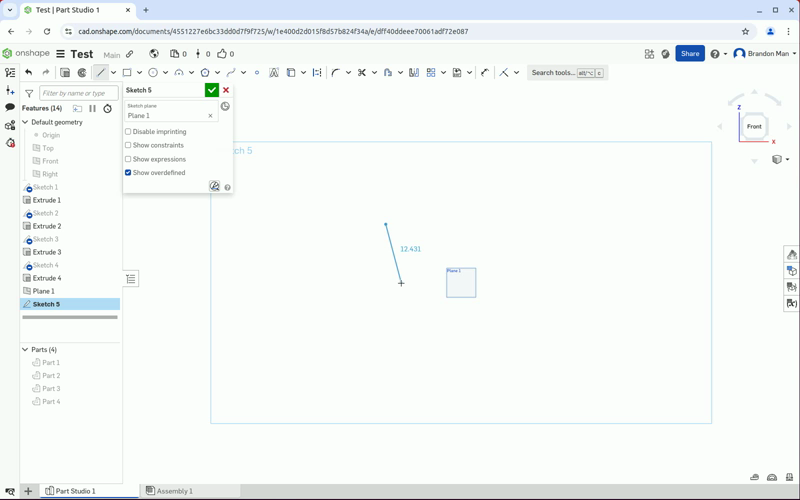
click(401, 282)
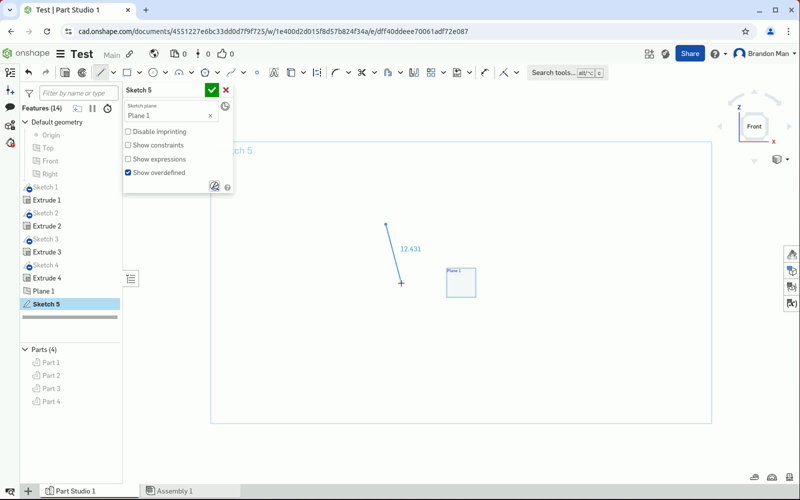
key_up(shift)
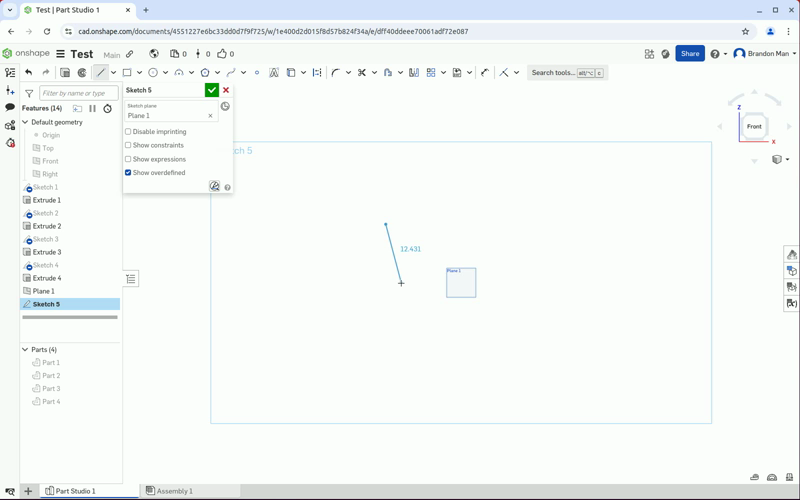
key(esc)
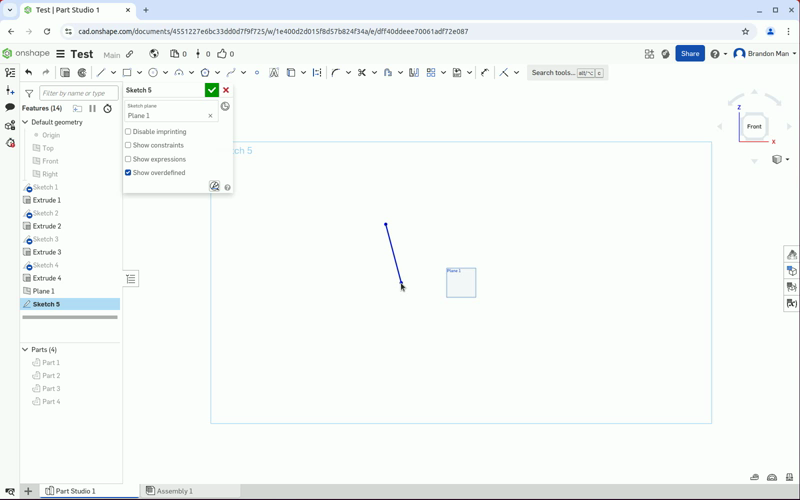
key(a)
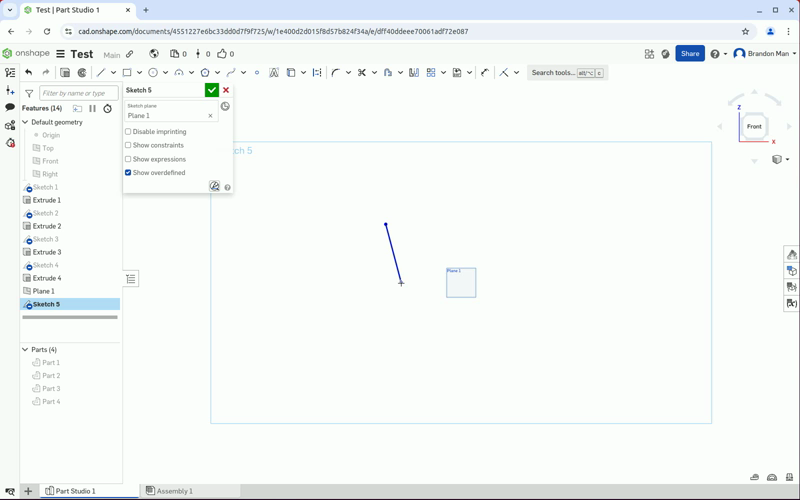
mouse_move(401, 282)
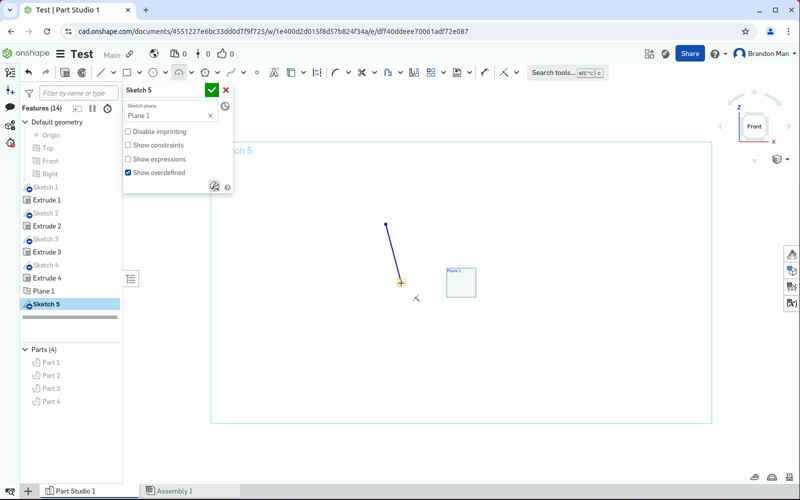
click(401, 282)
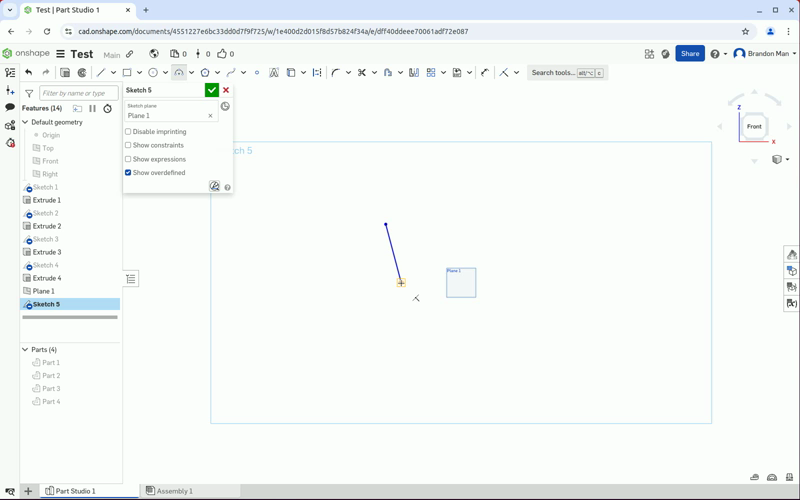
key_down(shift)
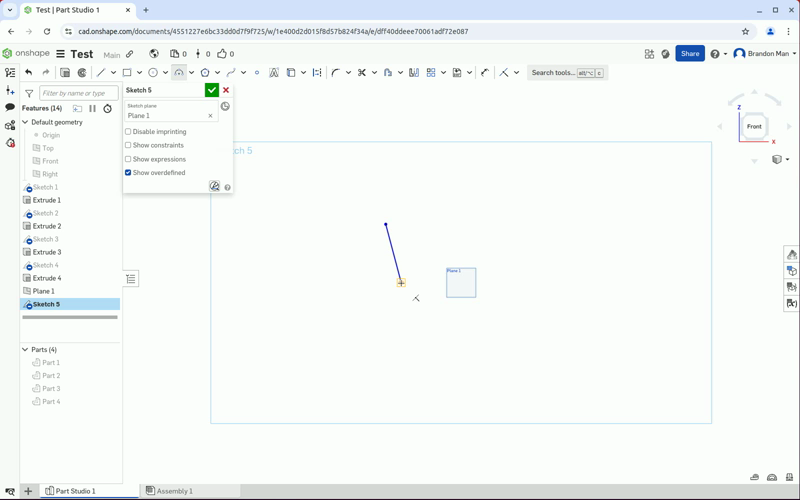
mouse_move(519, 282)
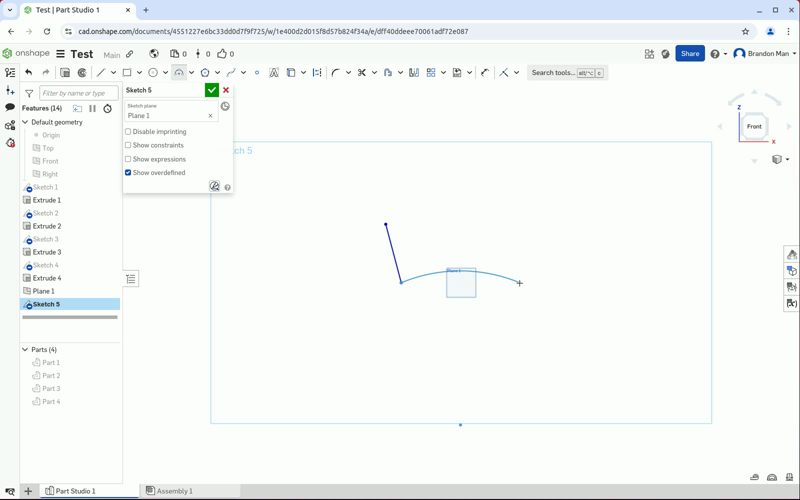
click(519, 282)
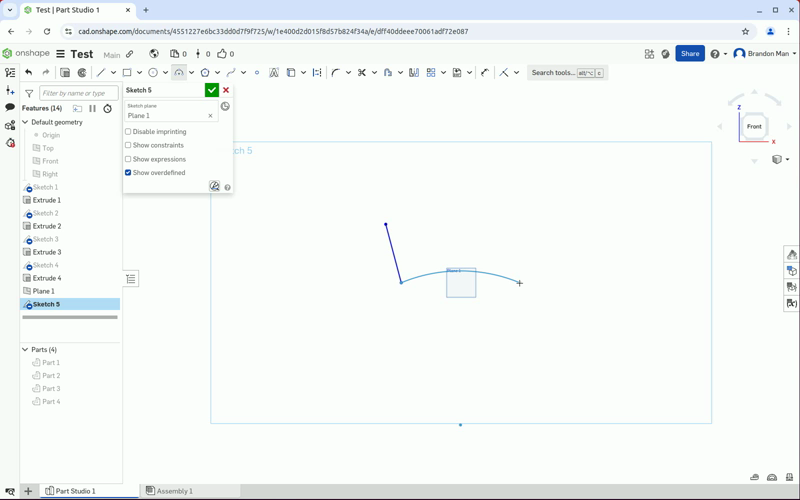
mouse_move(460, 341)
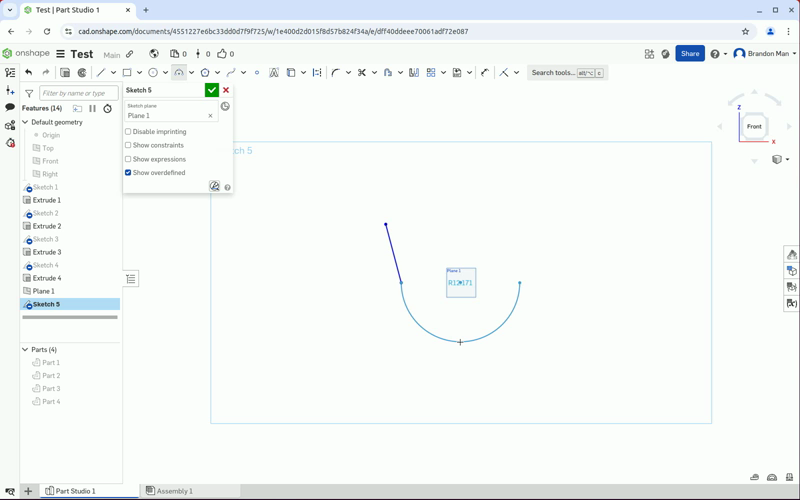
click(460, 341)
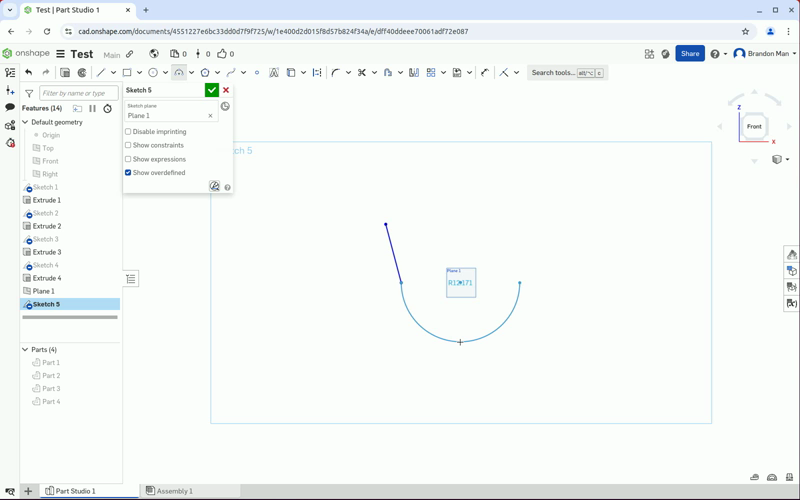
key_up(shift)
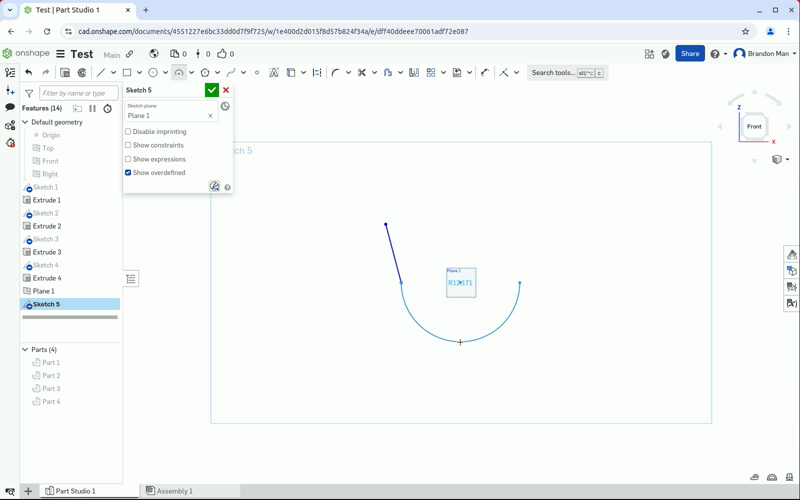
key(esc)
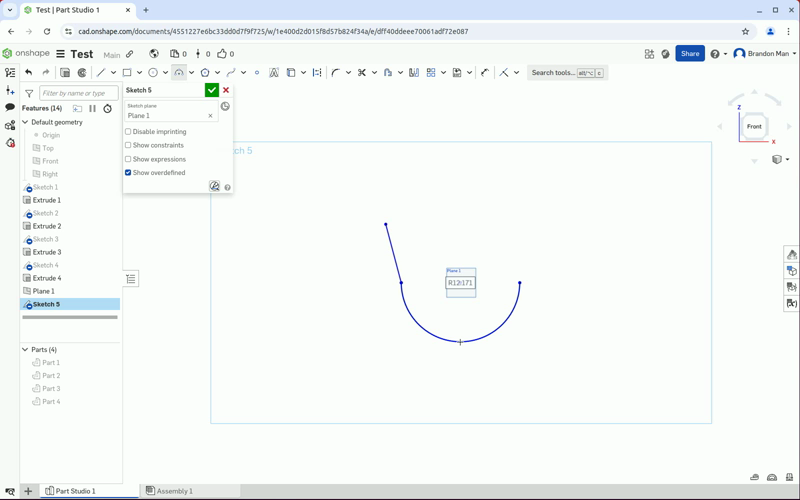
key(l)
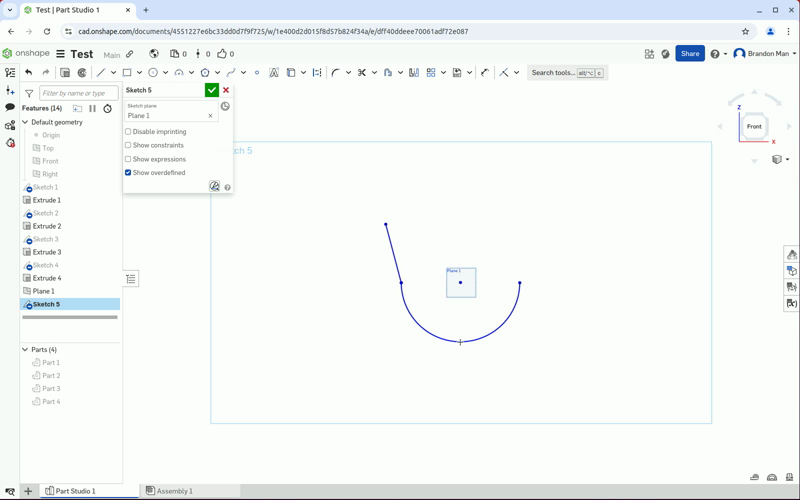
mouse_move(519, 282)
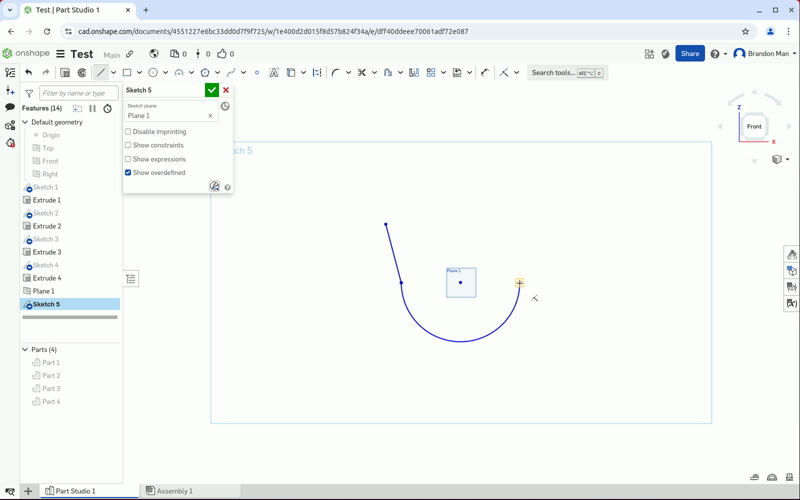
click(519, 282)
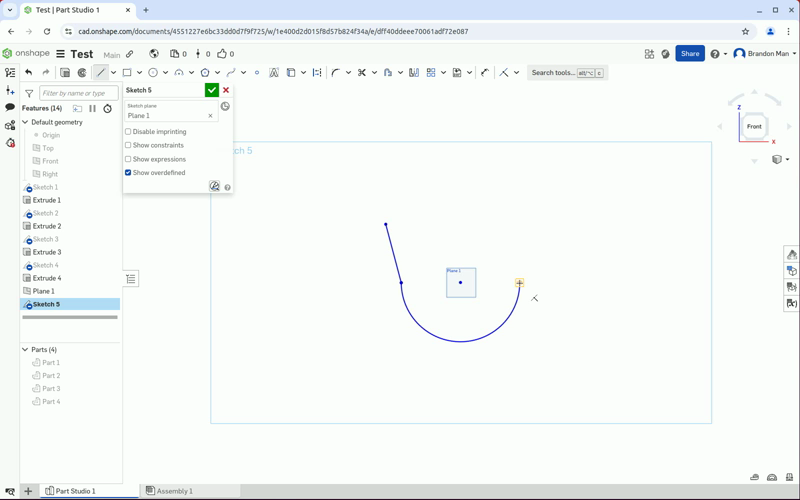
key_down(shift)
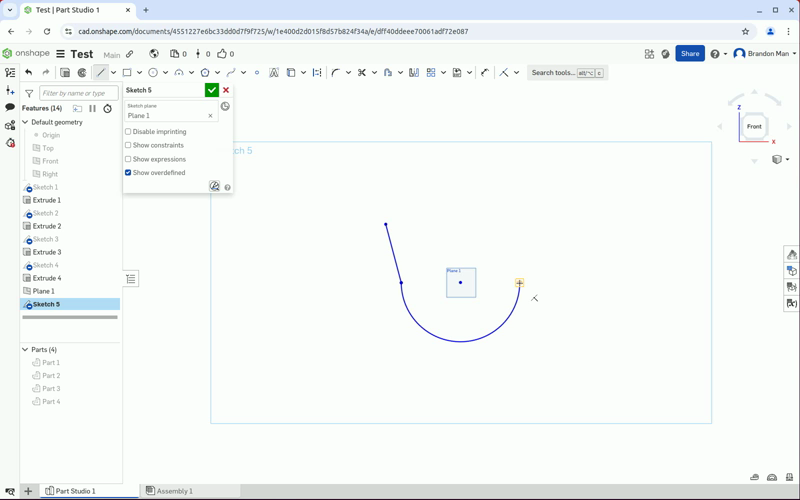
mouse_move(535, 224)
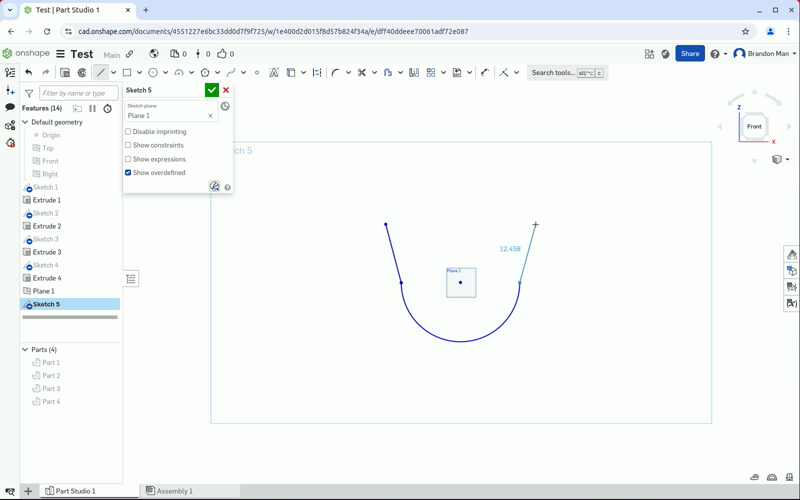
click(535, 224)
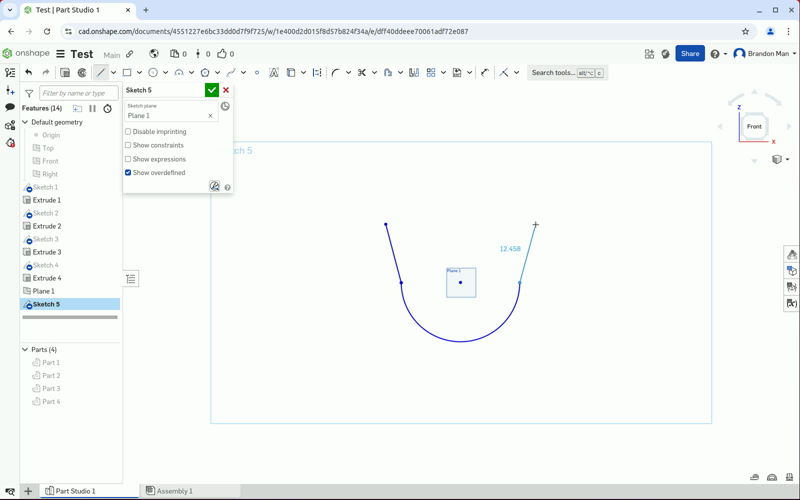
key_up(shift)
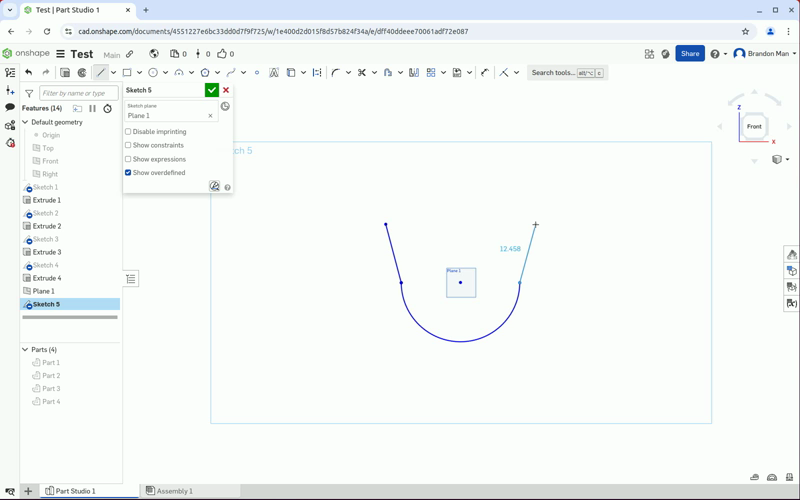
key_down(shift)
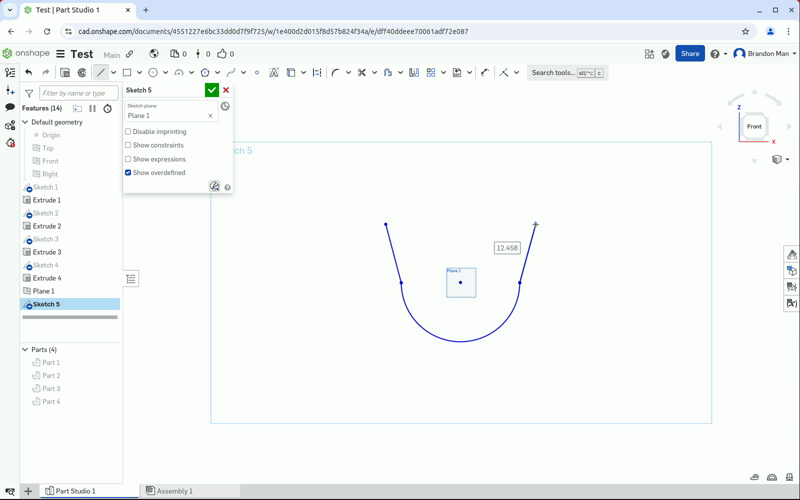
mouse_move(565, 224)
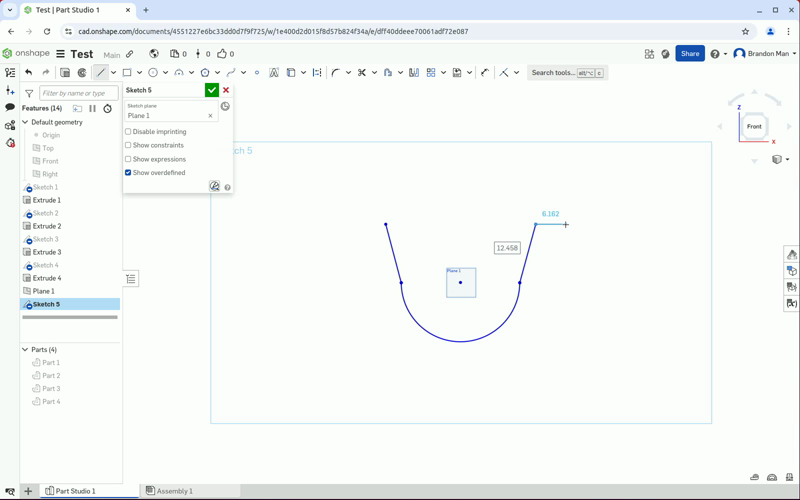
mouse_move(535, 213)
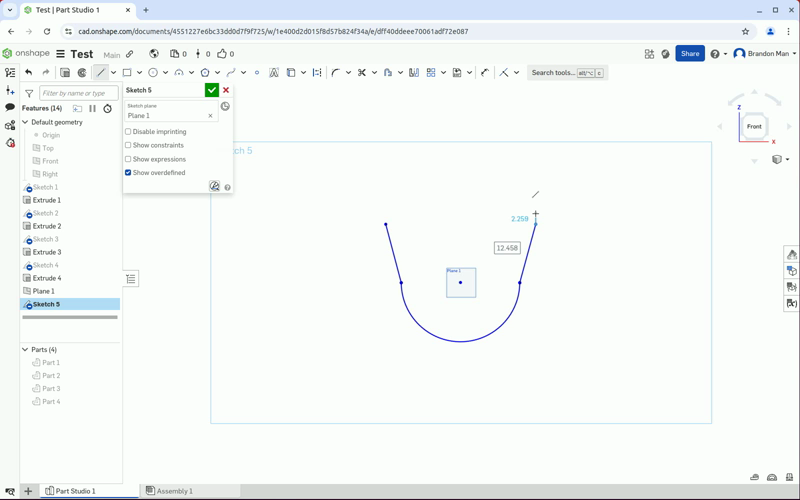
click(535, 213)
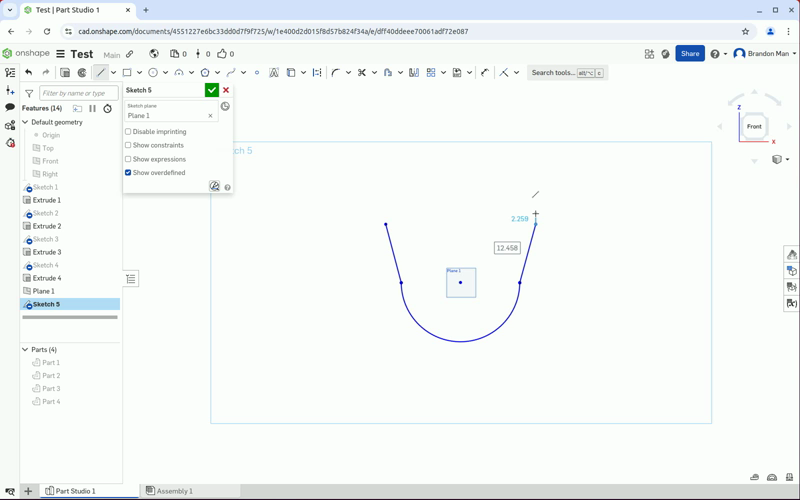
key_up(shift)
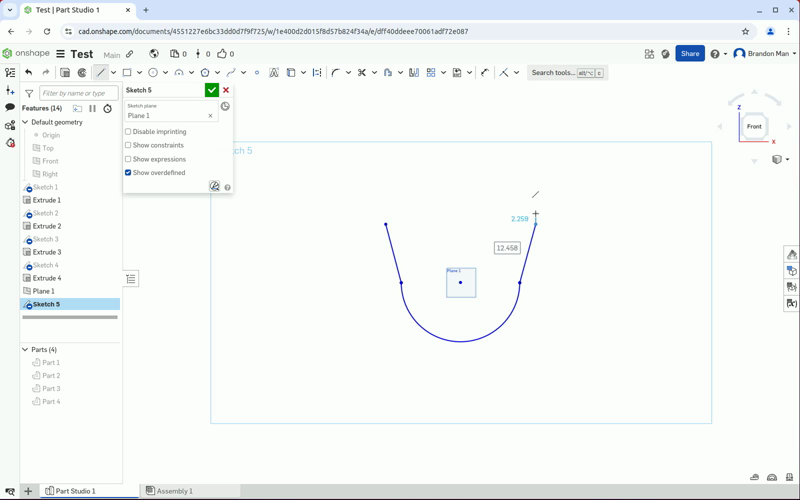
key_down(shift)
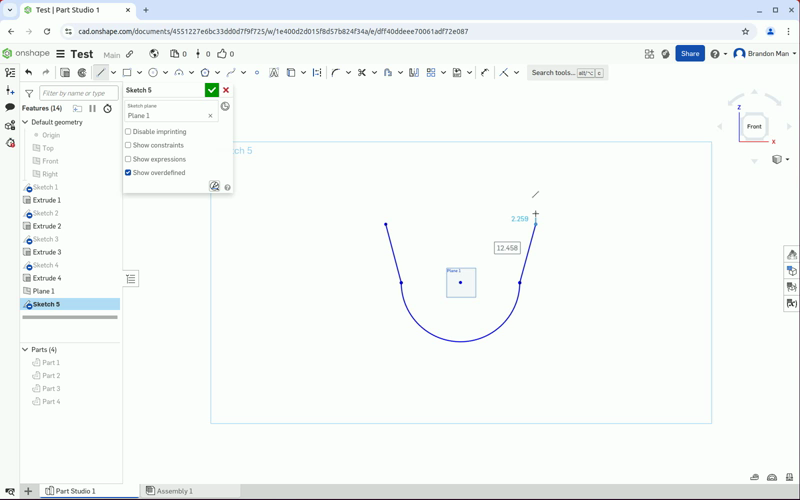
mouse_move(461, 213)
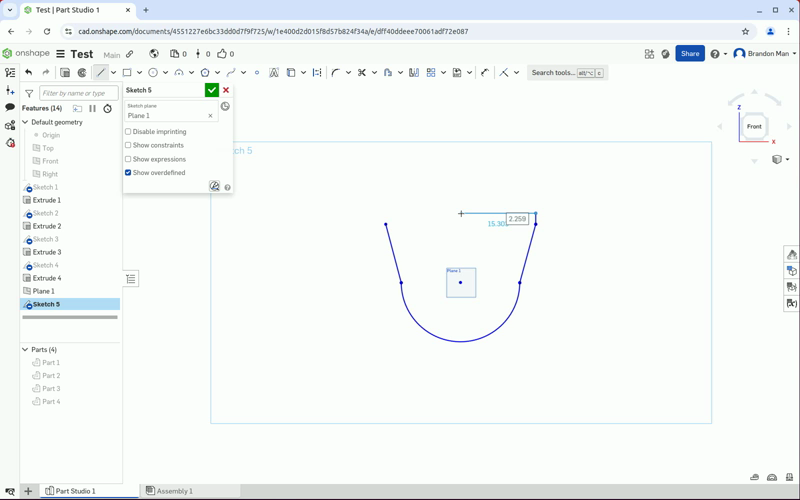
click(461, 213)
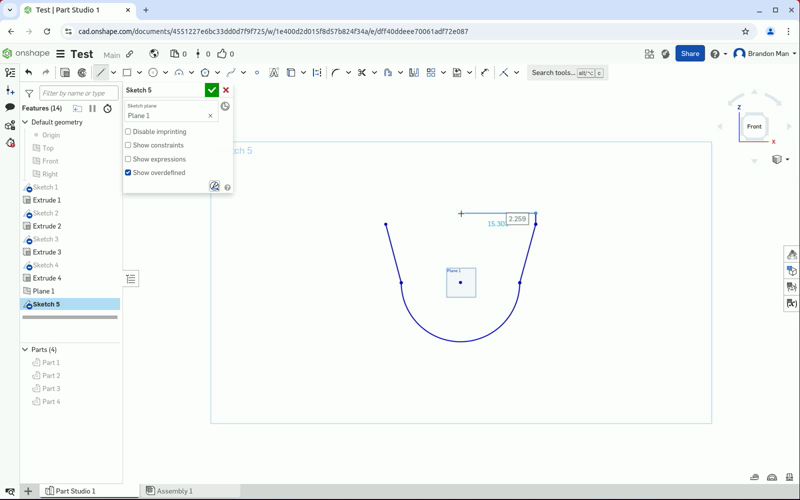
key_up(shift)
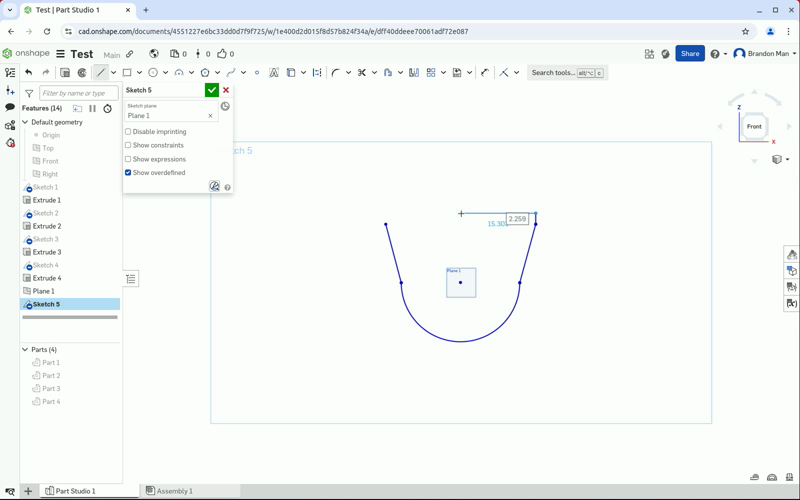
key_down(shift)
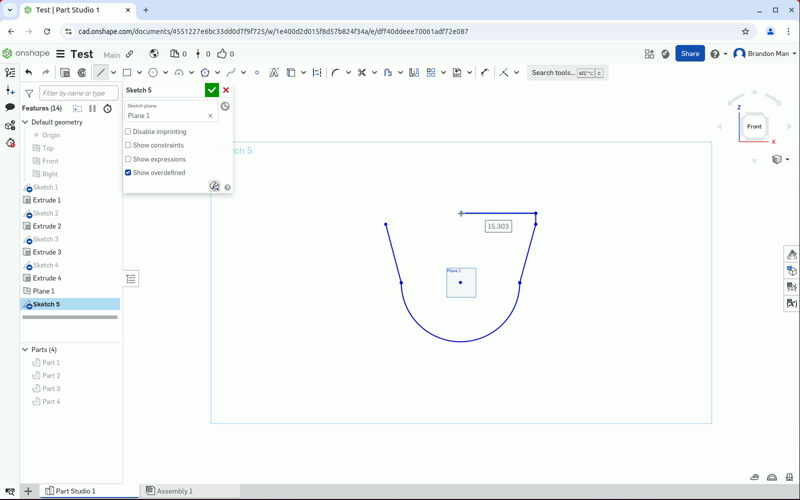
mouse_move(385, 213)
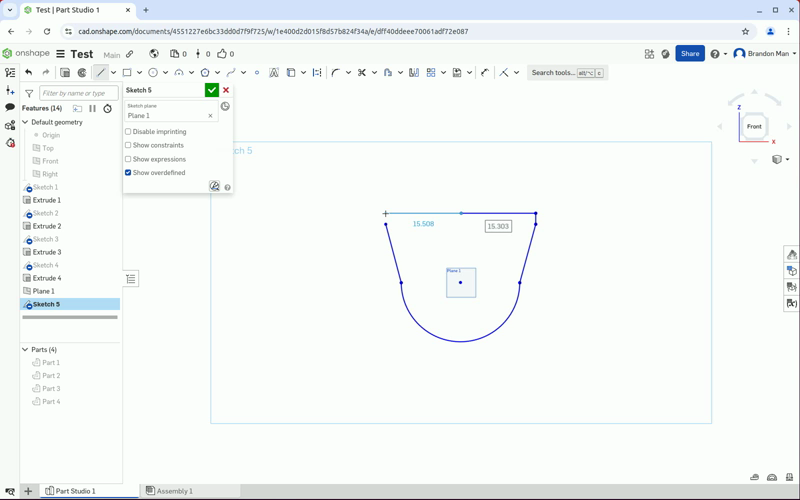
click(385, 213)
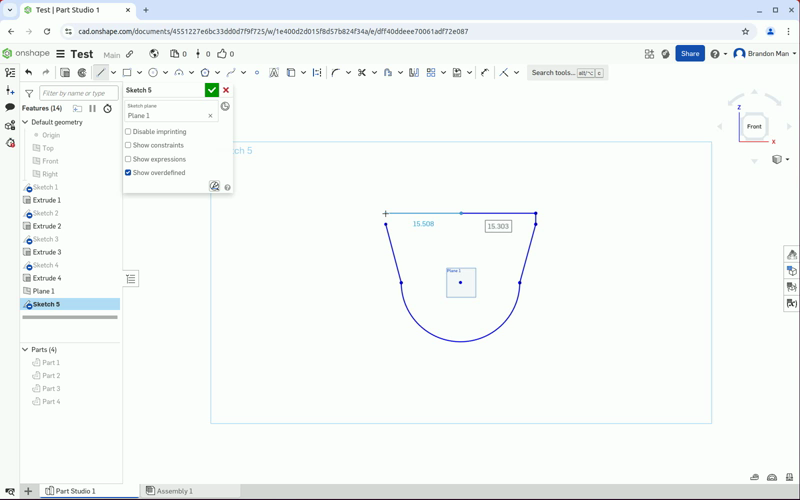
key_up(shift)
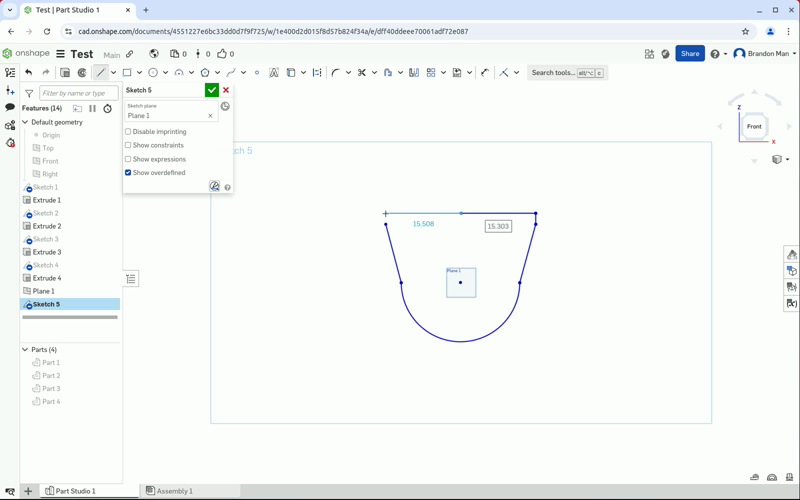
mouse_move(415, 213)
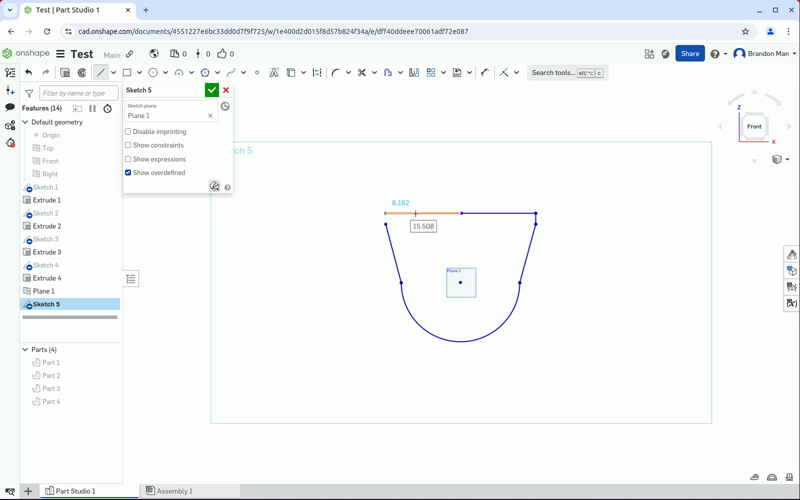
key_down(shift)
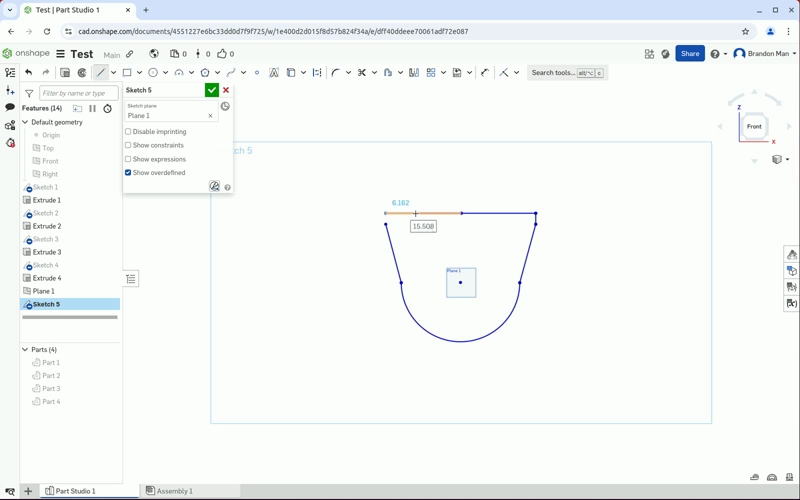
mouse_move(385, 224)
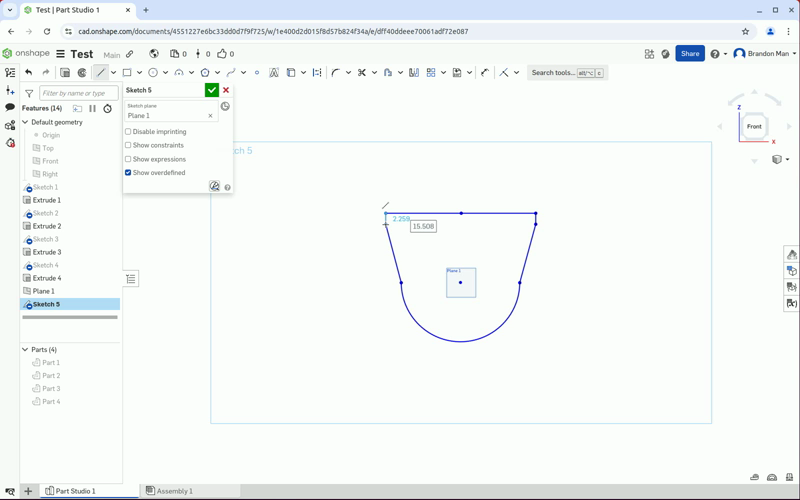
key_up(shift)
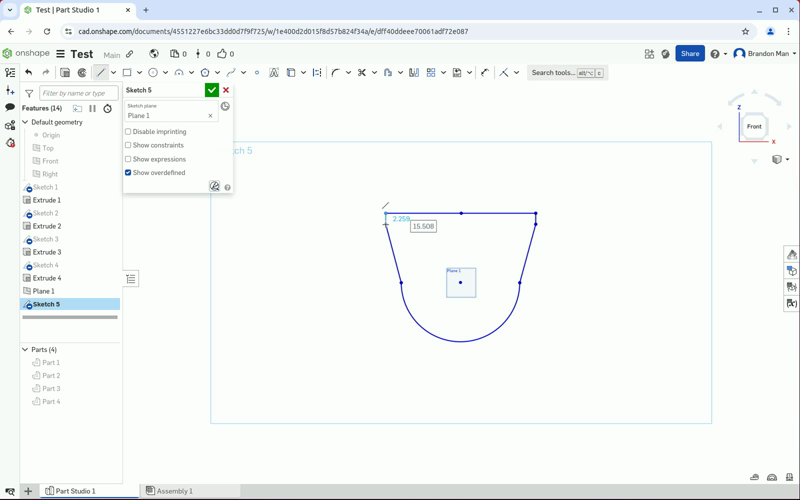
click(385, 224)
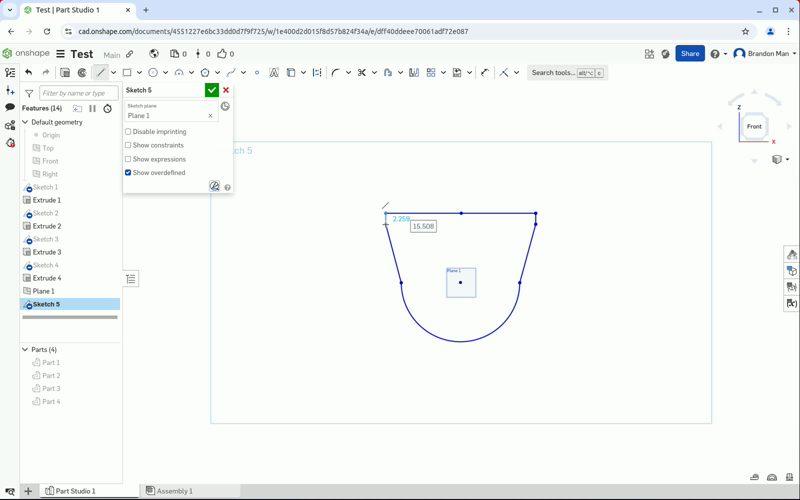
key(esc)
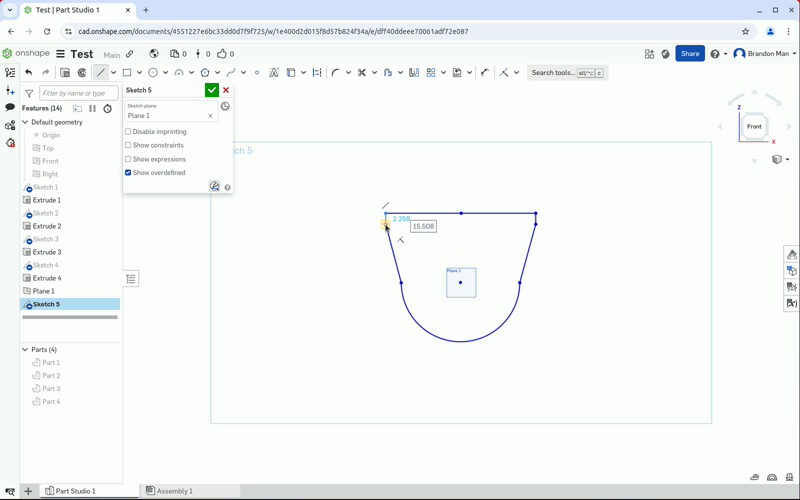
key(c)
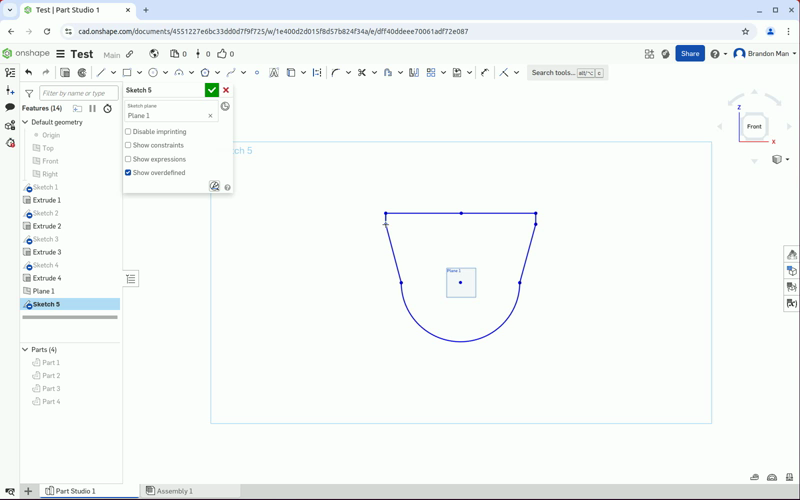
key_down(shift)
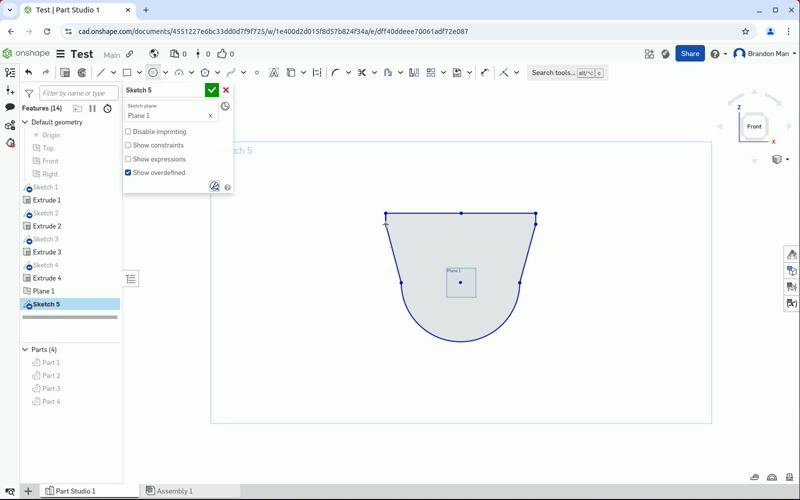
mouse_move(461, 282)
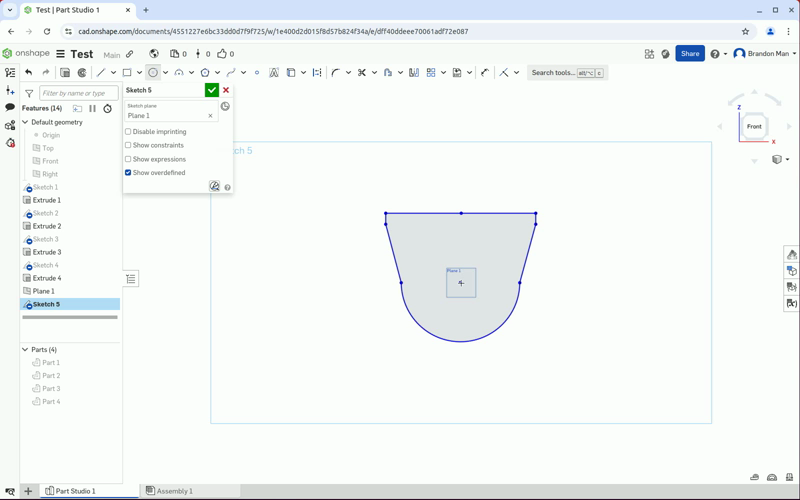
scroll(6)
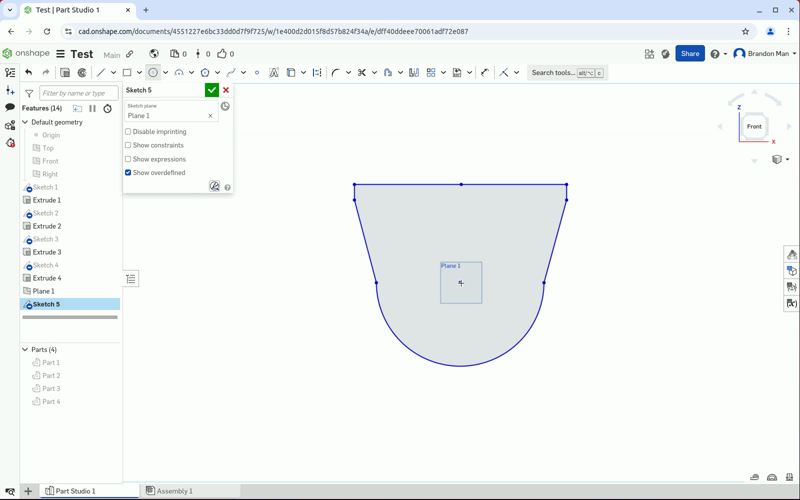
scroll(6)
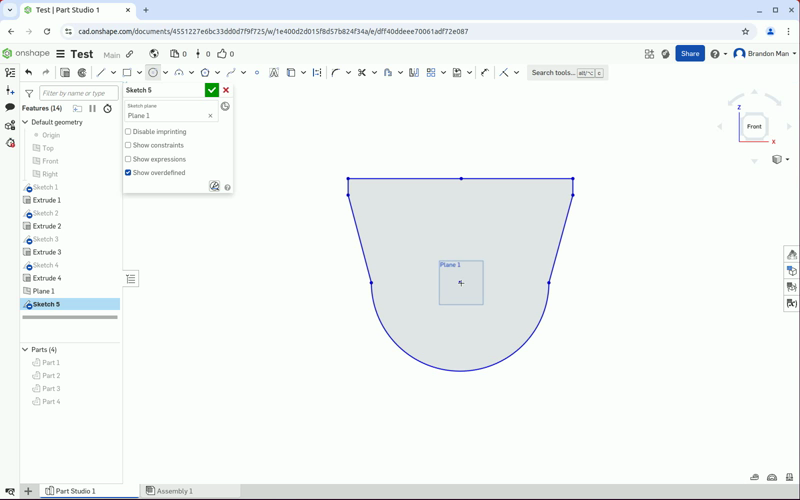
scroll(6)
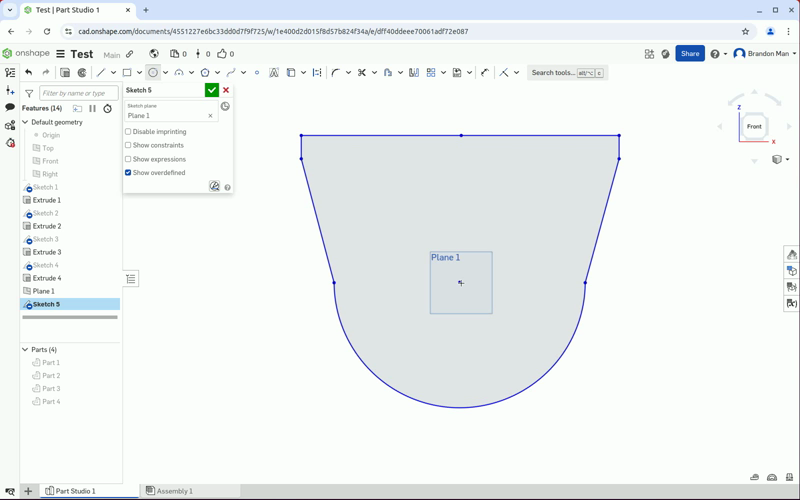
scroll(6)
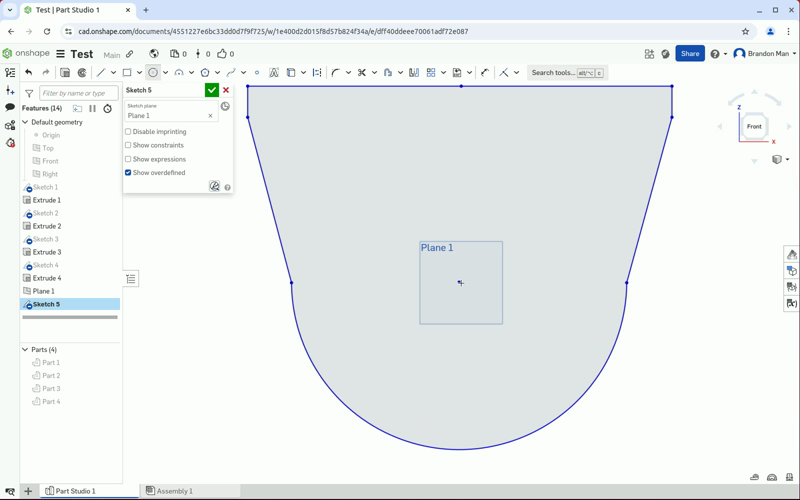
scroll(6)
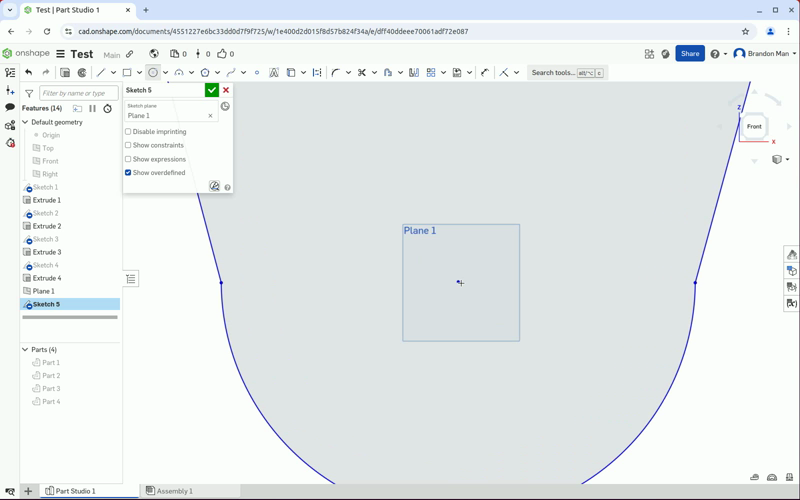
scroll(6)
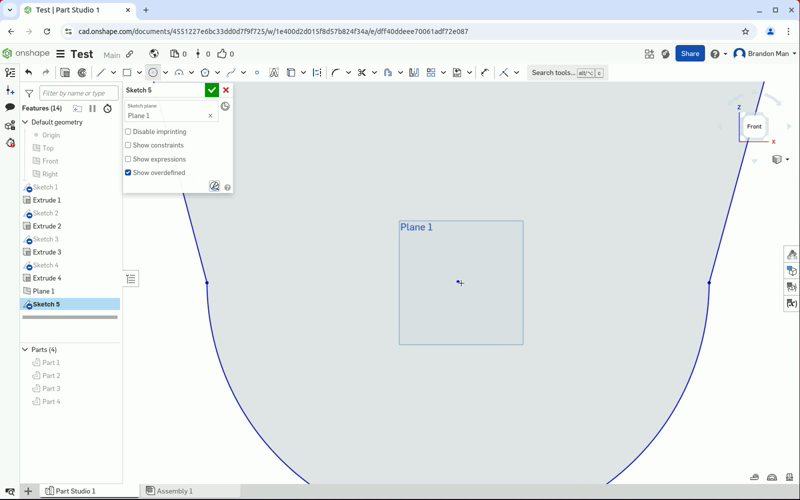
scroll(6)
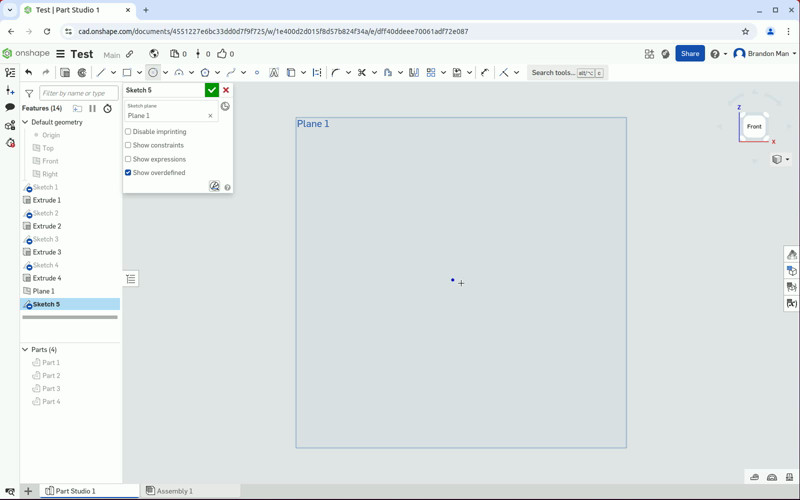
click(461, 282)
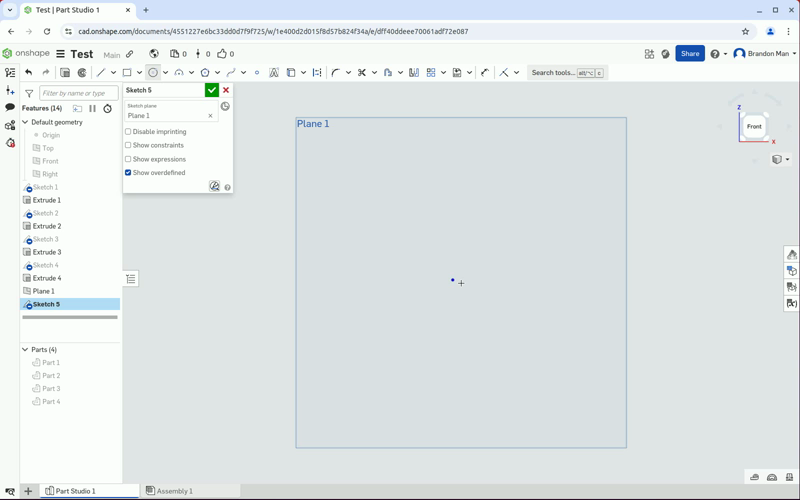
scroll(-6)
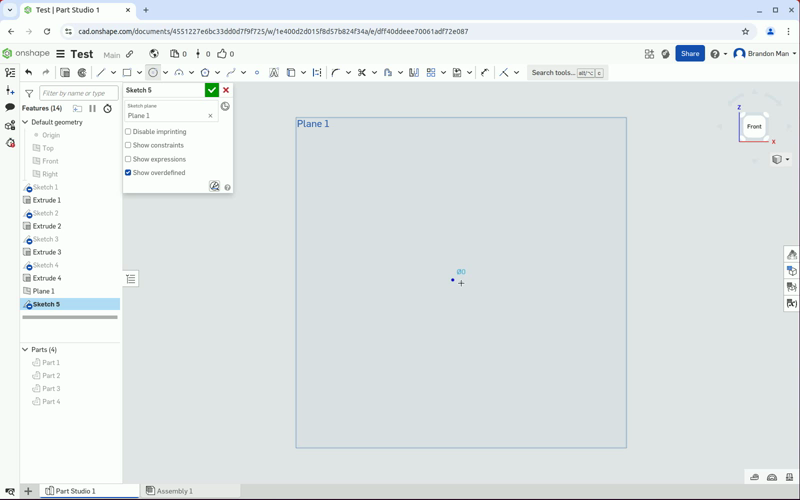
scroll(-6)
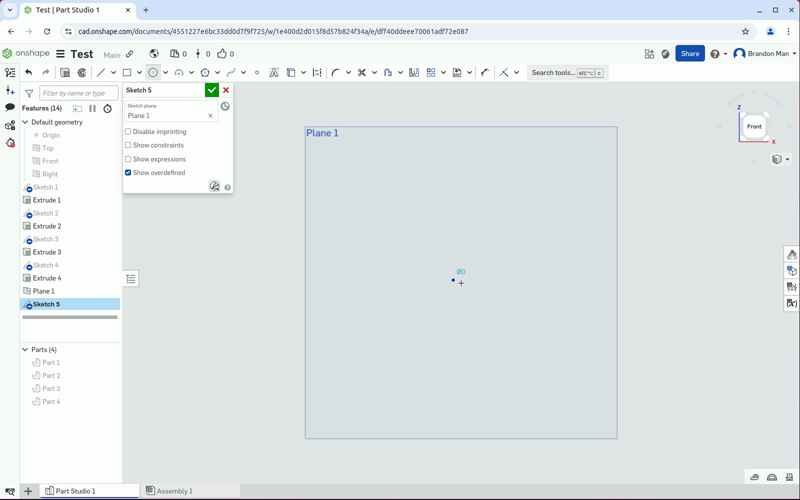
scroll(-6)
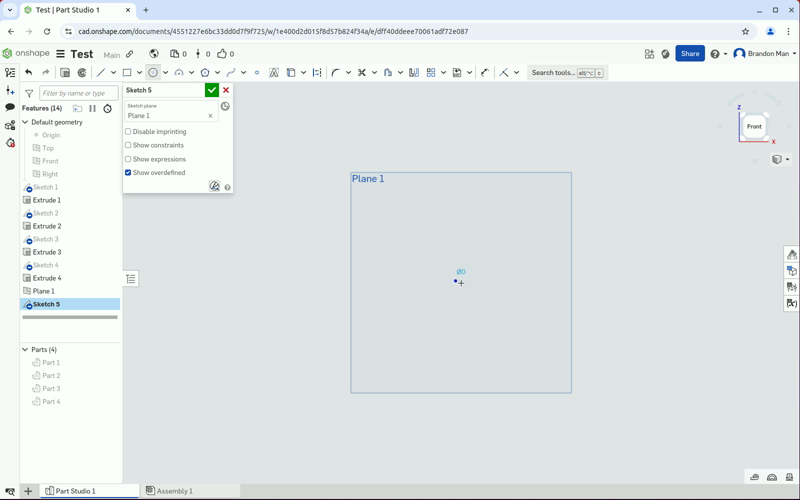
scroll(-6)
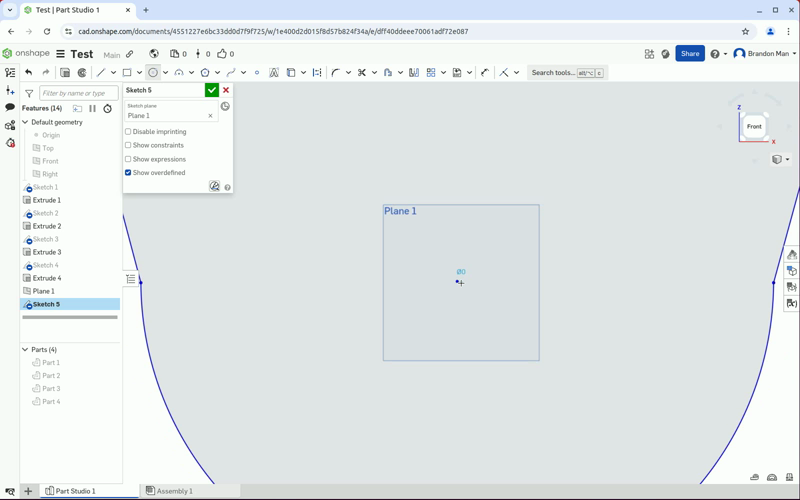
scroll(-6)
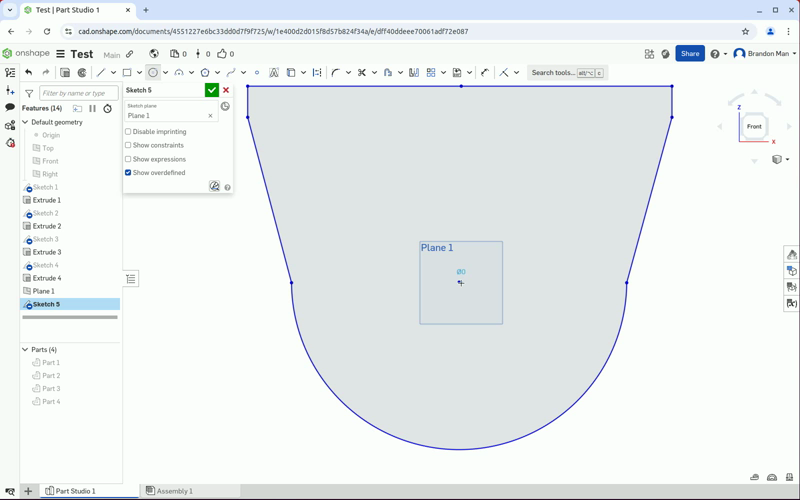
scroll(-6)
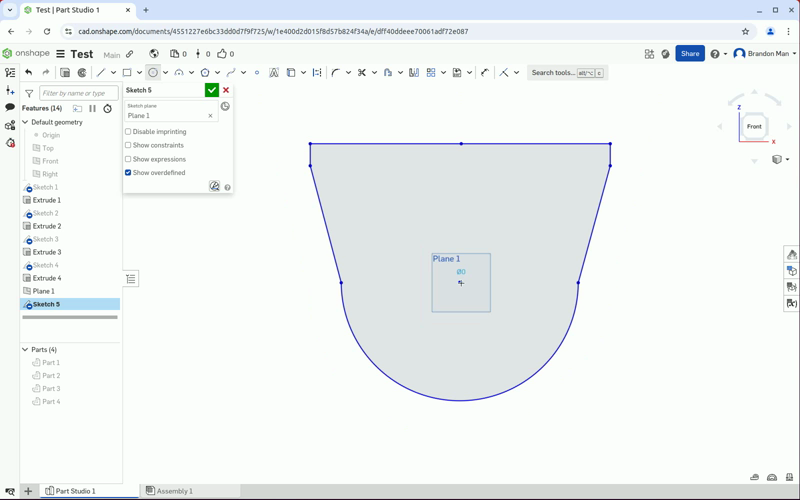
scroll(-6)
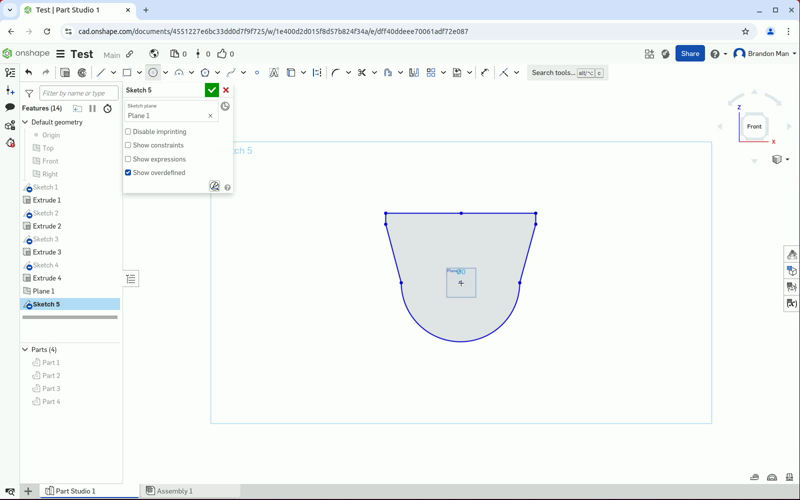
key_up(shift)
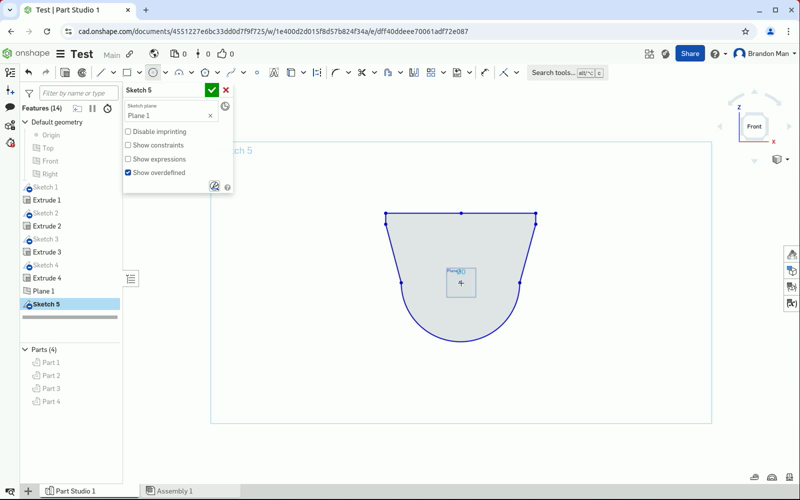
mouse_move(504, 282)
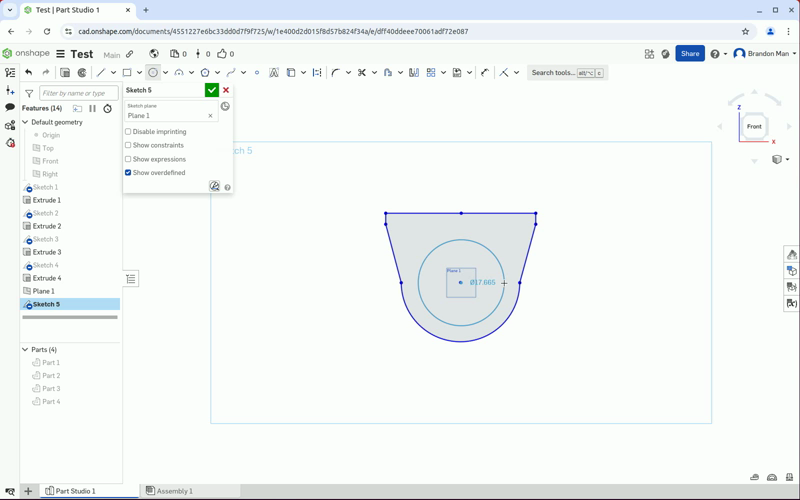
click(504, 282)
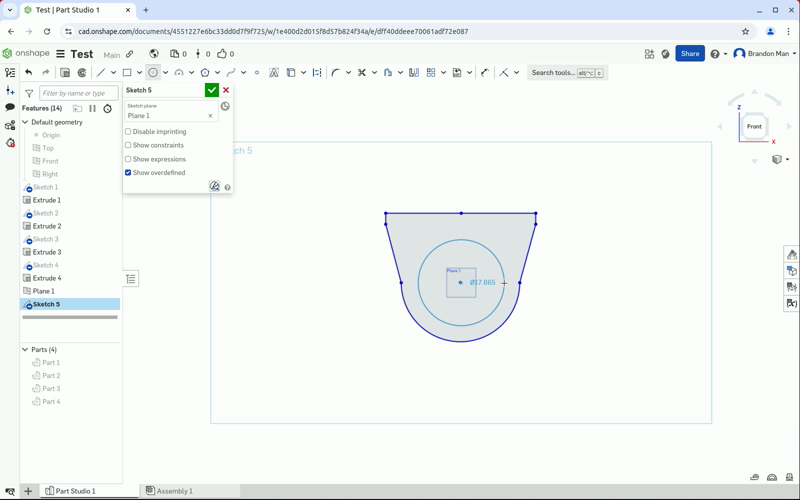
key(esc)
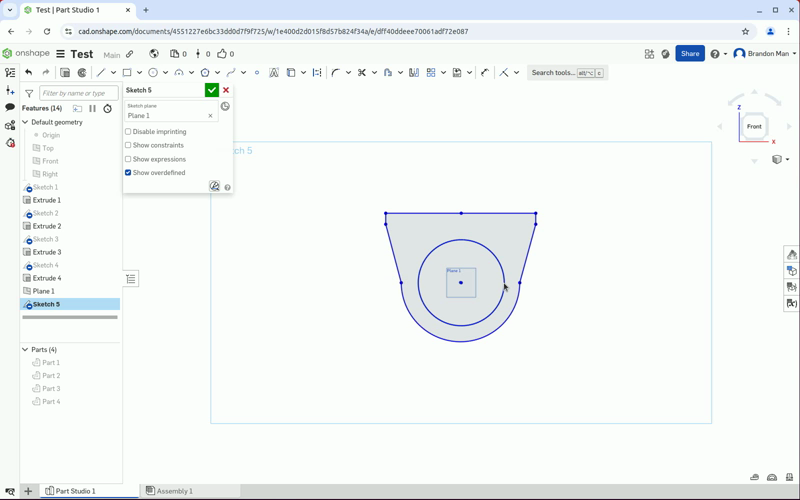
mouse_move(513, 282)
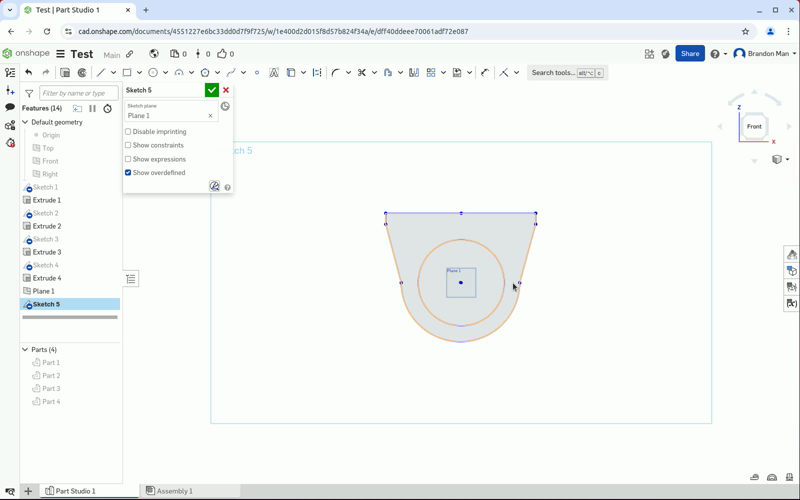
click(513, 282)
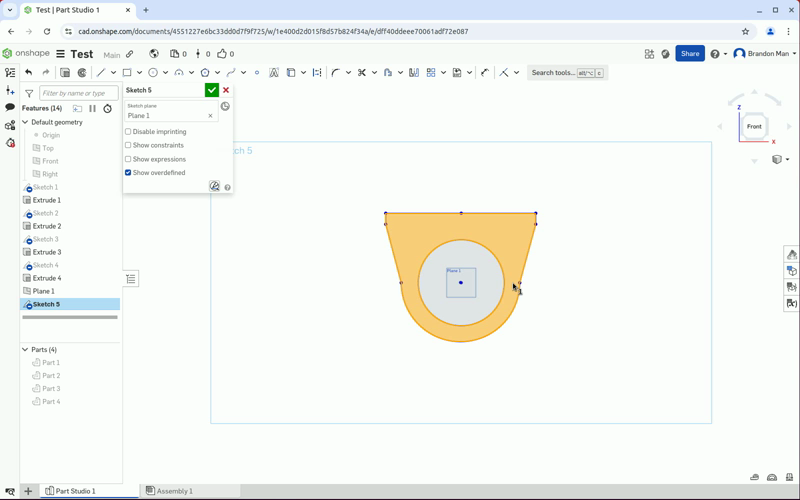
mouse_move(73, 352)
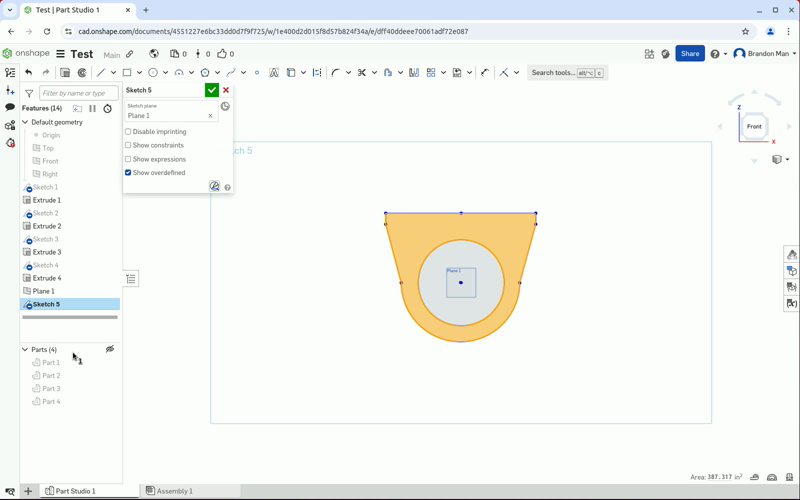
key(shift+y)
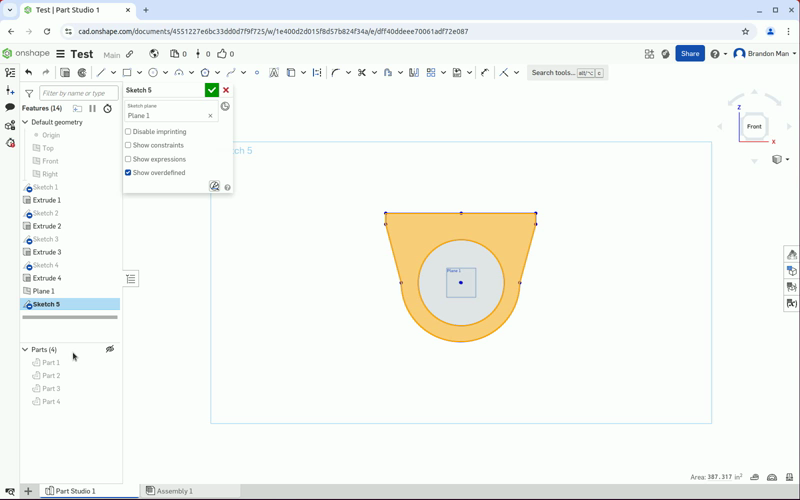
key(shift+e)
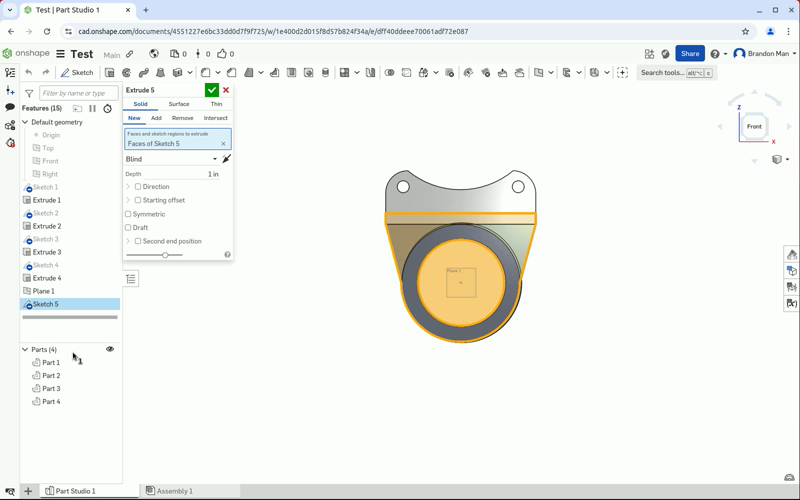
mouse_move(143, 106)
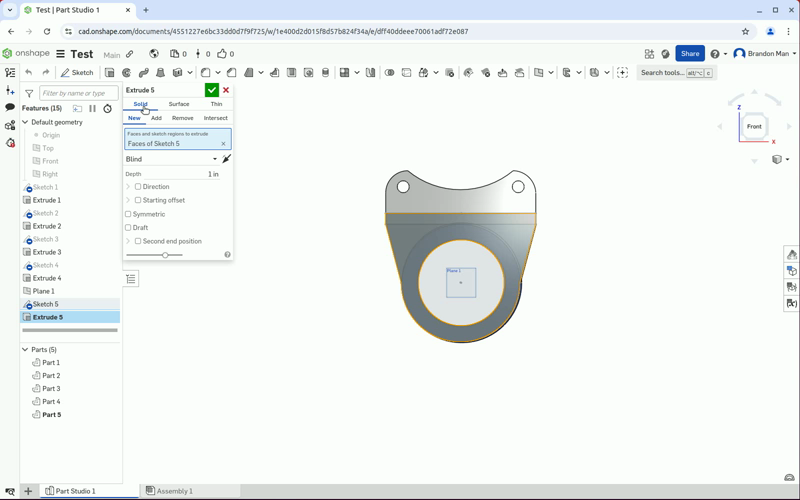
click(143, 106)
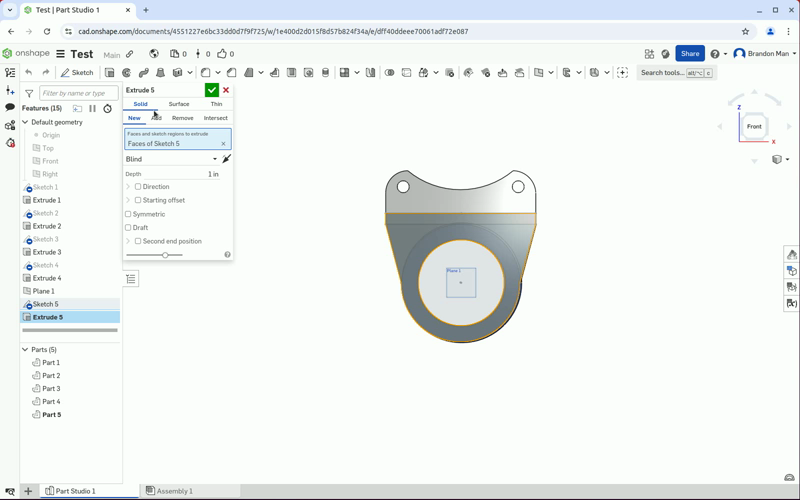
mouse_move(186, 120)
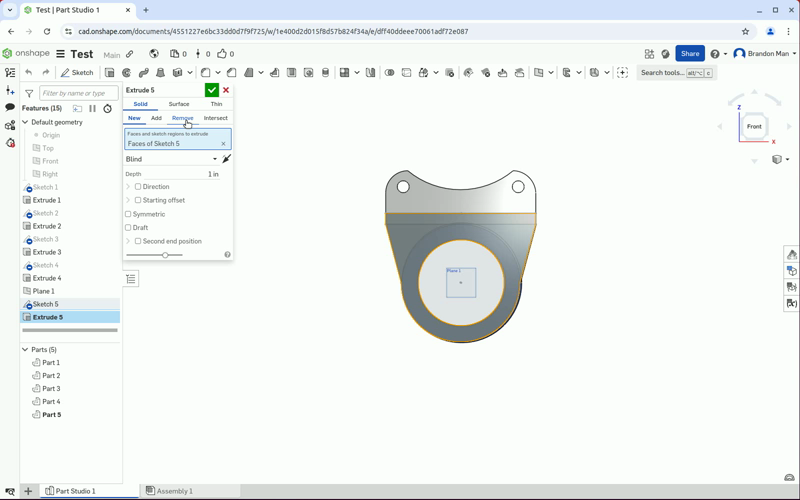
click(186, 120)
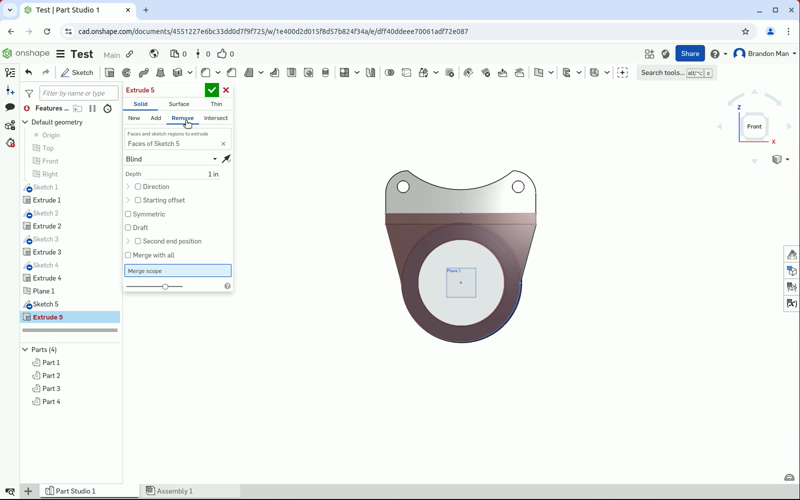
key(tab, 4)
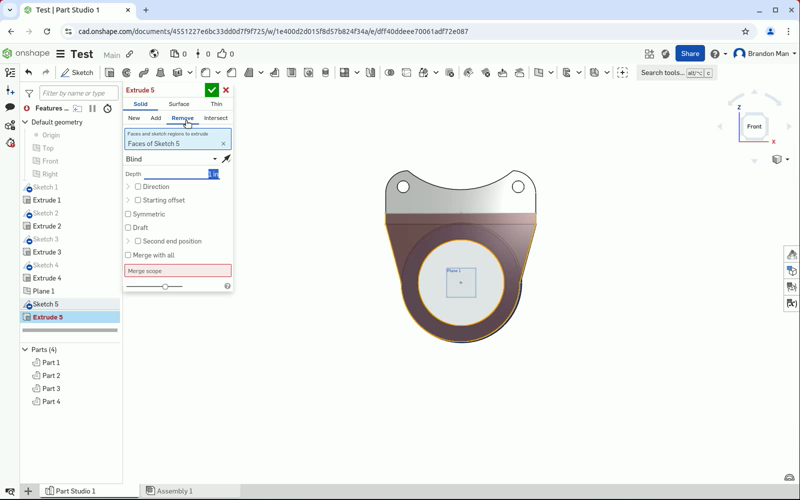
text(1.204)
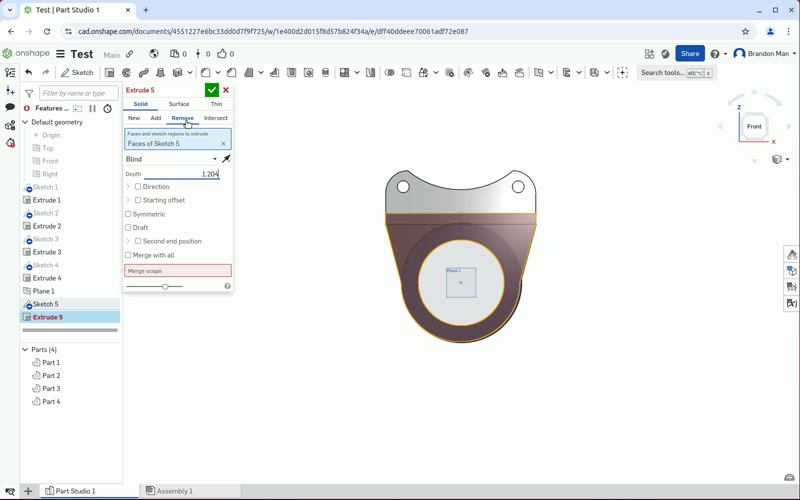
key(tab, 6)
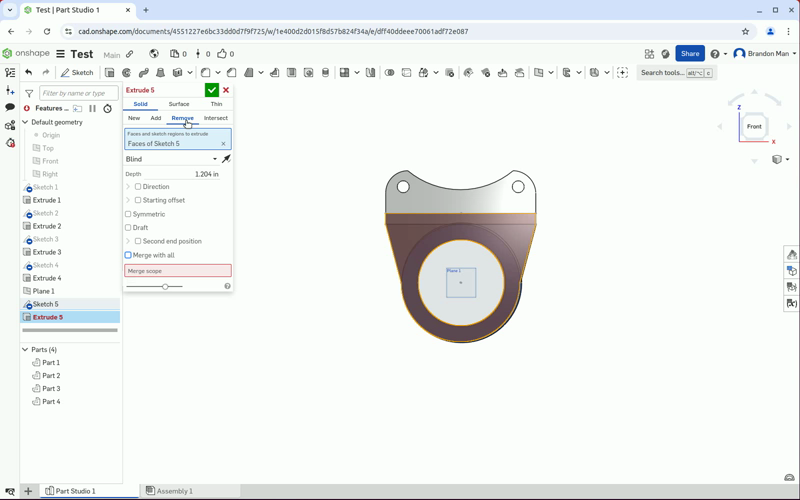
key(space)
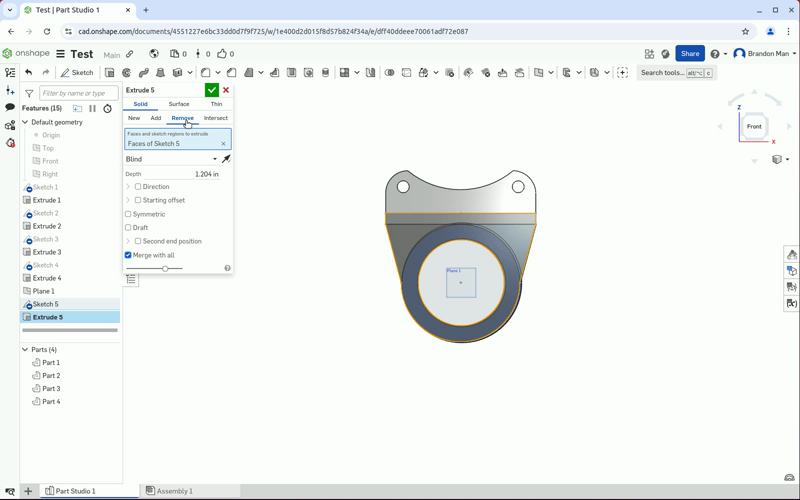
key(enter)
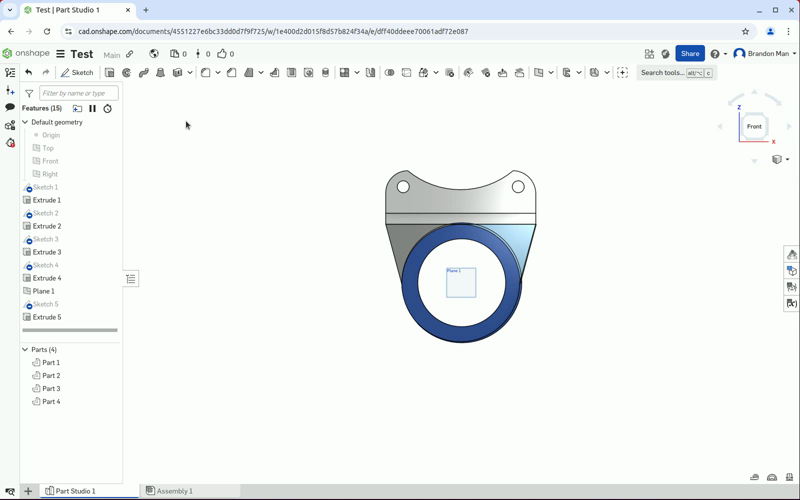
key(shift+h)
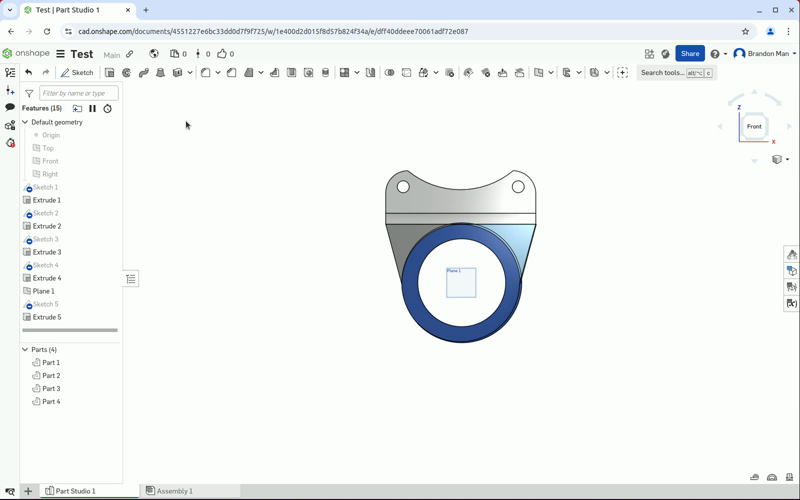
key(shift+h)
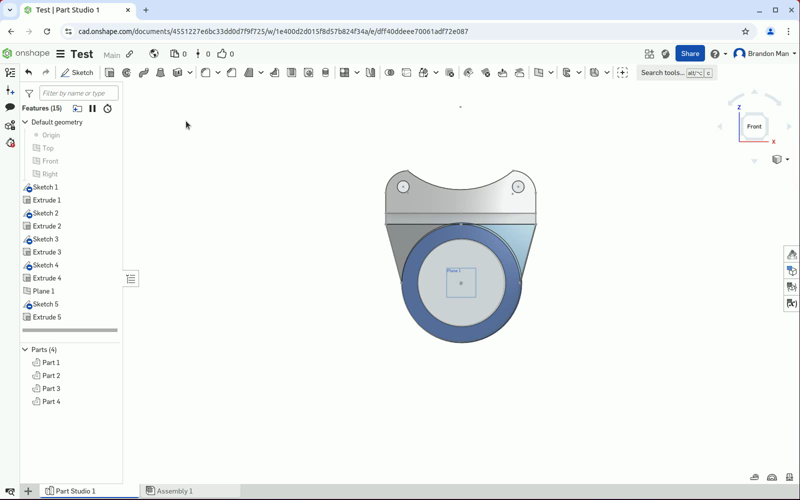
key(shift+7)
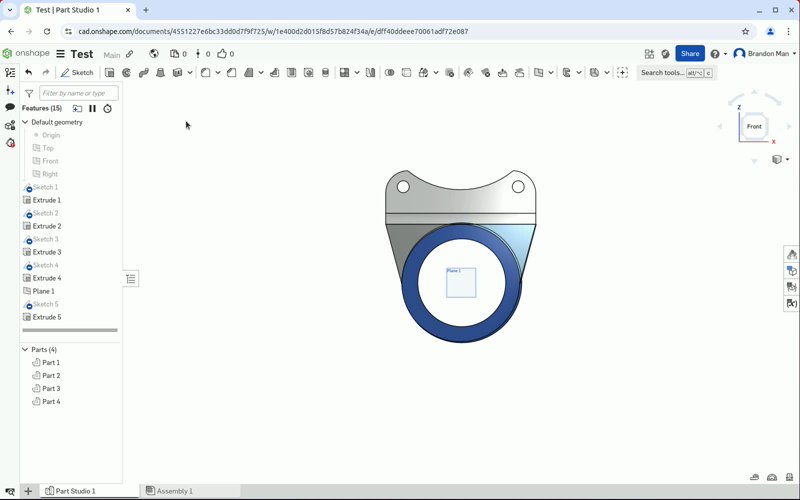
key(left, 2)
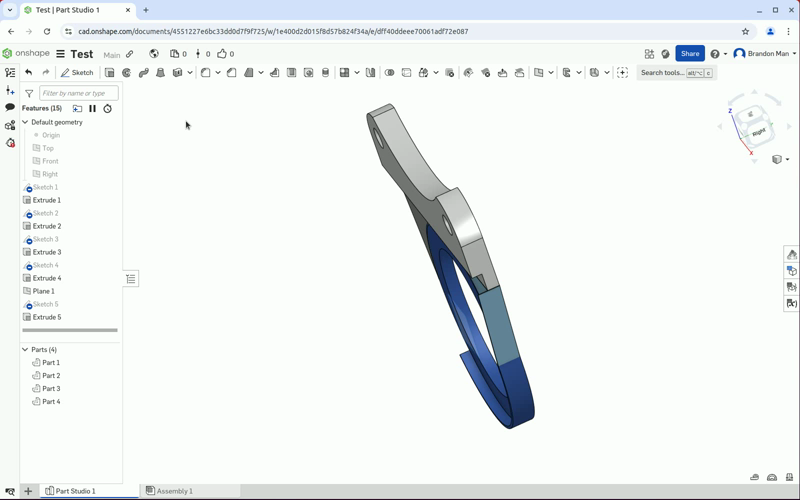
key(down, 2)
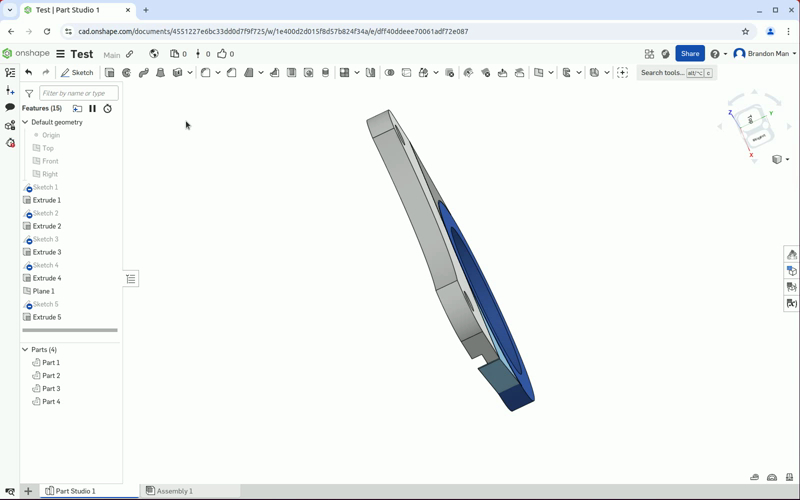
key(up, 2)
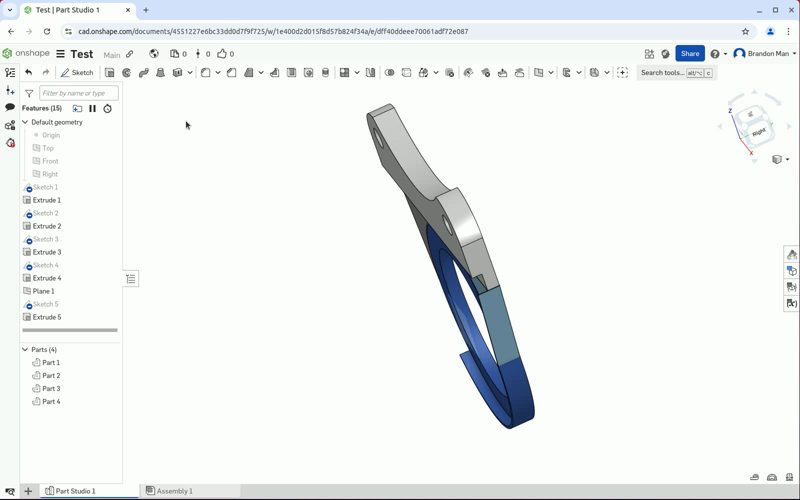
key(right, 2)
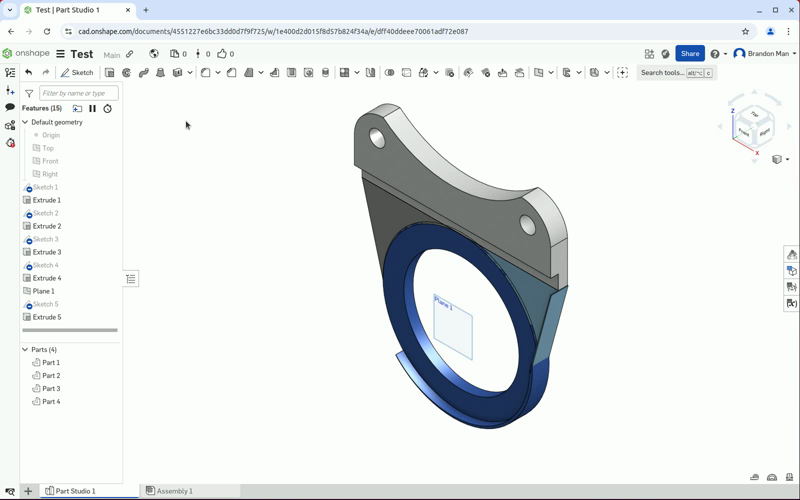
mouse_move(73, 189)
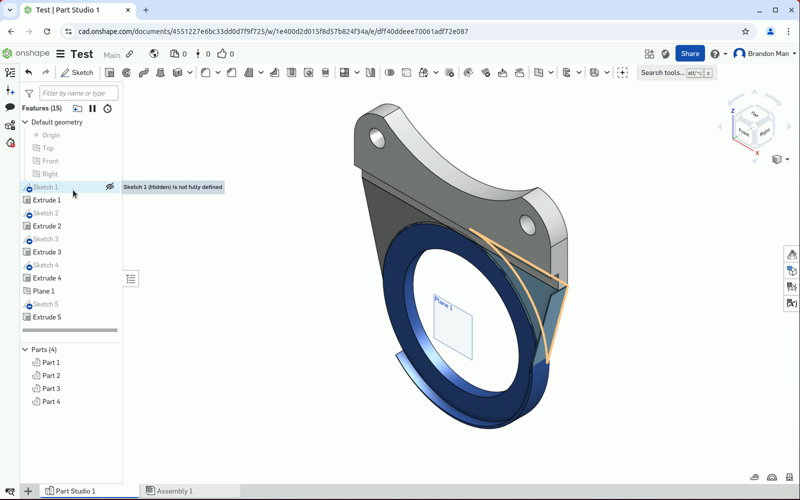
click(73, 189)